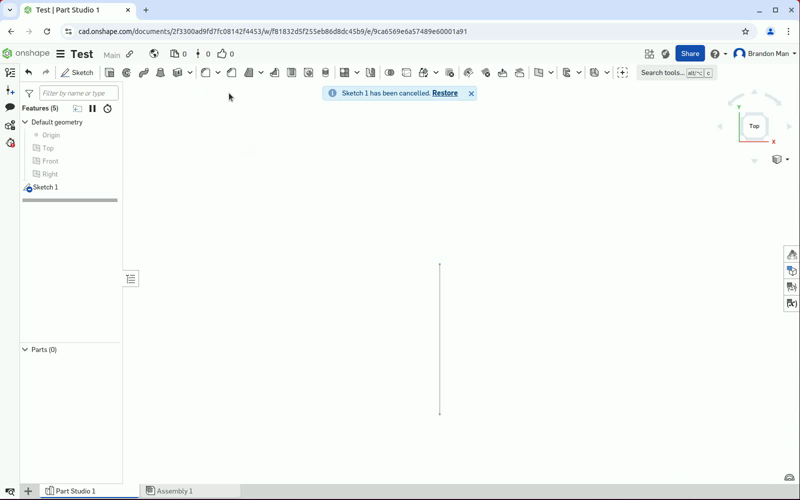
key(shift+h)
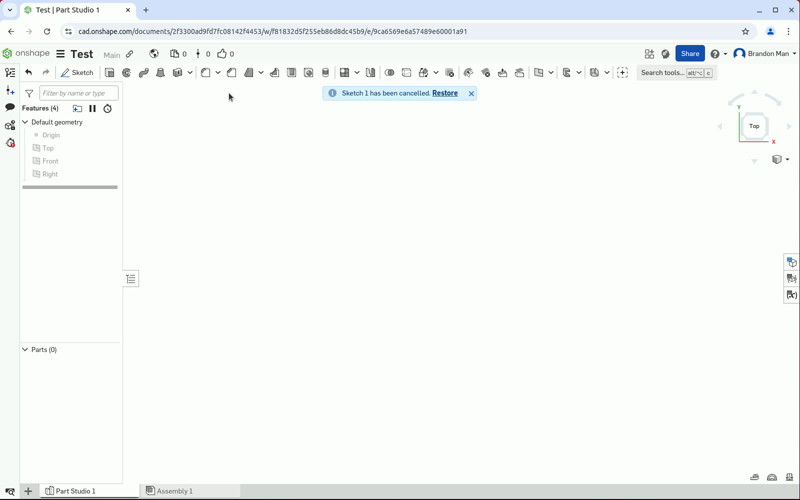
mouse_move(73, 352)
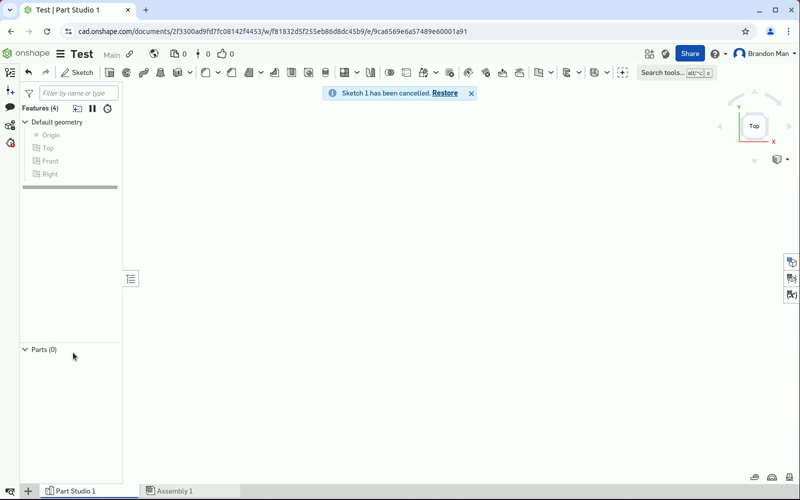
key(y)
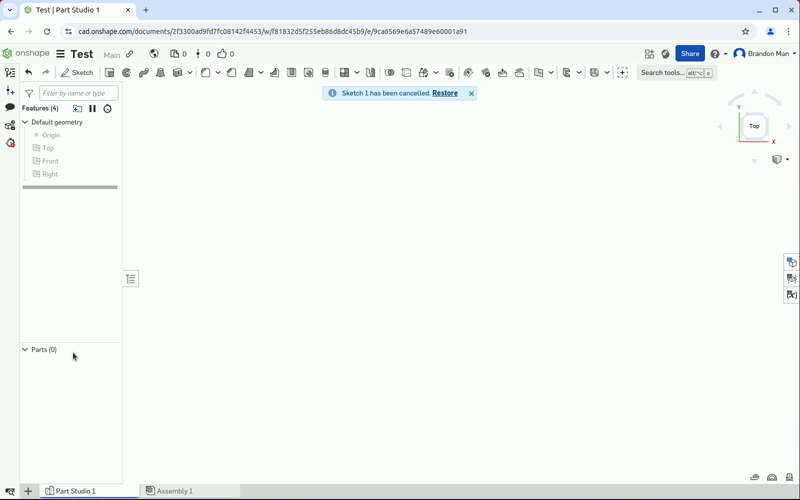
key(shift+p)
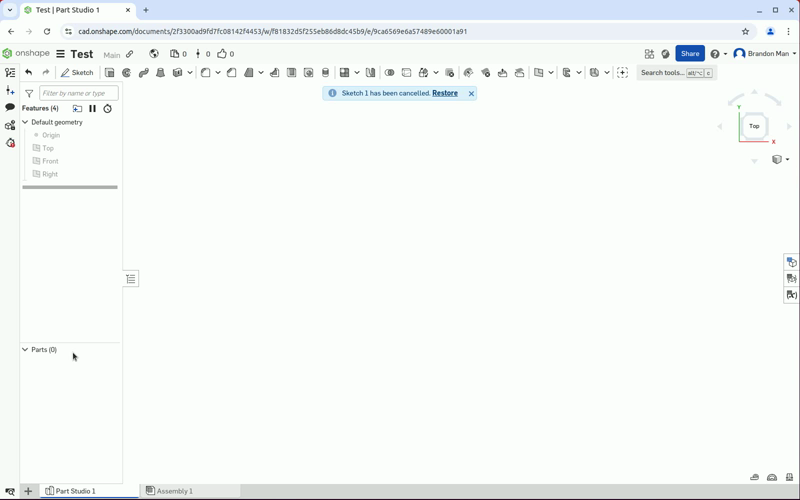
key(space)
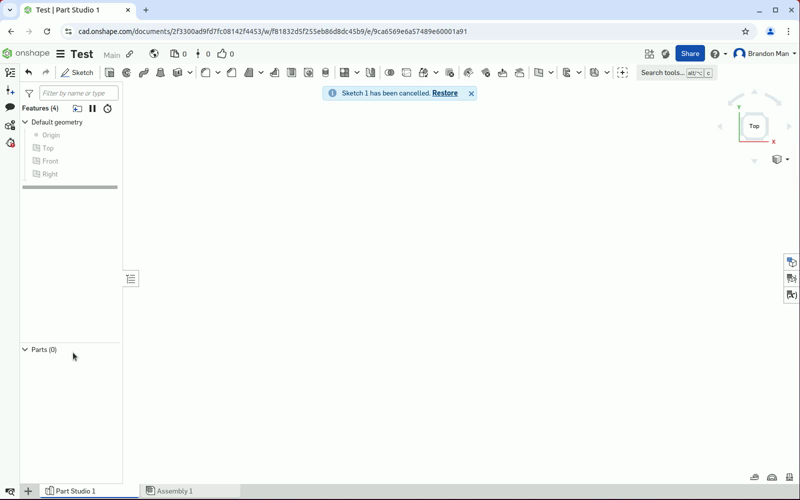
key_down(shift)
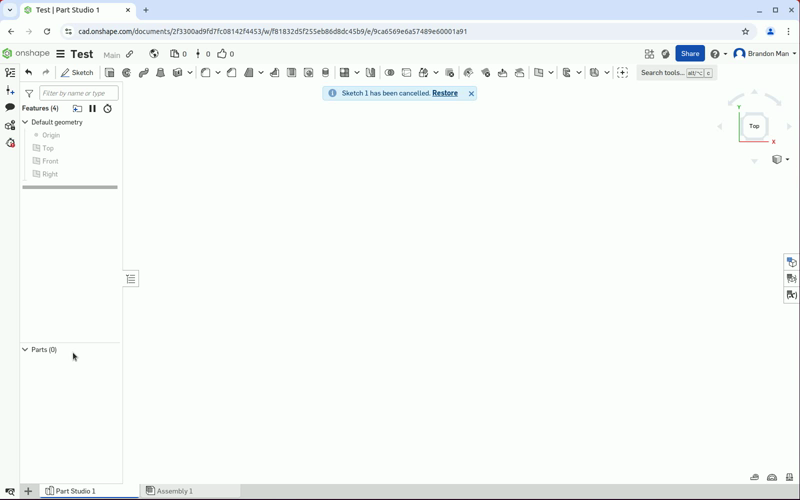
key(up)
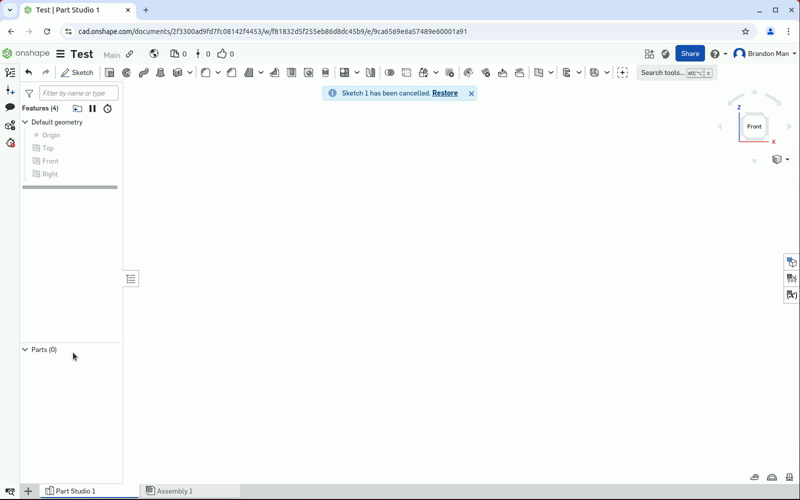
key_up(shift)
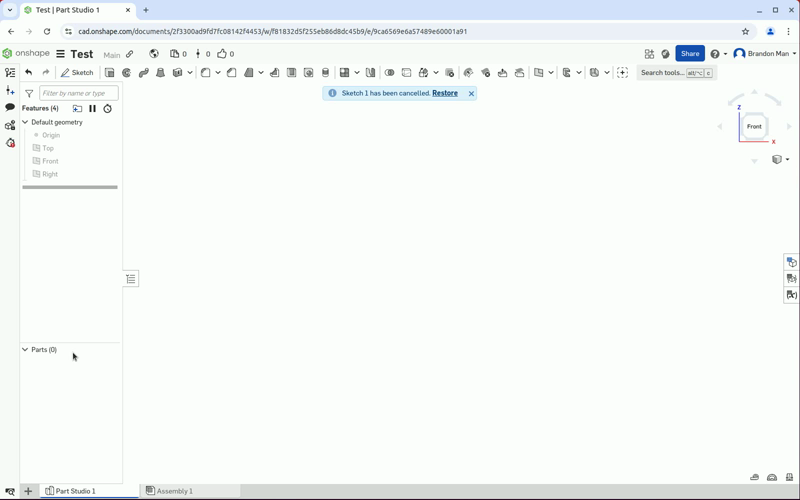
mouse_move(73, 352)
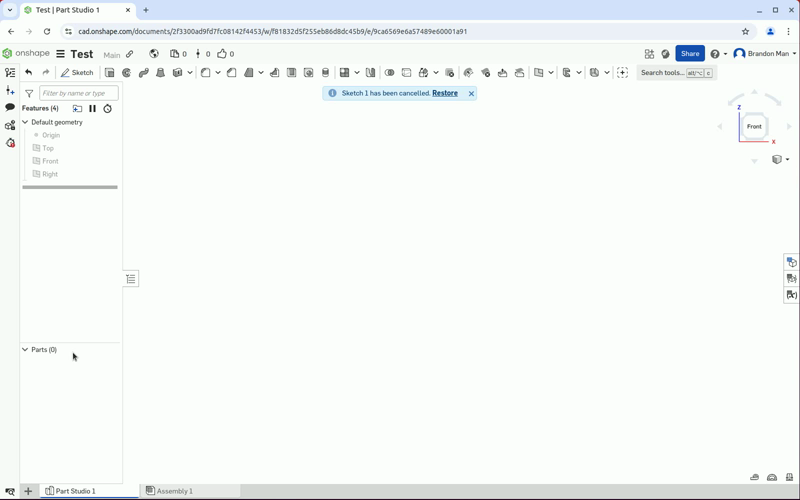
key(shift+y)
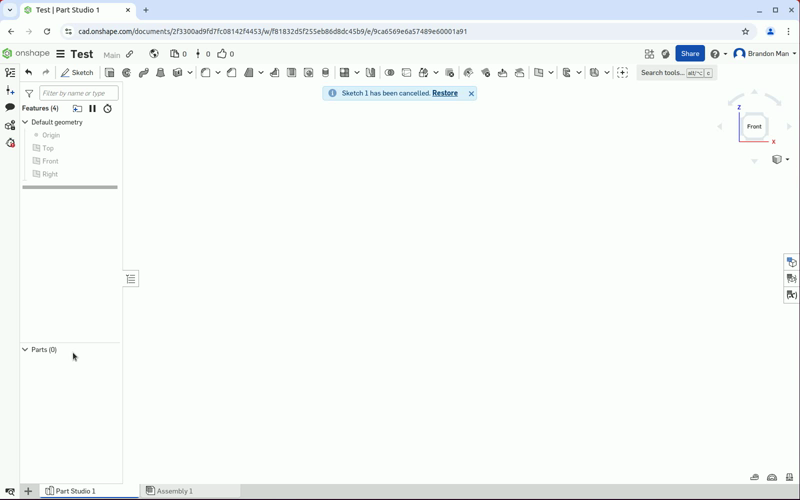
key(shift+s)
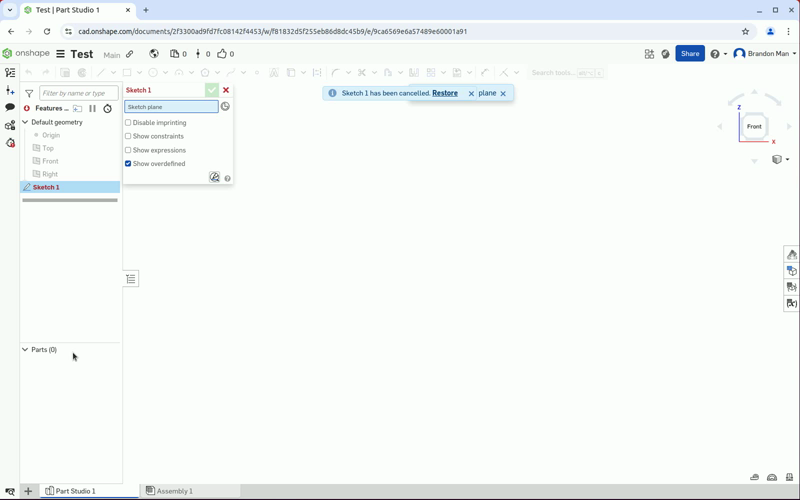
mouse_move(73, 163)
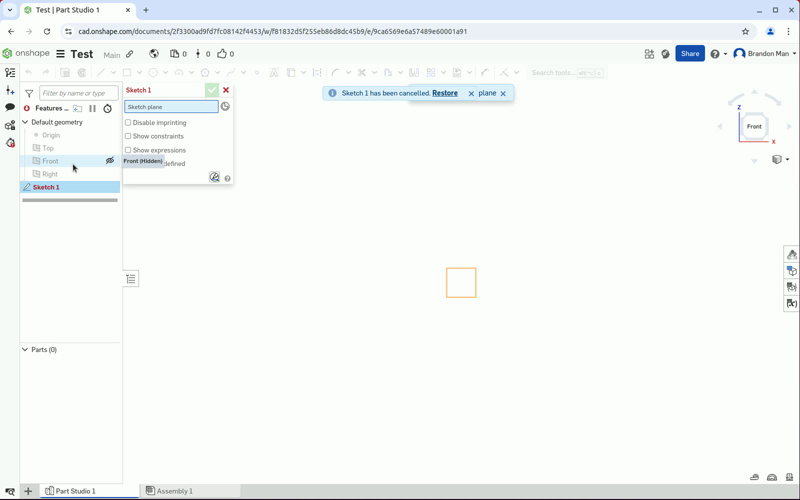
click(73, 163)
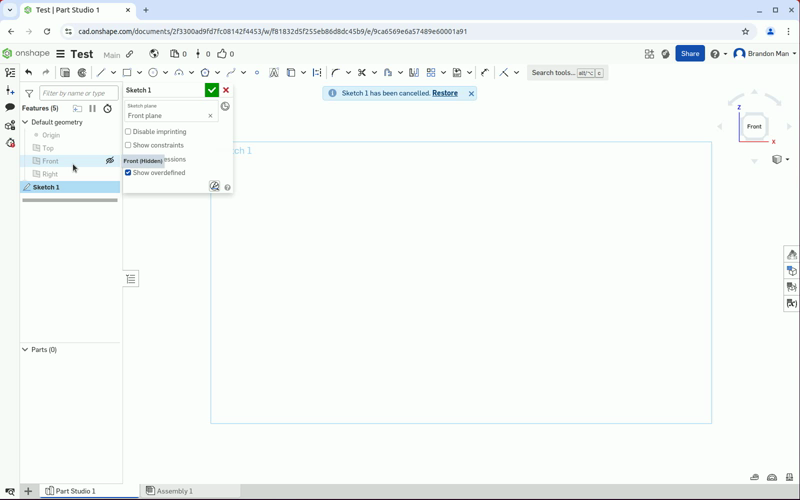
mouse_move(73, 352)
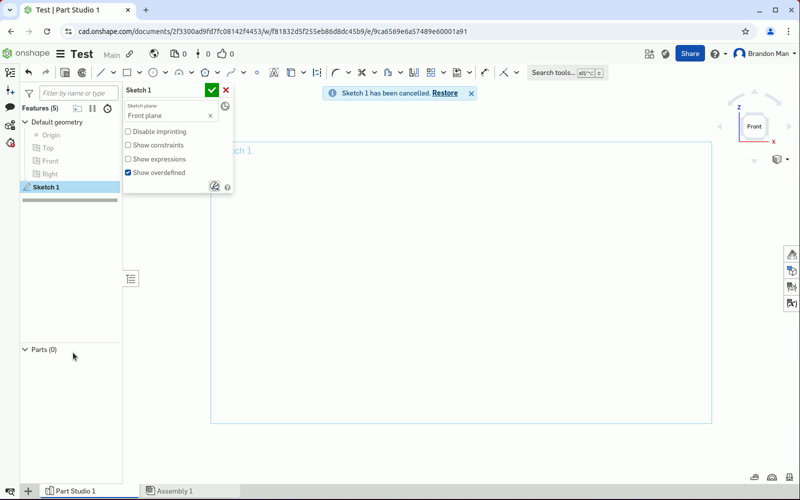
key(y)
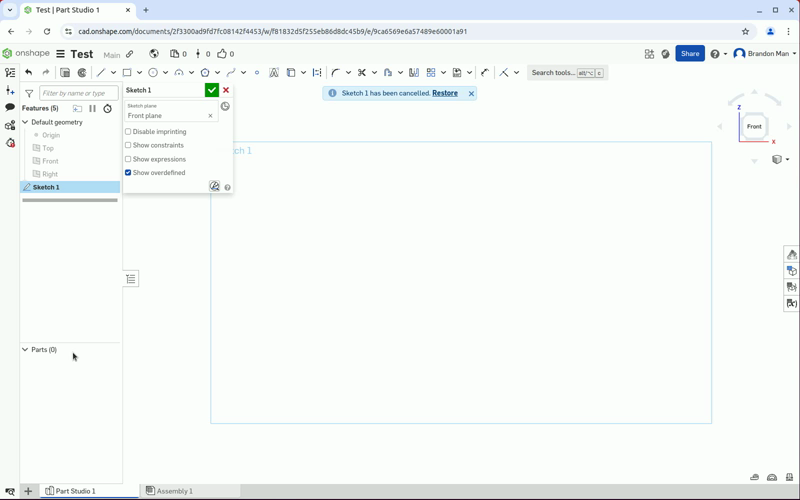
key(c)
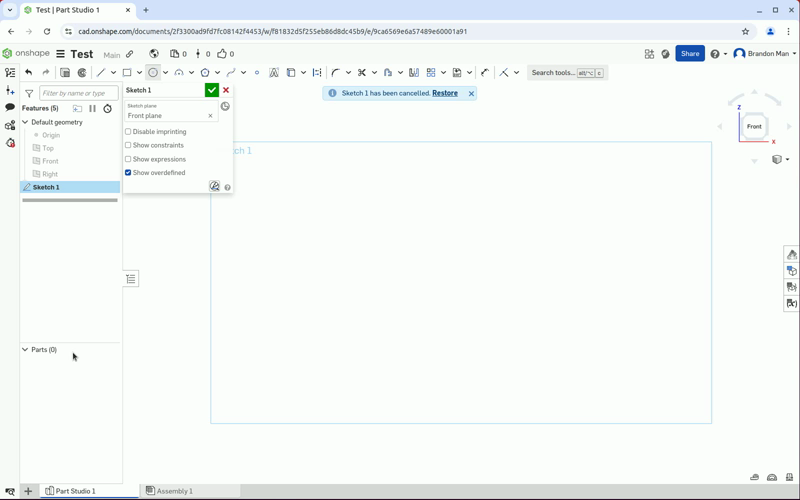
key_down(shift)
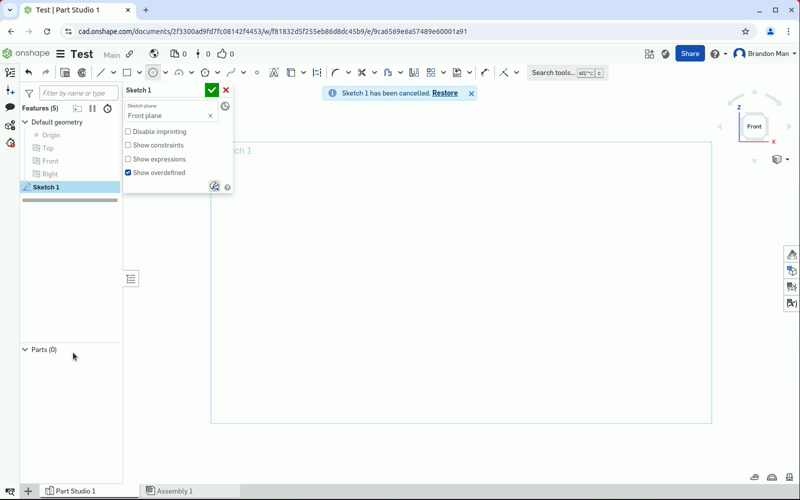
mouse_move(460, 282)
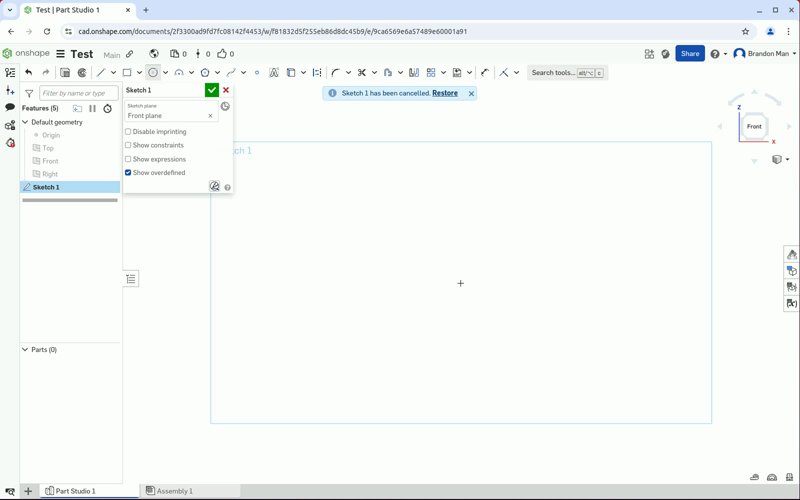
click(460, 282)
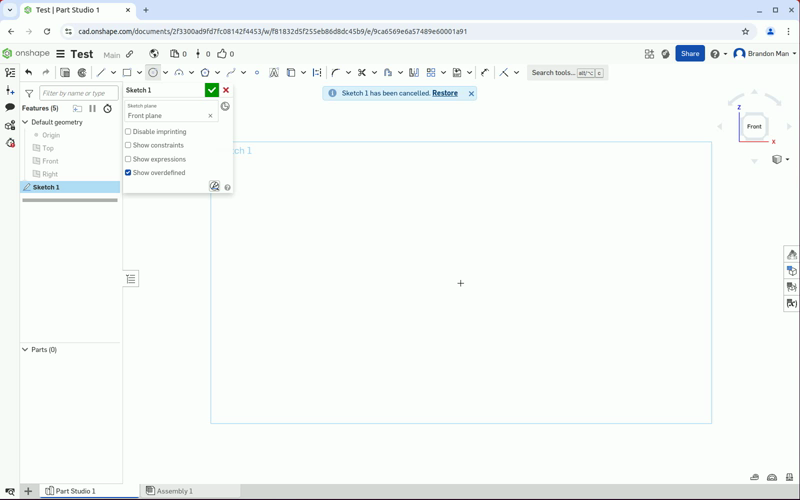
key_up(shift)
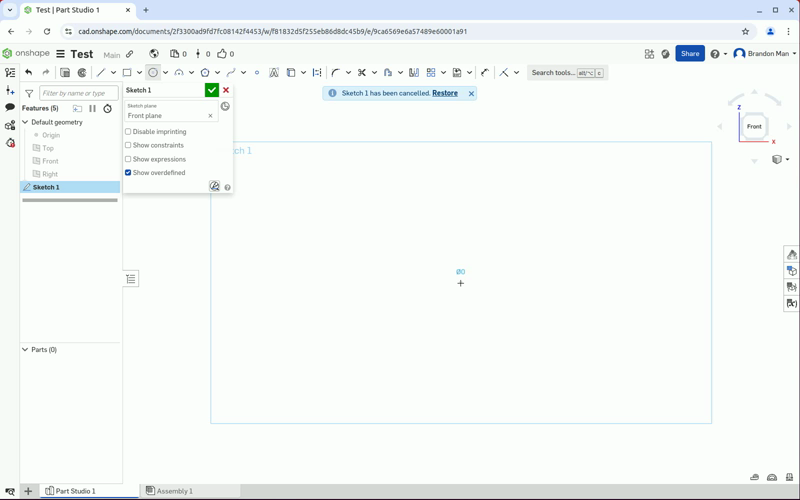
mouse_move(485, 282)
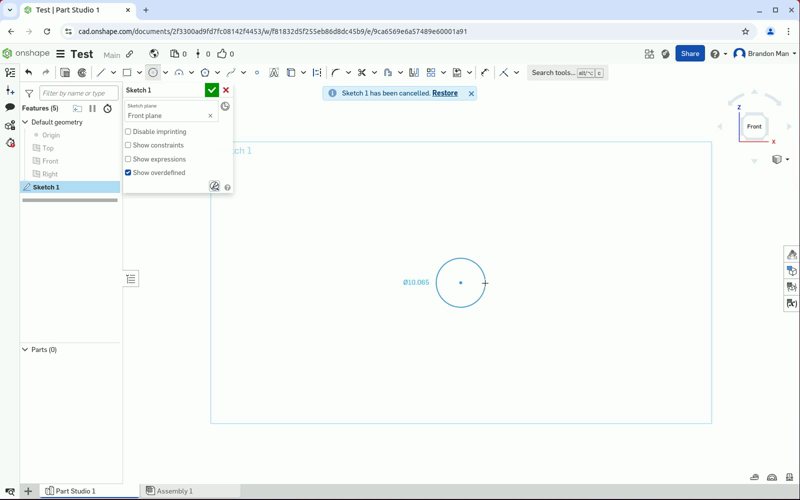
click(485, 282)
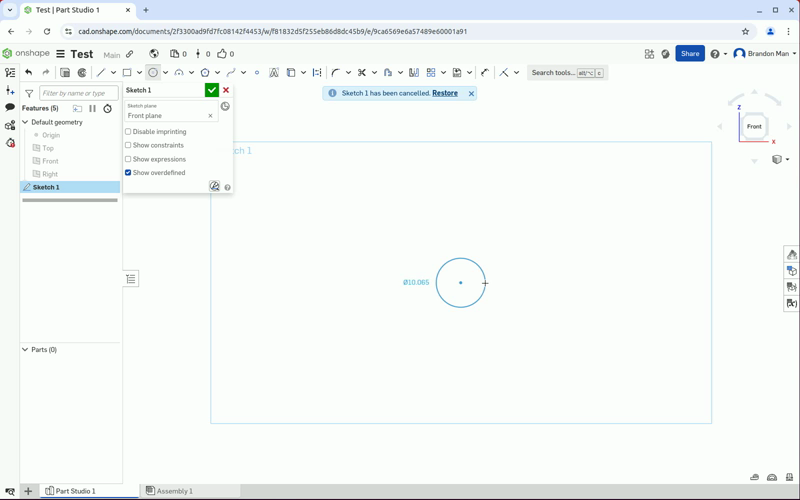
key(esc)
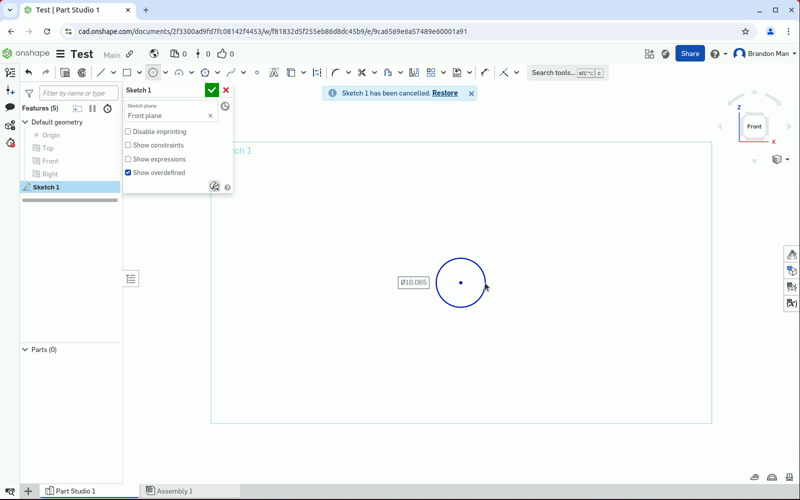
key(c)
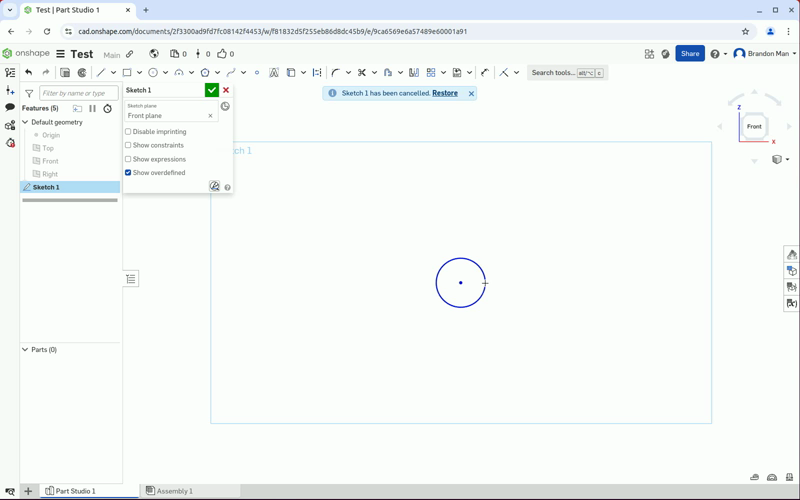
key_down(shift)
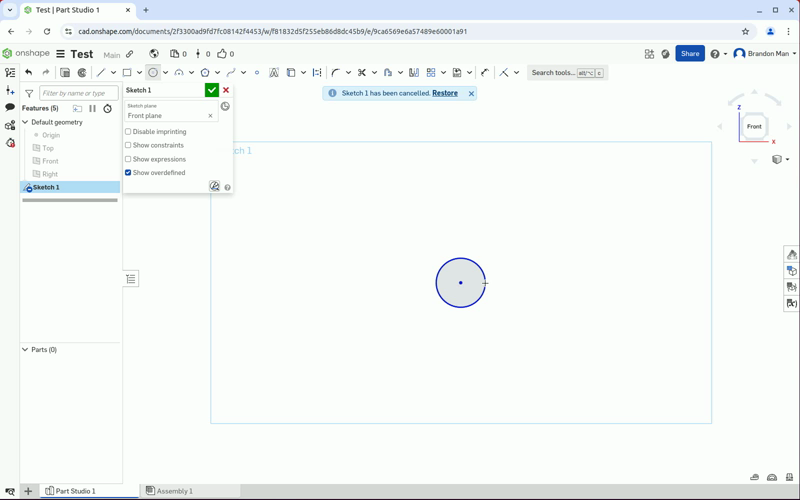
mouse_move(460, 282)
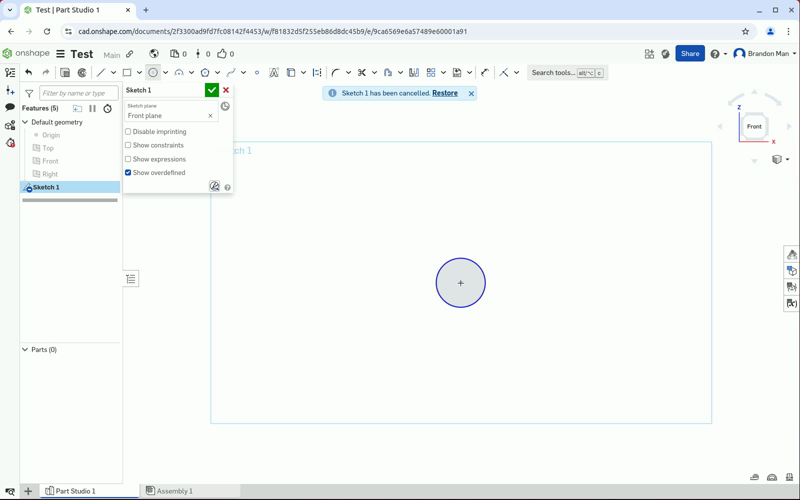
click(460, 282)
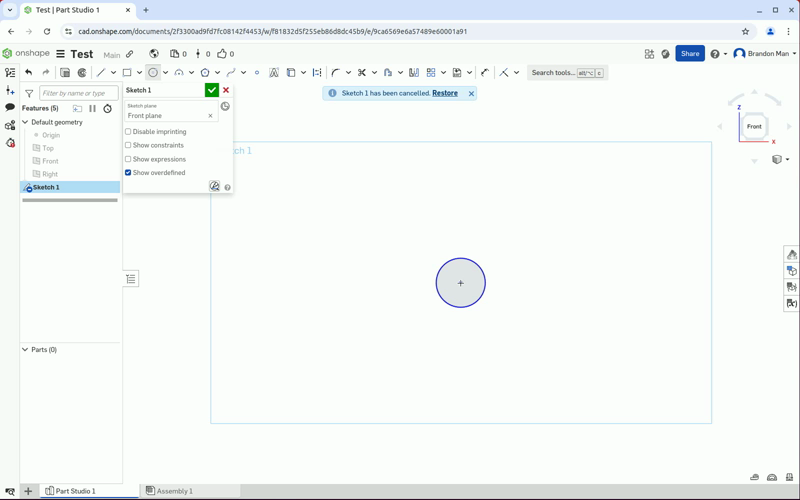
key_up(shift)
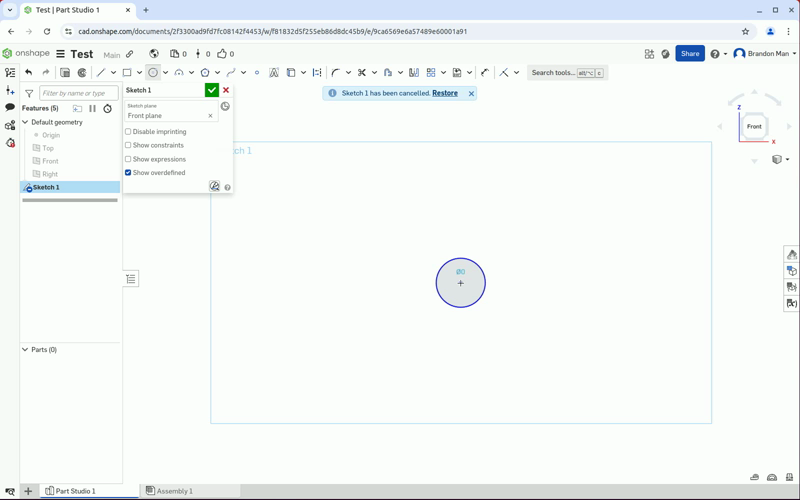
mouse_move(476, 282)
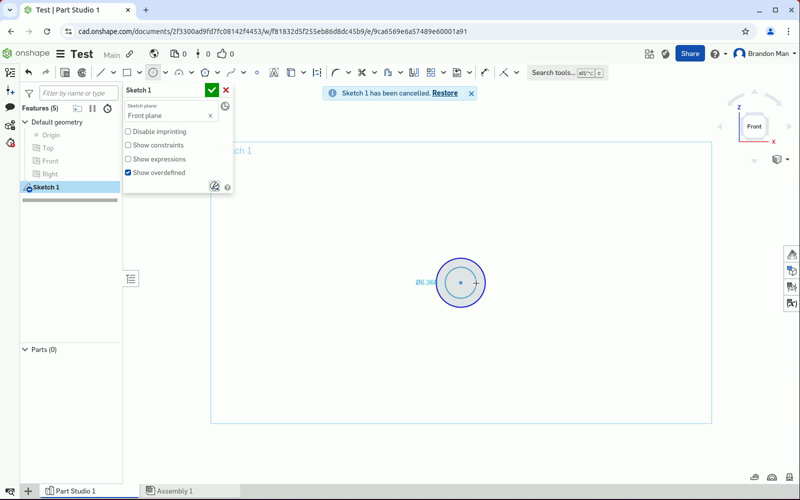
click(476, 282)
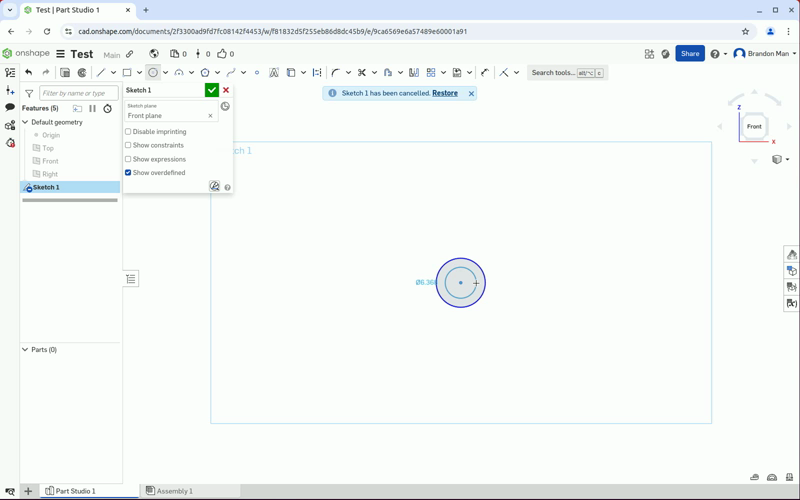
key(esc)
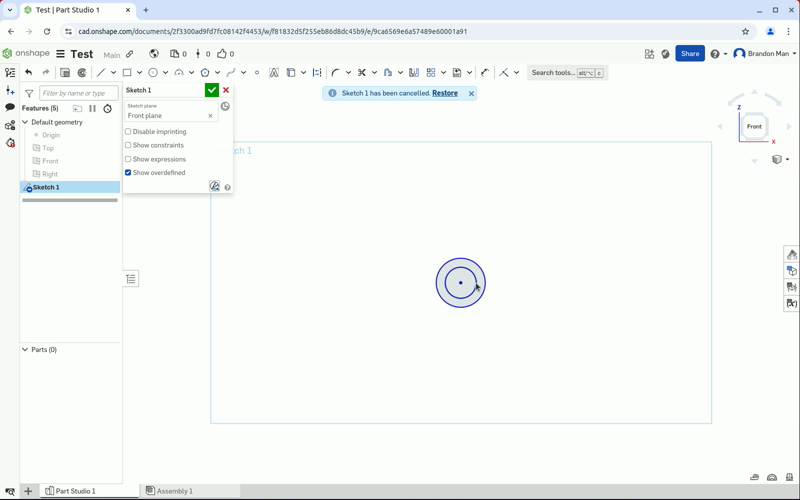
mouse_move(446, 293)
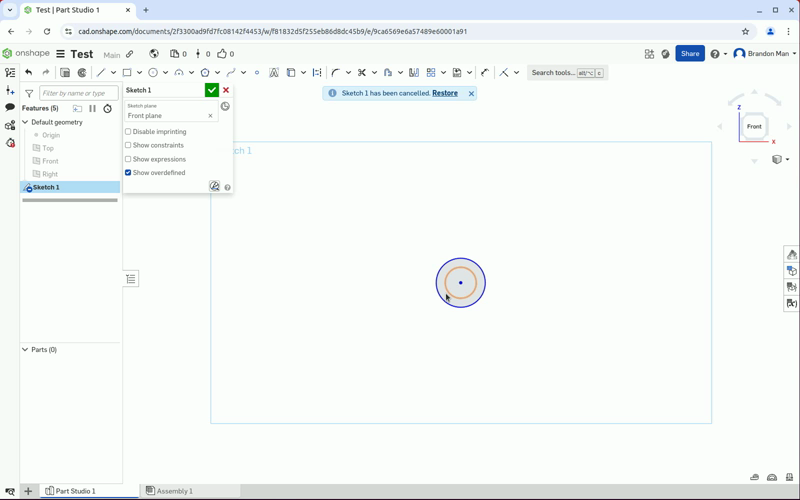
scroll(6)
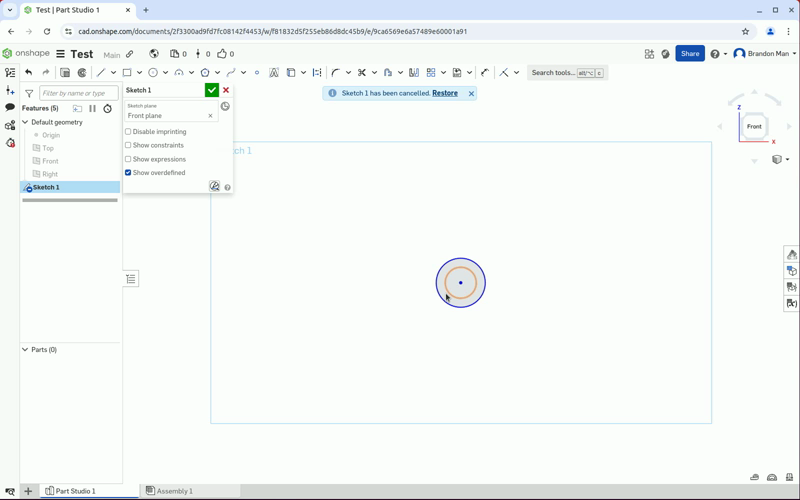
scroll(6)
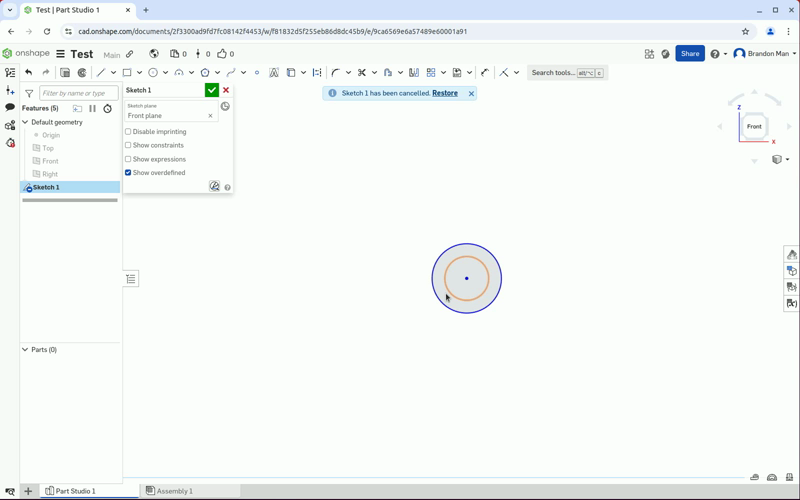
scroll(6)
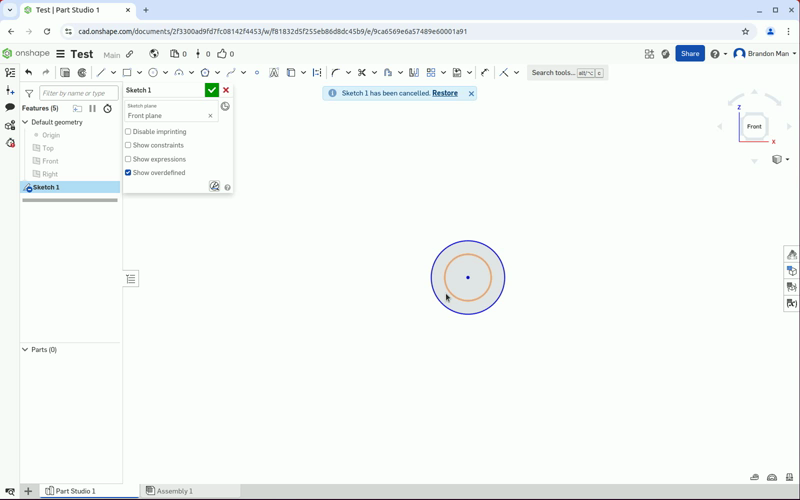
scroll(6)
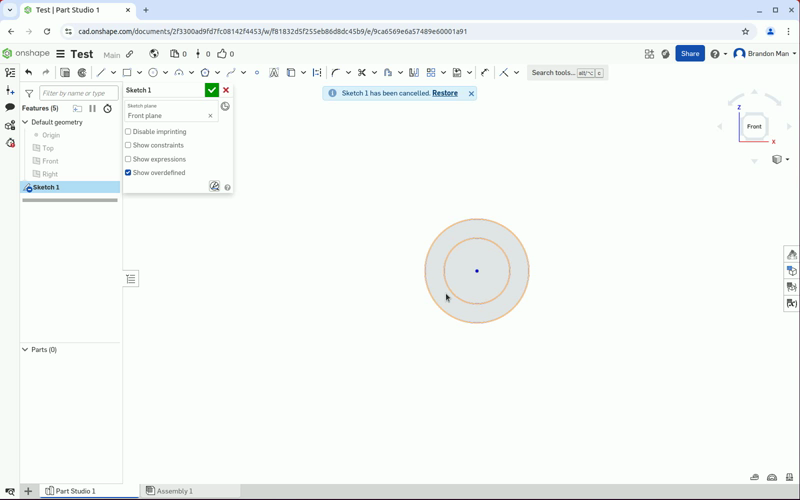
scroll(6)
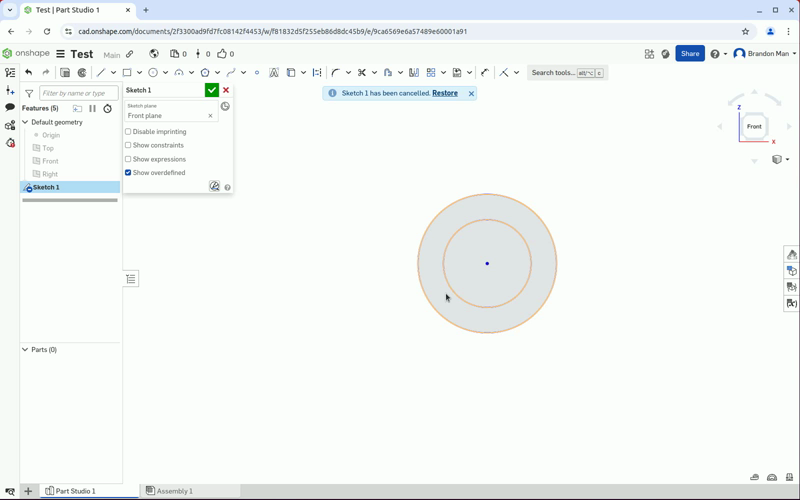
scroll(6)
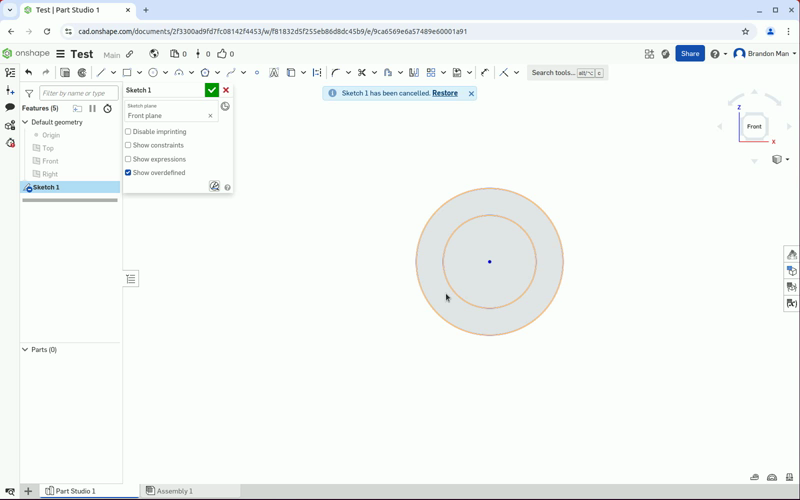
scroll(6)
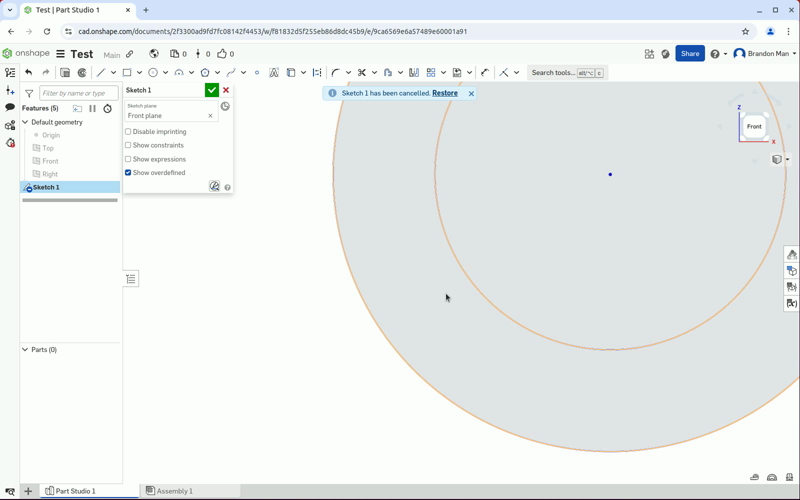
click(446, 293)
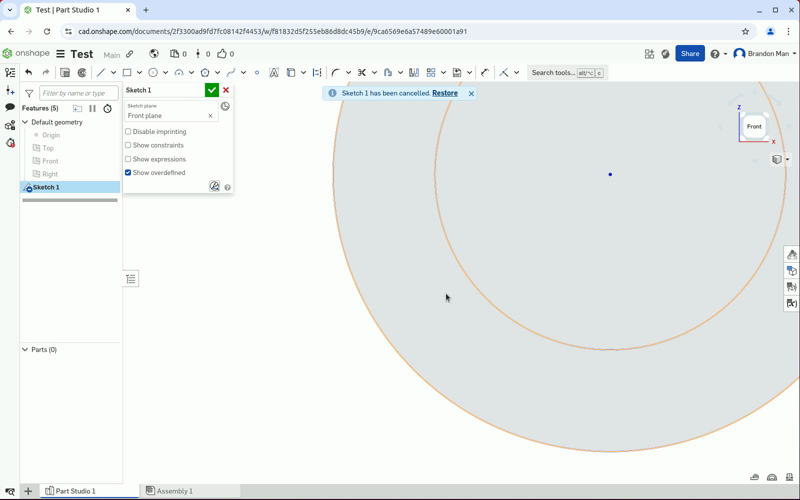
scroll(-6)
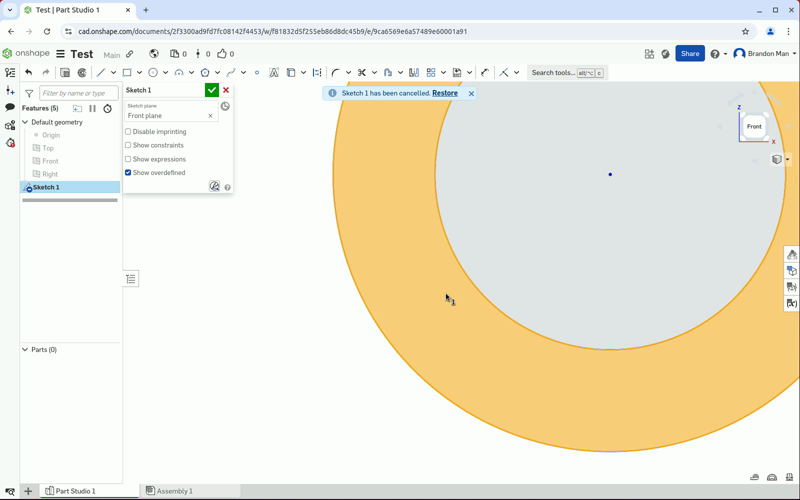
scroll(-6)
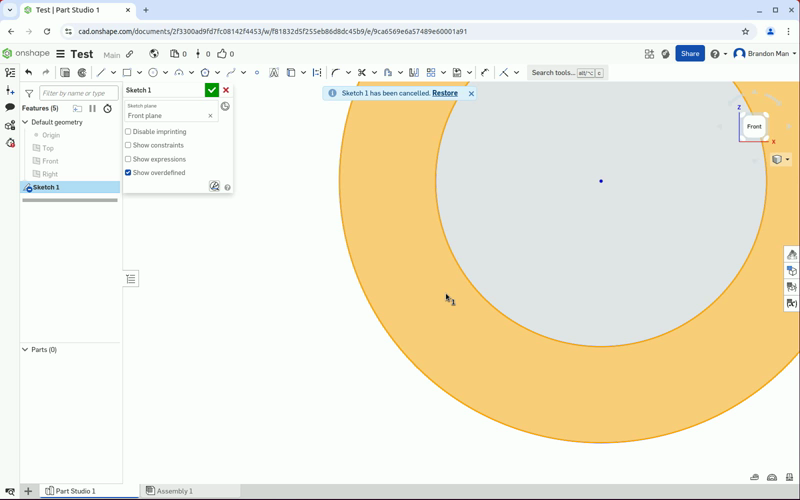
scroll(-6)
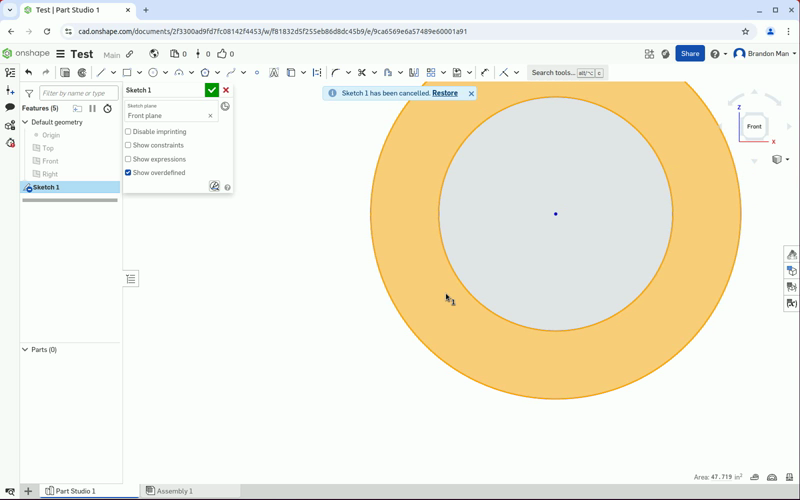
scroll(-6)
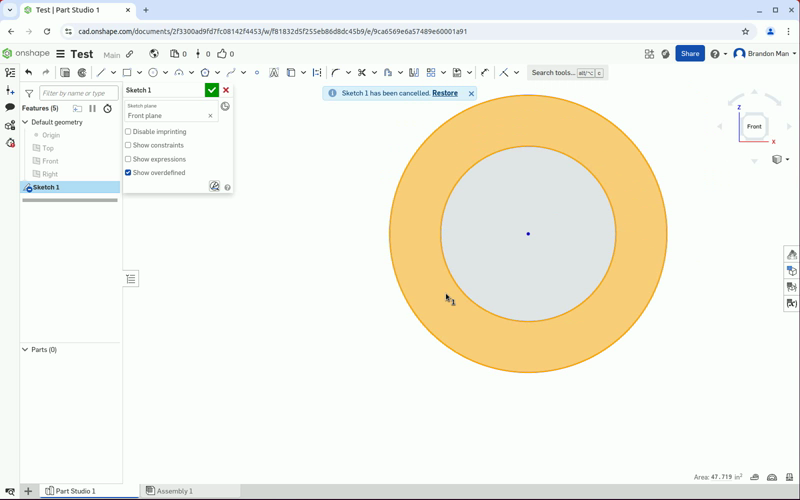
scroll(-6)
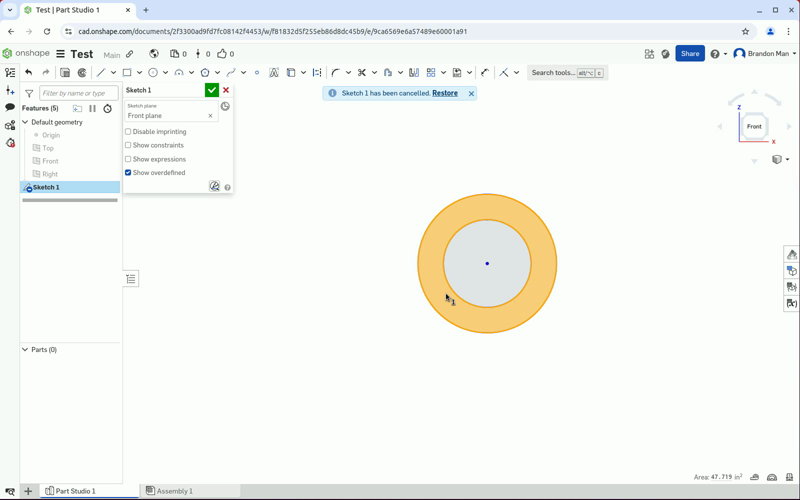
scroll(-6)
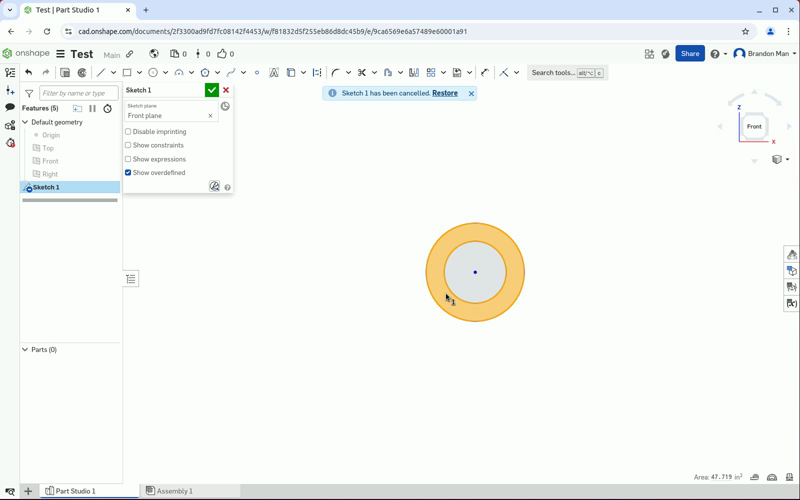
scroll(-6)
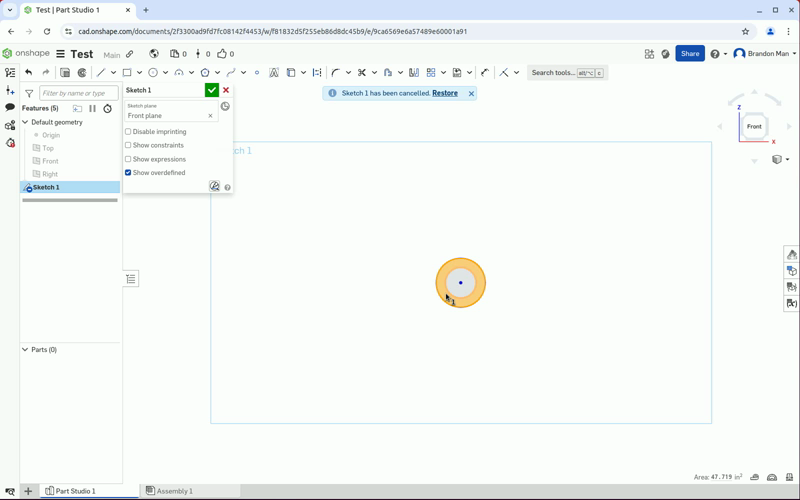
mouse_move(73, 352)
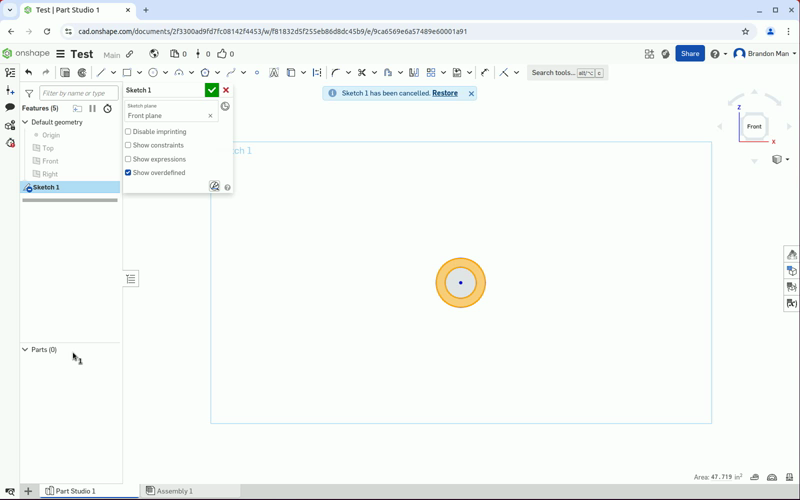
key(shift+y)
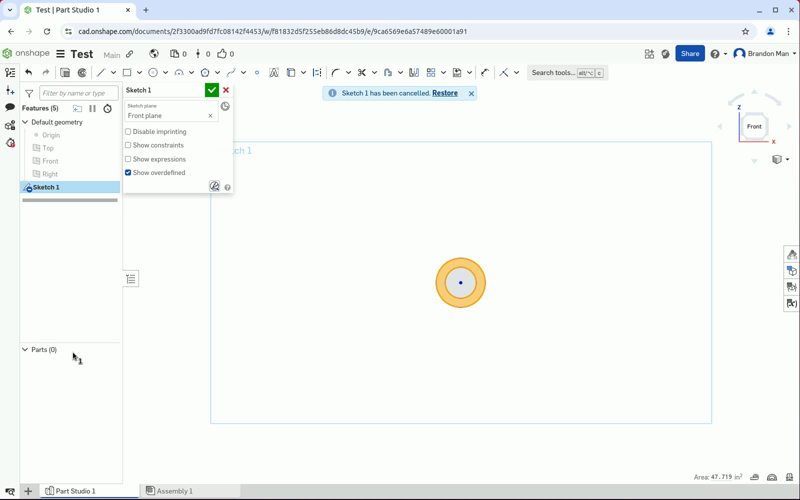
key(shift+e)
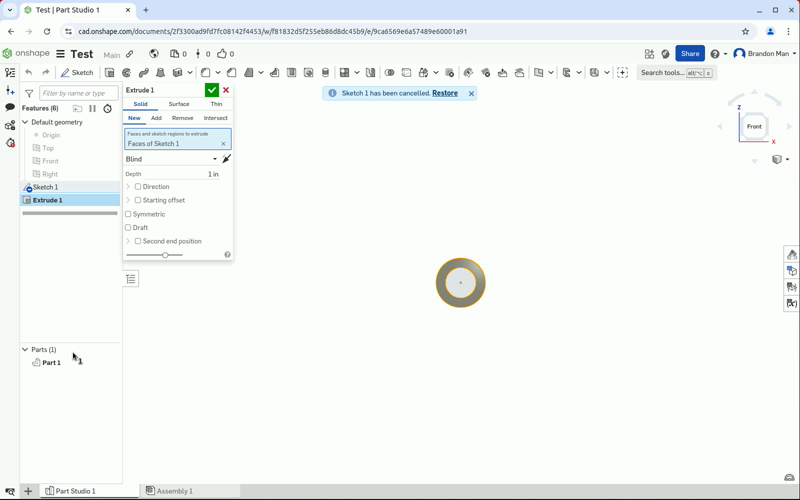
mouse_move(143, 106)
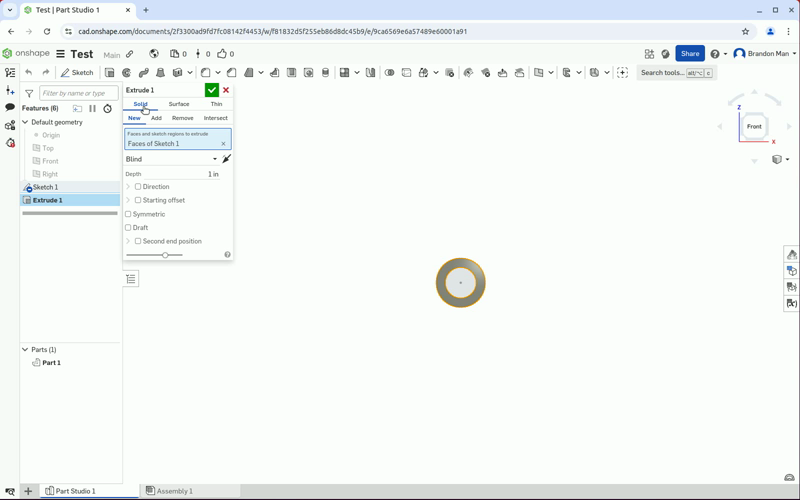
click(143, 106)
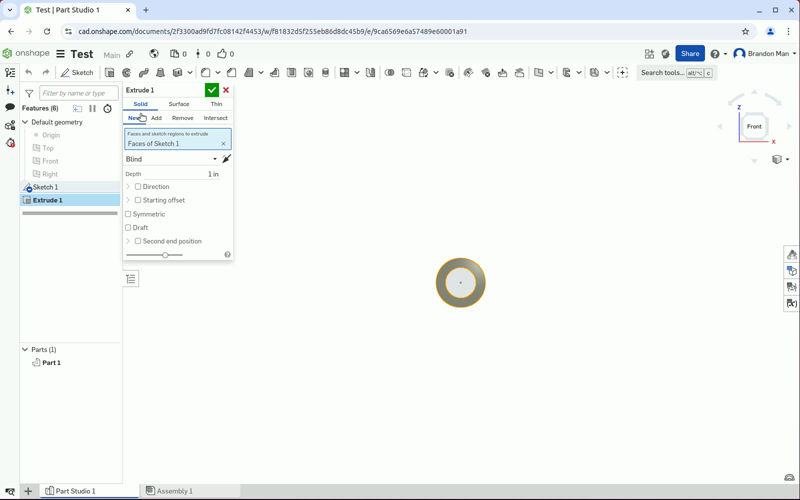
mouse_move(137, 120)
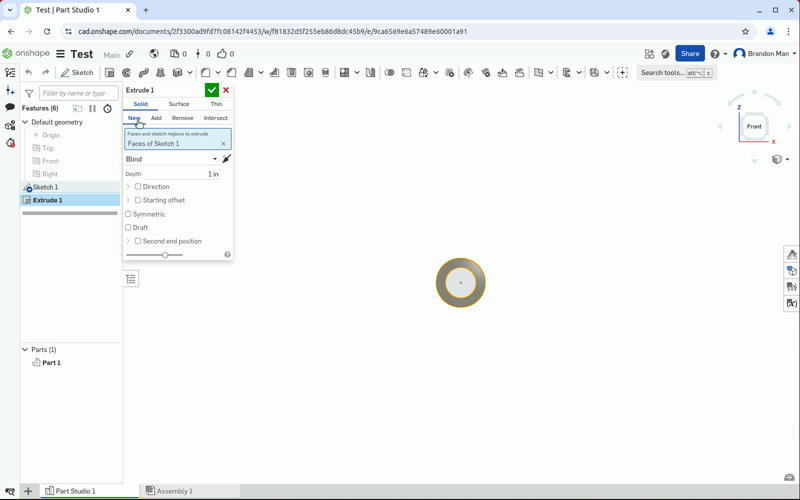
click(137, 120)
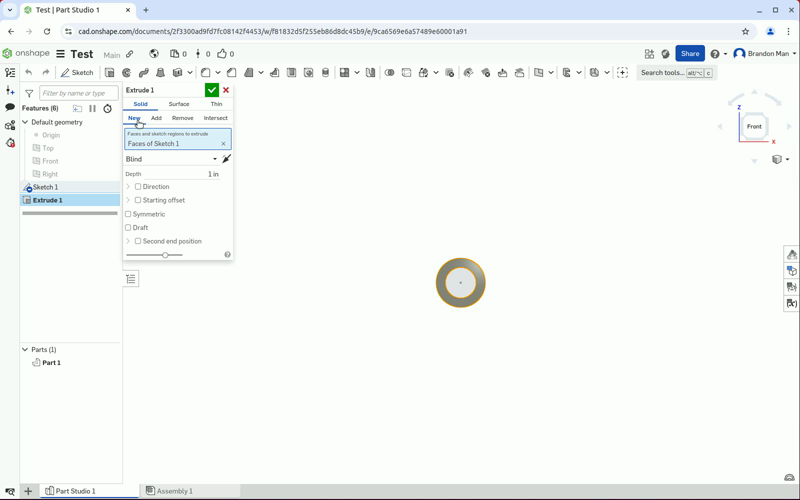
key(tab, 4)
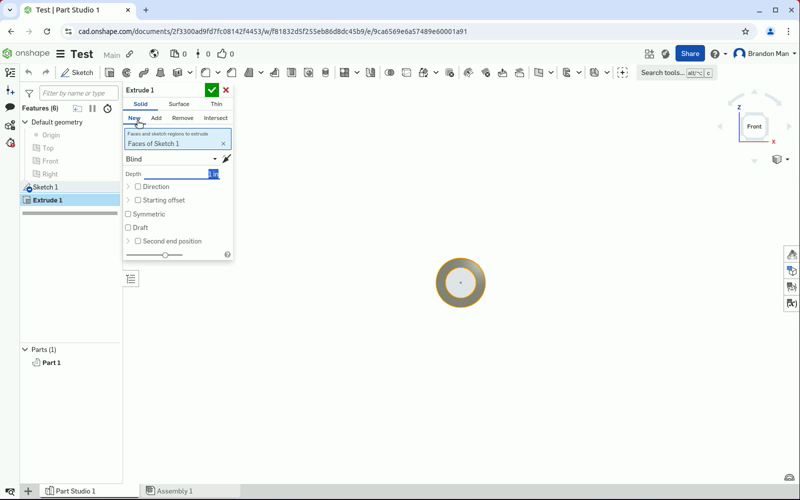
text(5.296)
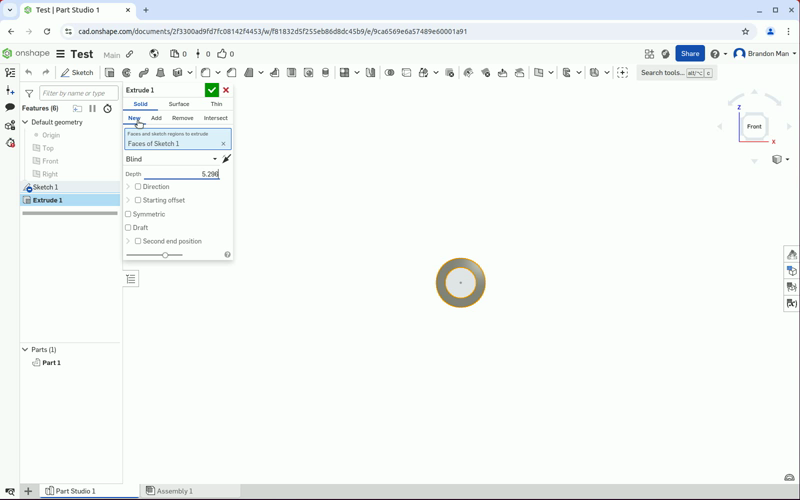
key(tab, 3)
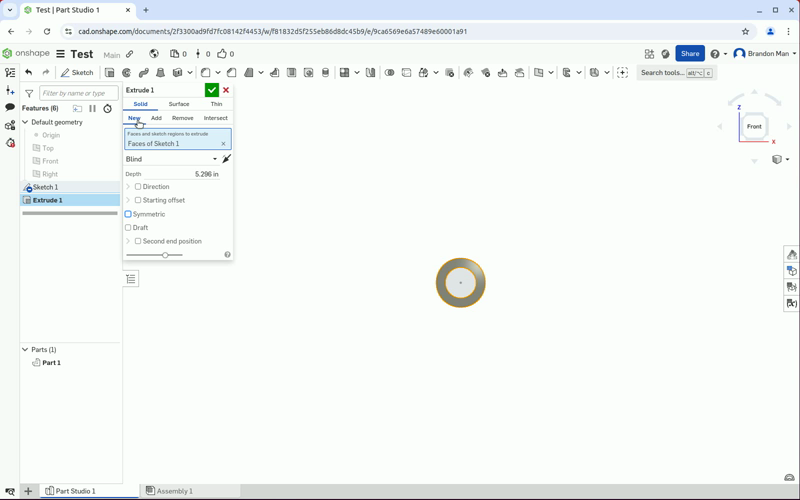
key(space)
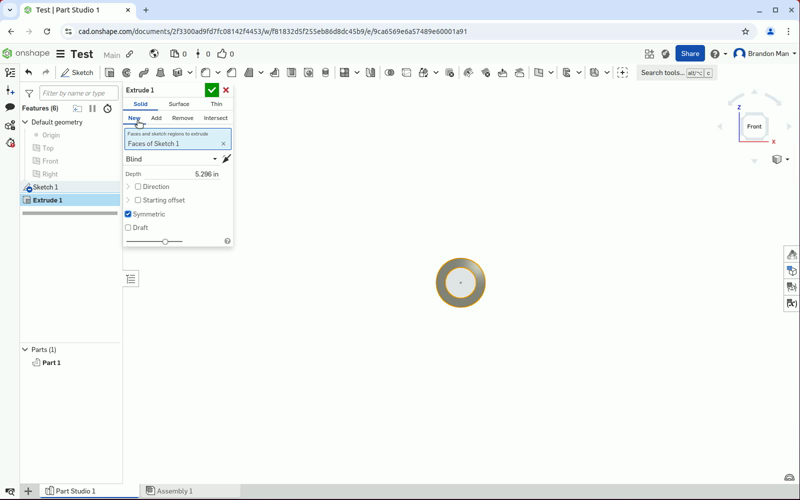
key(enter)
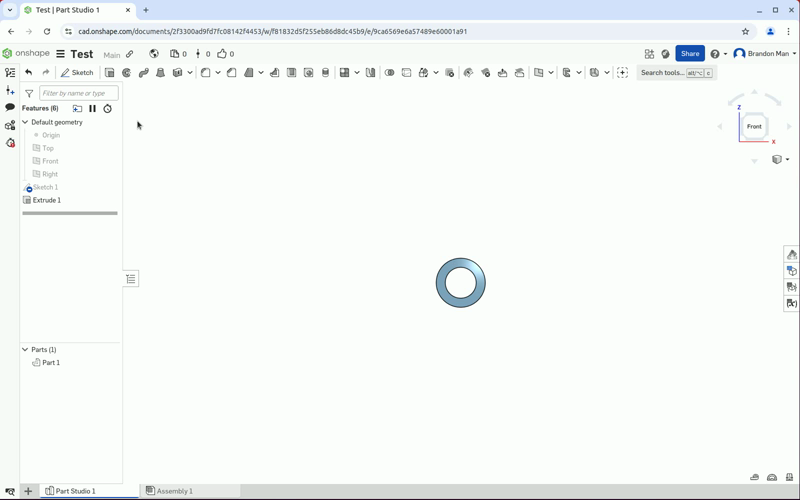
key(shift+h)
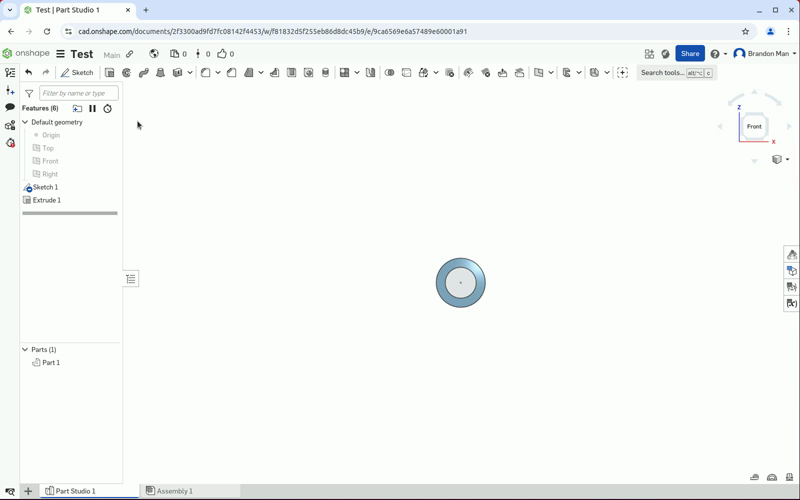
key(shift+h)
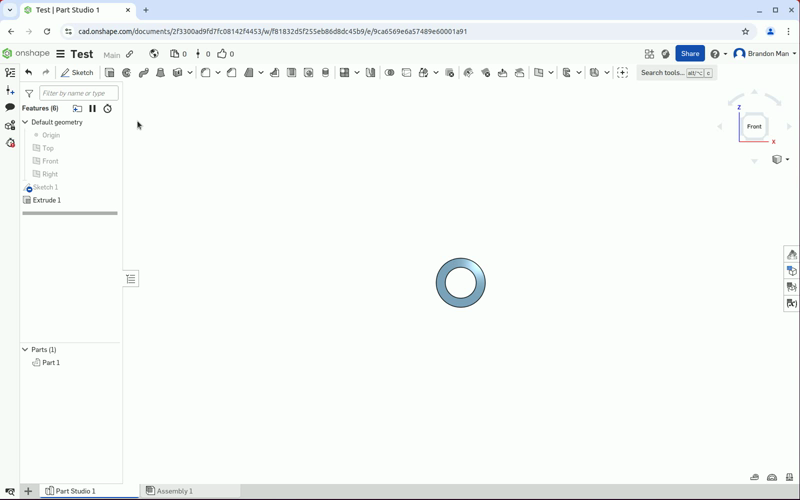
mouse_move(73, 189)
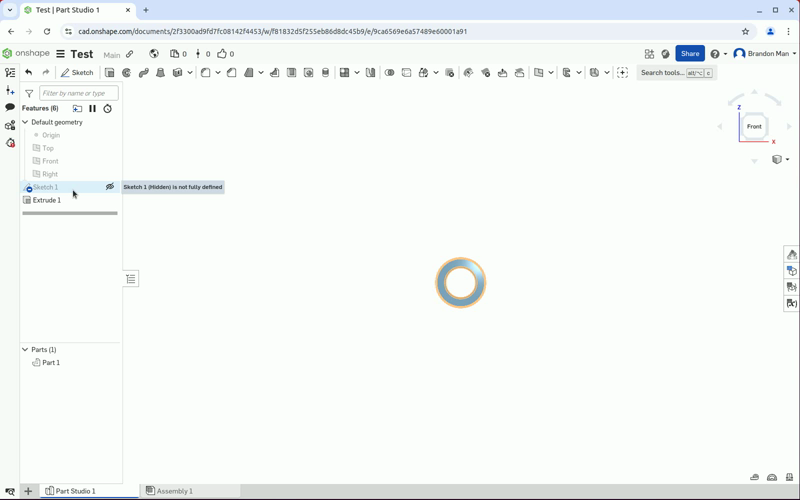
click(73, 189)
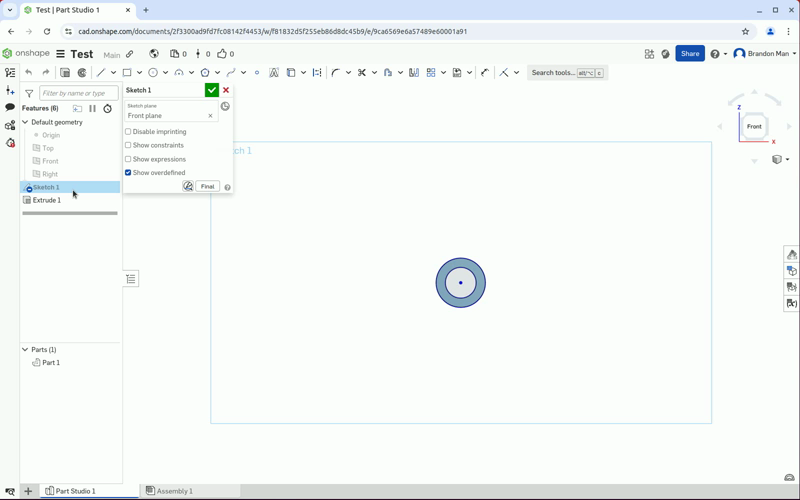
mouse_move(229, 92)
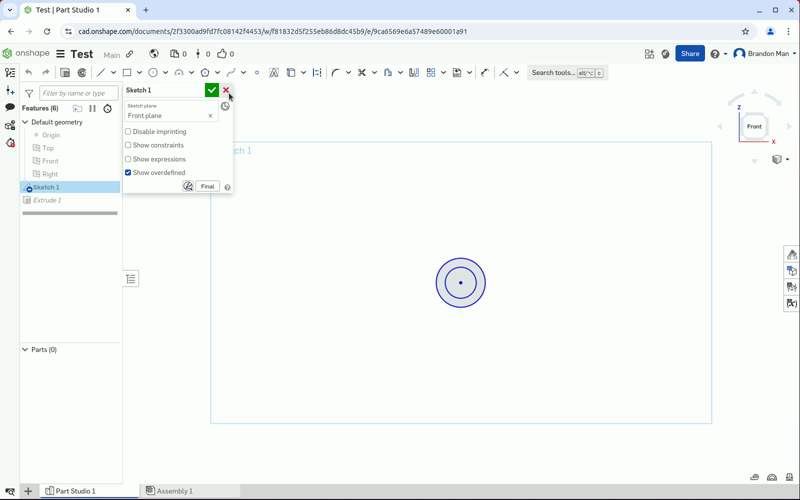
click(229, 92)
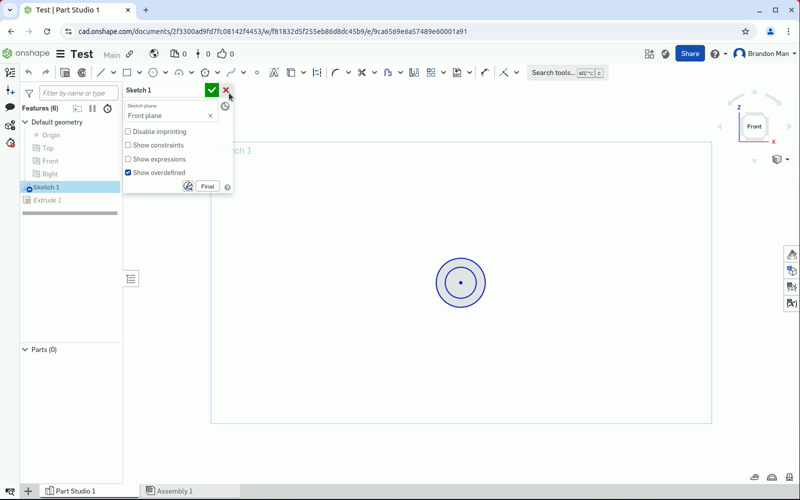
key(shift+s)
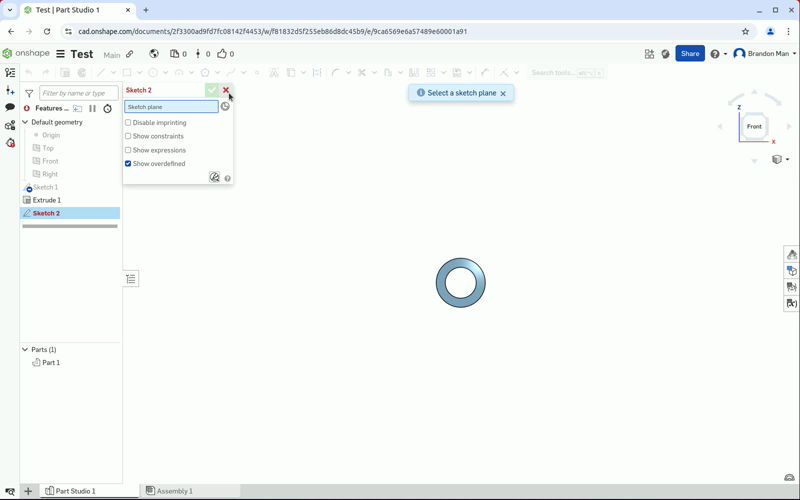
mouse_move(73, 163)
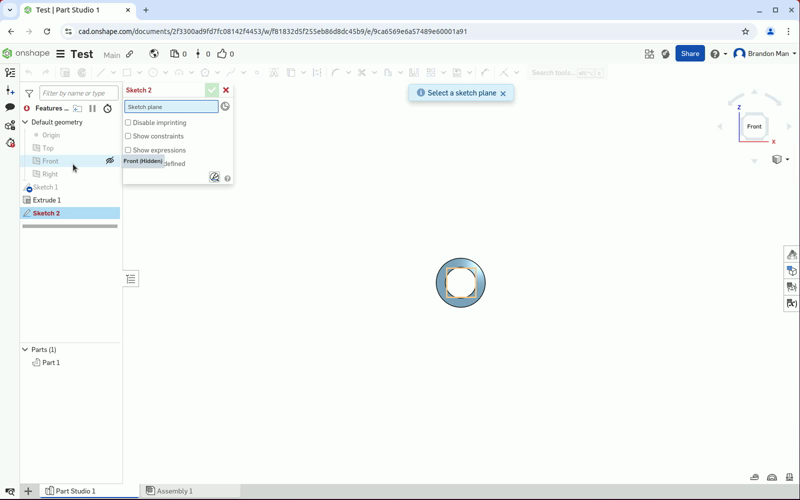
click(73, 163)
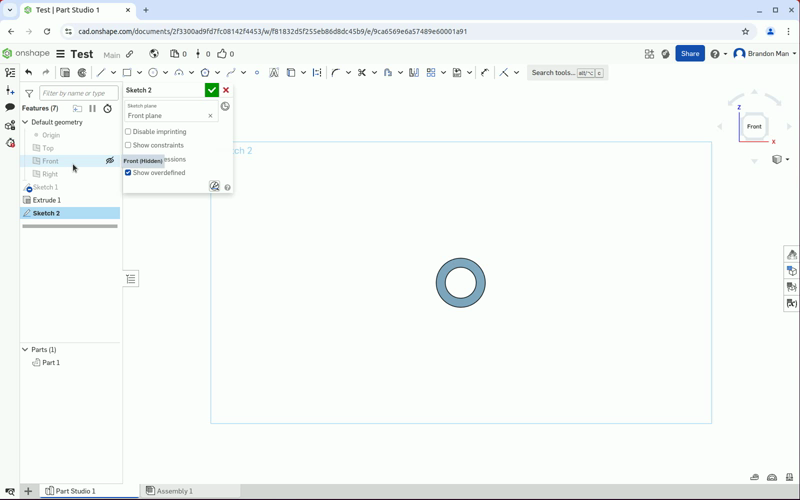
mouse_move(73, 352)
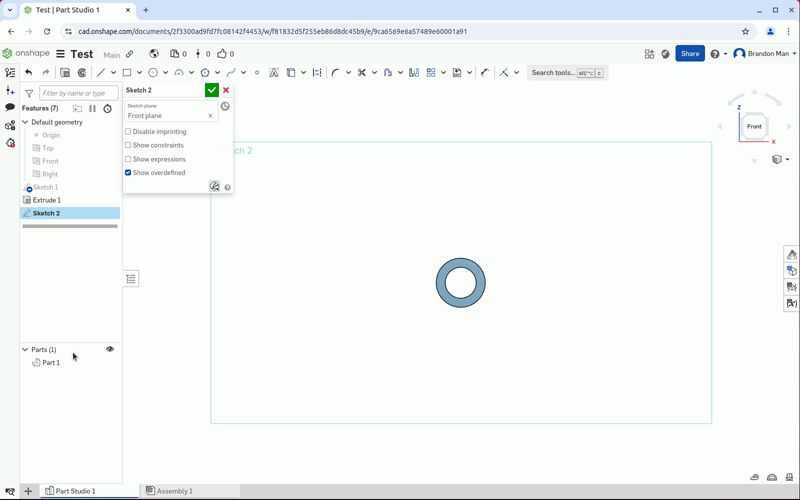
key(y)
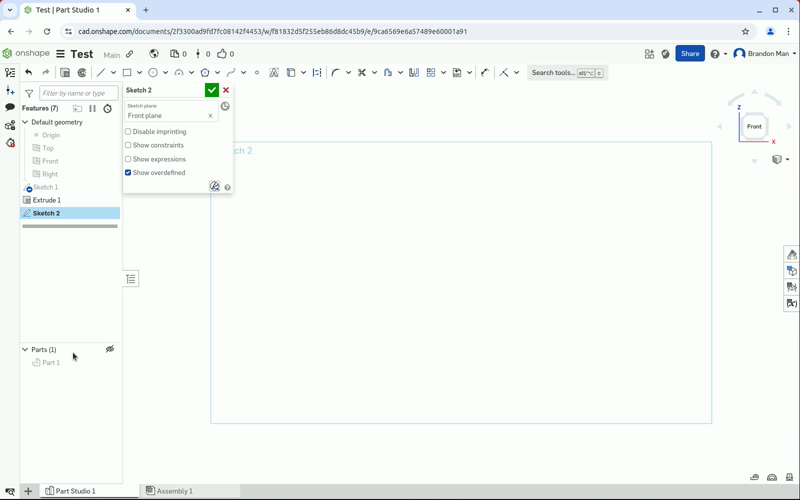
key(c)
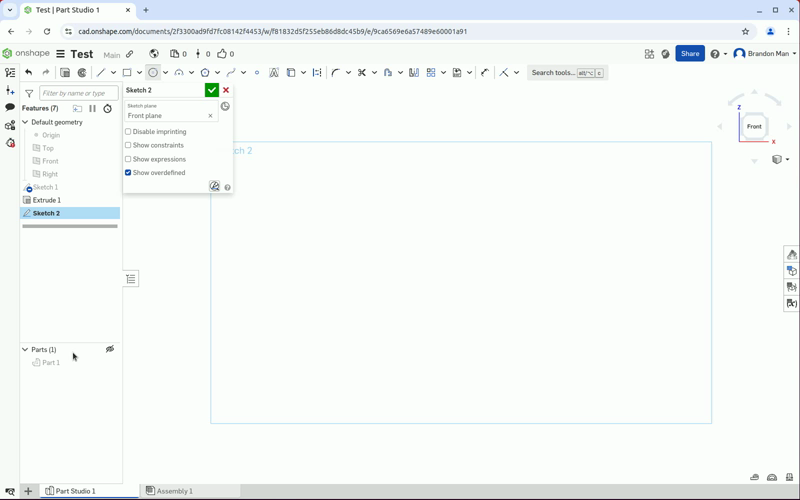
key_down(shift)
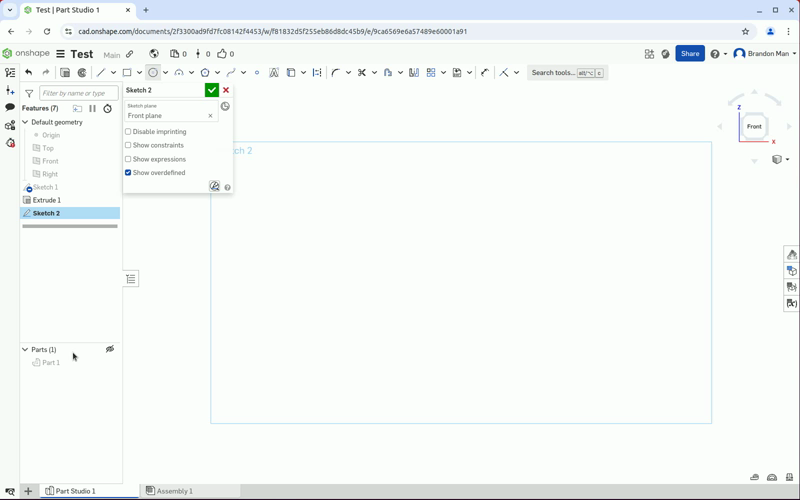
mouse_move(460, 282)
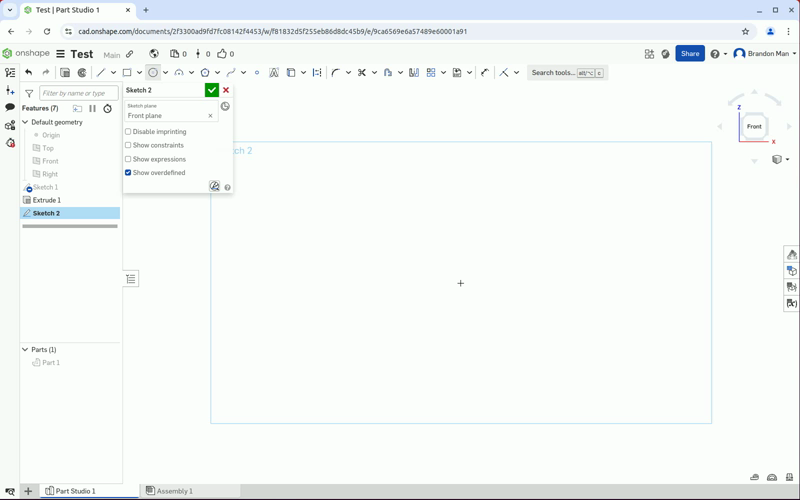
click(460, 282)
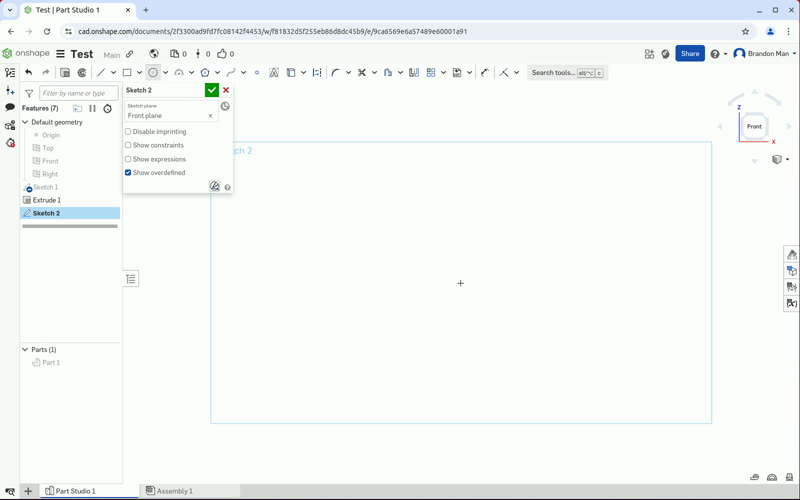
key_up(shift)
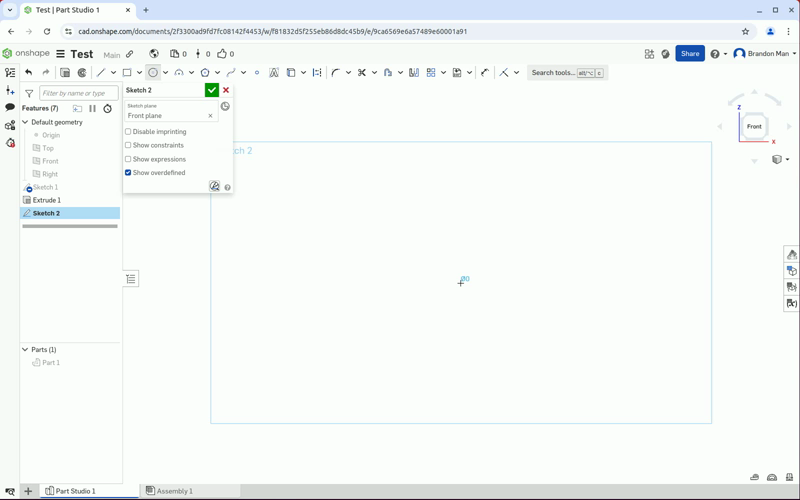
mouse_move(485, 282)
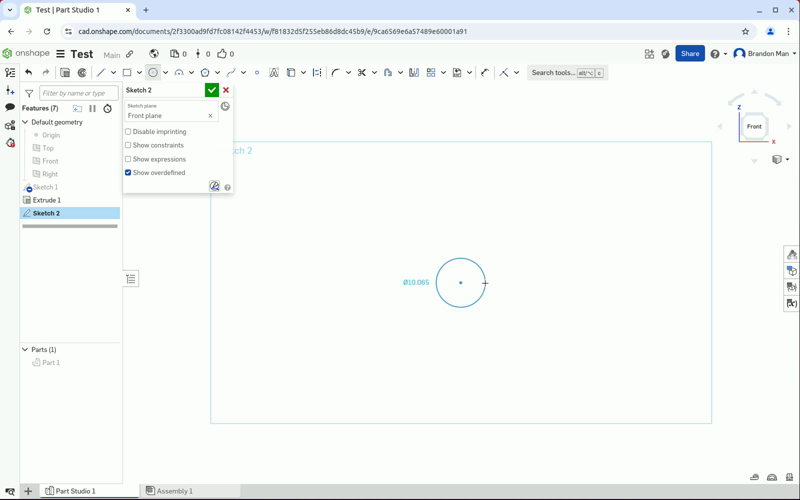
click(485, 282)
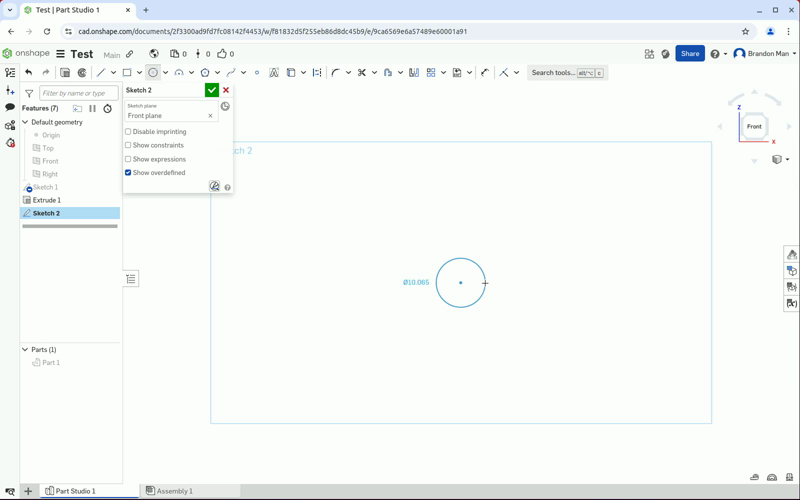
key(esc)
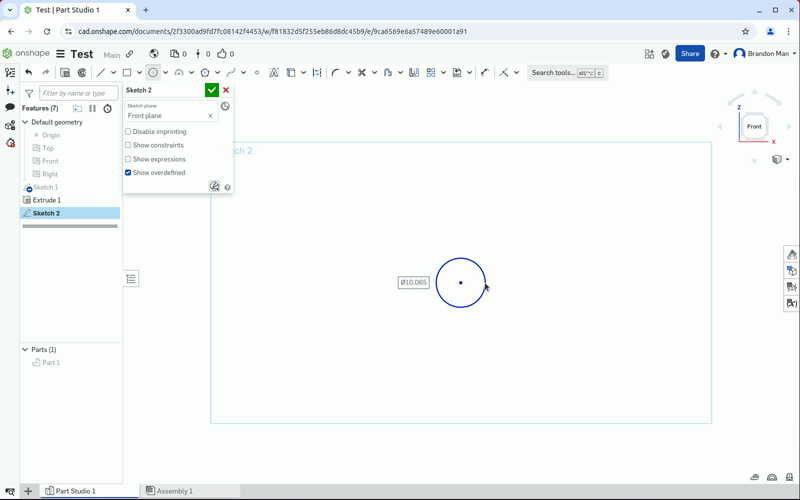
key(c)
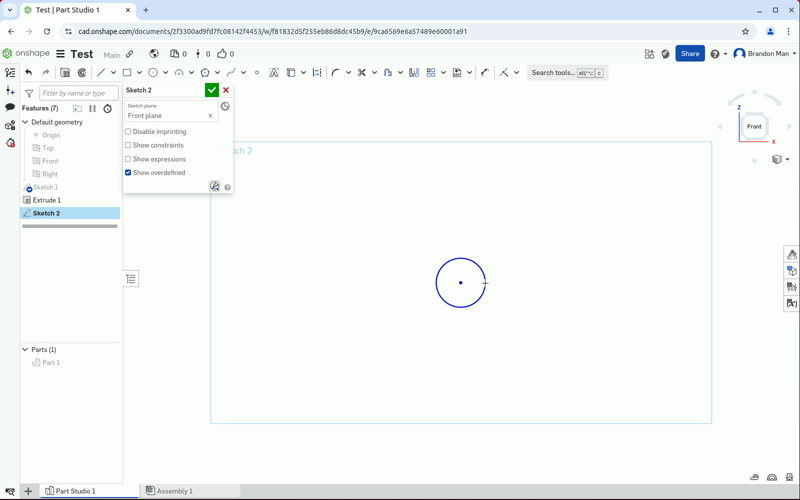
key_down(shift)
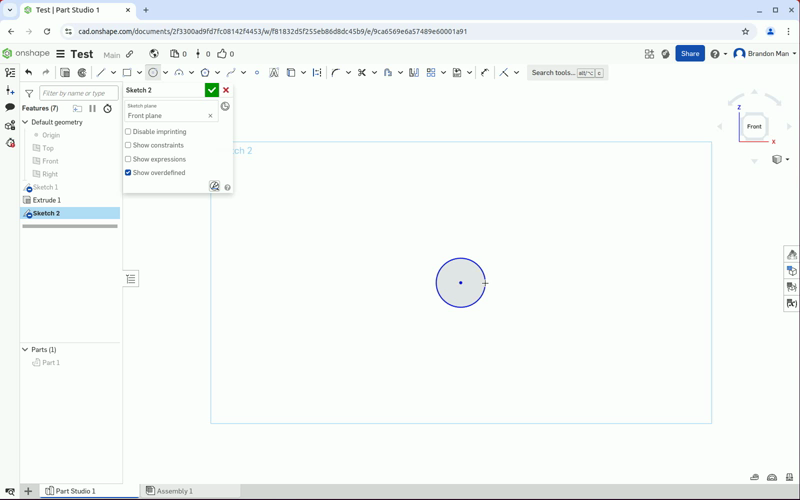
mouse_move(460, 282)
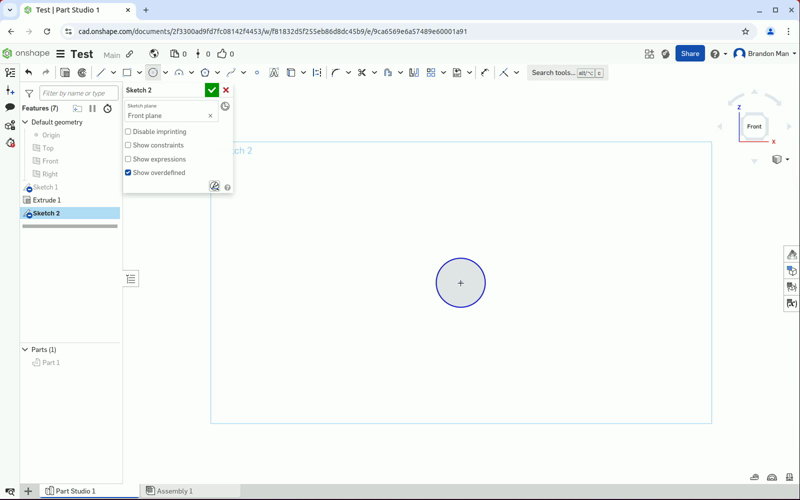
click(460, 282)
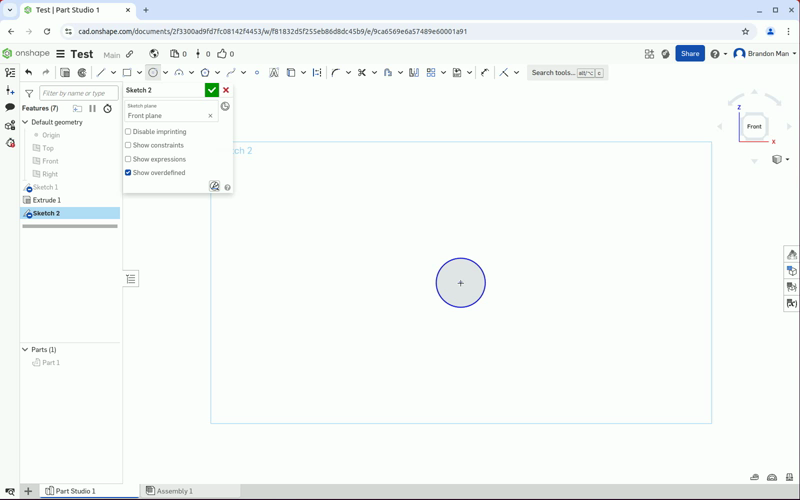
key_up(shift)
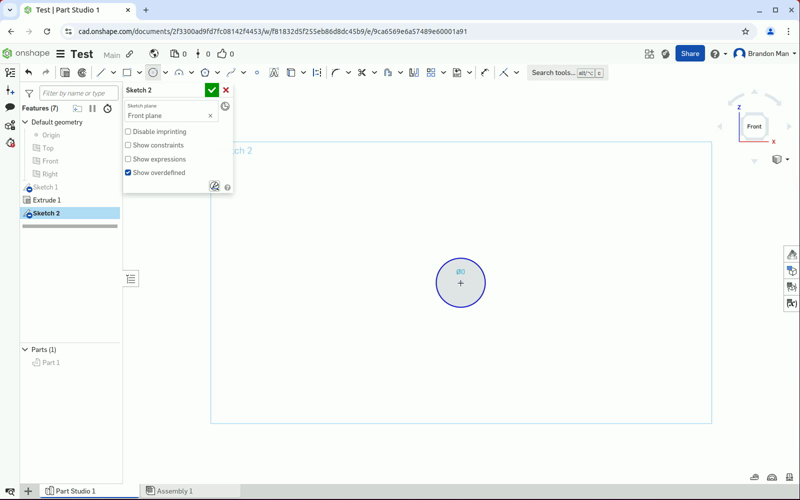
mouse_move(476, 282)
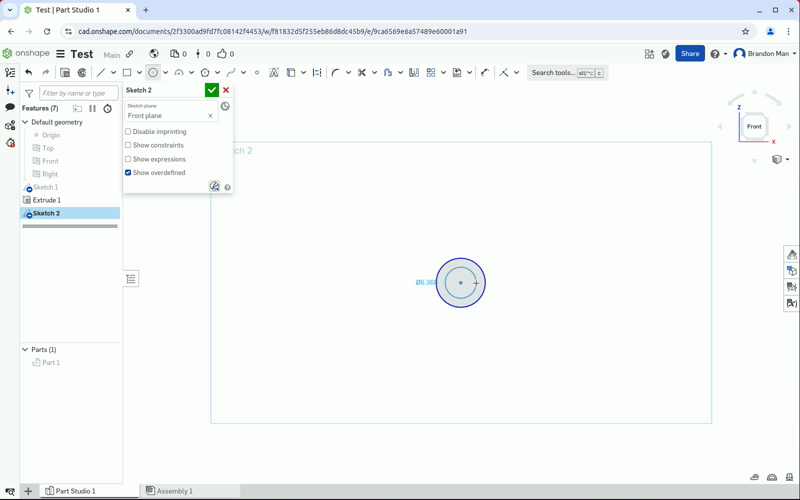
click(476, 282)
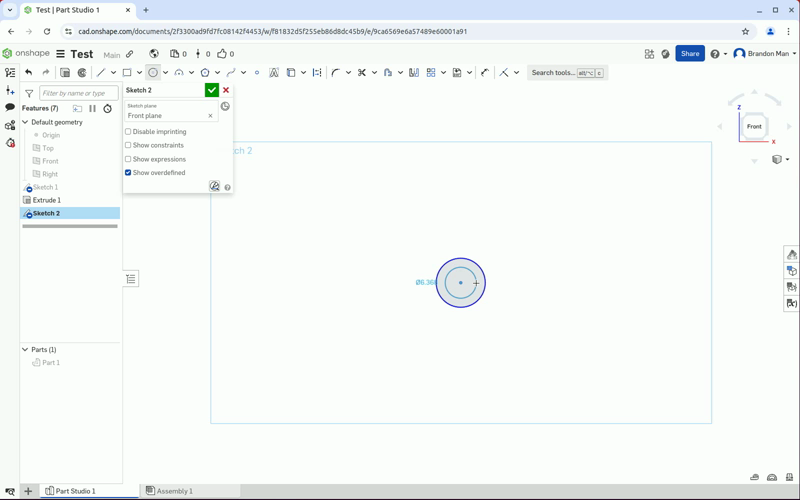
key(esc)
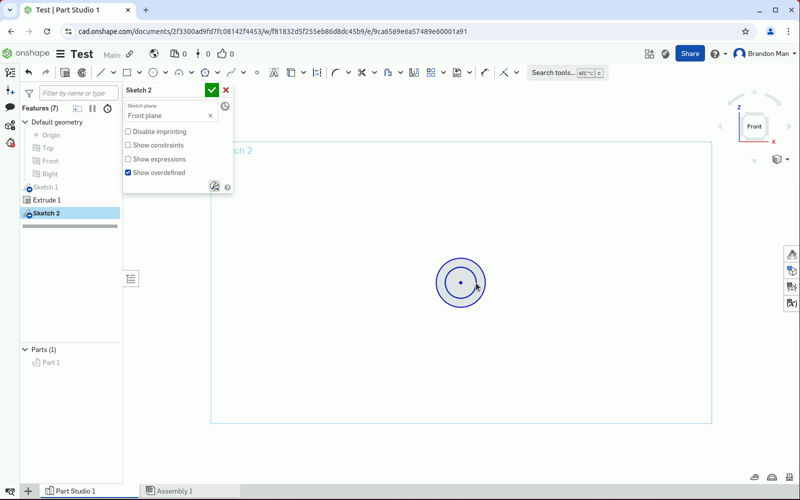
mouse_move(467, 266)
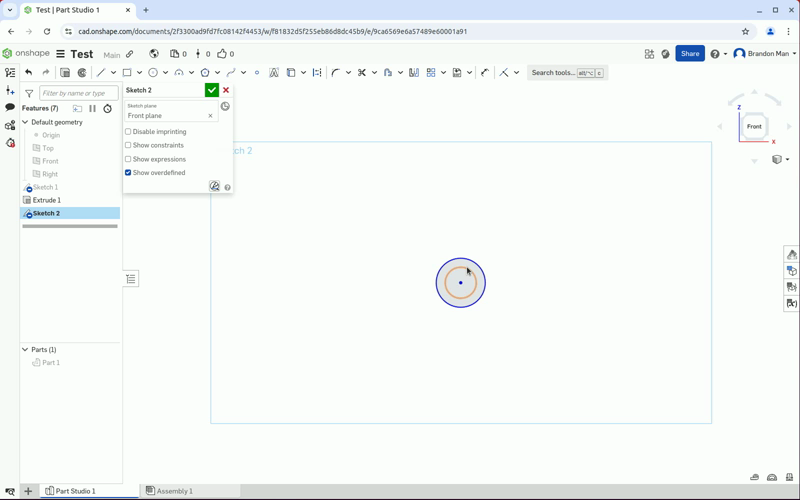
scroll(6)
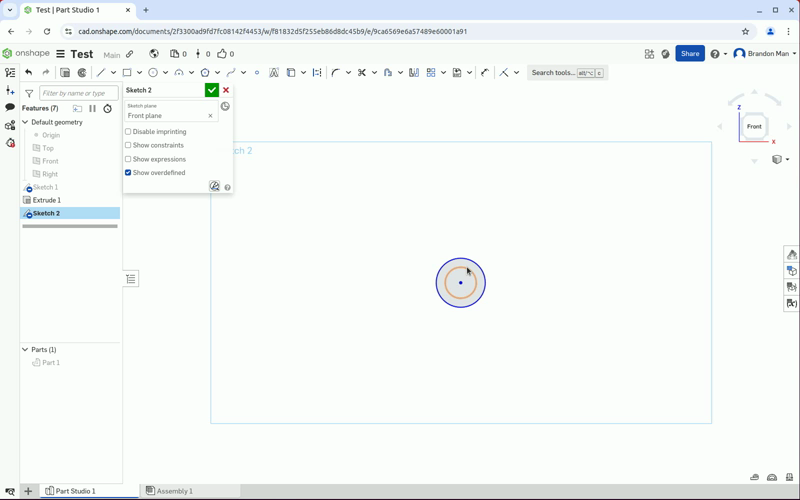
scroll(6)
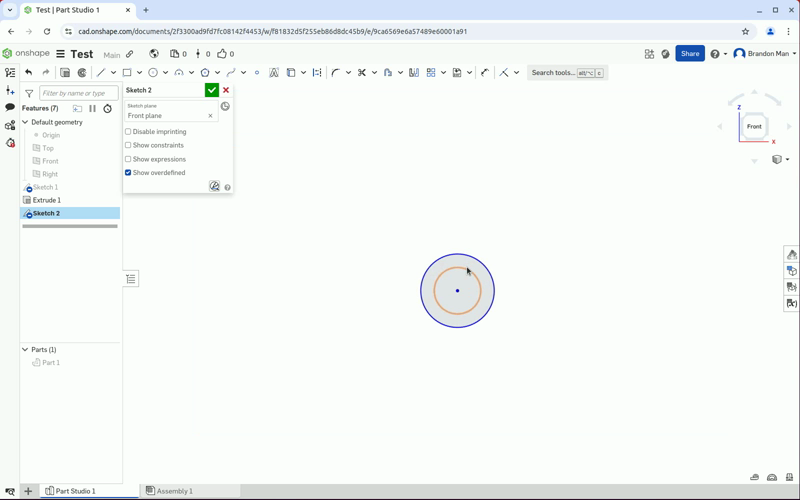
scroll(6)
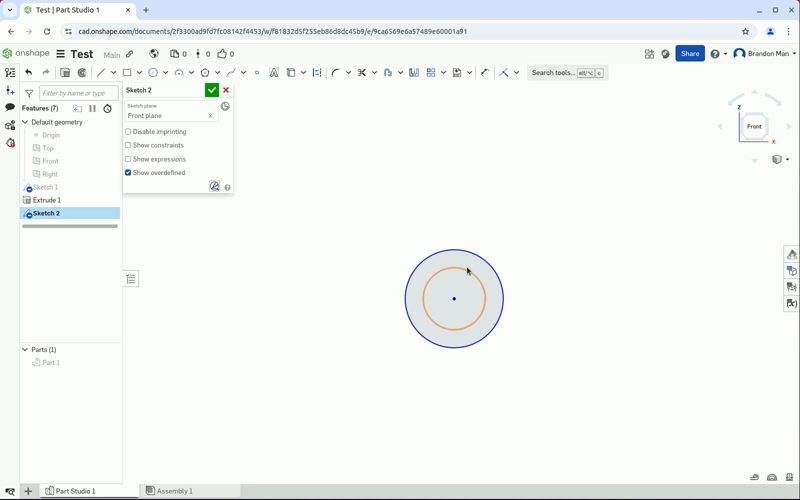
scroll(6)
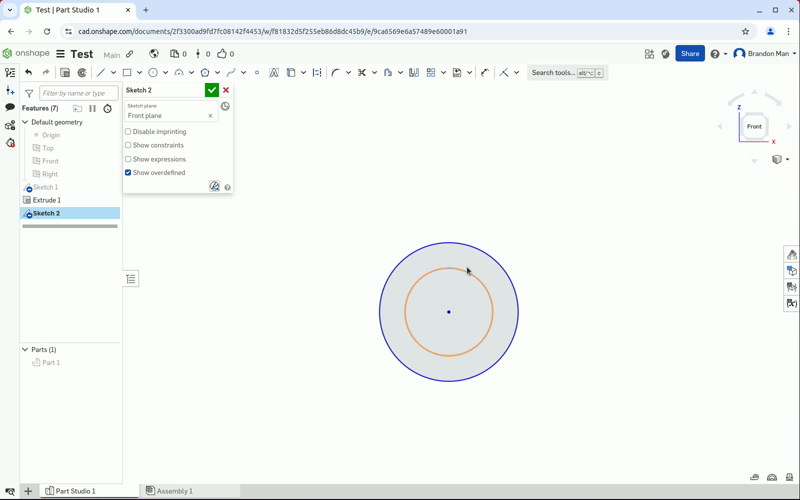
scroll(6)
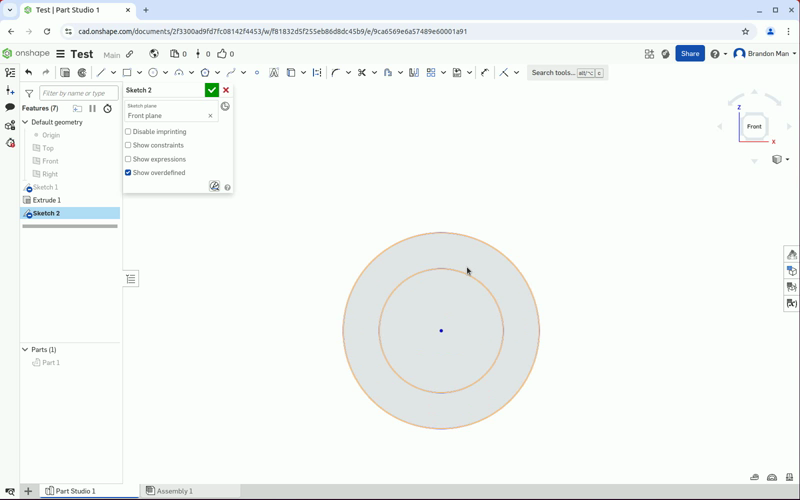
scroll(6)
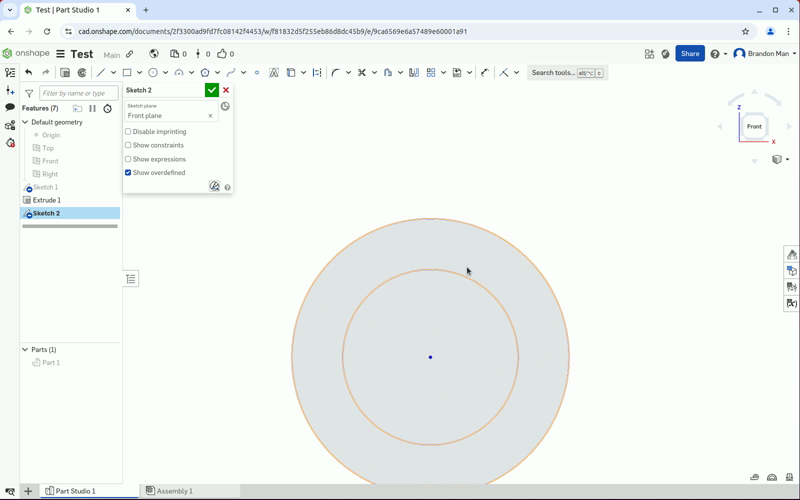
scroll(6)
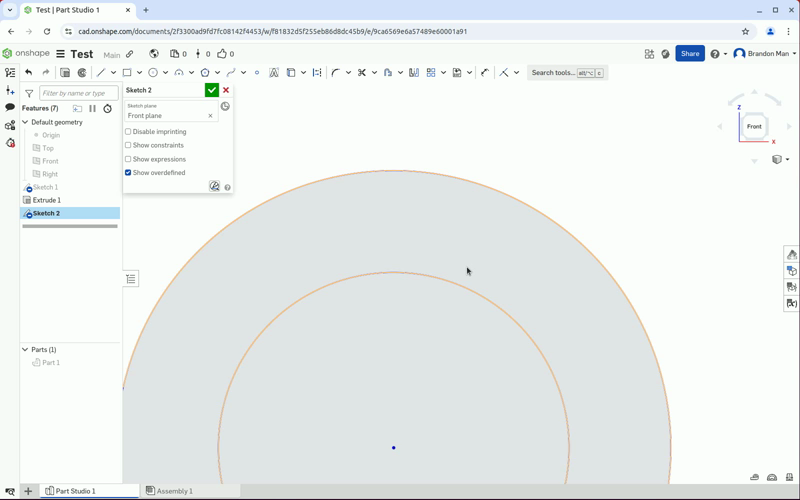
click(467, 266)
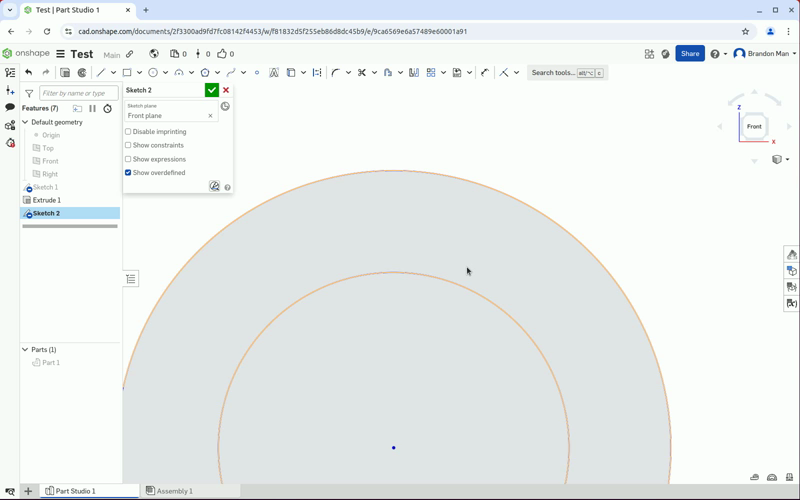
scroll(-6)
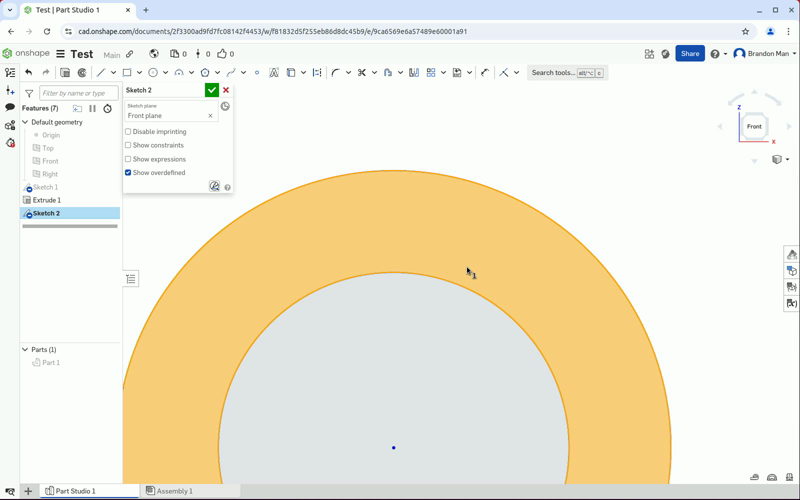
scroll(-6)
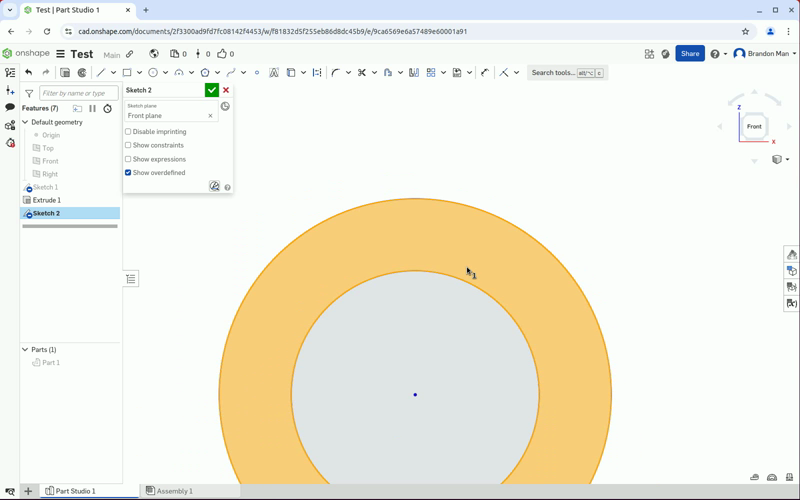
scroll(-6)
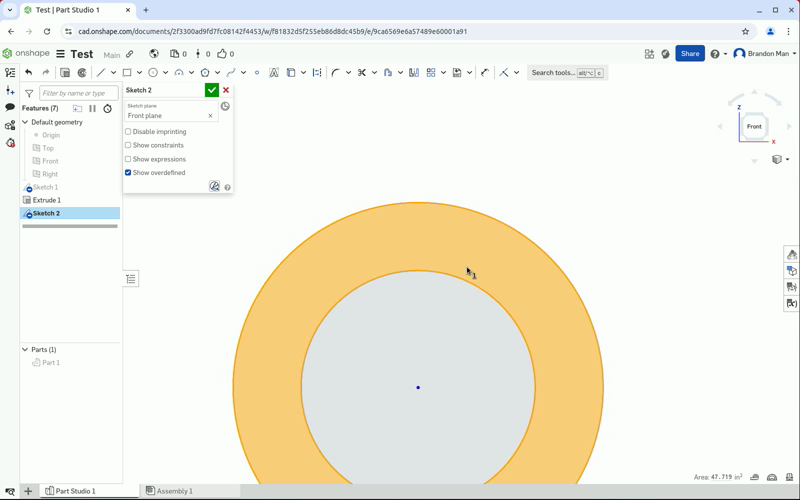
scroll(-6)
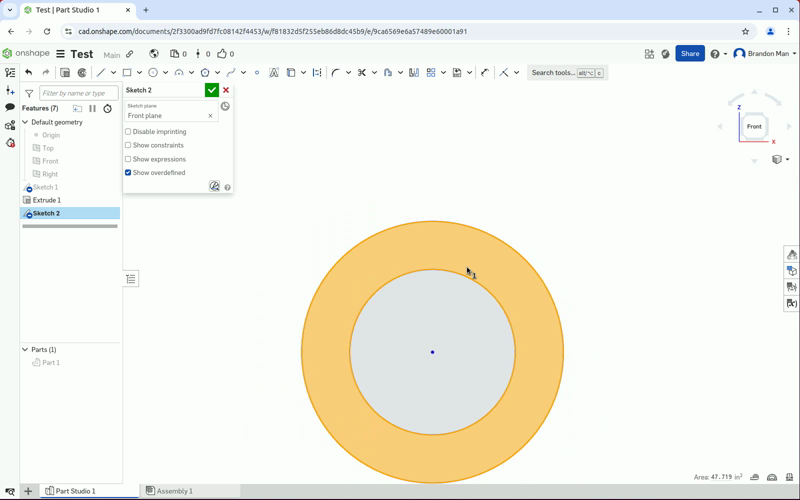
scroll(-6)
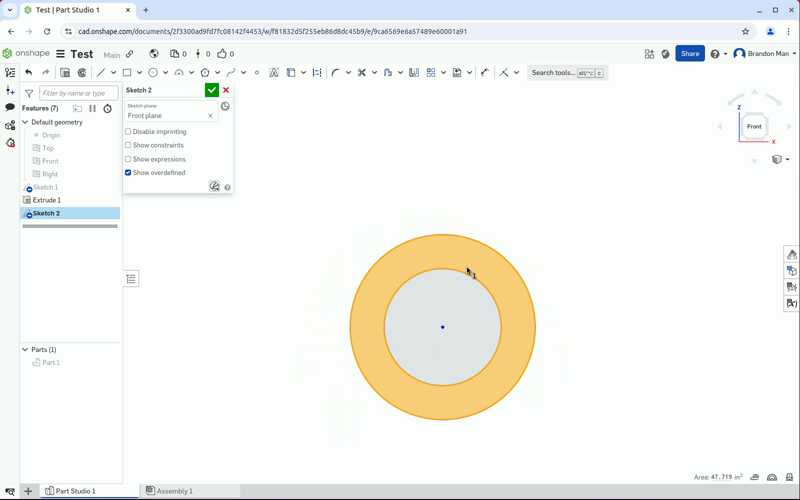
scroll(-6)
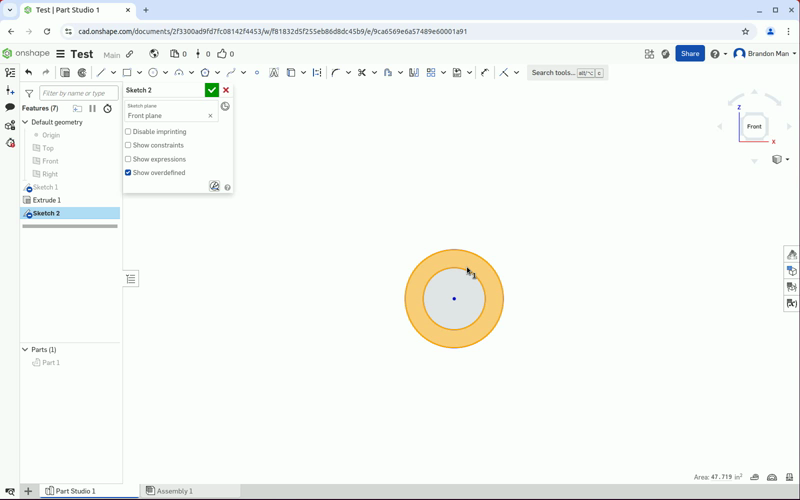
scroll(-6)
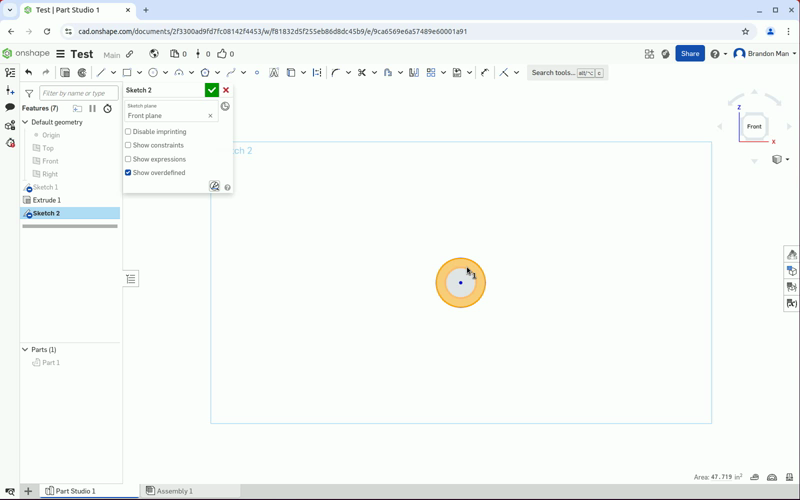
mouse_move(73, 352)
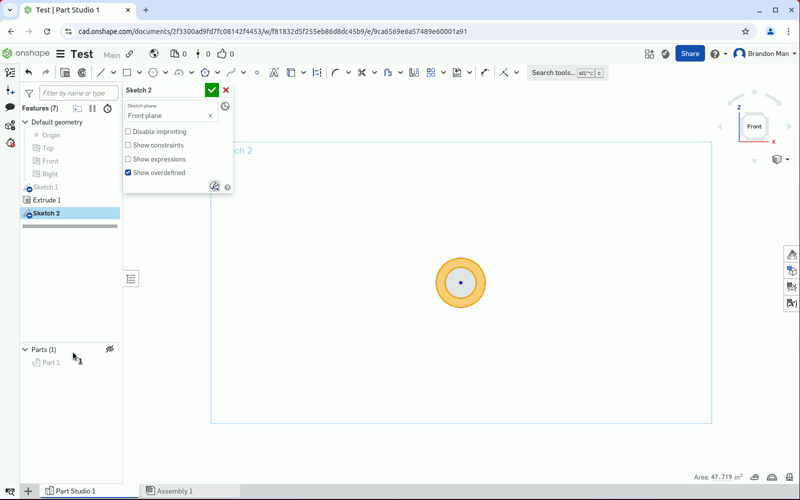
key(shift+y)
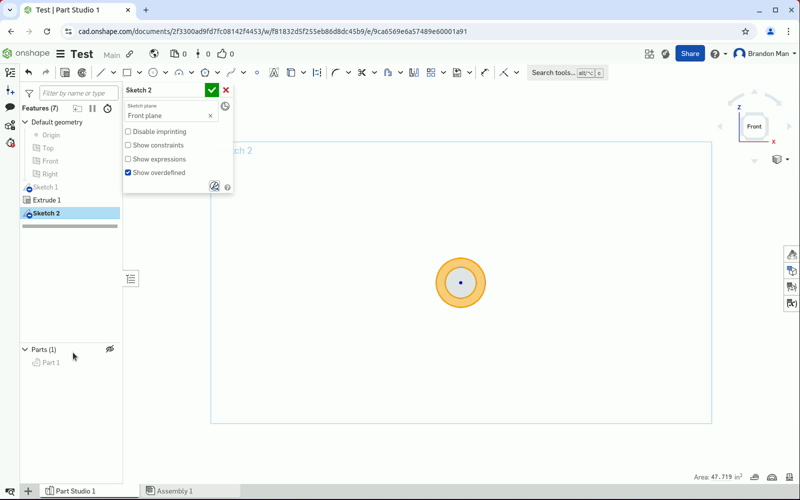
key(shift+e)
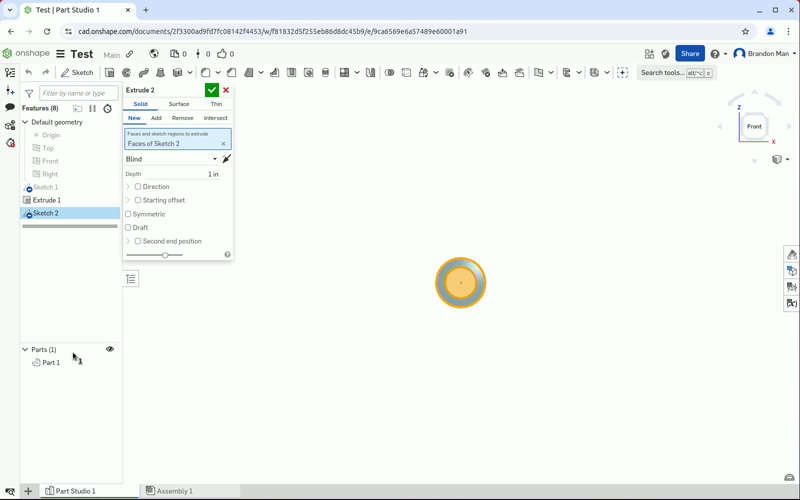
mouse_move(143, 106)
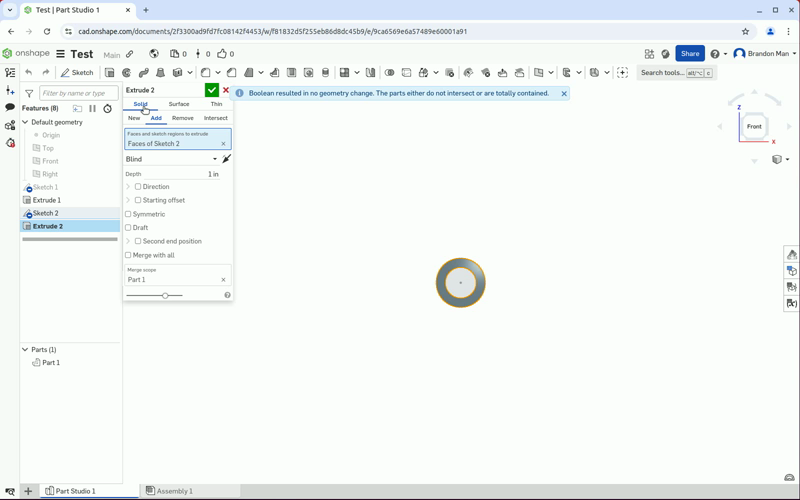
click(143, 106)
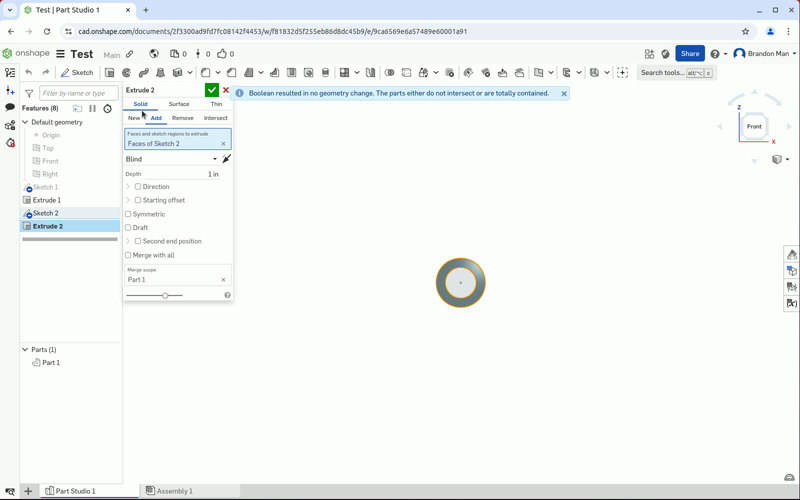
mouse_move(137, 120)
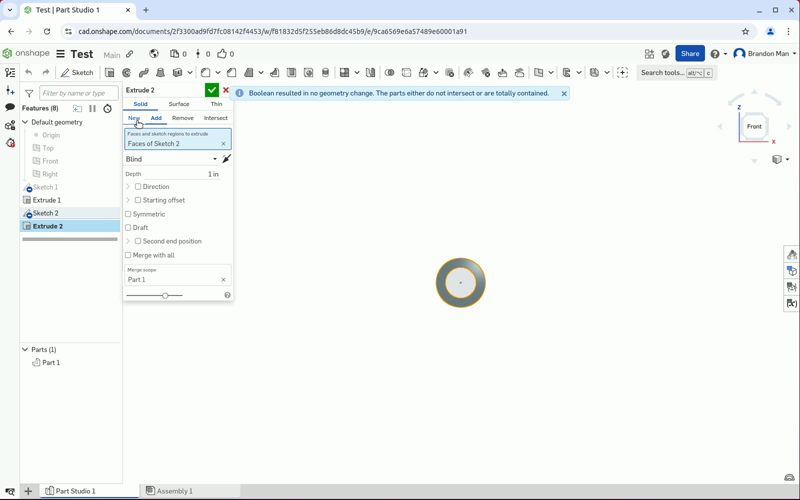
click(137, 120)
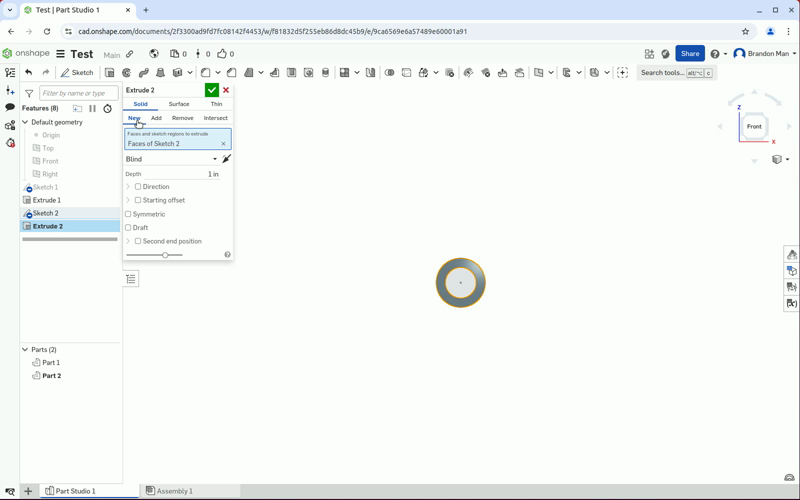
key(tab, 4)
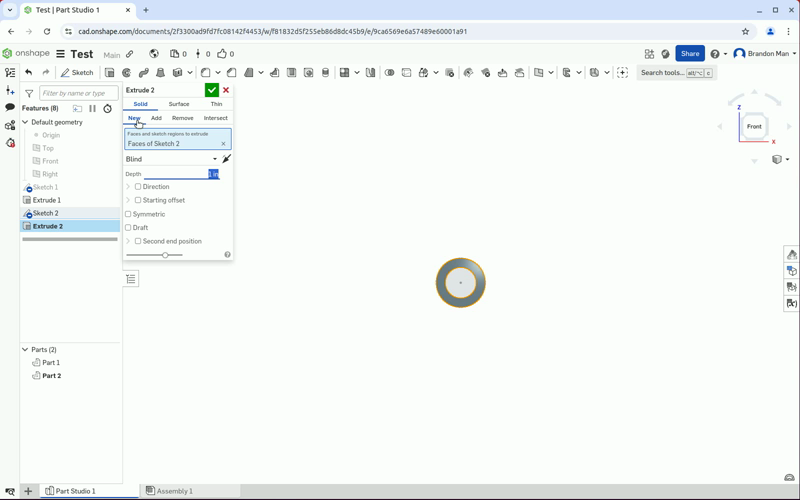
text(5.296)
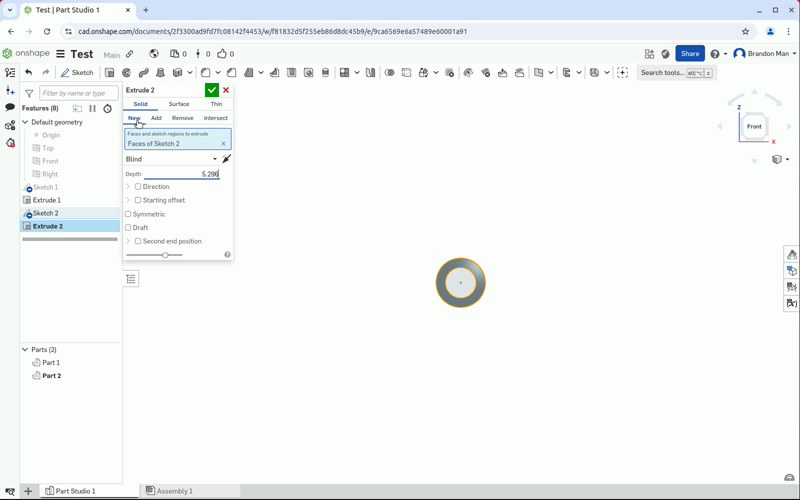
key(tab, 3)
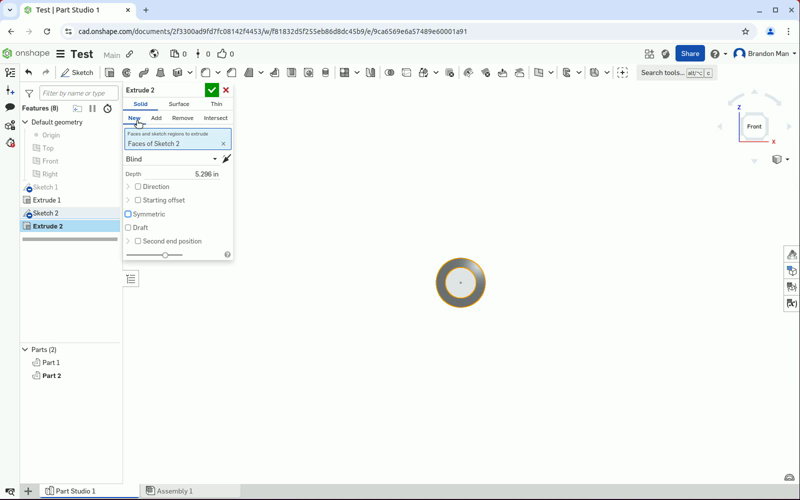
key(space)
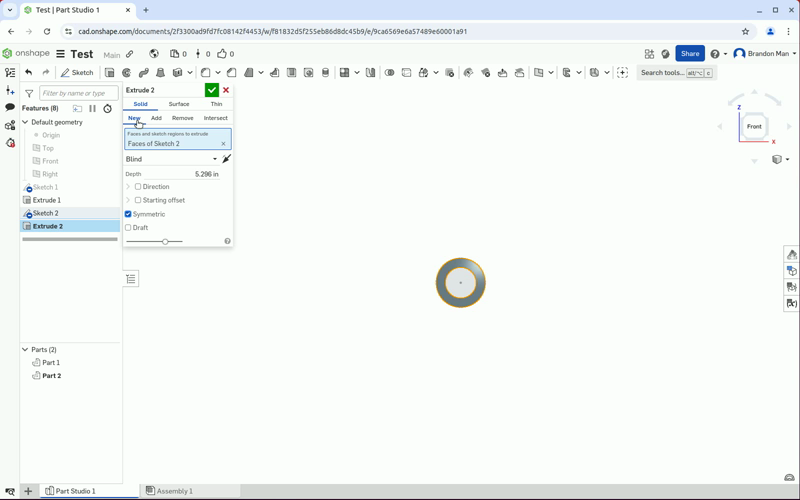
key(enter)
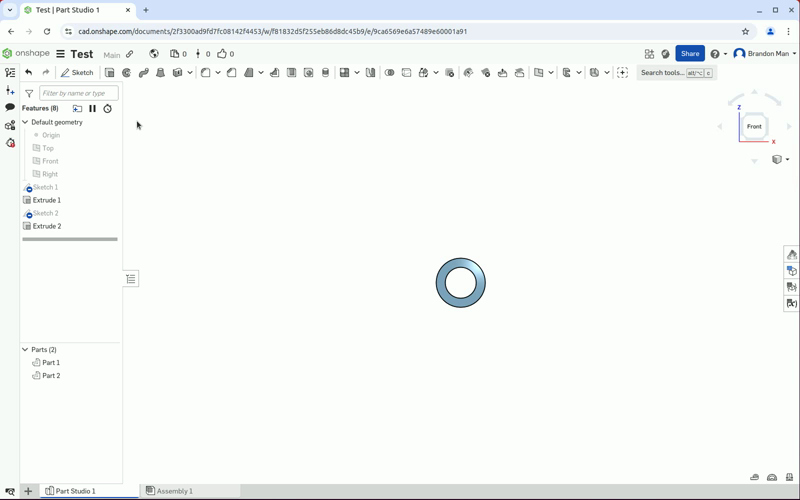
key(shift+h)
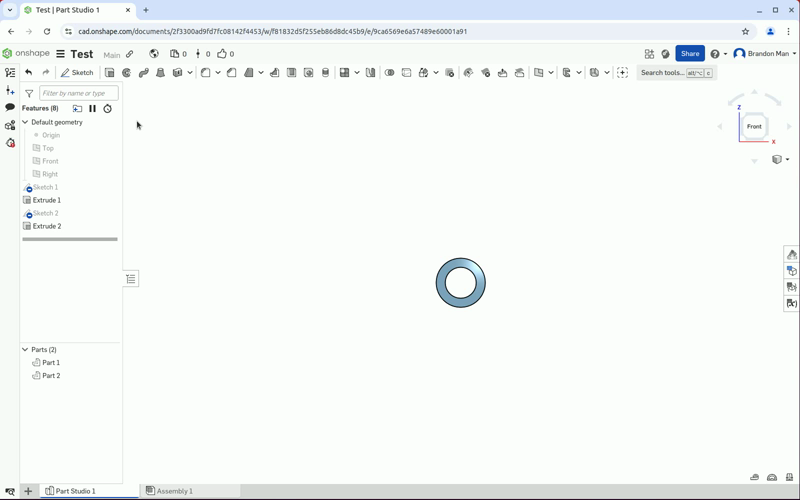
key(shift+h)
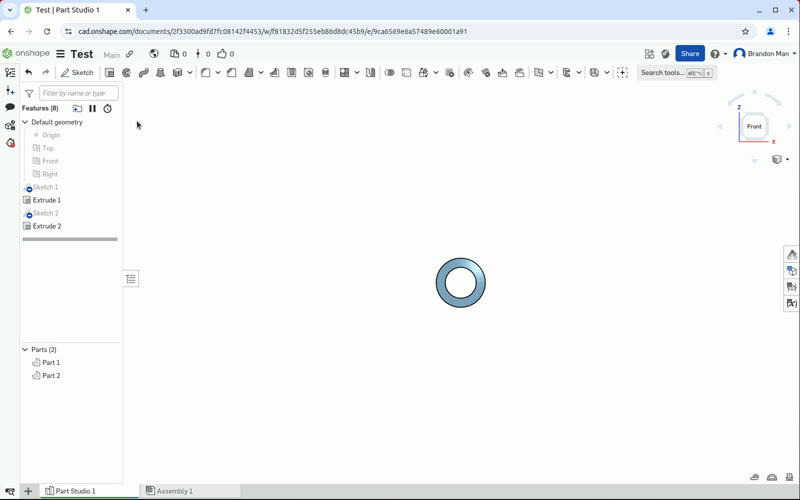
mouse_move(73, 189)
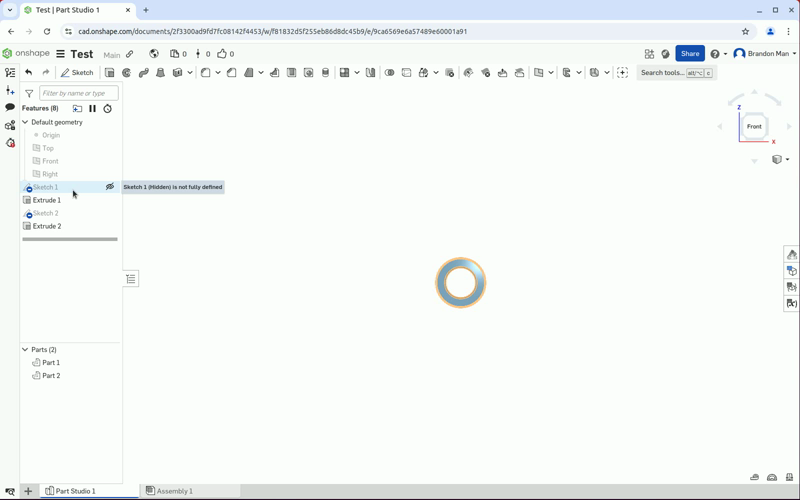
click(73, 189)
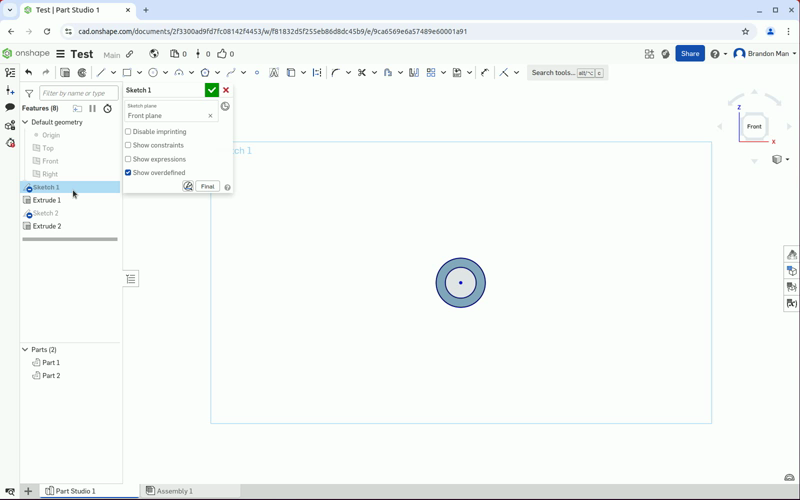
mouse_move(229, 92)
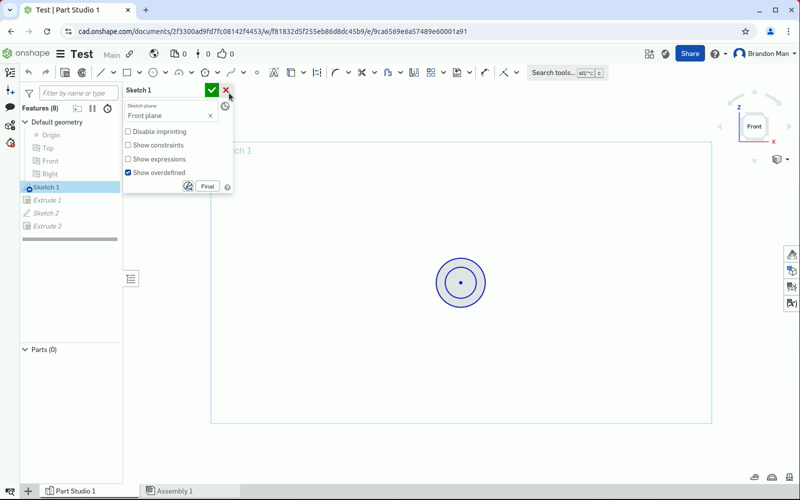
click(229, 92)
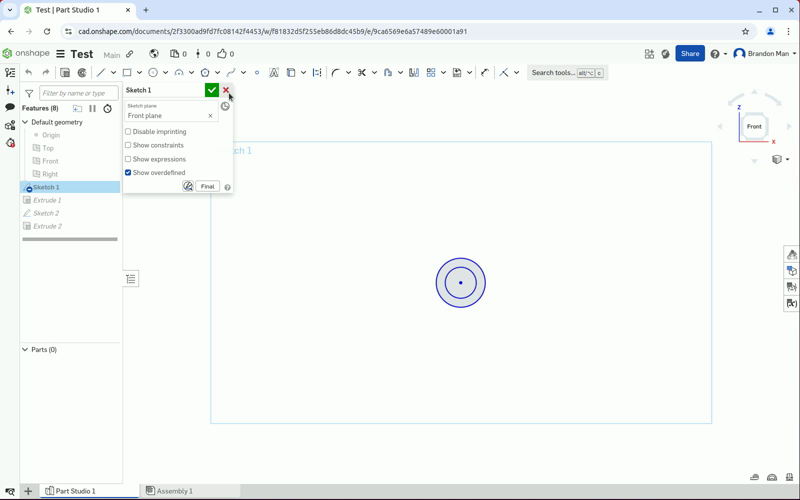
key(shift+s)
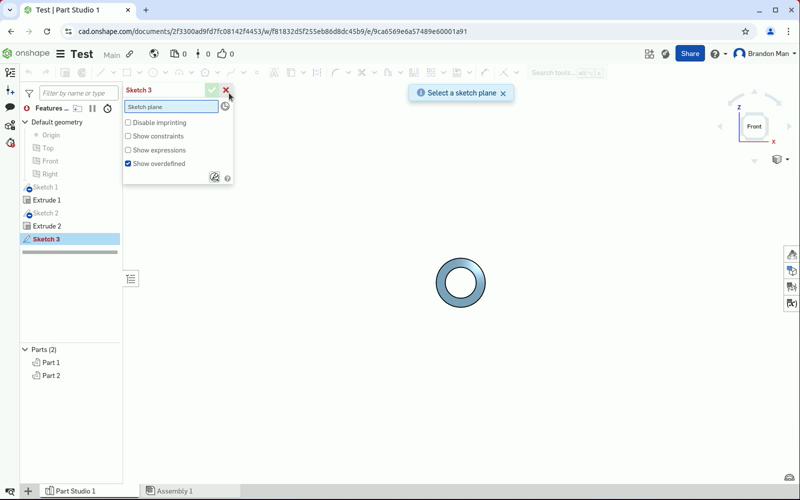
mouse_move(73, 163)
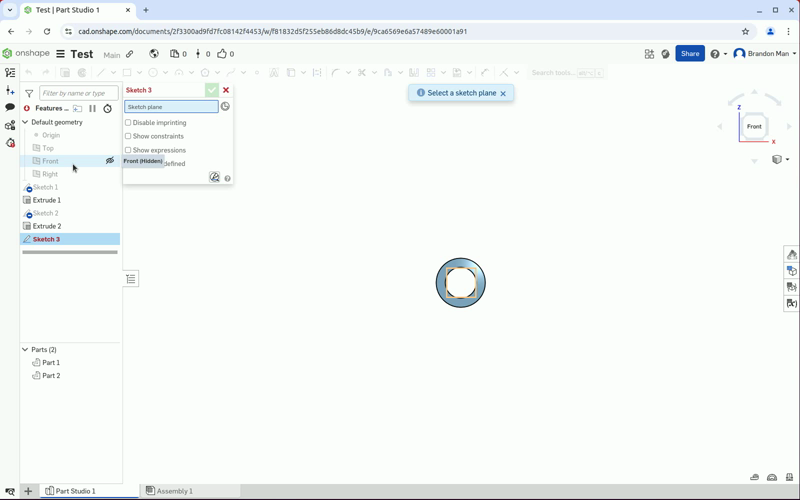
click(73, 163)
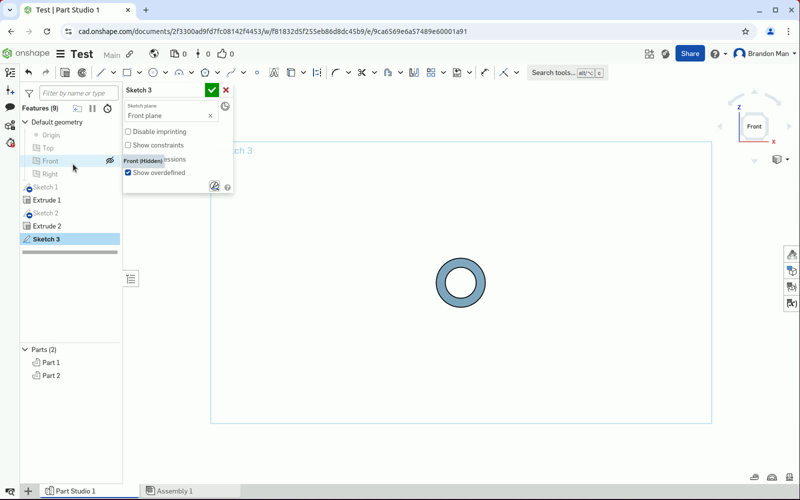
mouse_move(73, 352)
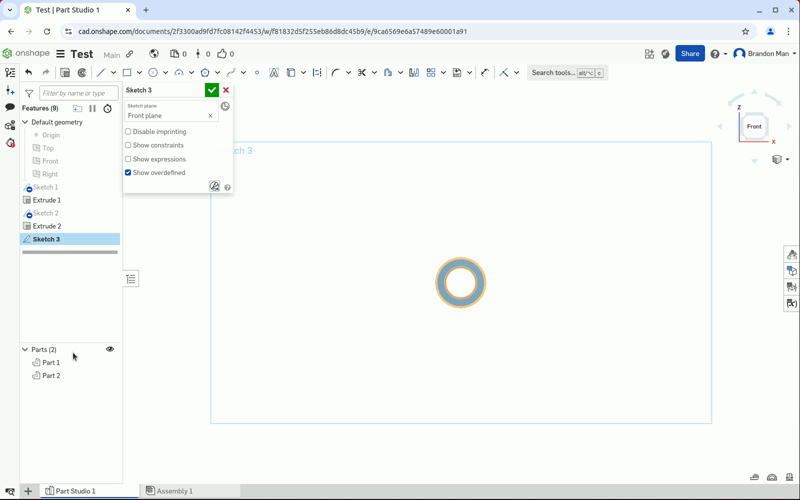
key(y)
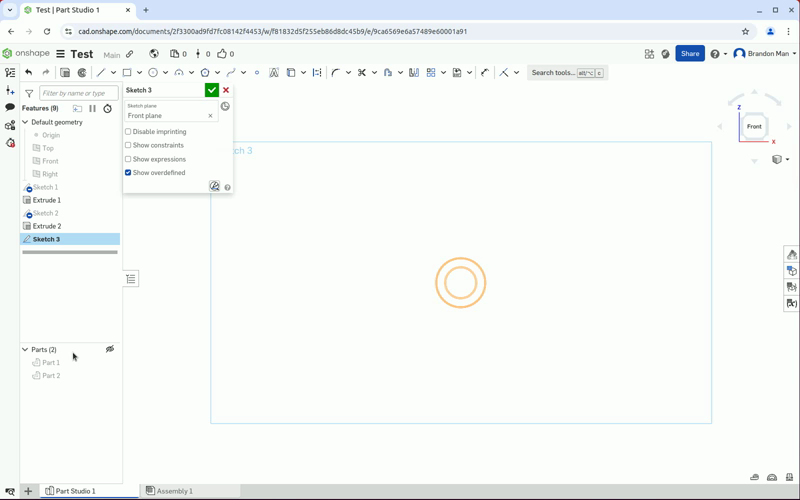
key(a)
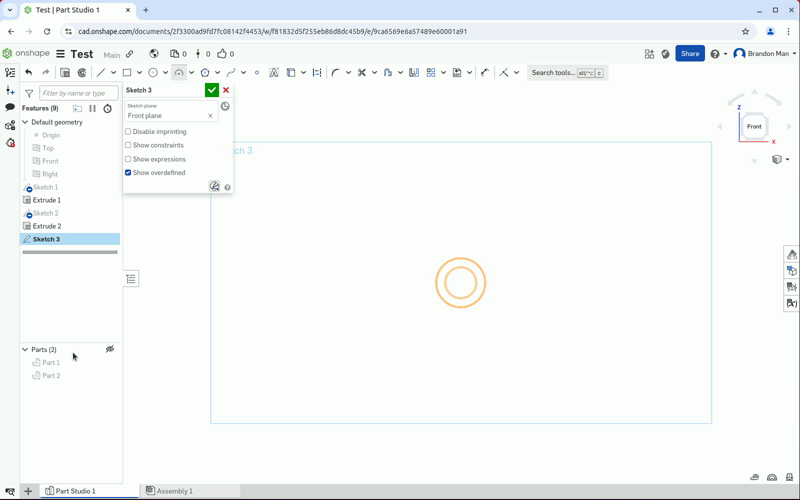
key_down(shift)
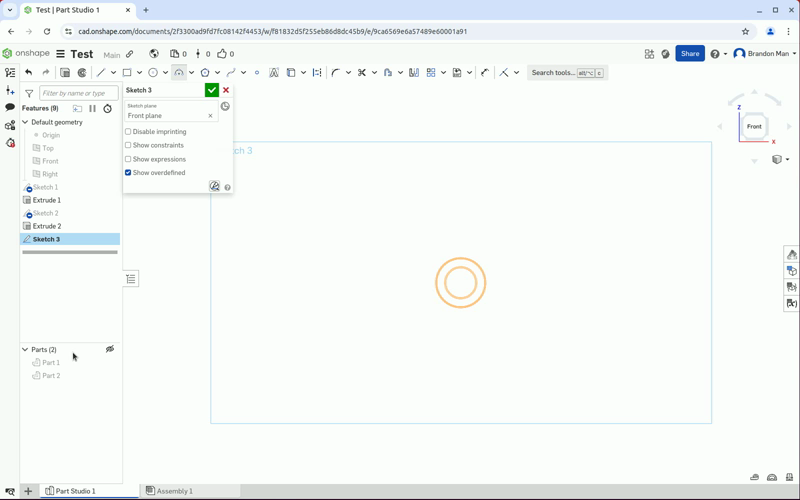
mouse_move(444, 265)
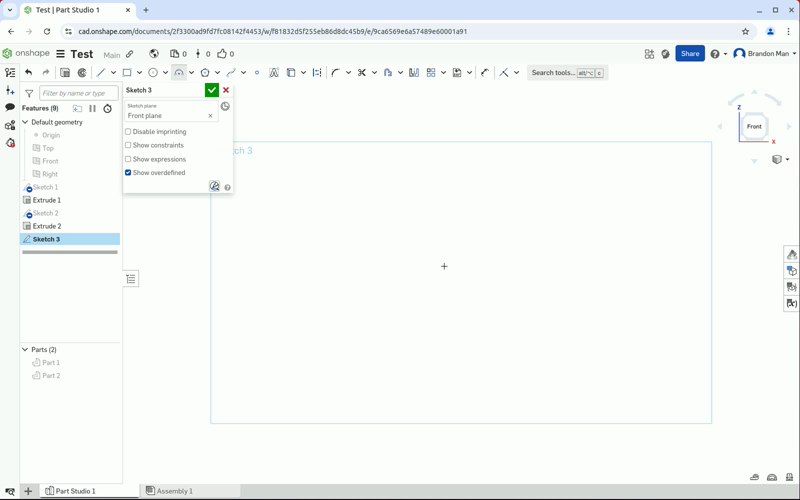
click(444, 265)
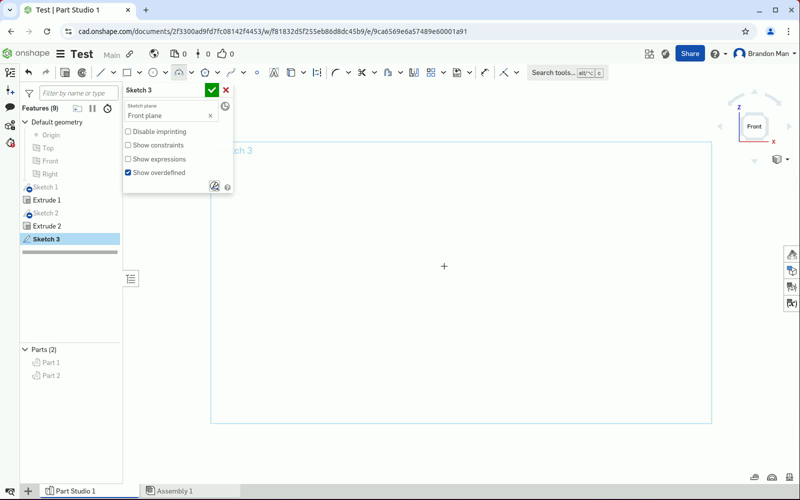
key_up(shift)
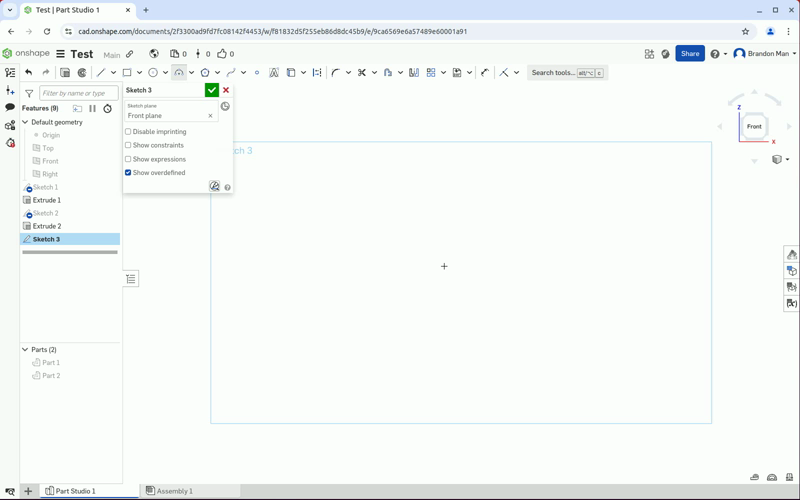
key_down(shift)
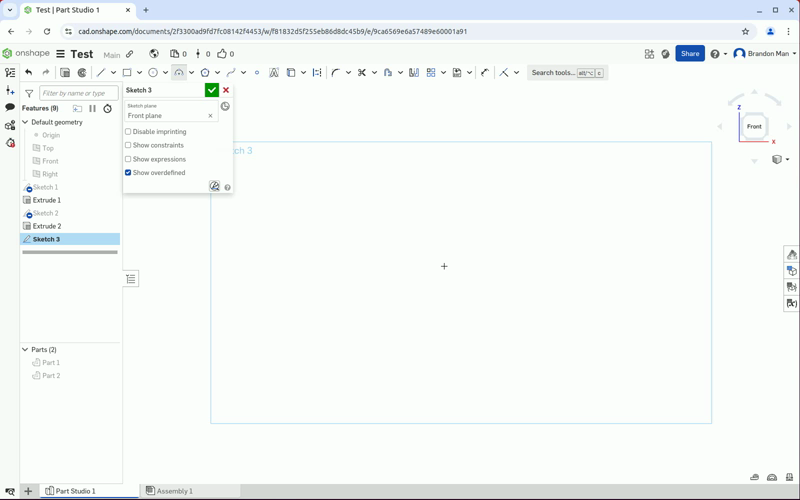
mouse_move(477, 265)
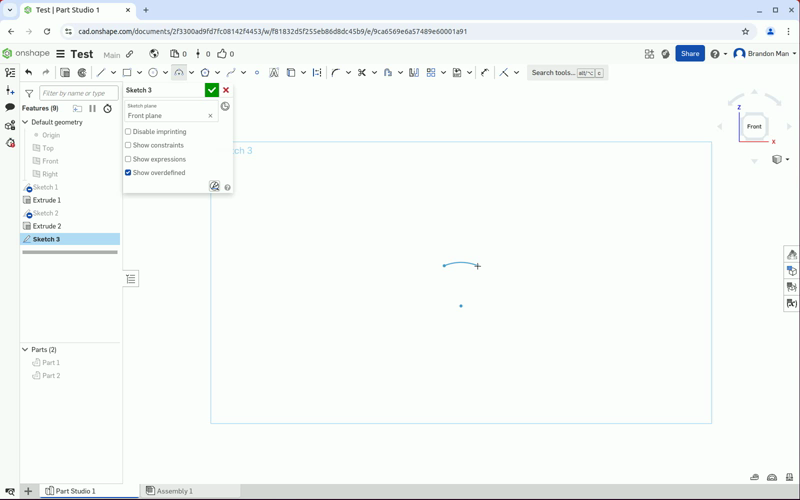
click(477, 265)
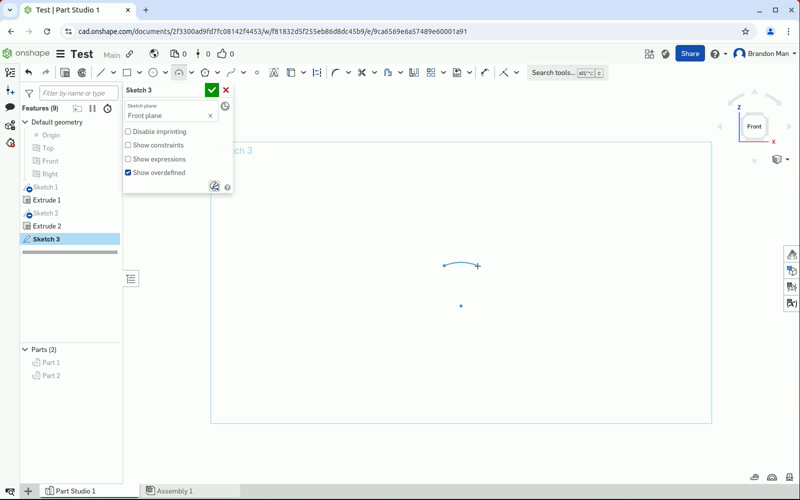
mouse_move(461, 258)
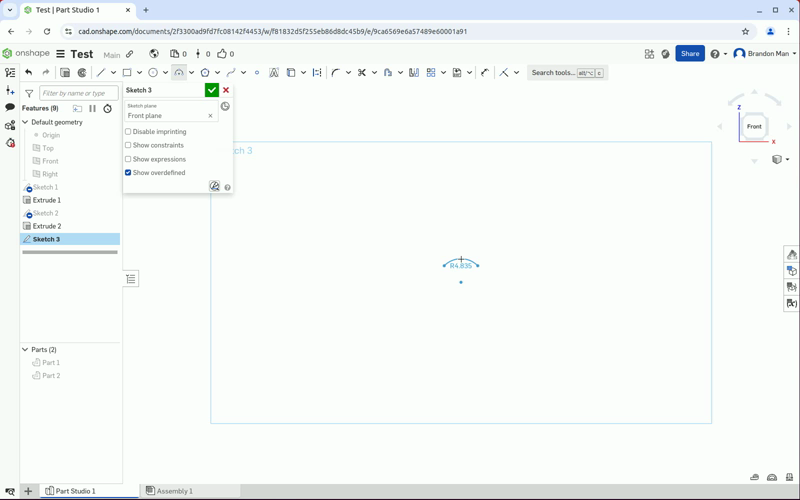
click(461, 258)
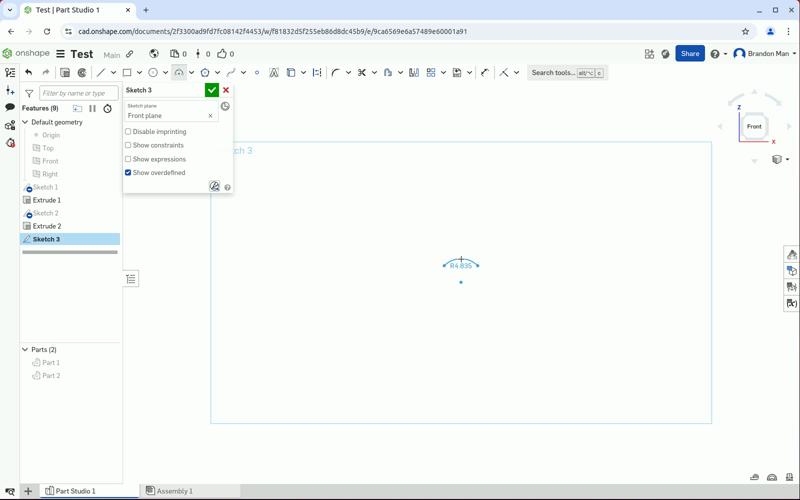
key_up(shift)
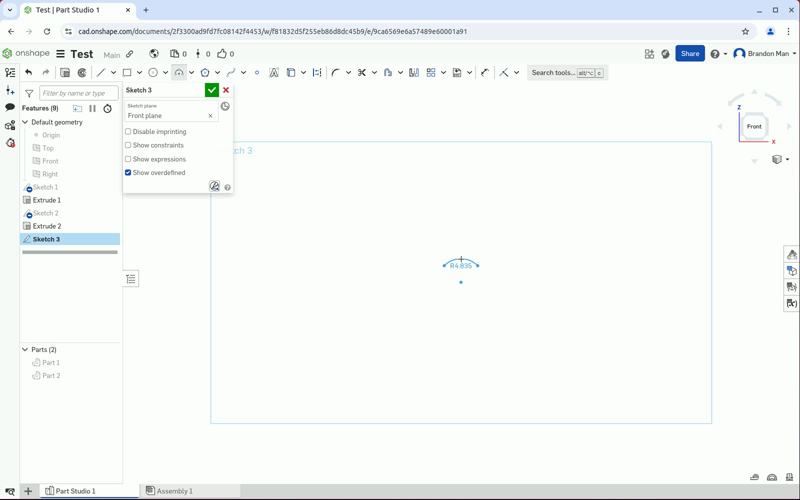
key(esc)
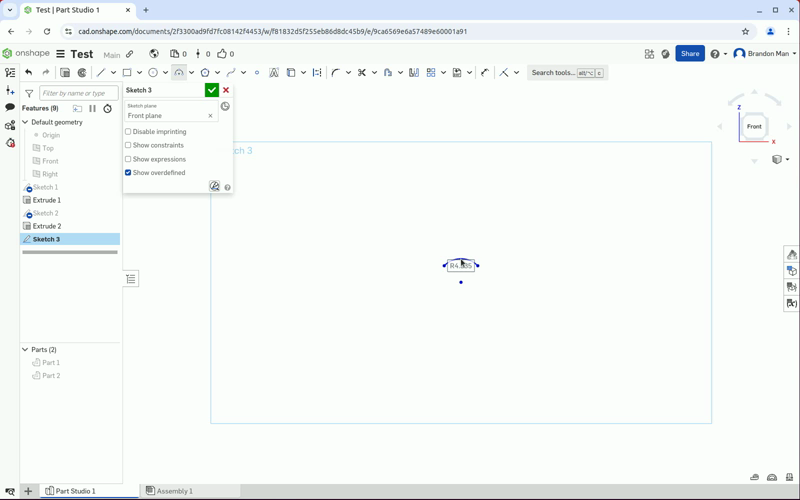
key(l)
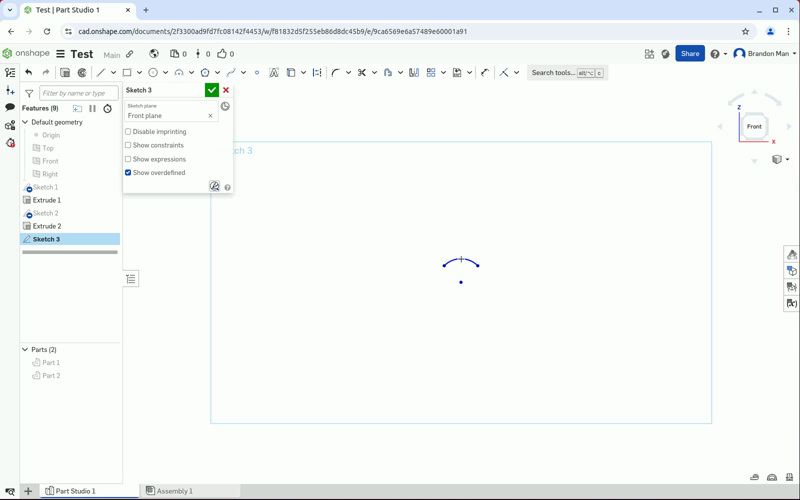
mouse_move(477, 265)
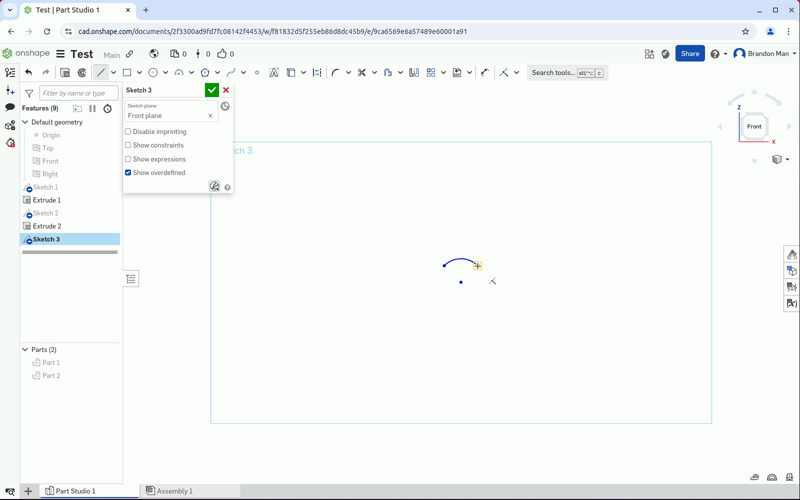
click(477, 265)
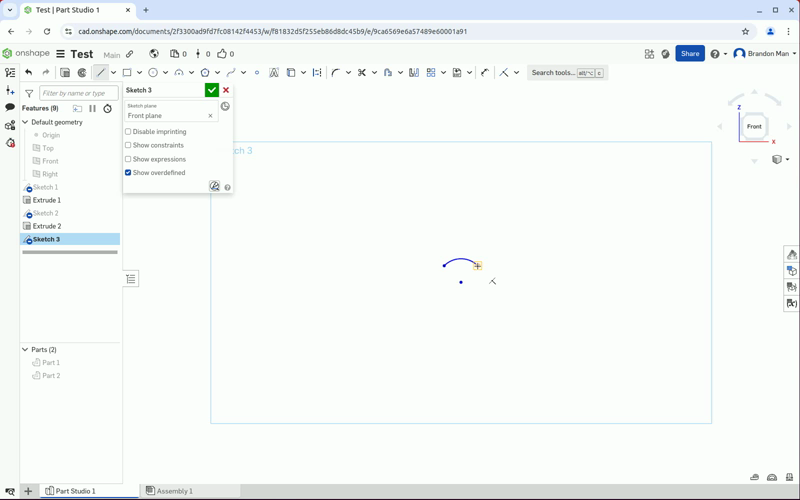
key_down(shift)
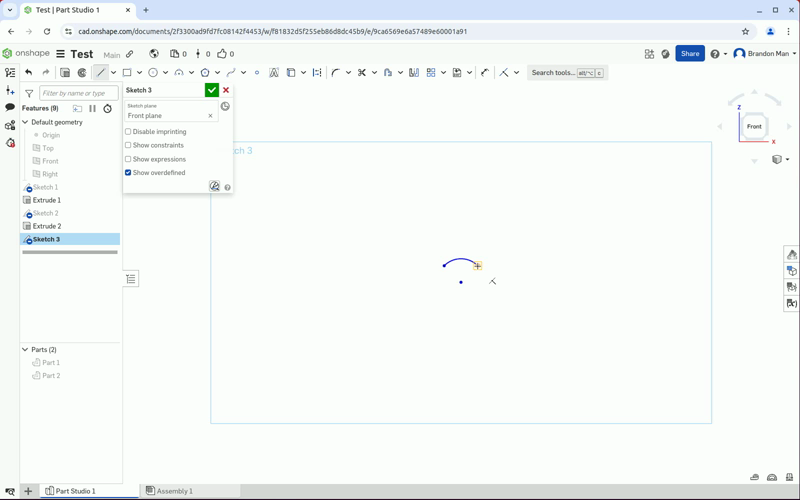
mouse_move(507, 265)
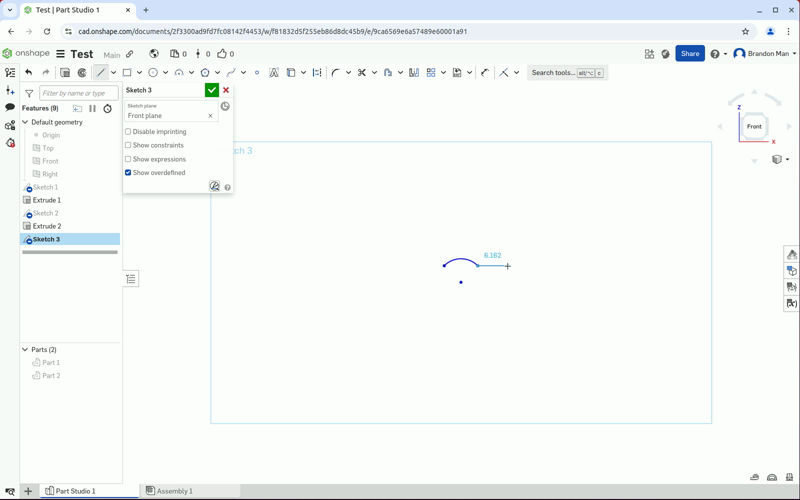
mouse_move(477, 220)
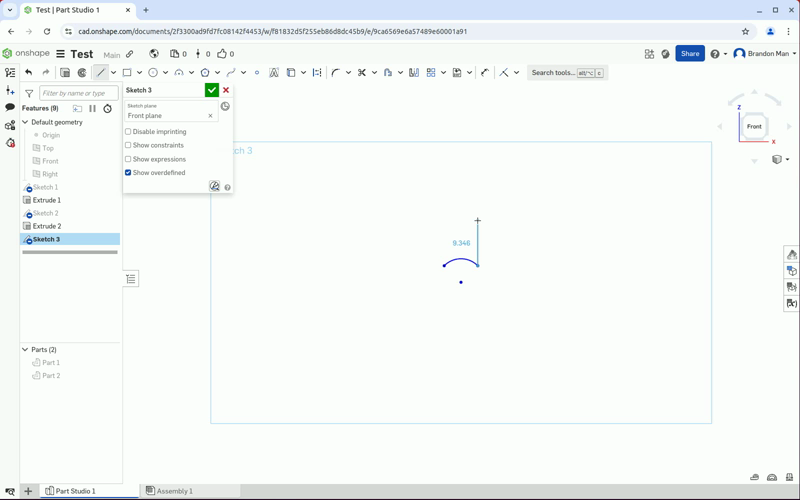
click(477, 220)
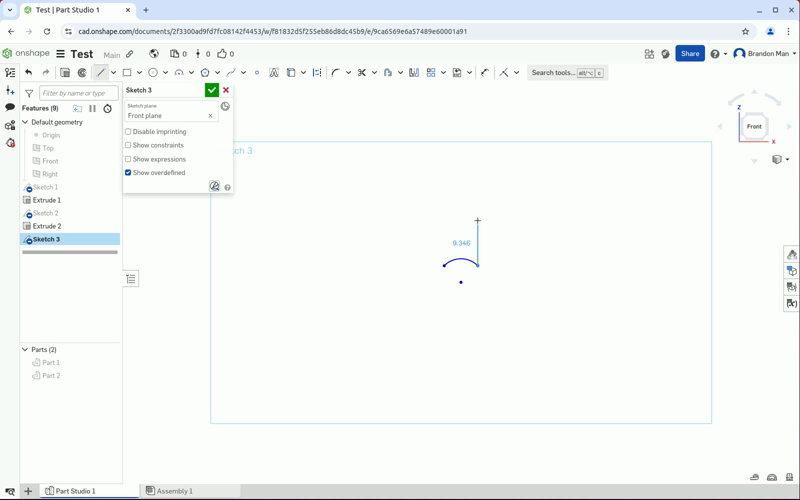
key_up(shift)
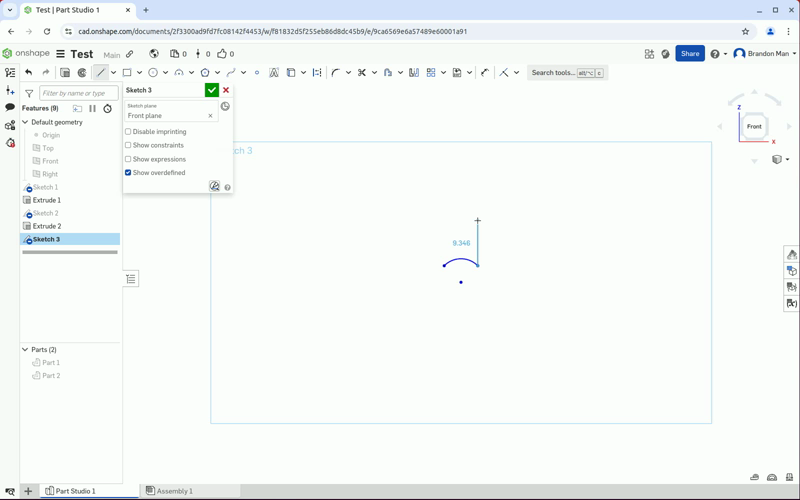
key_down(shift)
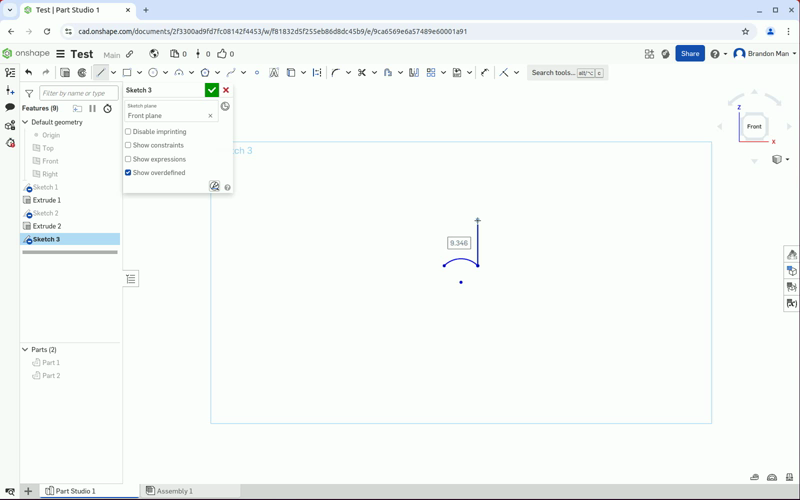
mouse_move(507, 220)
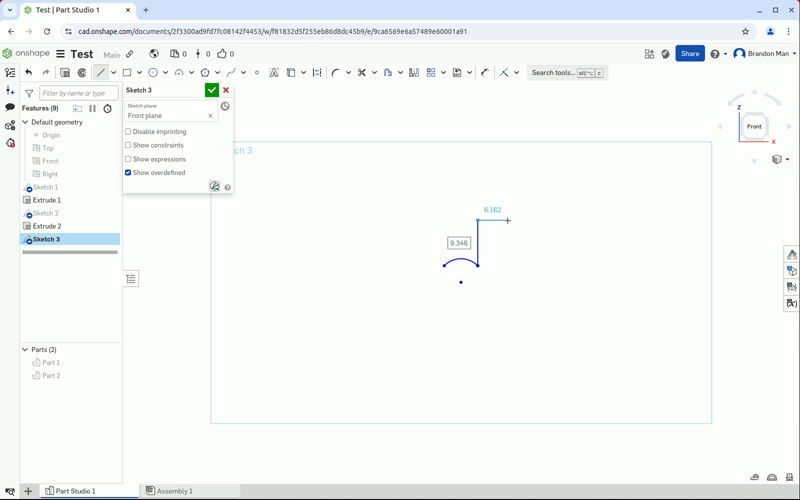
mouse_move(470, 235)
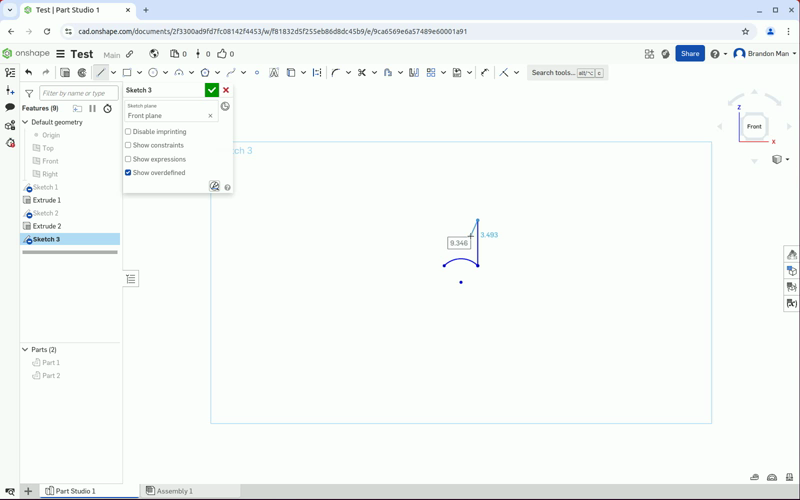
click(470, 235)
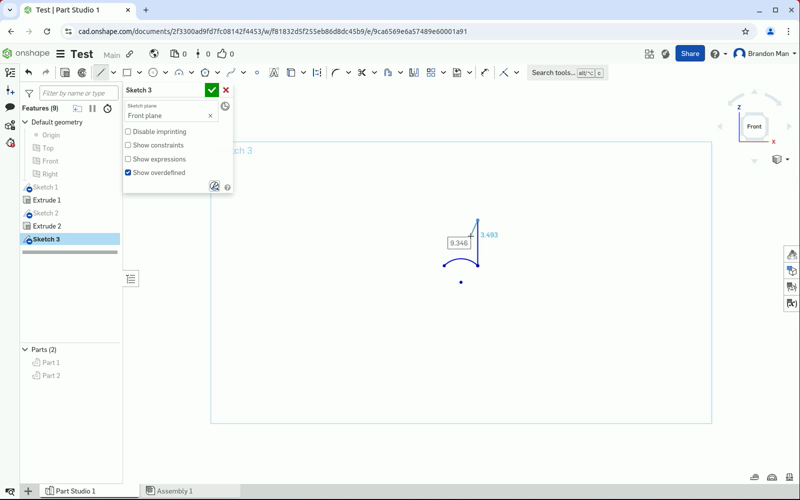
key_up(shift)
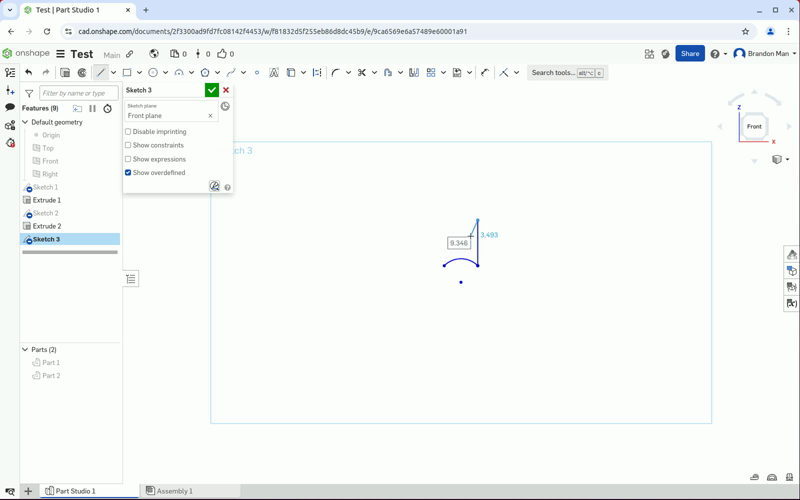
key_down(shift)
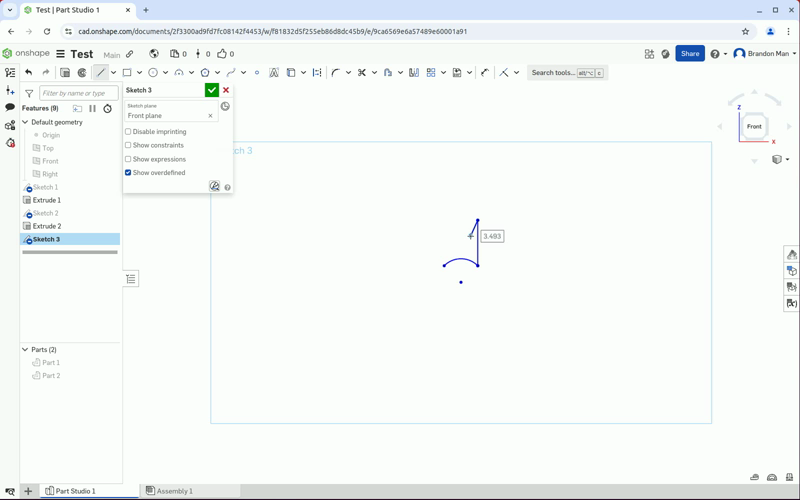
mouse_move(500, 235)
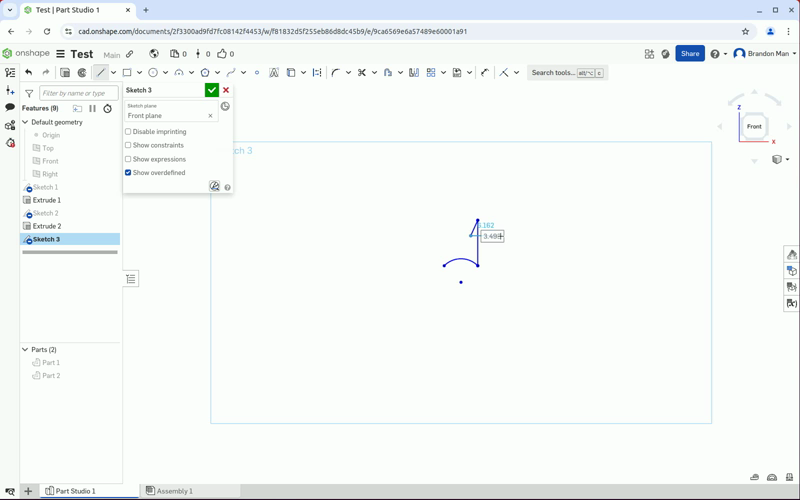
mouse_move(451, 235)
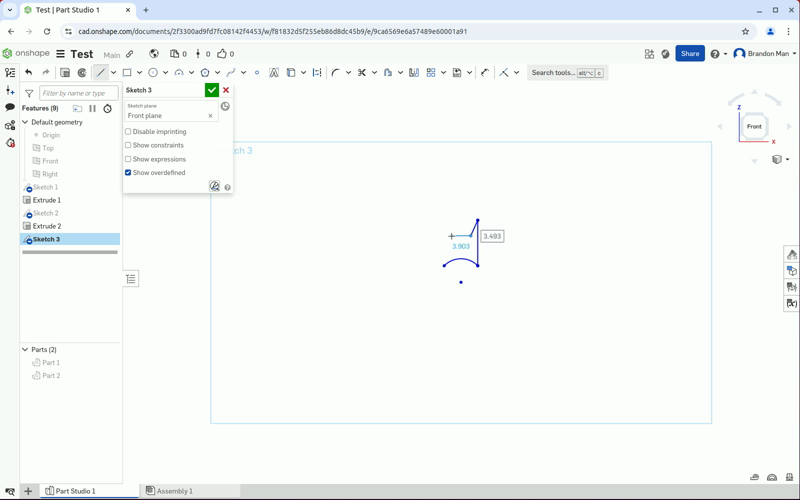
click(451, 235)
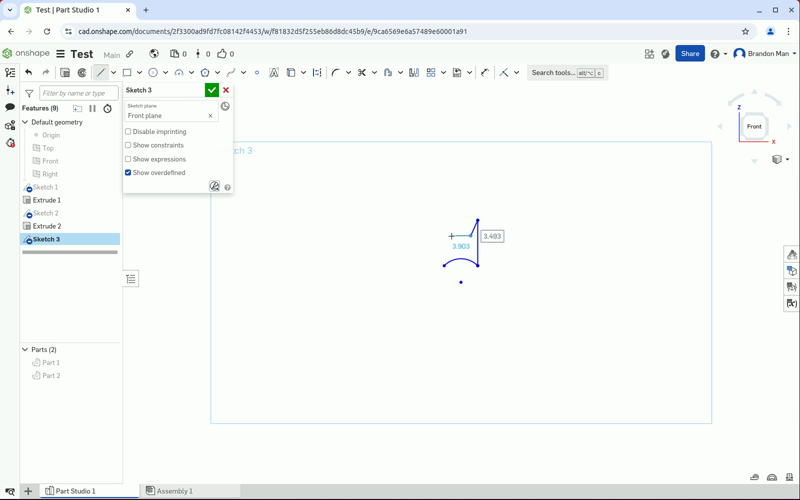
key_up(shift)
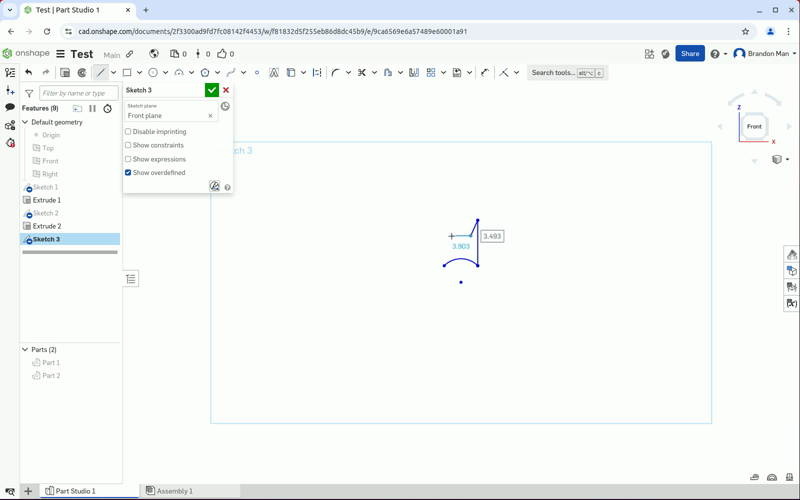
key_down(shift)
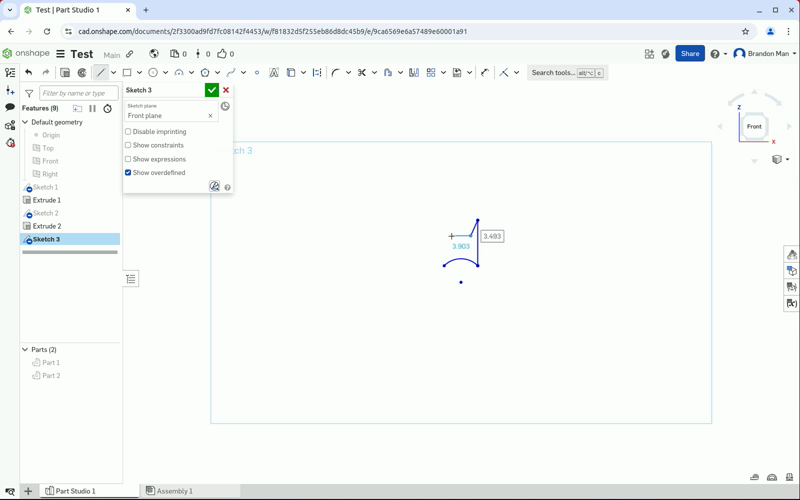
mouse_move(481, 235)
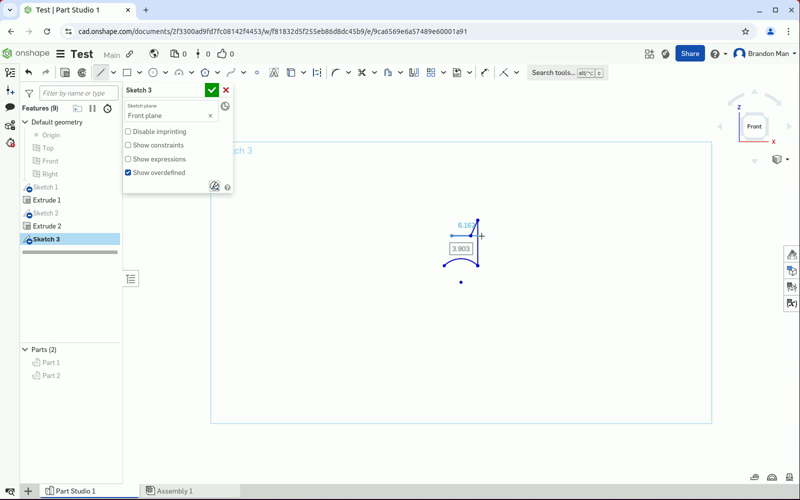
mouse_move(444, 220)
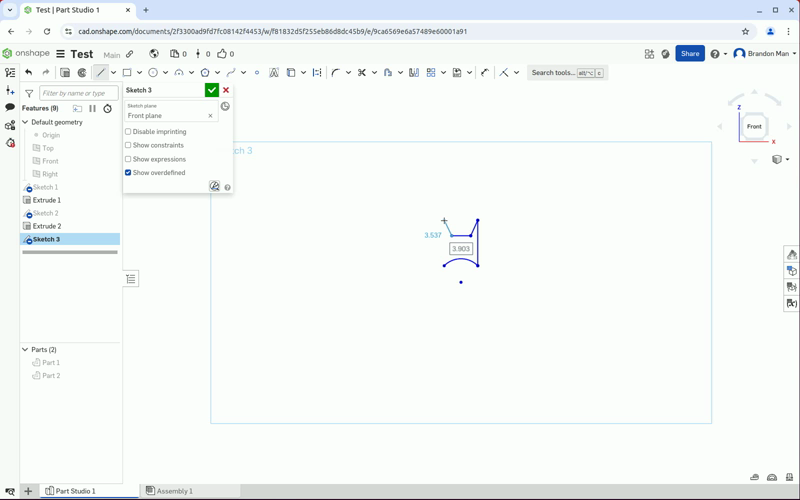
click(444, 220)
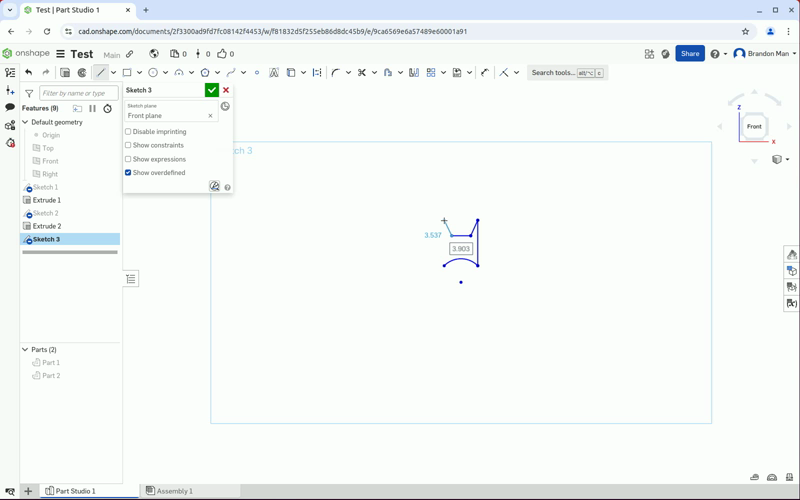
key_up(shift)
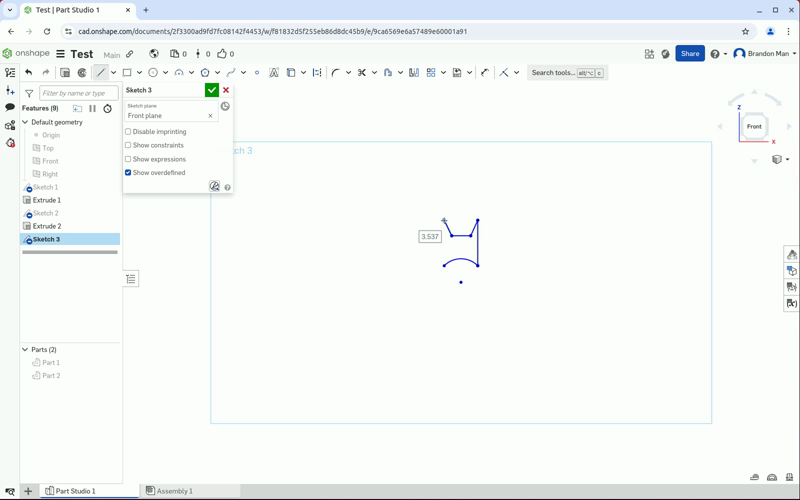
mouse_move(474, 220)
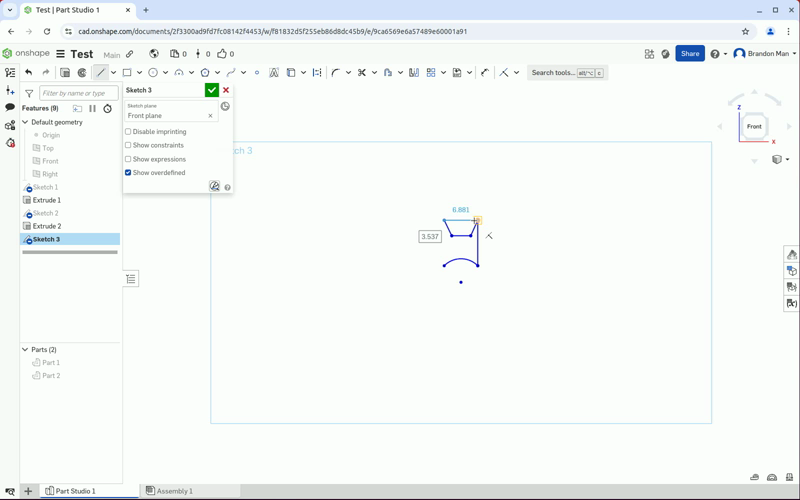
key_down(shift)
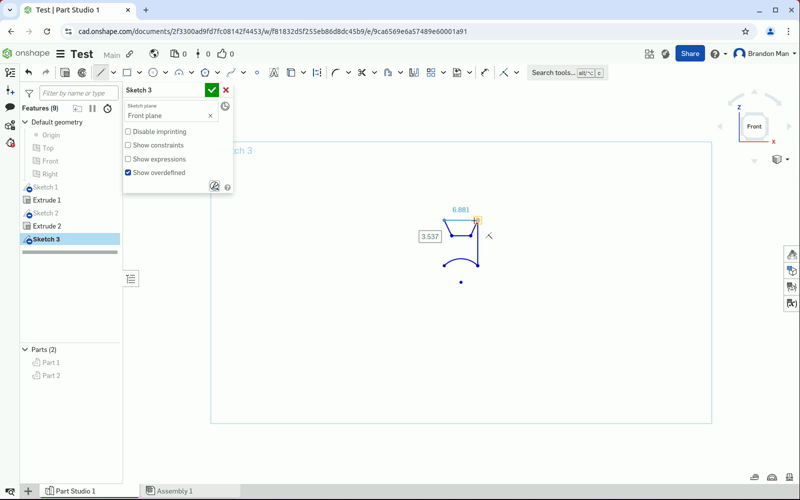
mouse_move(444, 265)
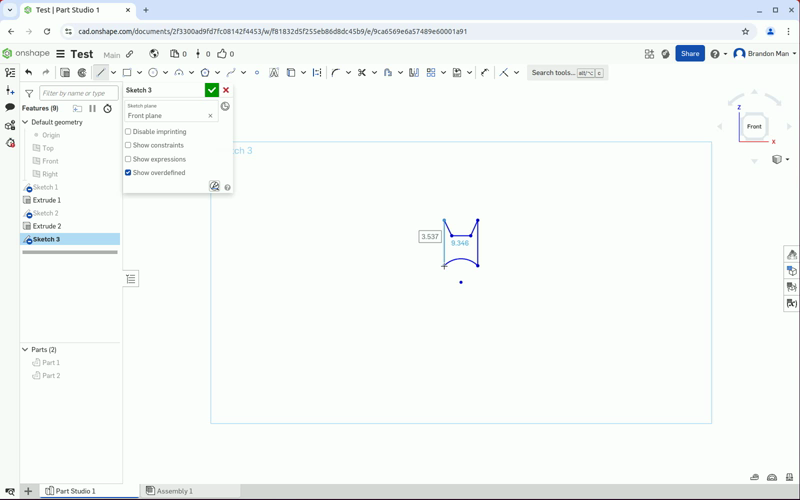
key_up(shift)
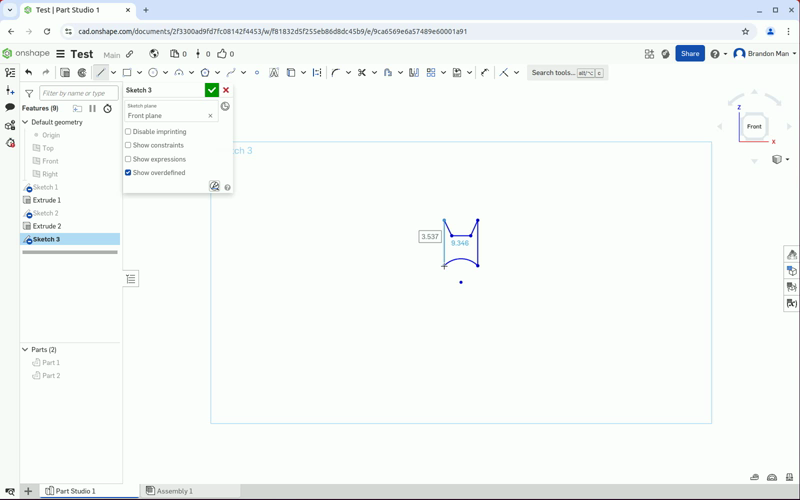
click(444, 265)
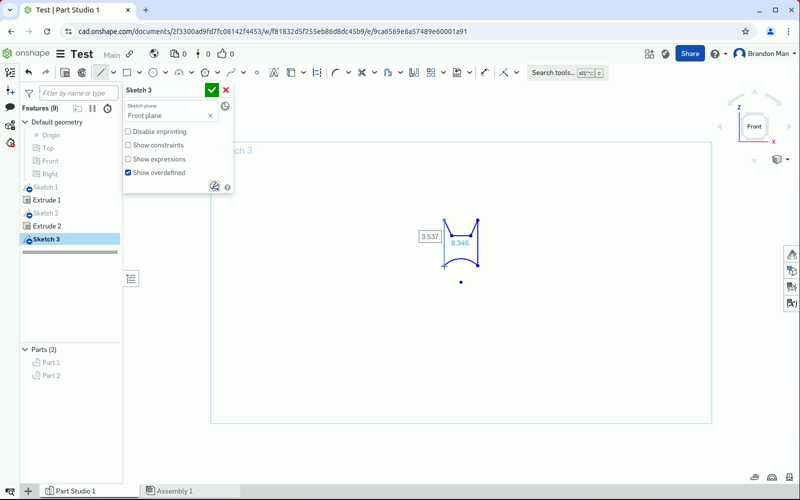
key(esc)
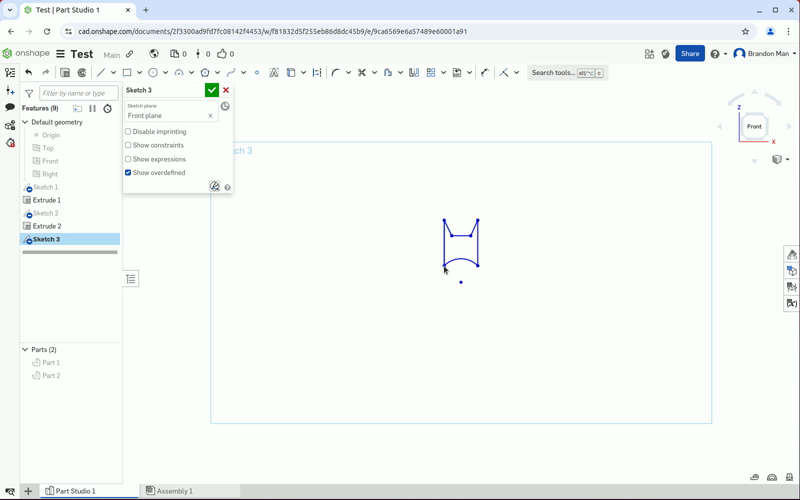
mouse_move(451, 256)
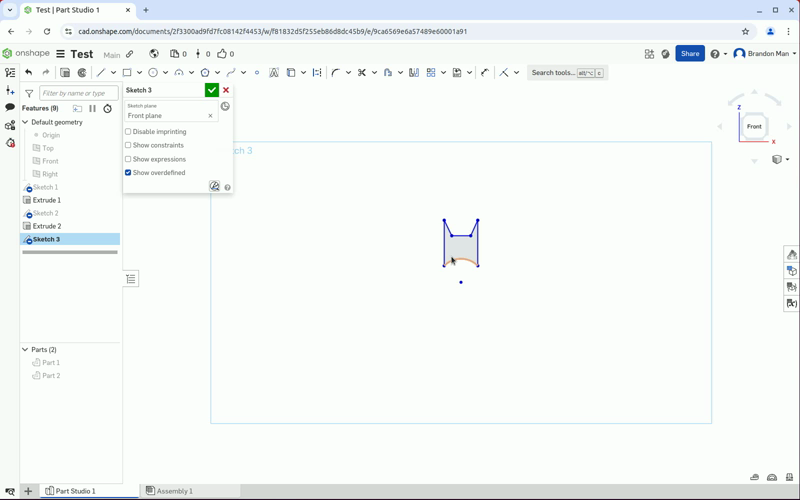
scroll(6)
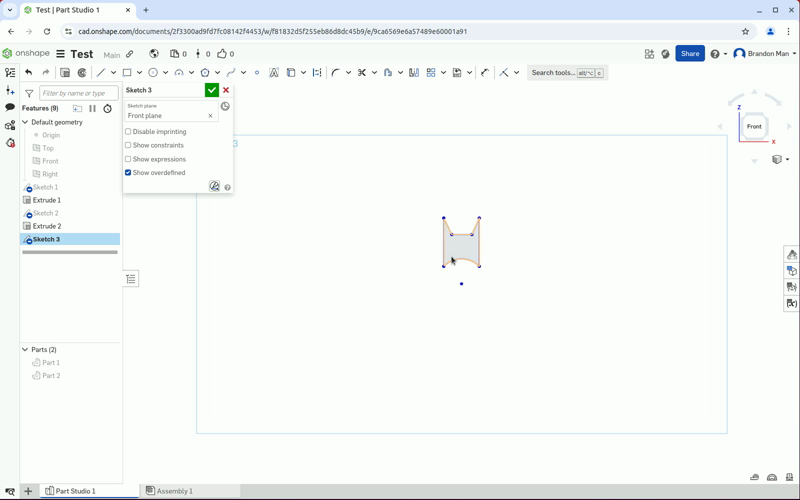
scroll(6)
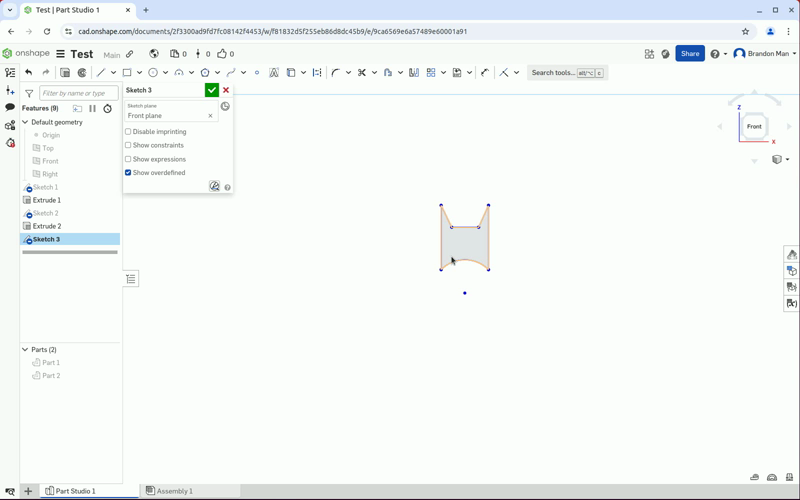
scroll(6)
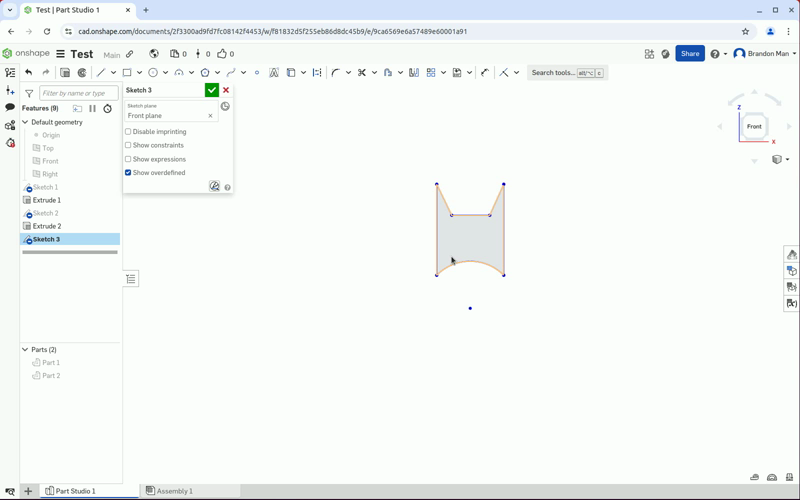
scroll(6)
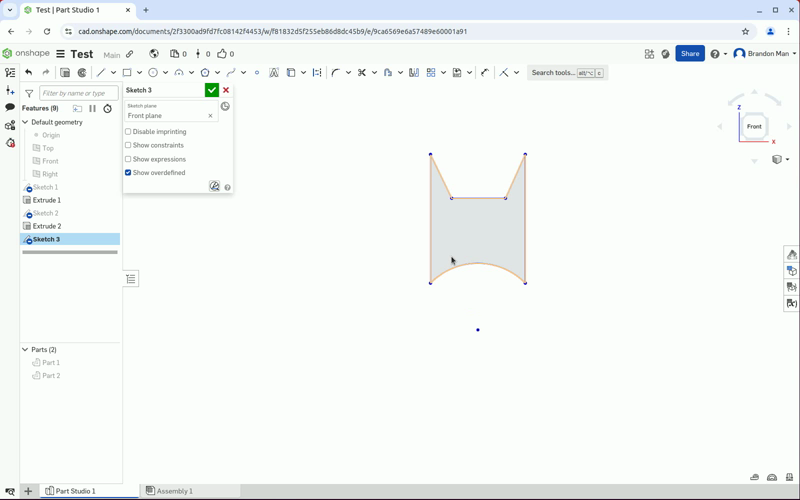
scroll(6)
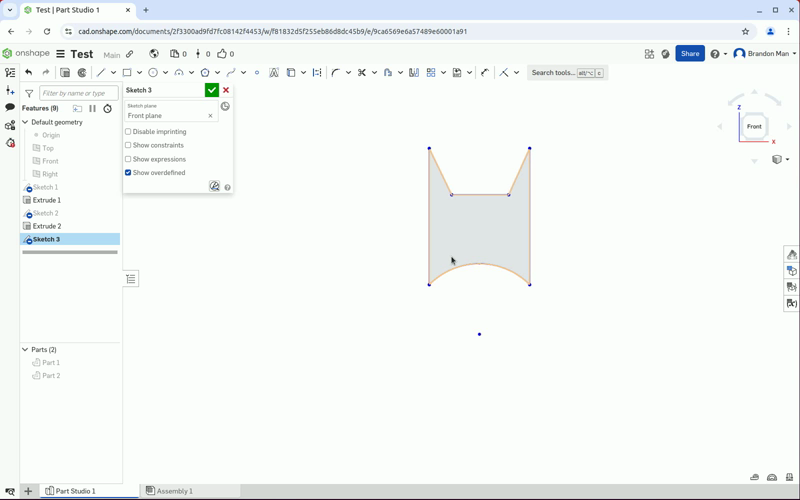
scroll(6)
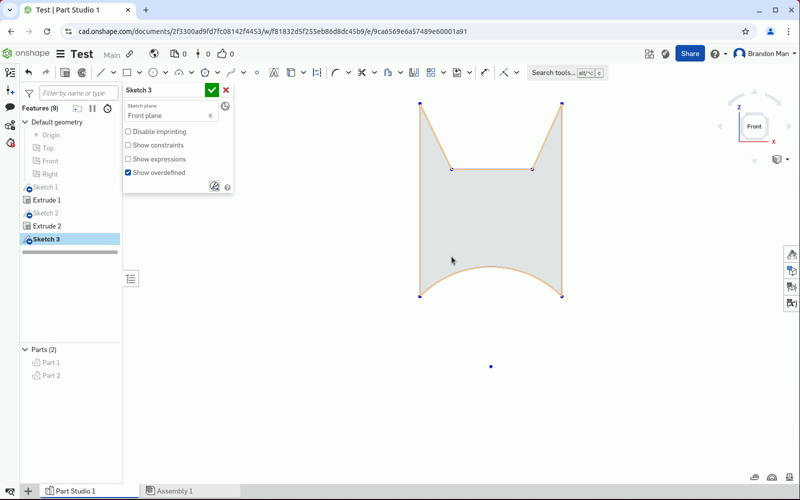
scroll(6)
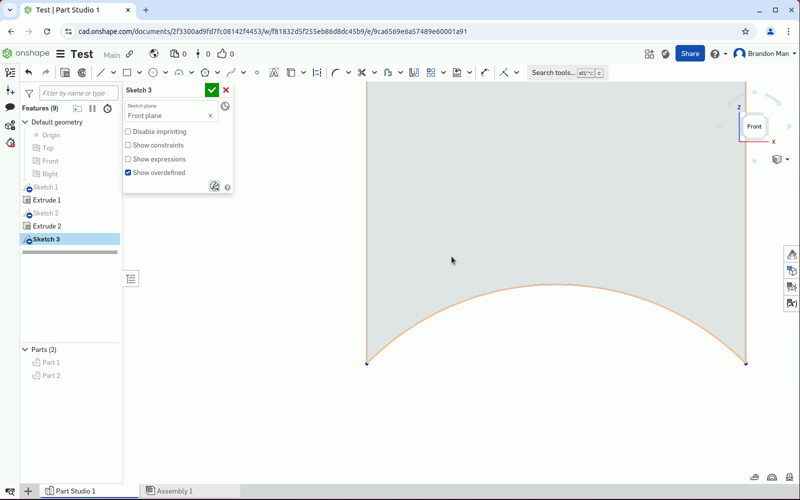
click(451, 256)
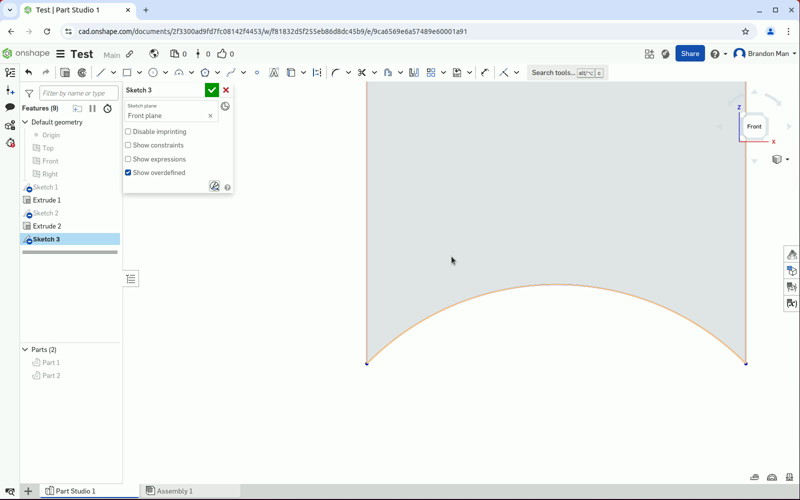
scroll(-6)
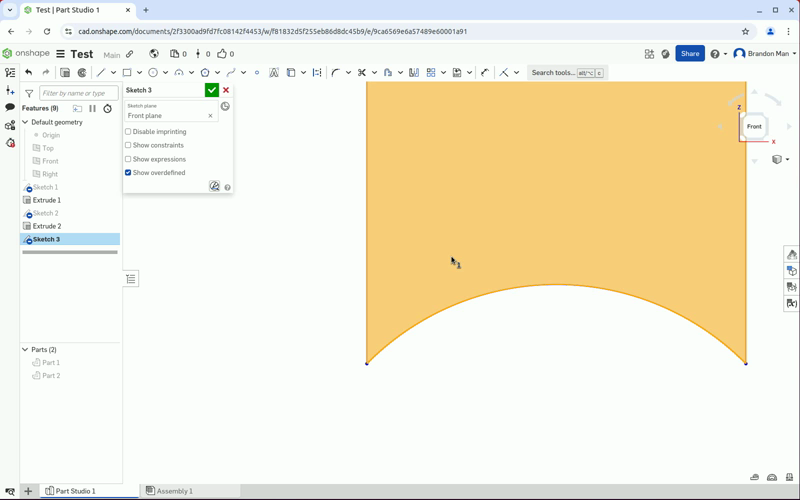
scroll(-6)
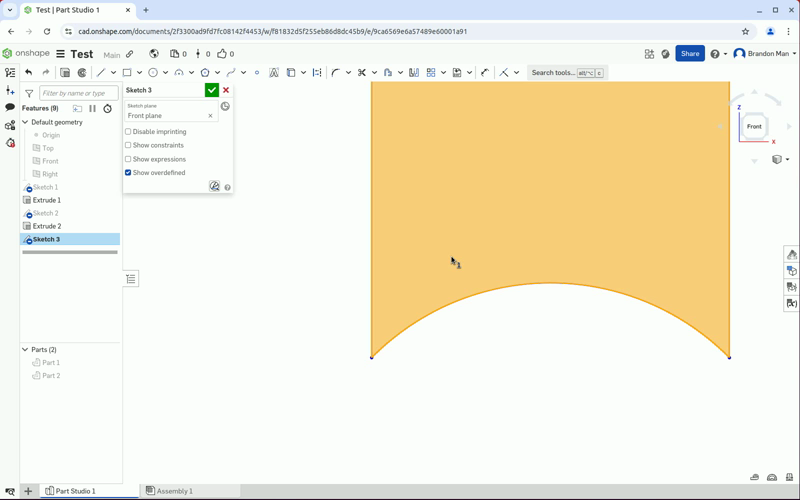
scroll(-6)
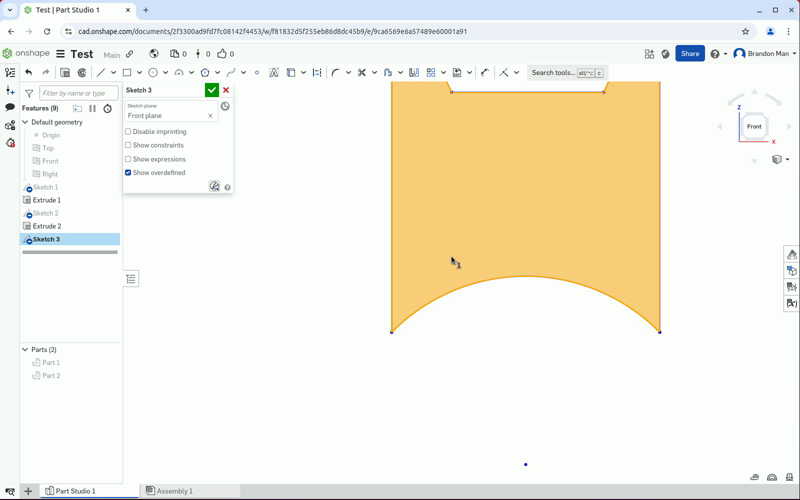
scroll(-6)
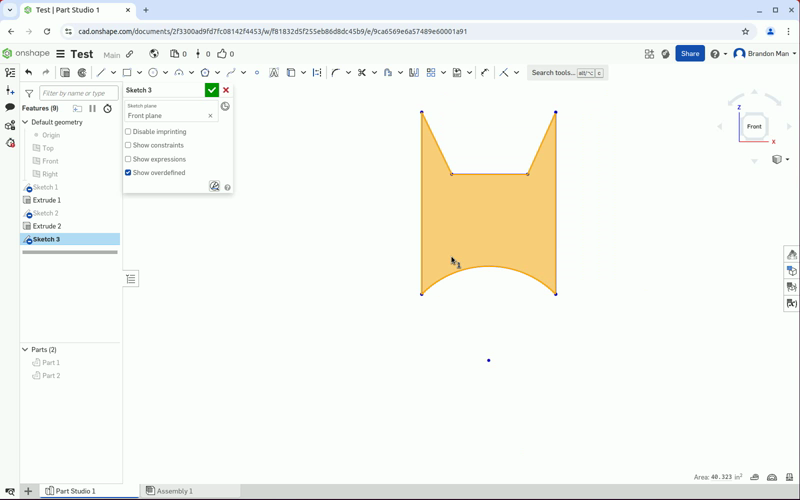
scroll(-6)
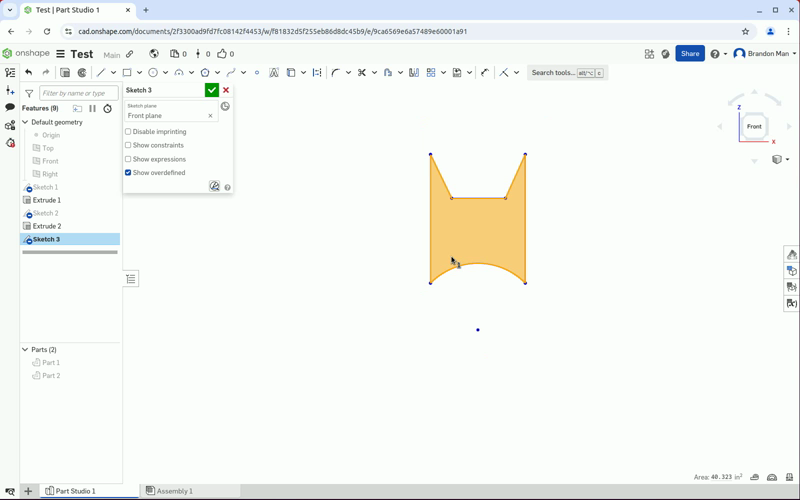
scroll(-6)
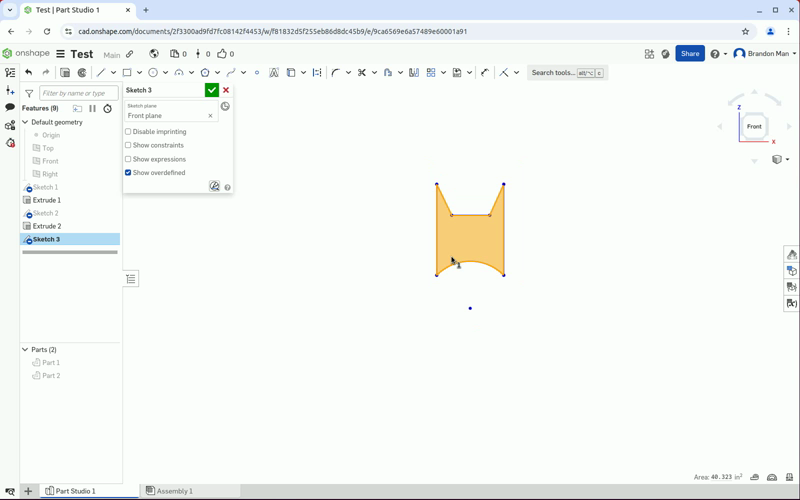
scroll(-6)
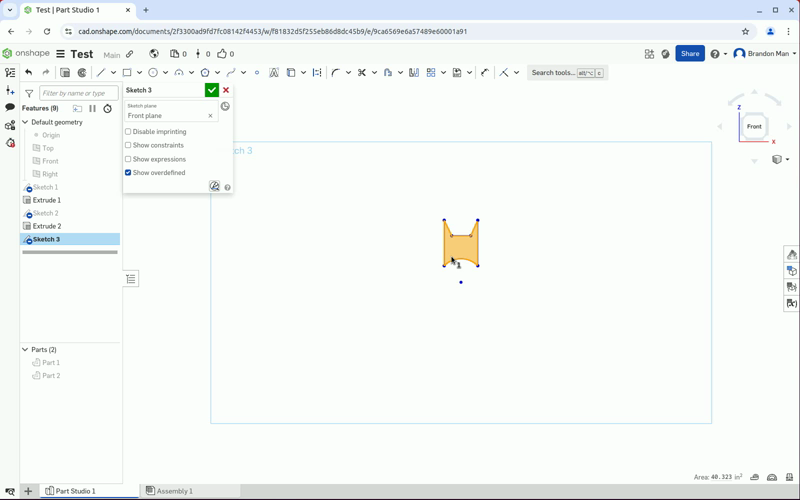
mouse_move(73, 352)
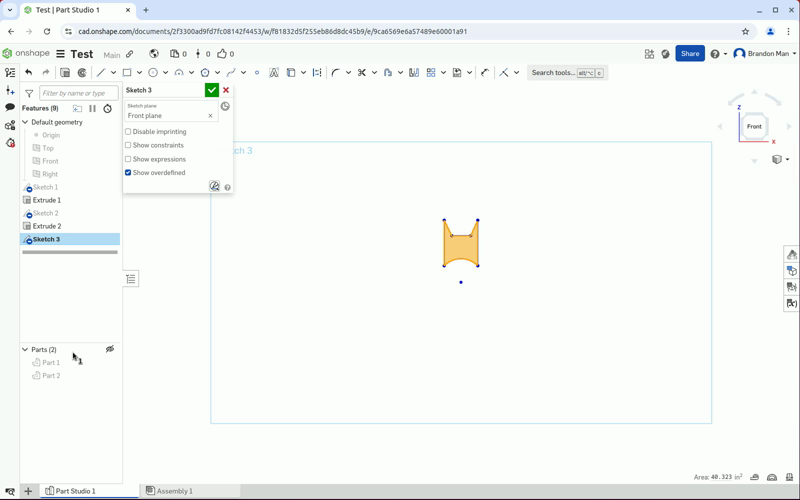
key(shift+y)
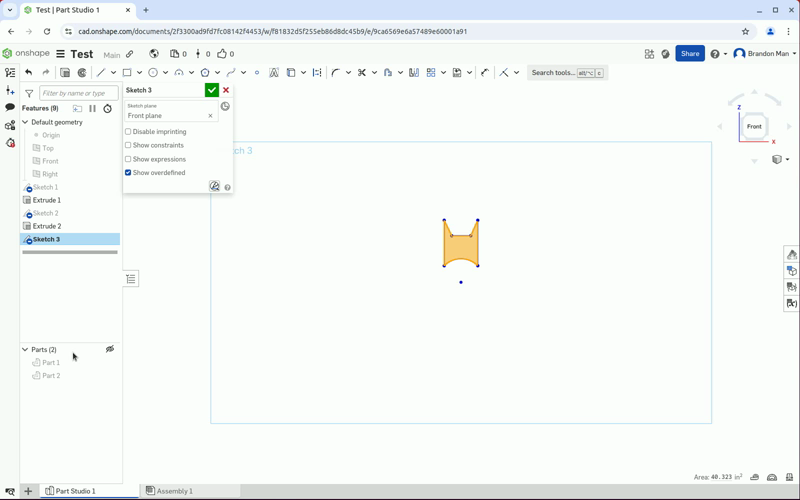
key(shift+e)
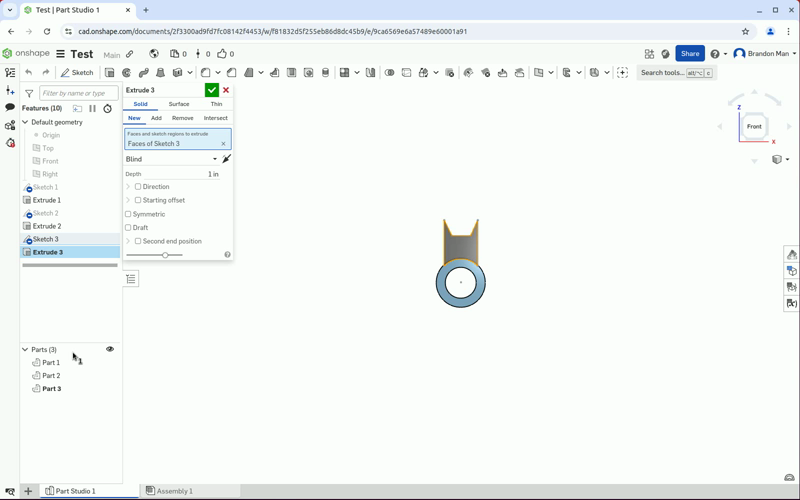
mouse_move(143, 106)
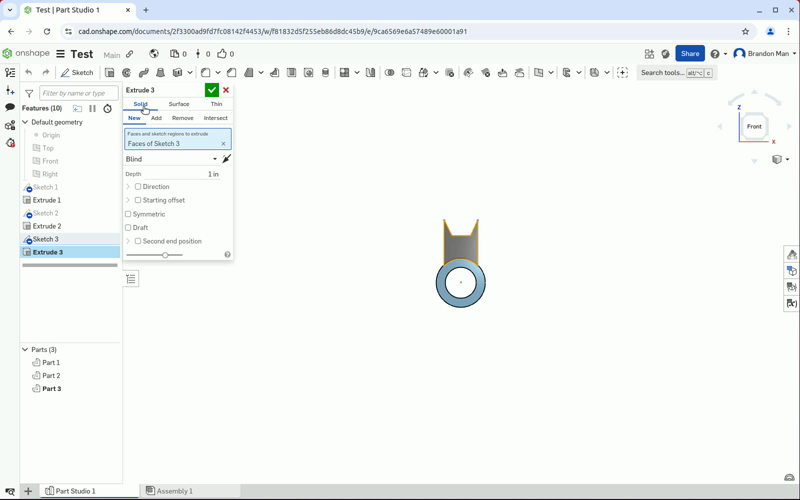
click(143, 106)
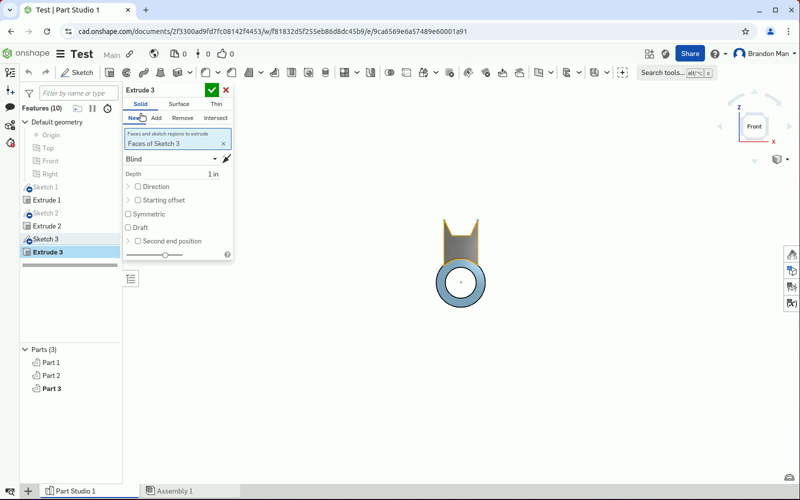
mouse_move(137, 120)
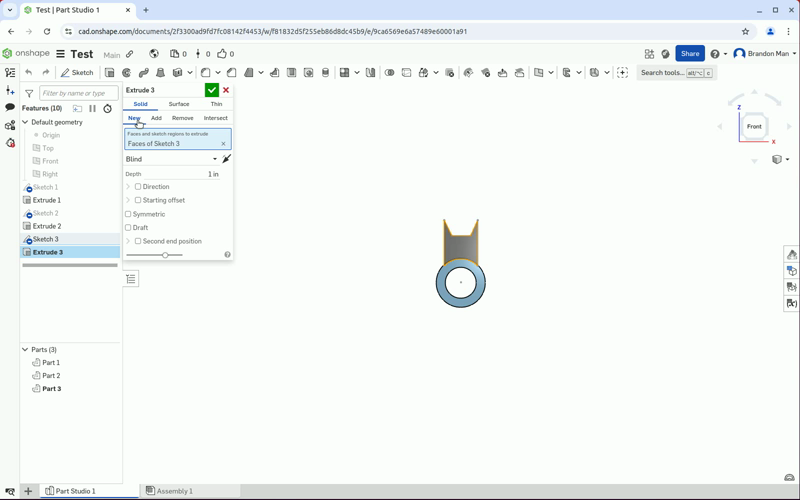
click(137, 120)
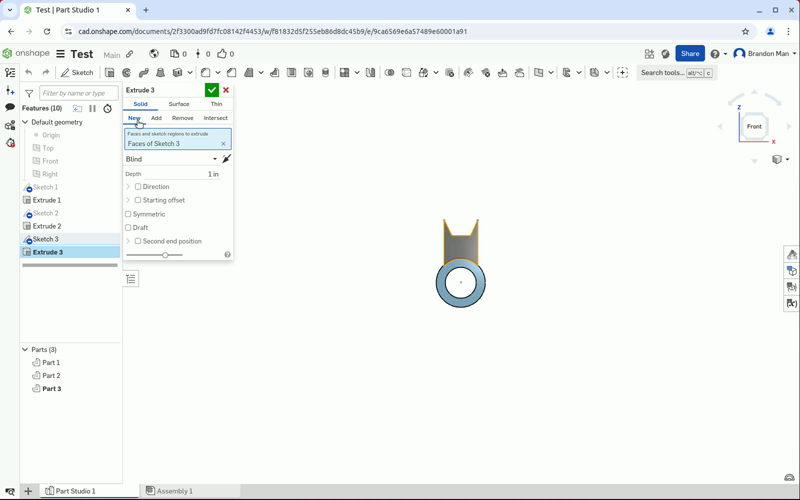
key(tab, 4)
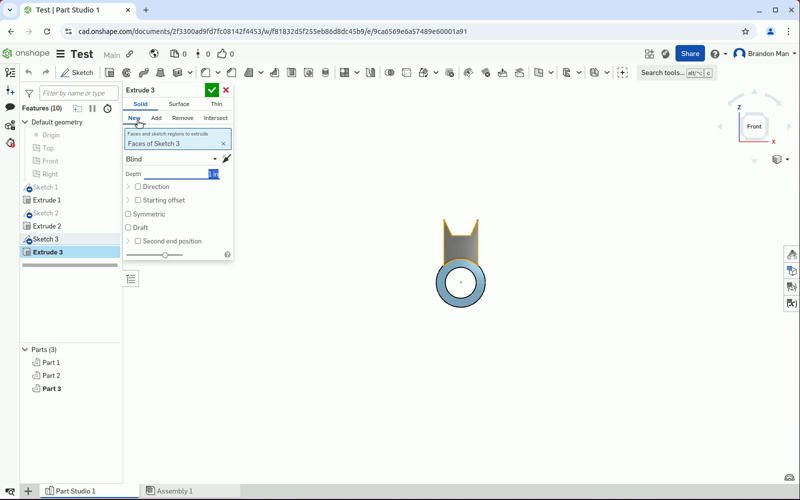
text(3.852)
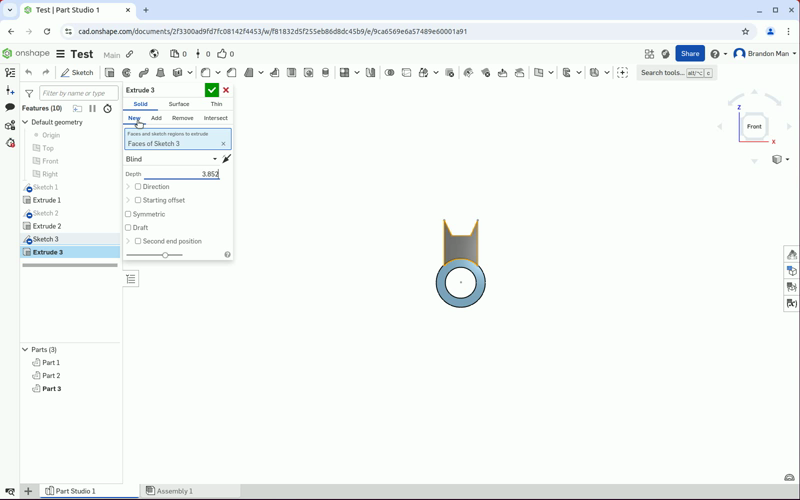
key(tab, 3)
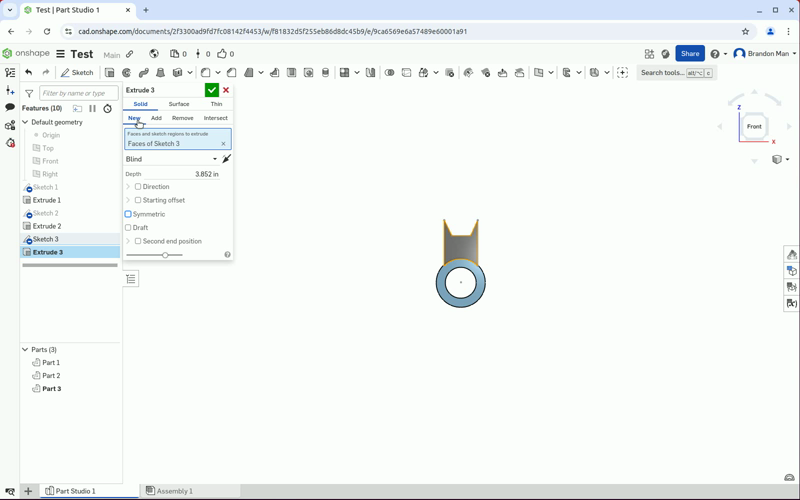
key(space)
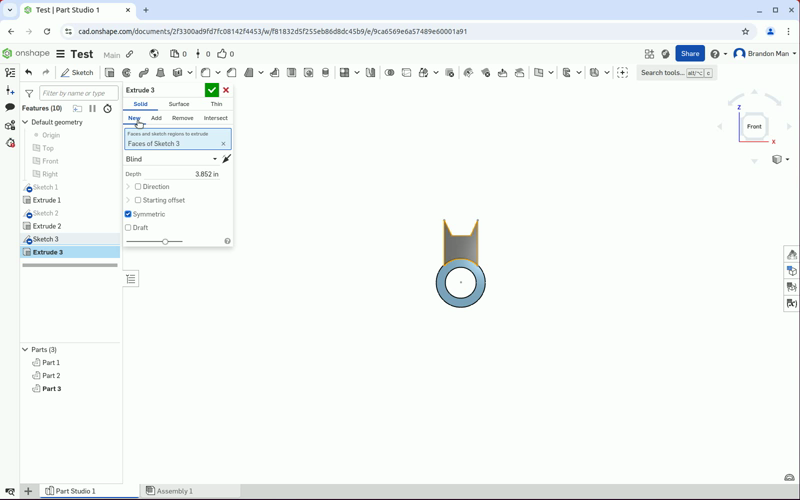
key(enter)
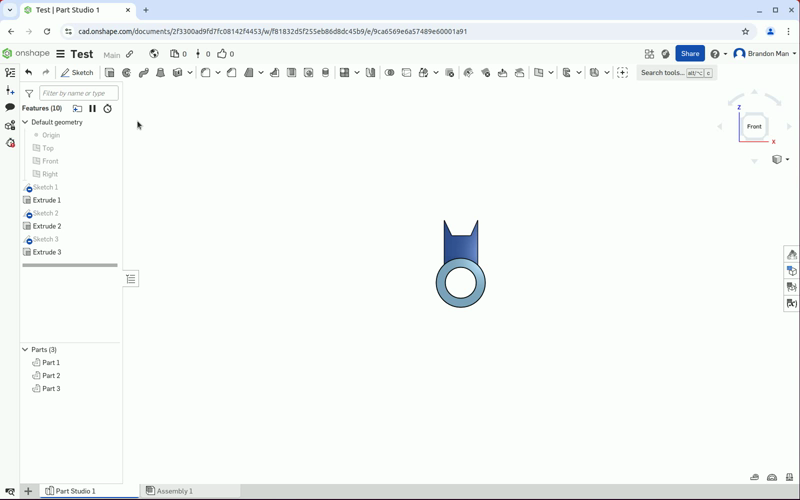
key(shift+h)
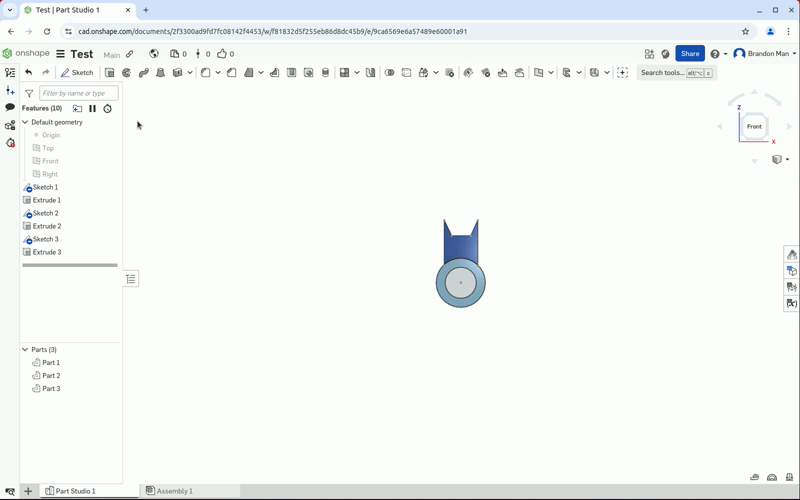
key(shift+h)
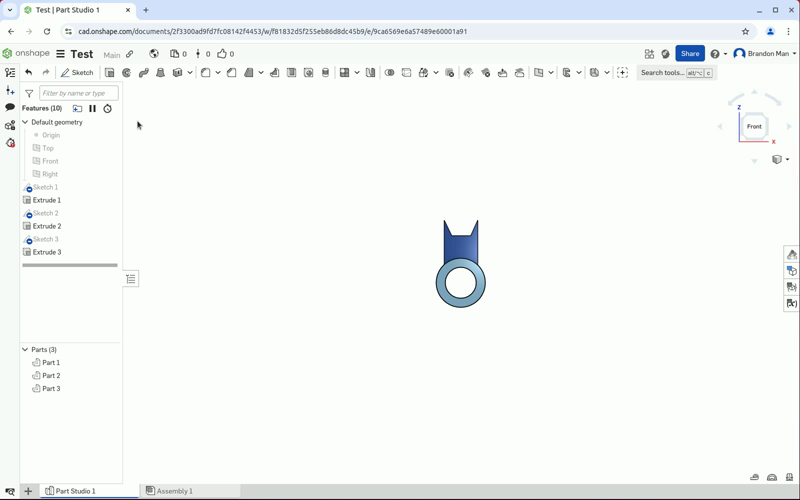
mouse_move(73, 189)
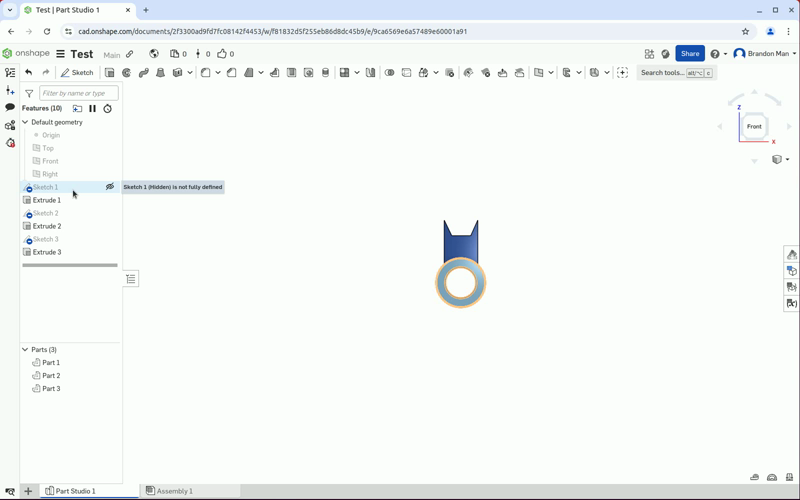
click(73, 189)
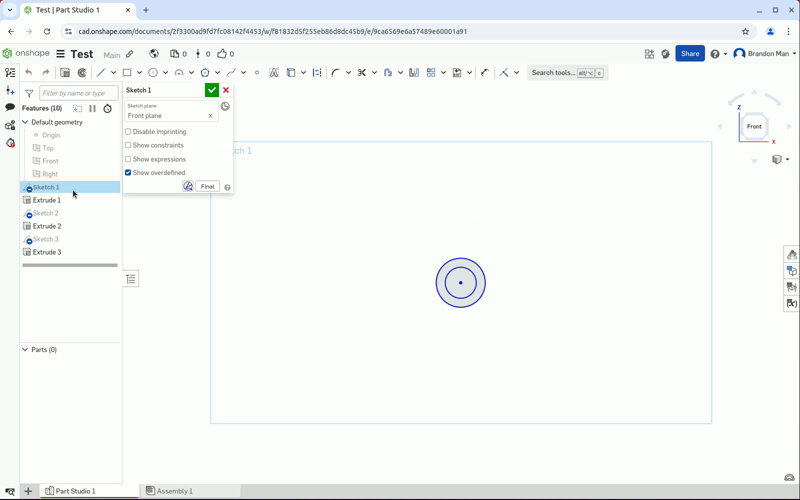
mouse_move(229, 92)
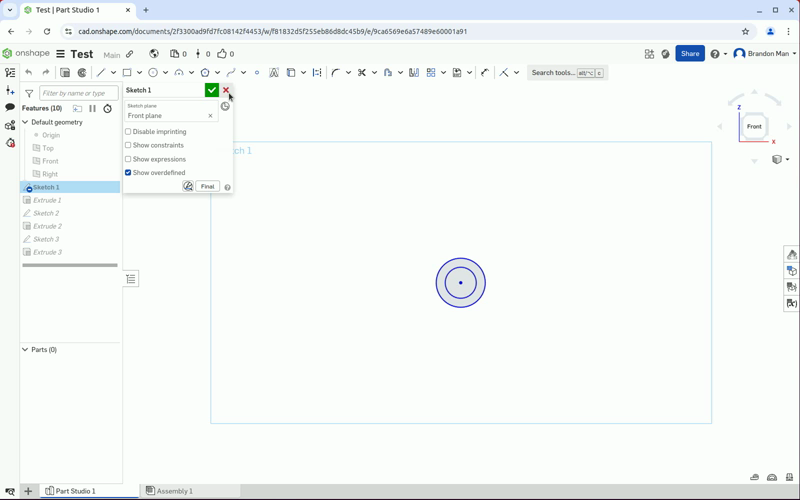
click(229, 92)
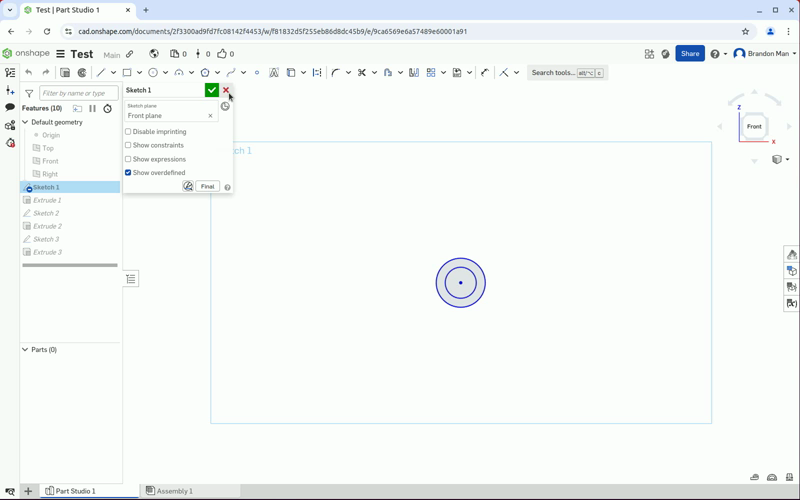
key(shift+s)
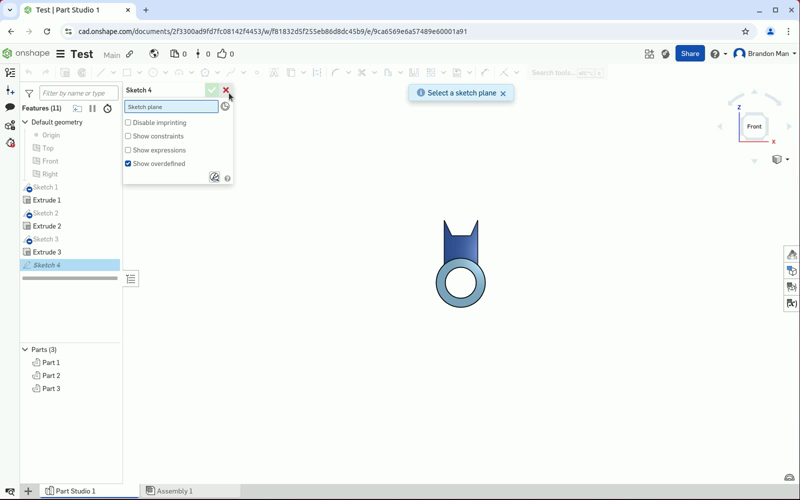
mouse_move(73, 163)
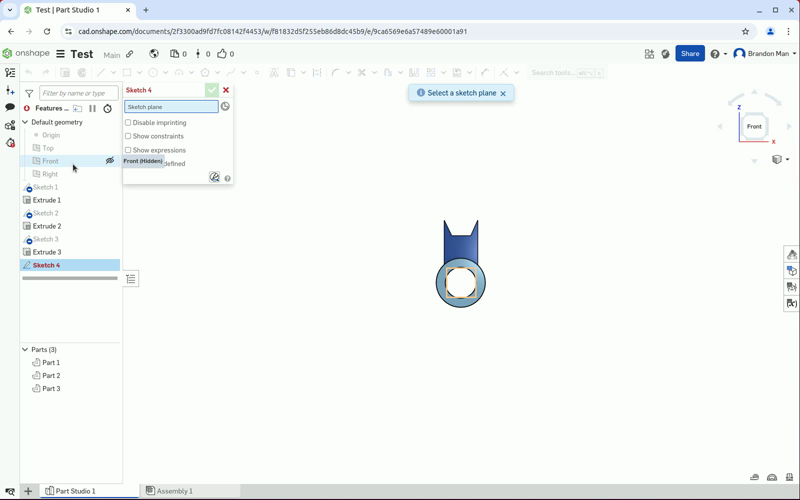
click(73, 163)
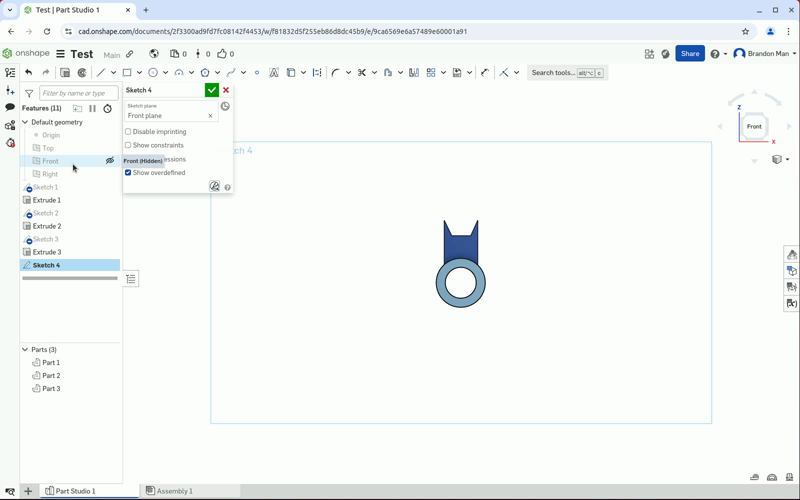
mouse_move(73, 352)
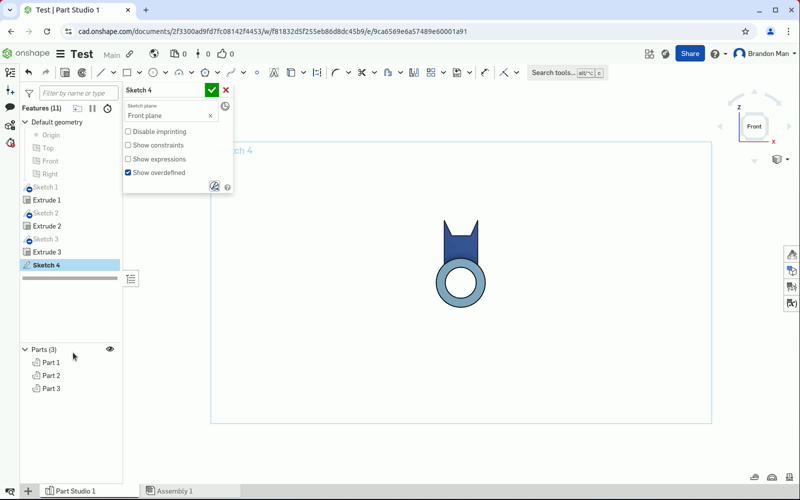
key(y)
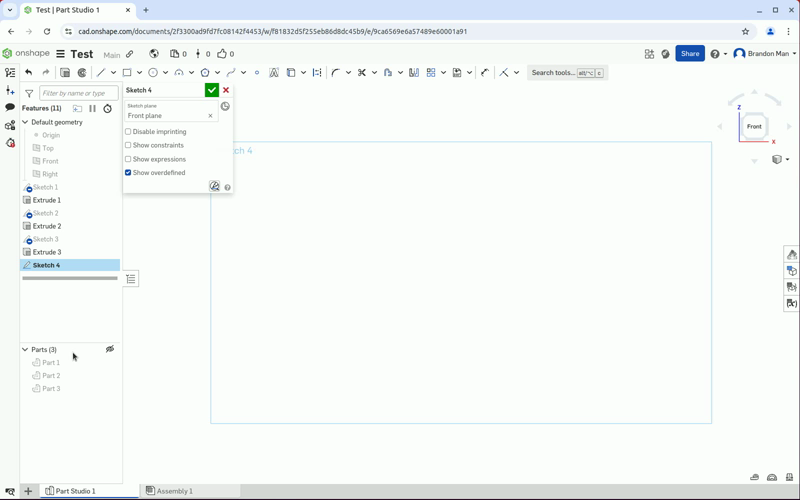
key(l)
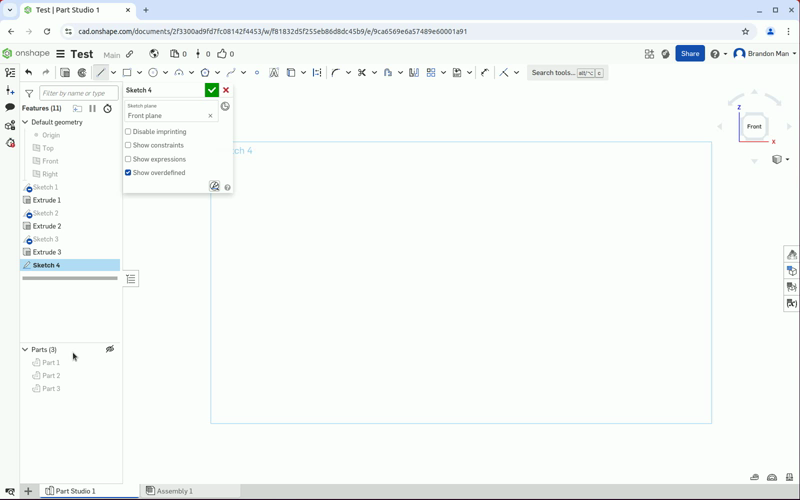
key_down(shift)
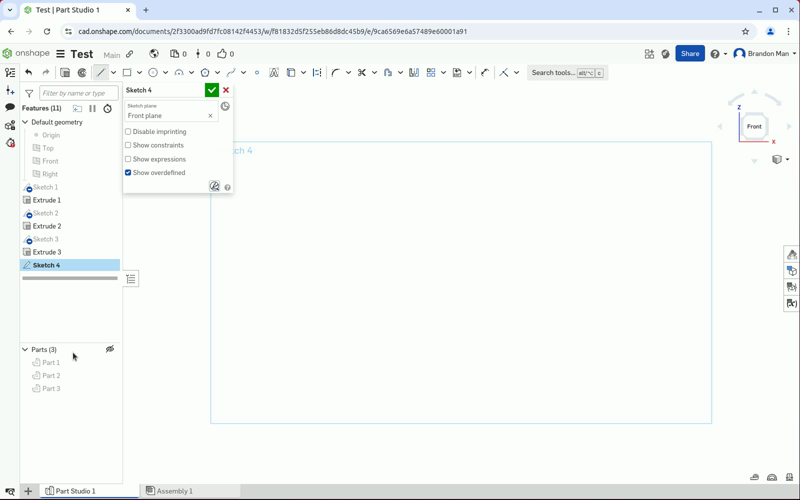
mouse_move(444, 220)
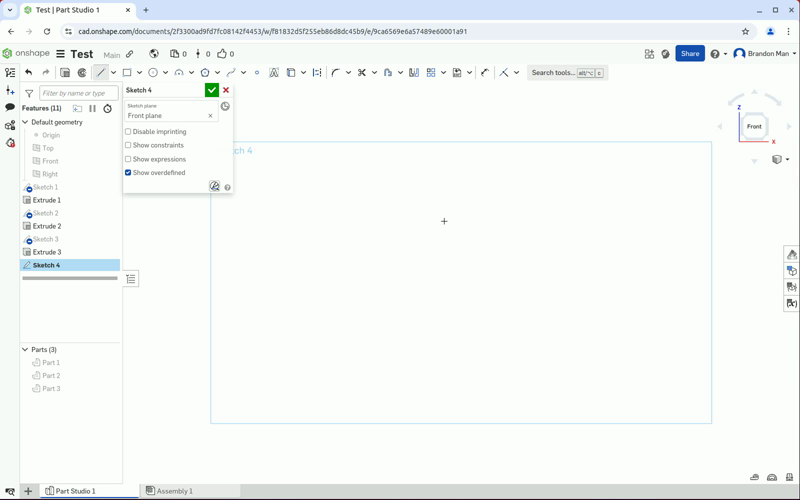
click(444, 220)
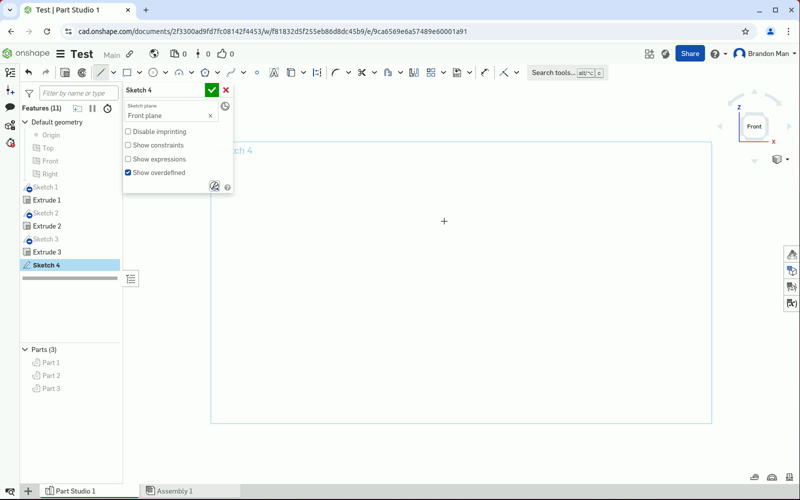
key_up(shift)
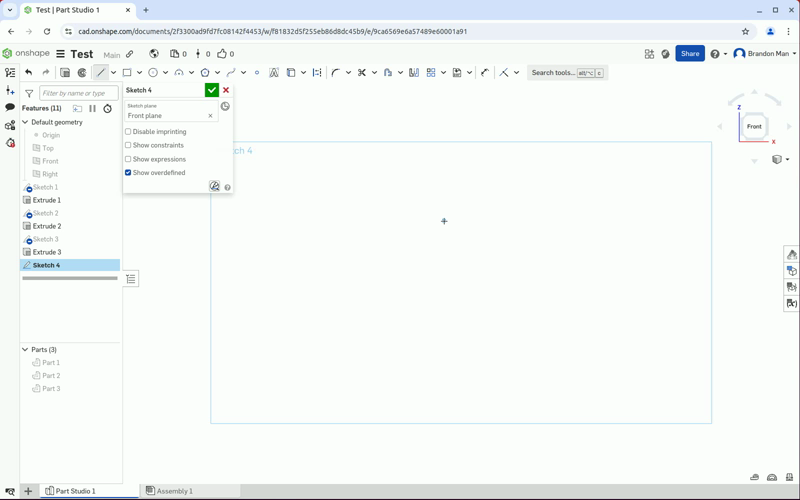
key_down(shift)
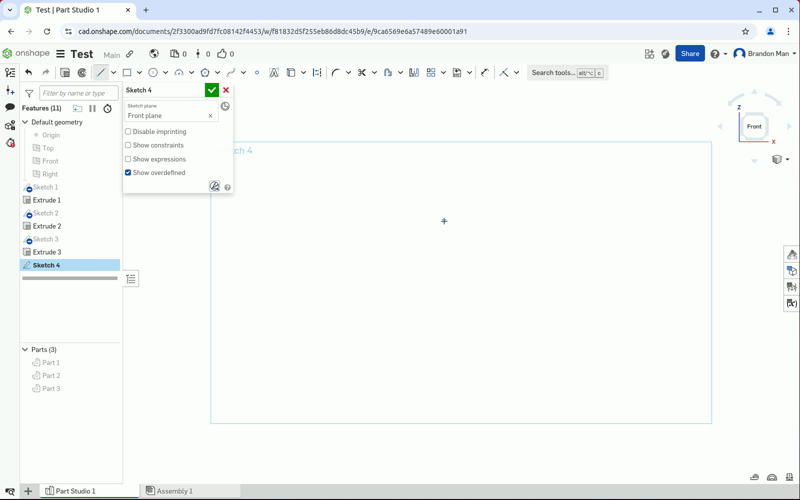
mouse_move(474, 220)
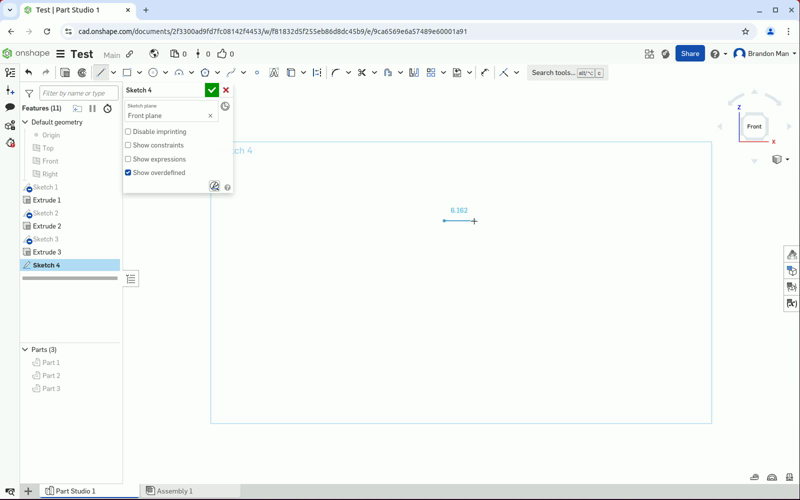
mouse_move(451, 236)
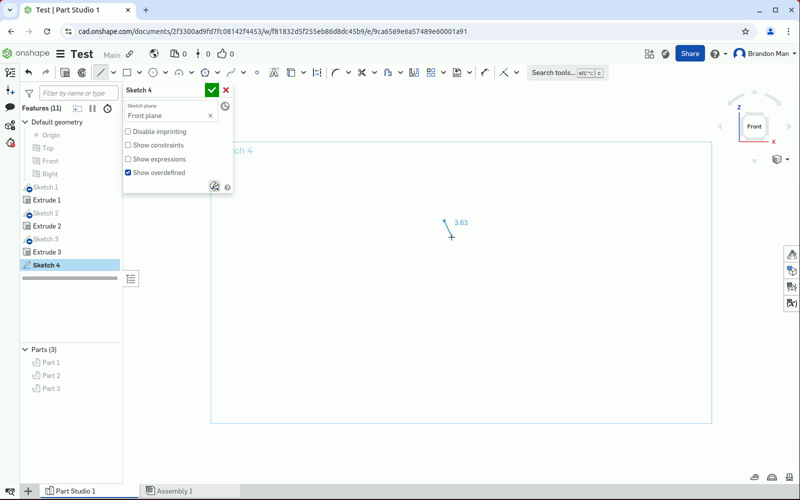
click(451, 236)
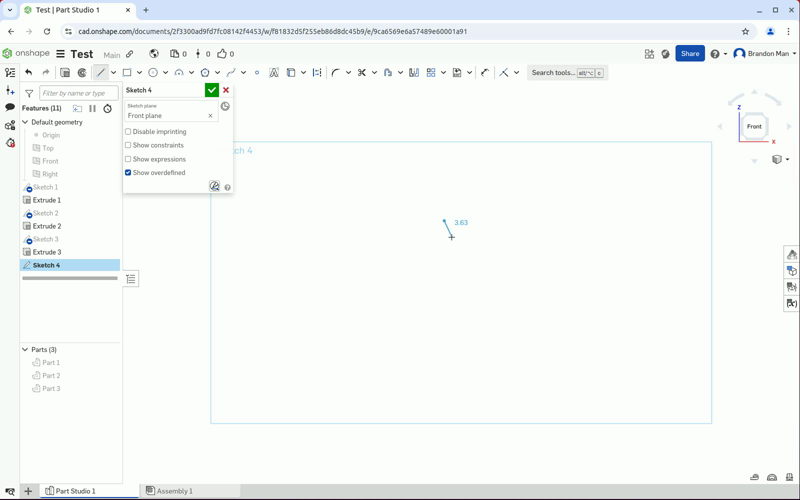
key_up(shift)
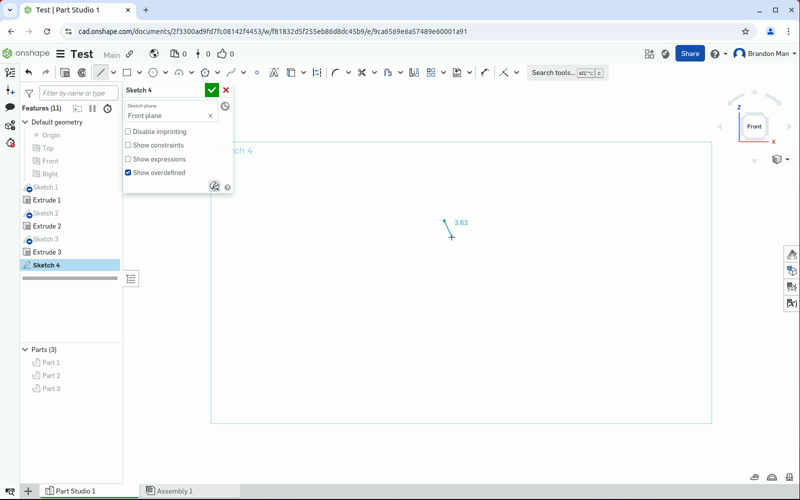
key_down(shift)
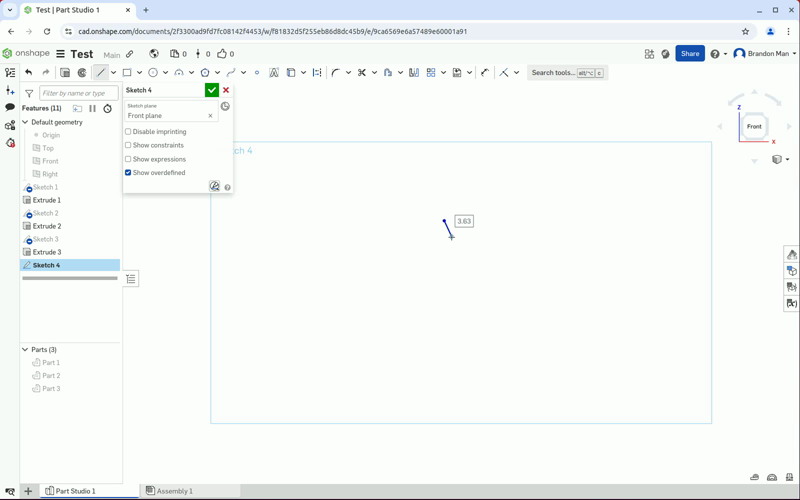
mouse_move(481, 236)
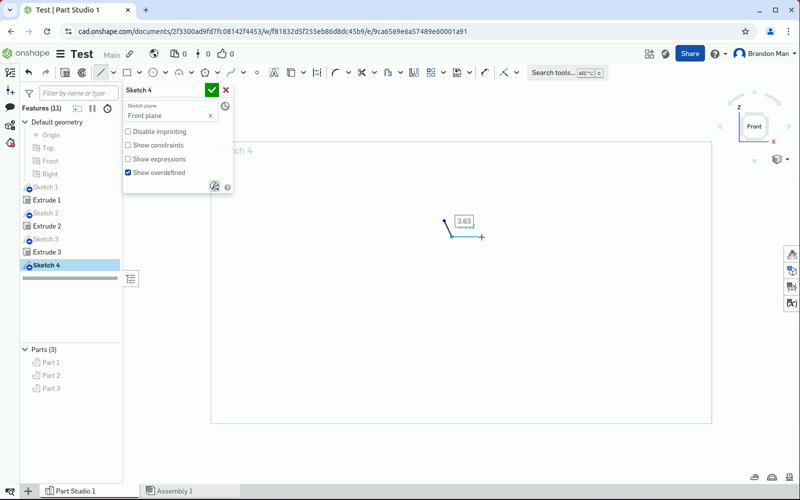
mouse_move(470, 236)
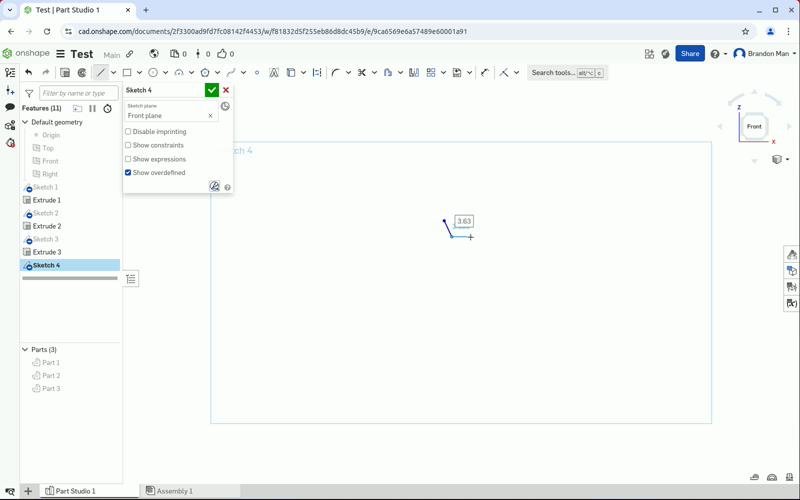
click(470, 236)
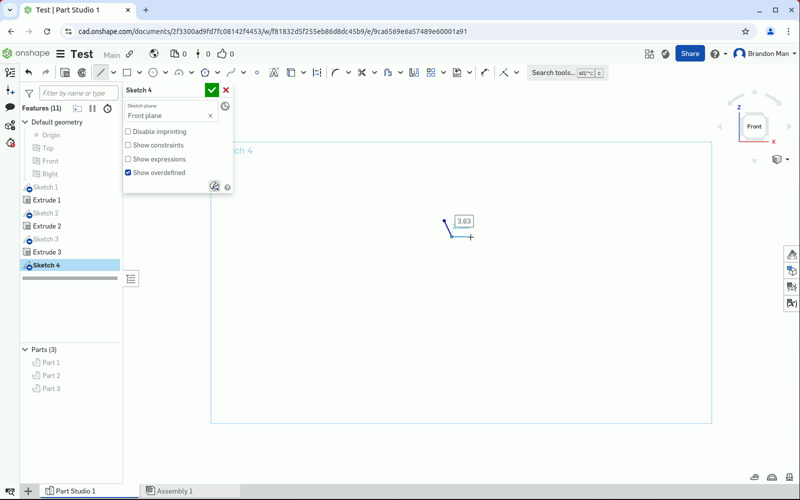
key_up(shift)
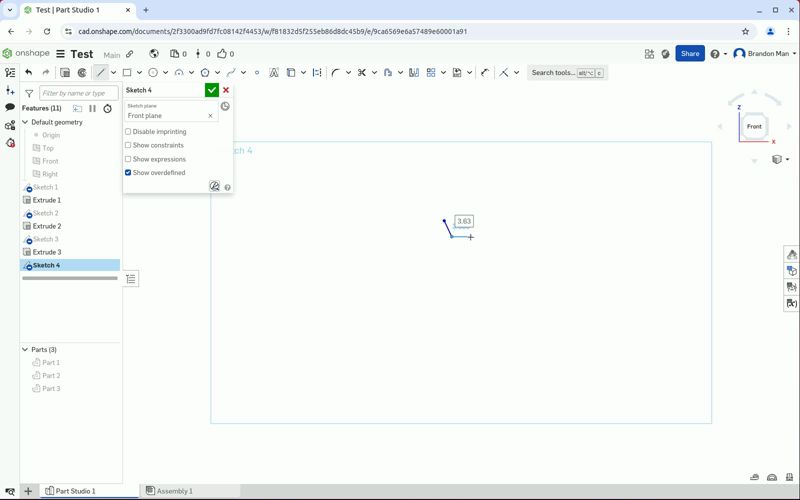
key_down(shift)
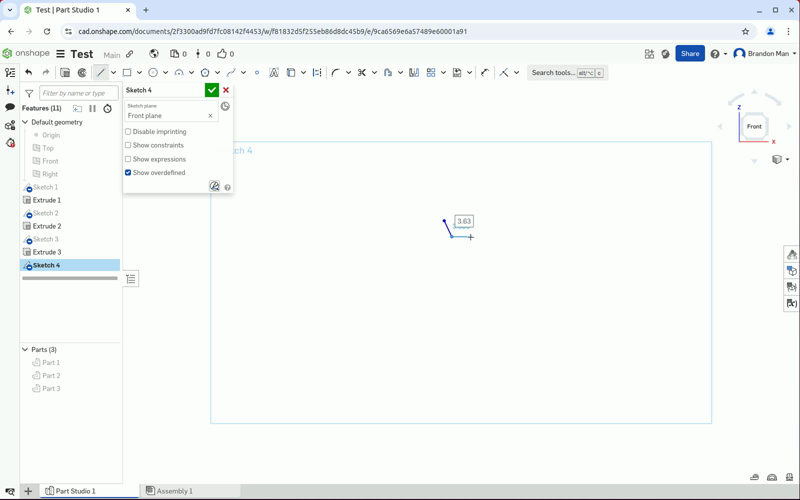
mouse_move(501, 236)
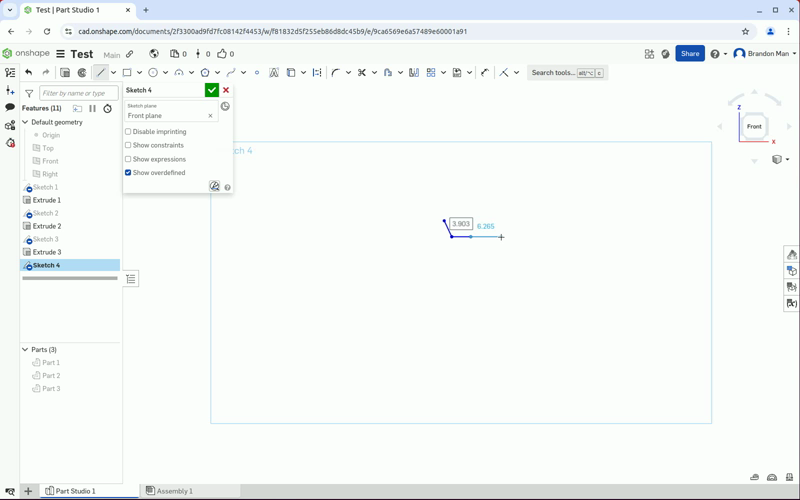
mouse_move(478, 220)
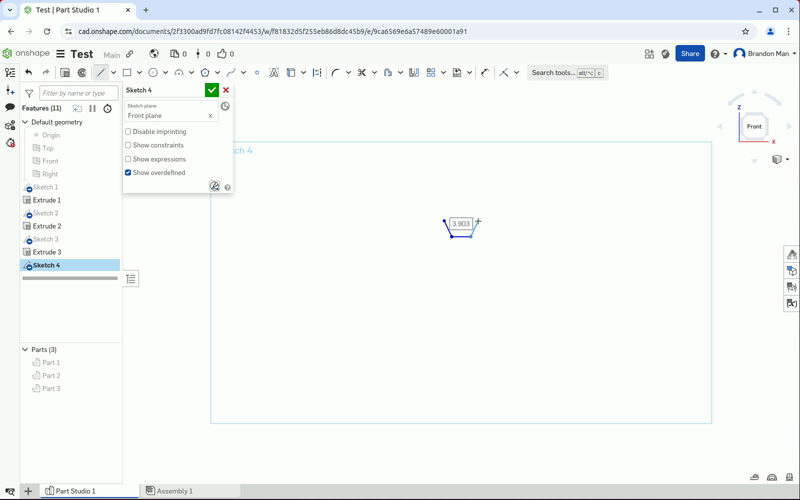
click(478, 220)
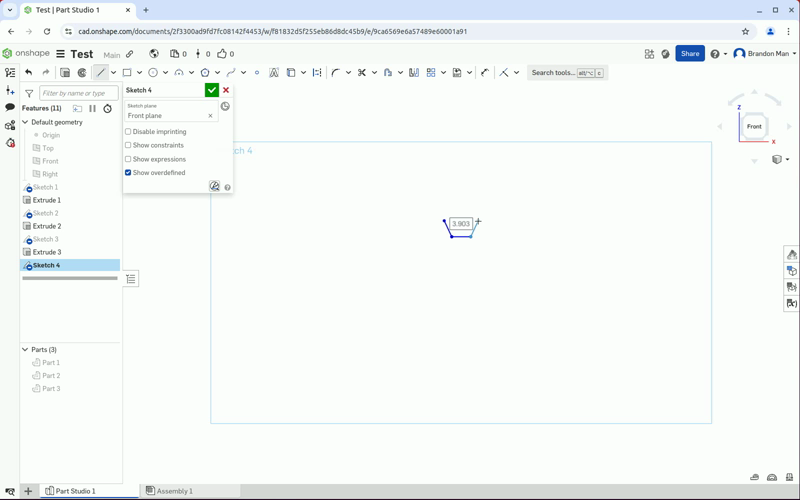
key_up(shift)
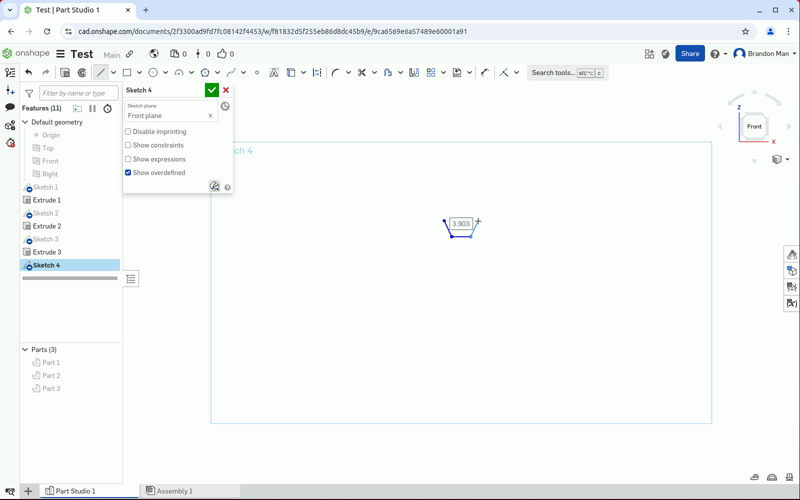
key_down(shift)
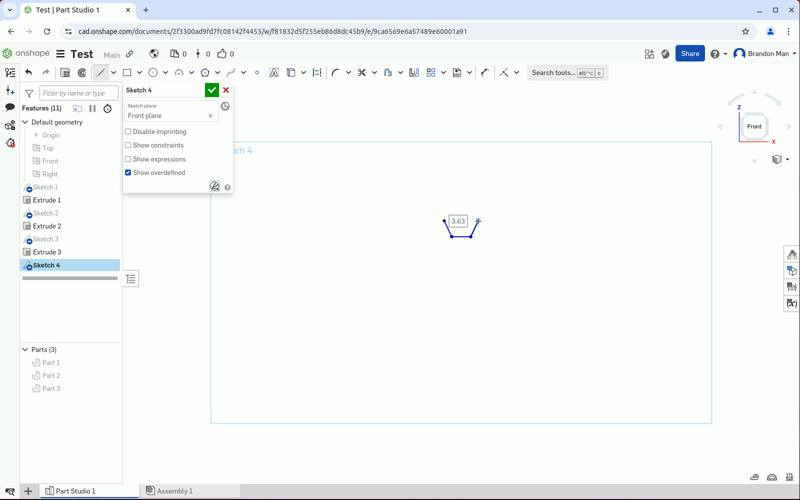
mouse_move(508, 220)
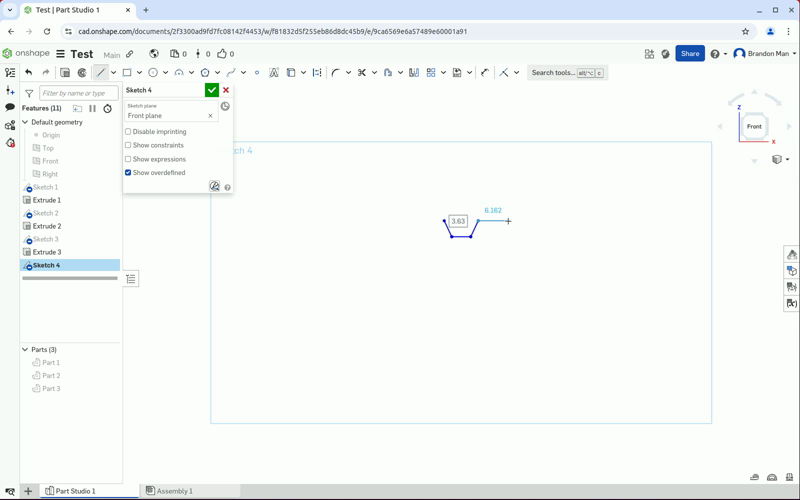
mouse_move(478, 212)
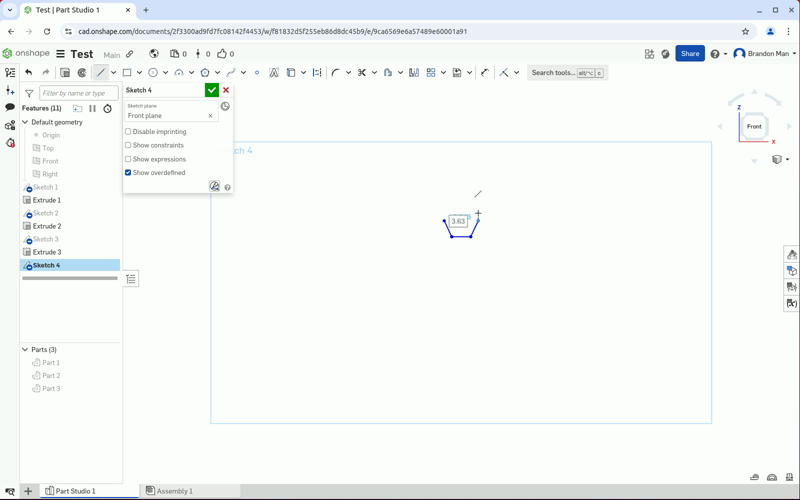
click(478, 212)
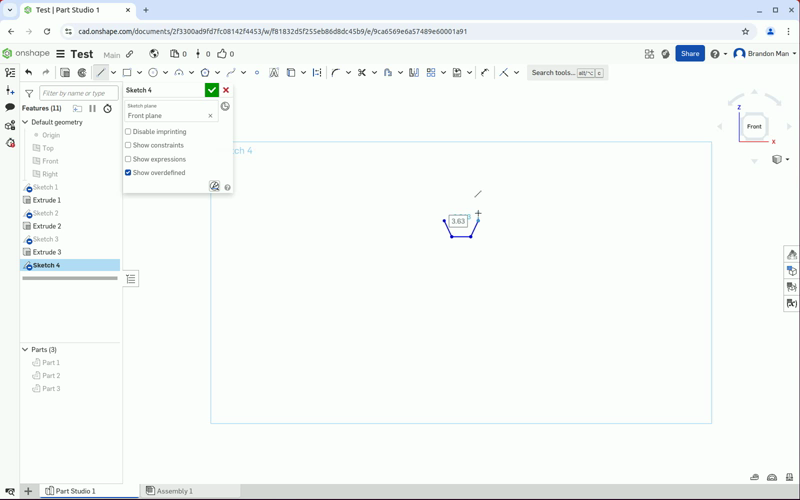
key_up(shift)
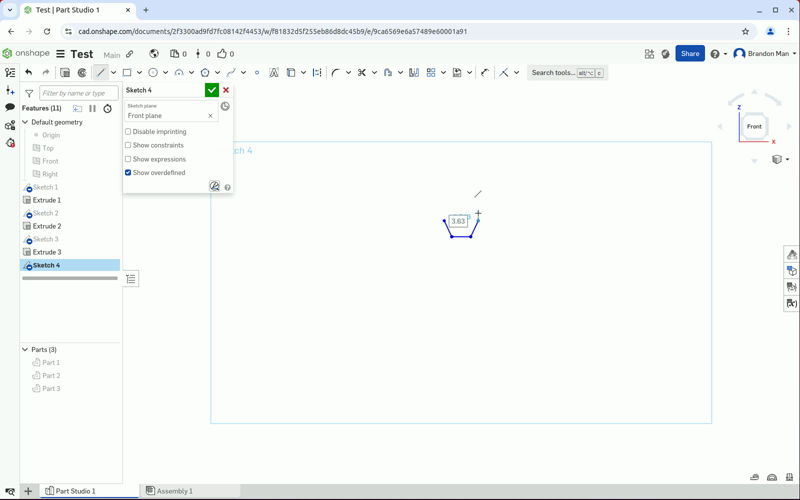
key_down(shift)
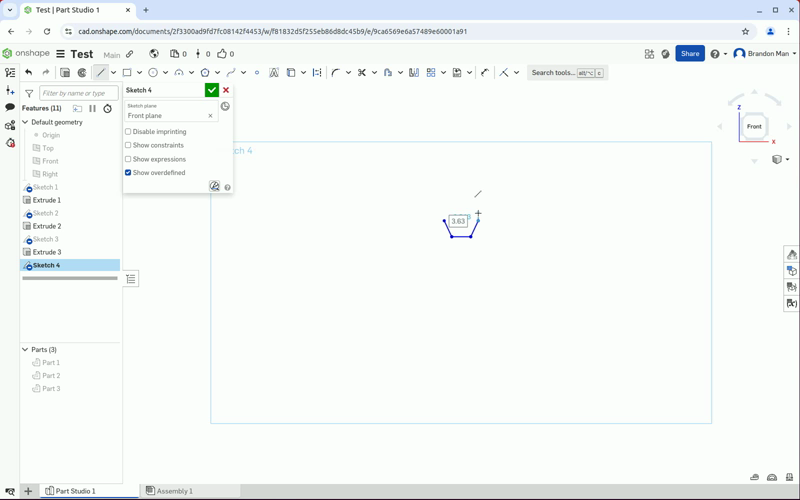
mouse_move(508, 212)
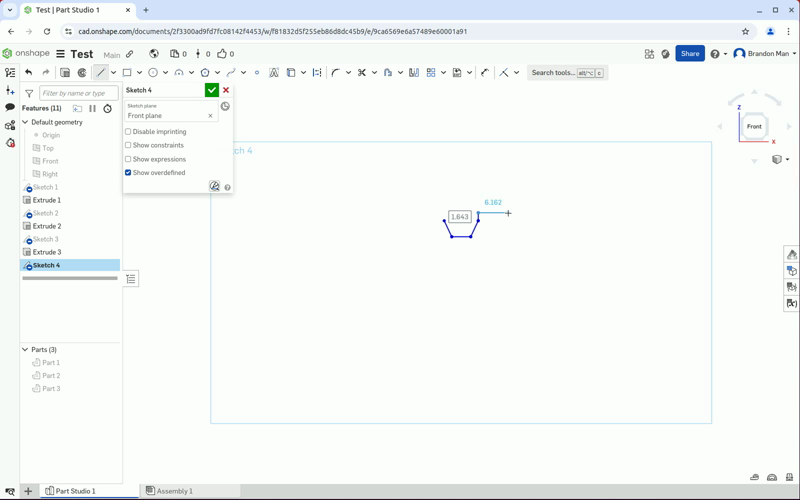
mouse_move(444, 212)
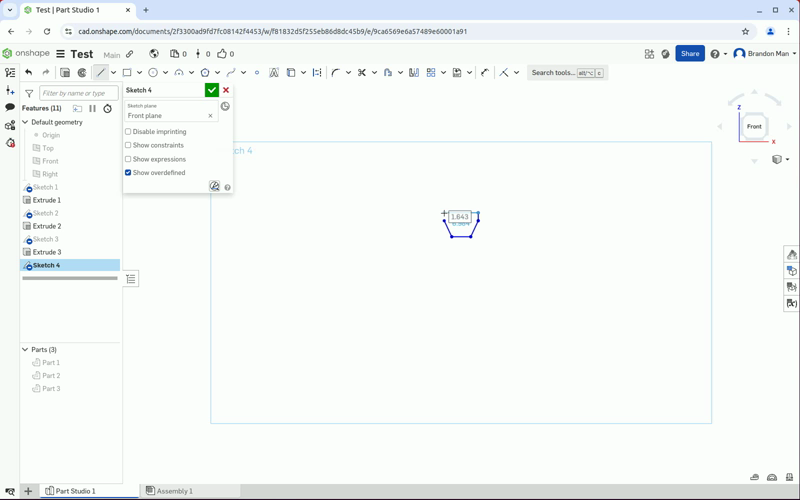
click(444, 212)
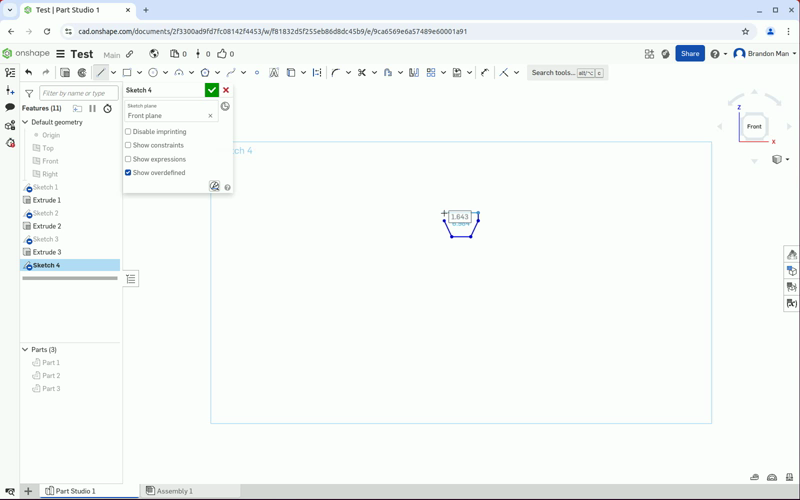
key_up(shift)
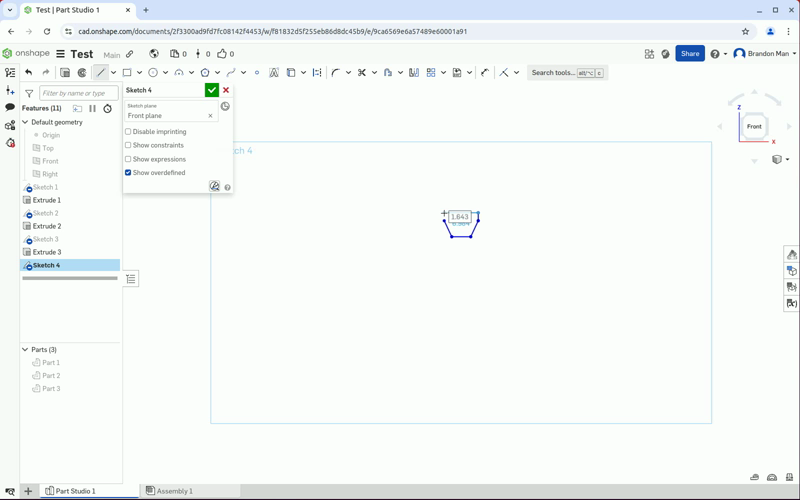
mouse_move(474, 212)
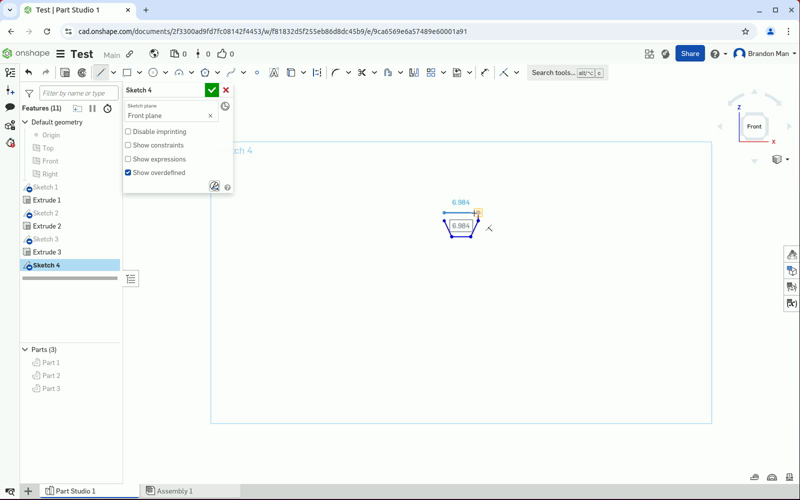
key_down(shift)
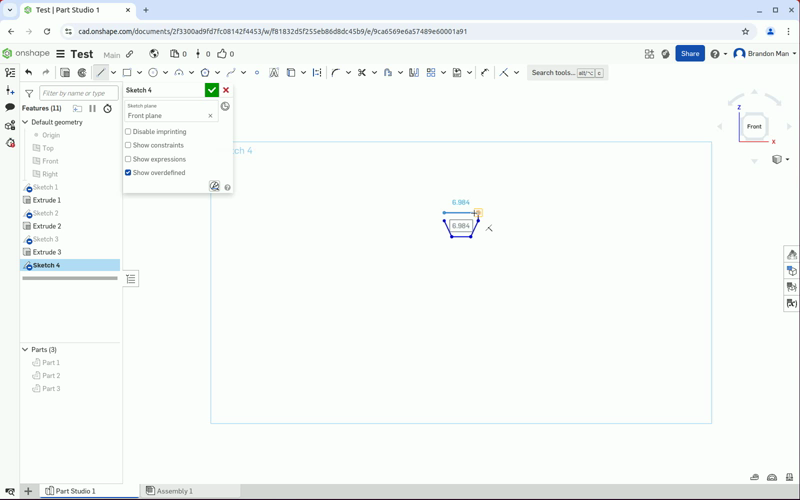
mouse_move(444, 220)
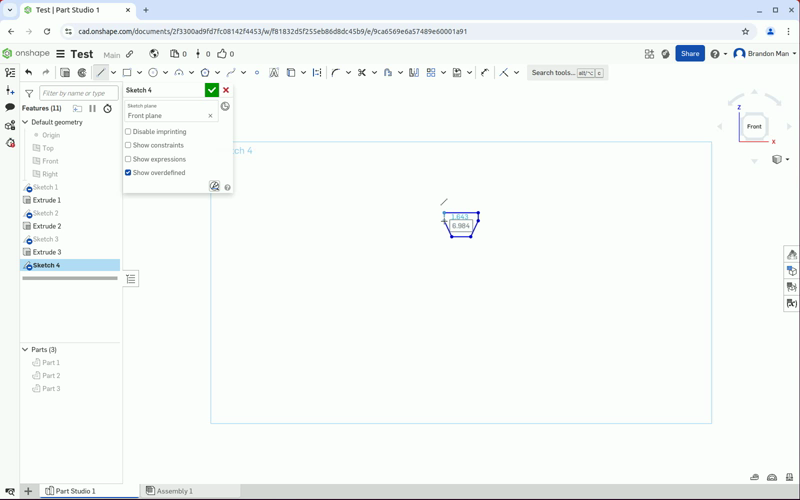
key_up(shift)
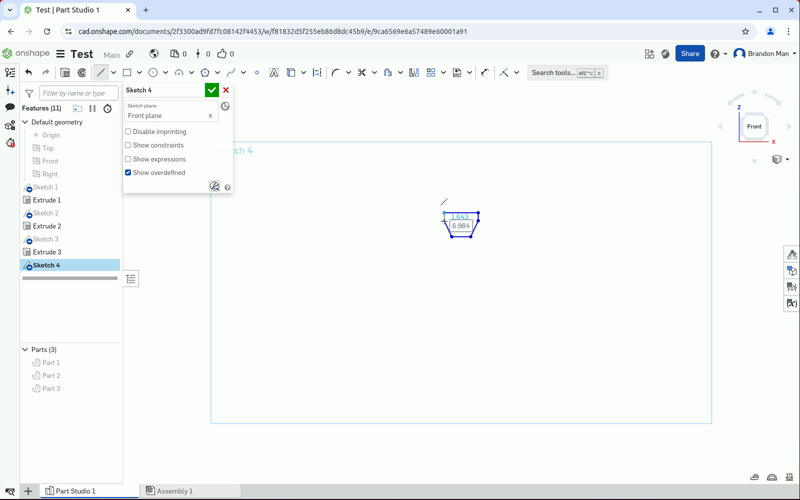
click(444, 220)
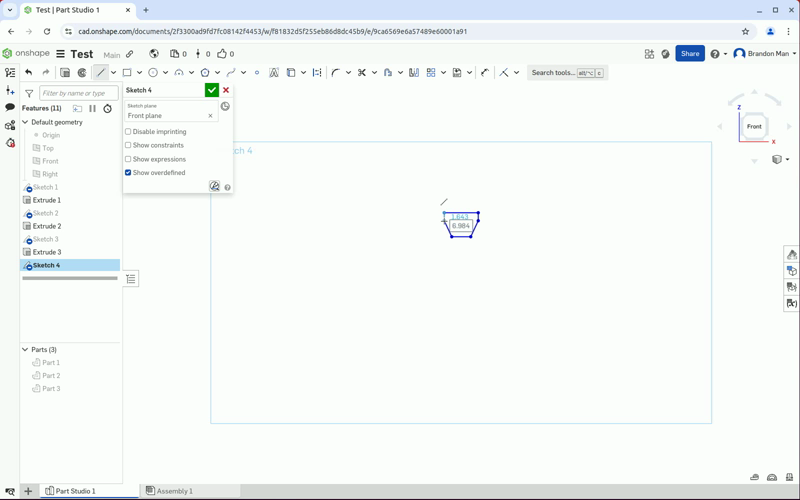
key(esc)
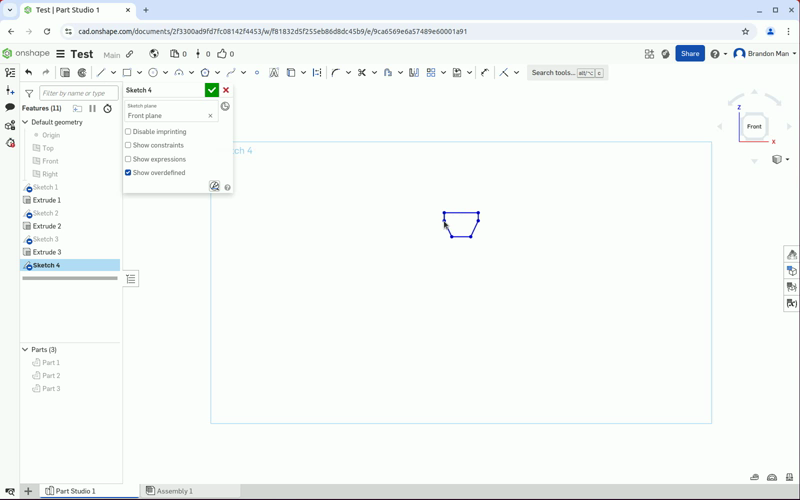
mouse_move(471, 220)
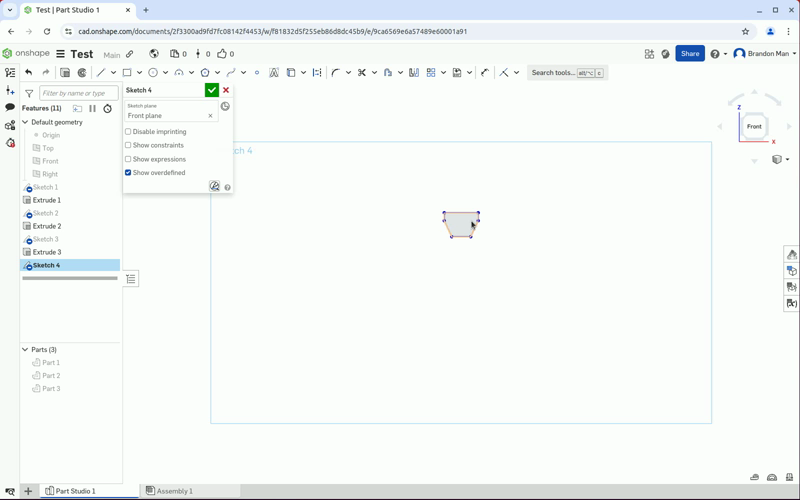
scroll(6)
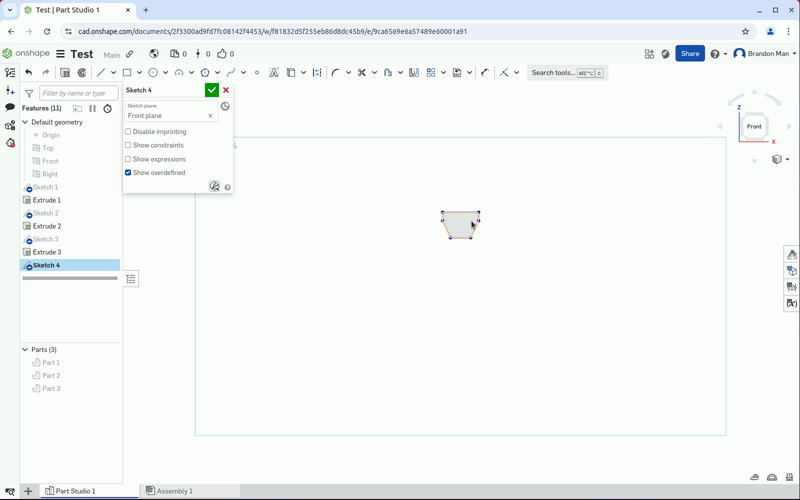
scroll(6)
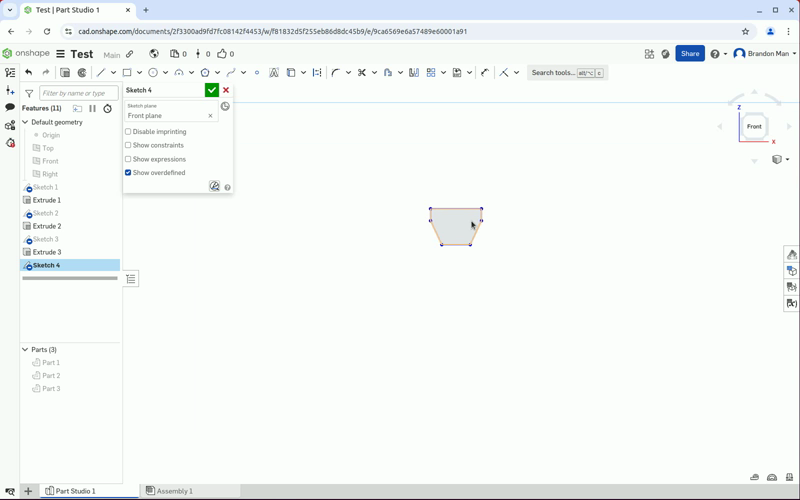
scroll(6)
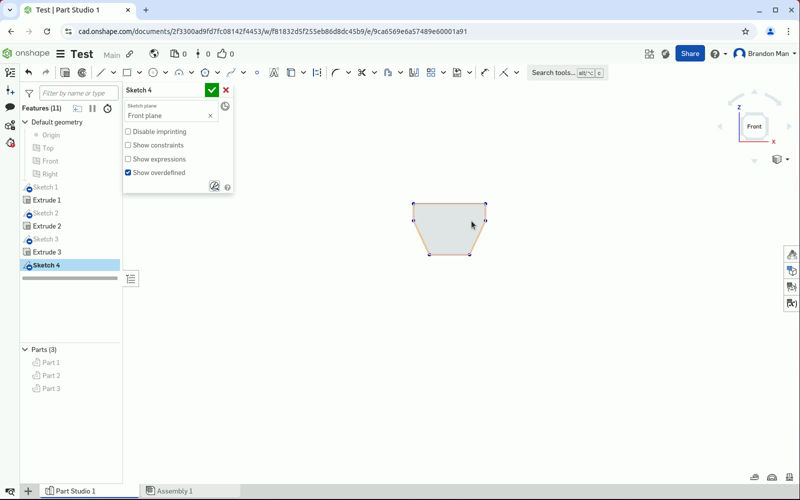
scroll(6)
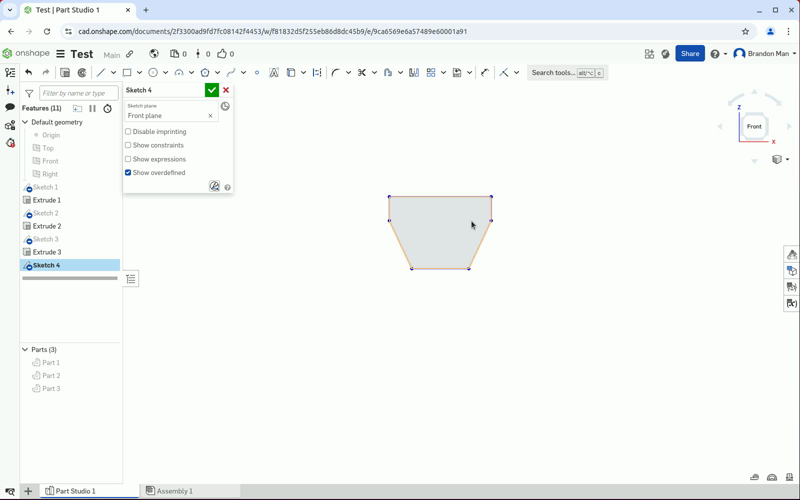
scroll(6)
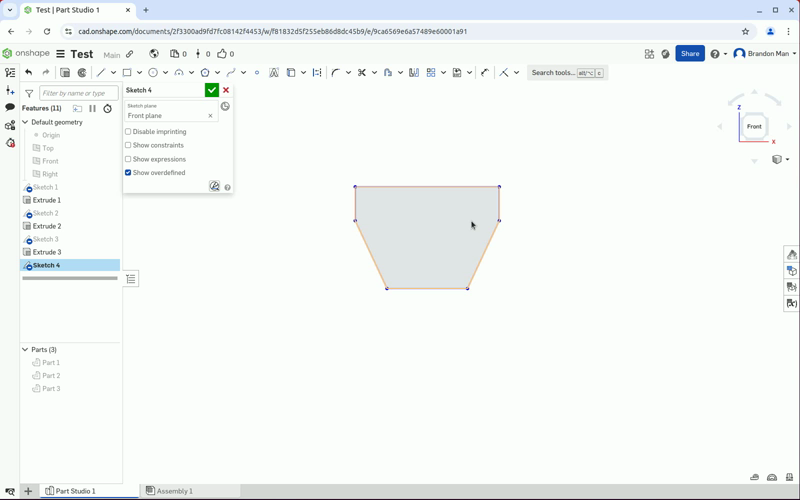
scroll(6)
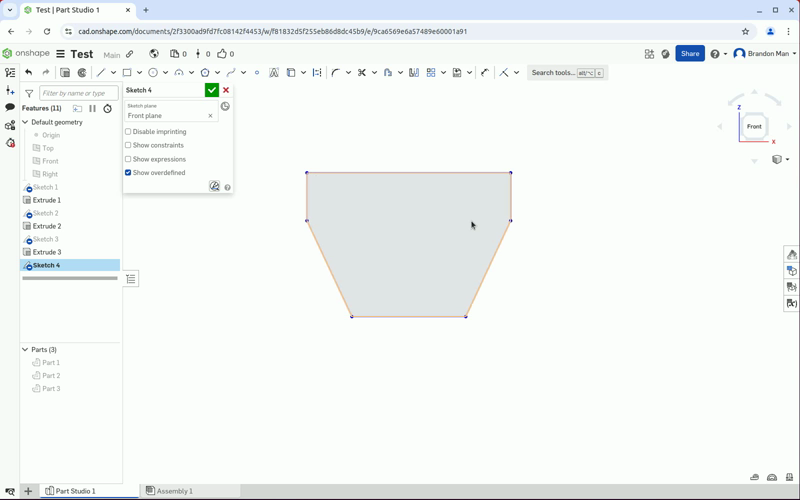
scroll(6)
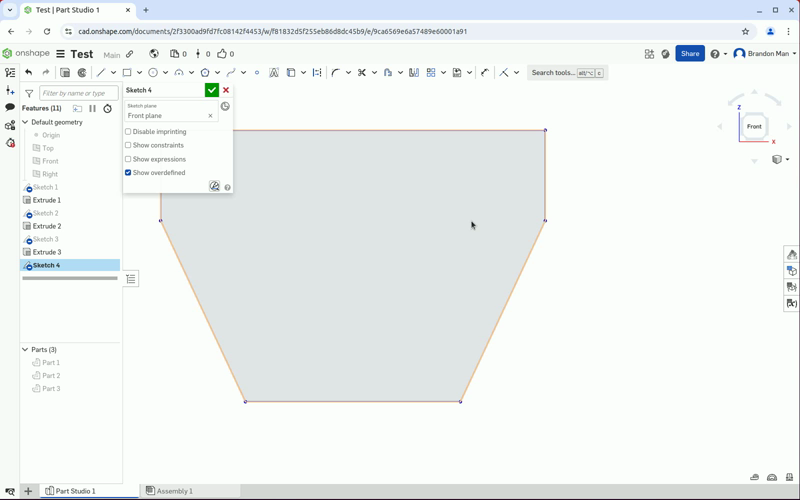
click(471, 220)
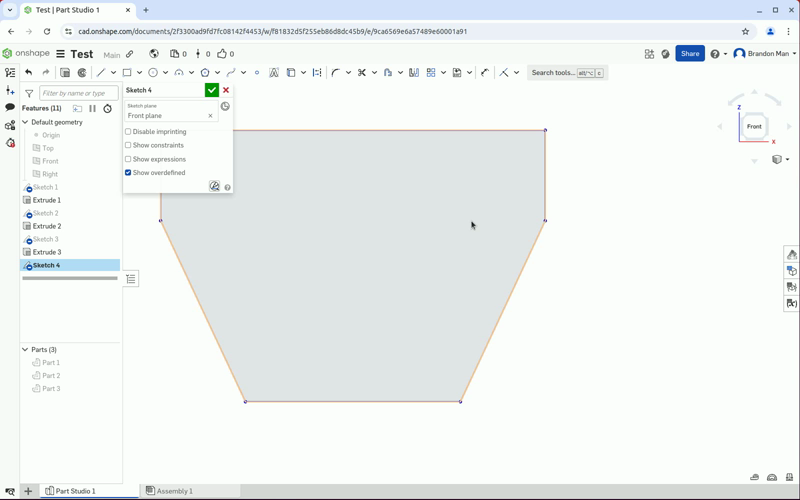
scroll(-6)
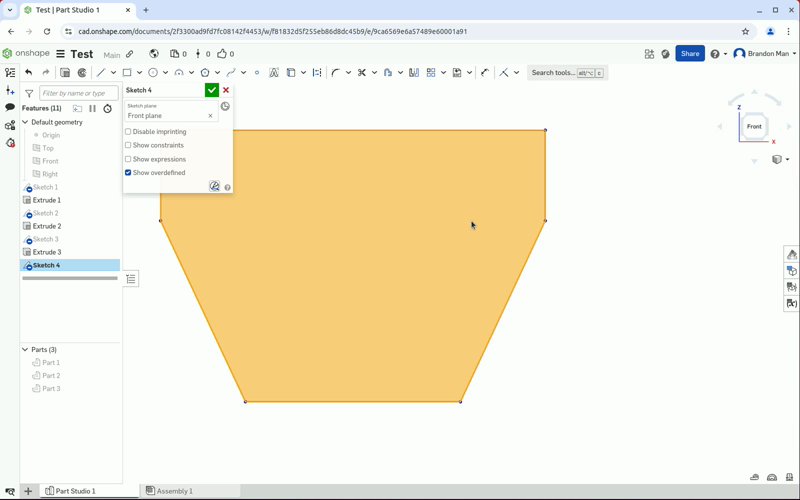
scroll(-6)
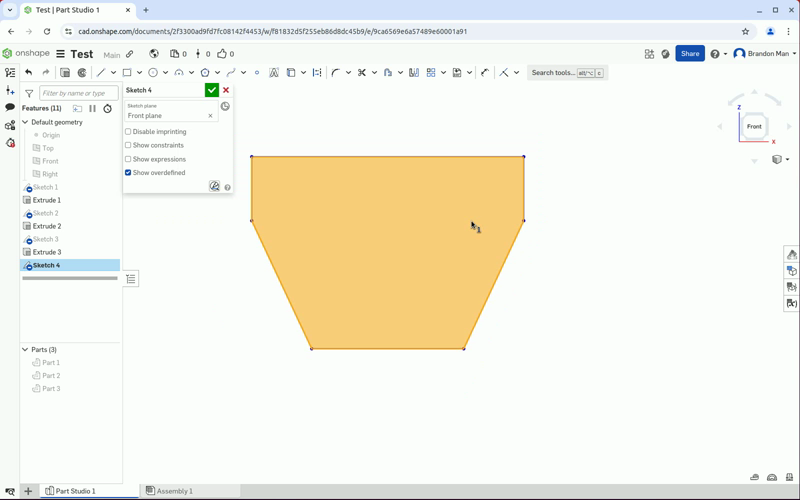
scroll(-6)
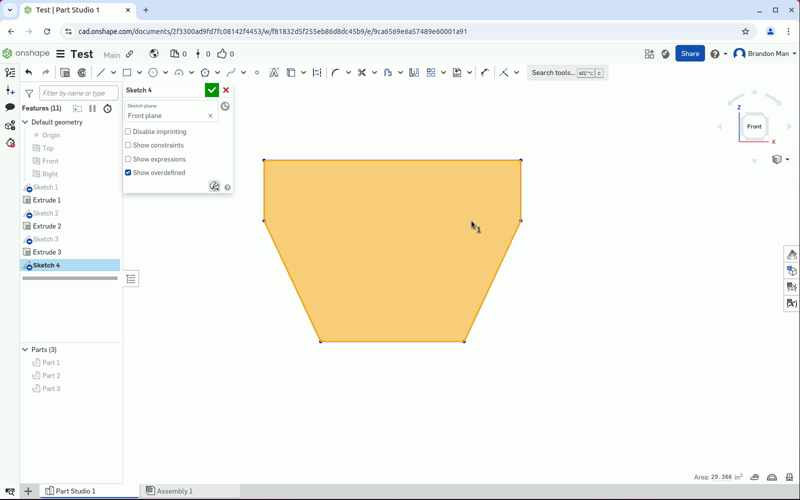
scroll(-6)
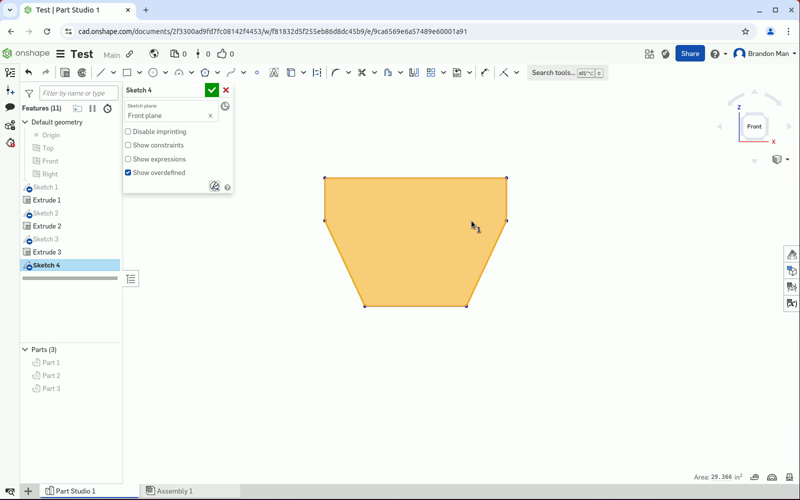
scroll(-6)
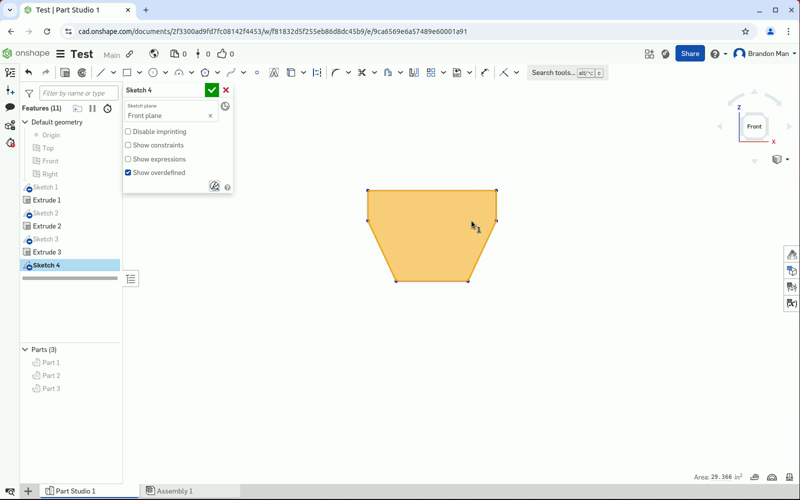
scroll(-6)
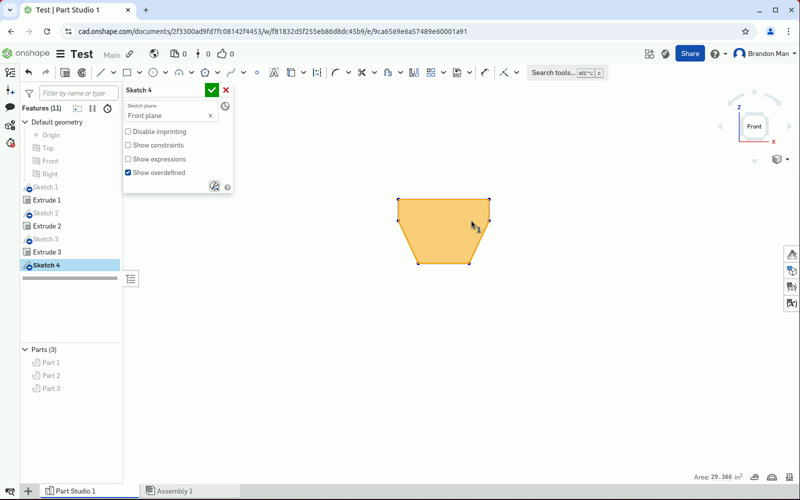
scroll(-6)
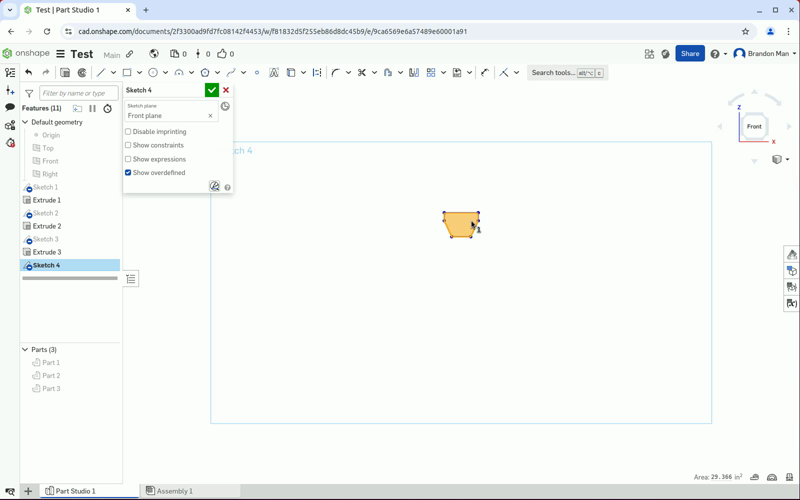
mouse_move(73, 352)
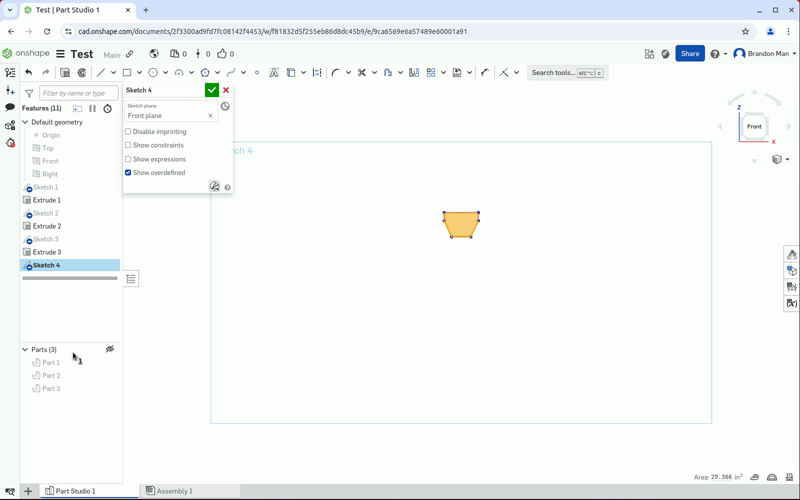
key(shift+y)
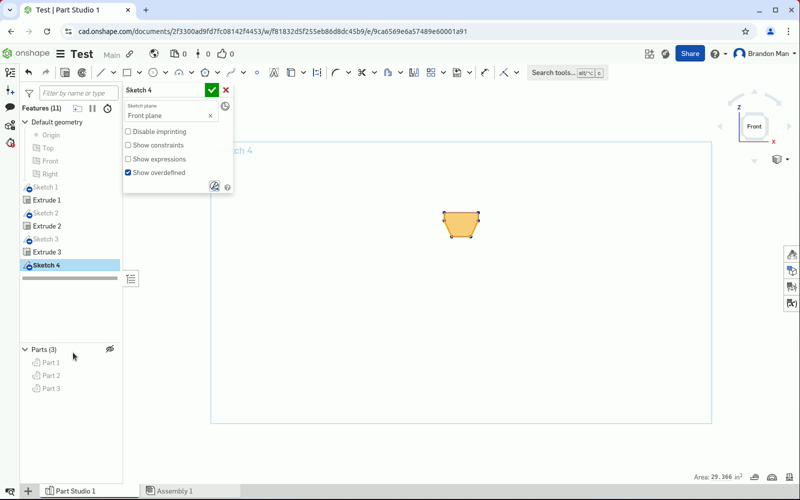
key(shift+e)
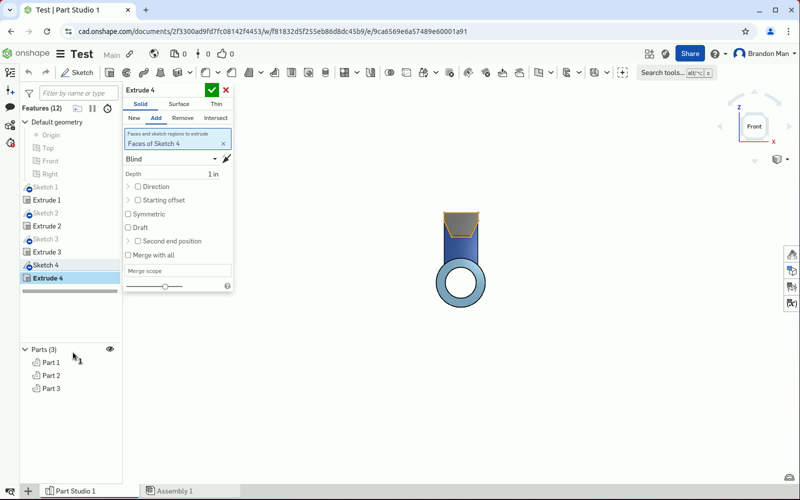
mouse_move(143, 106)
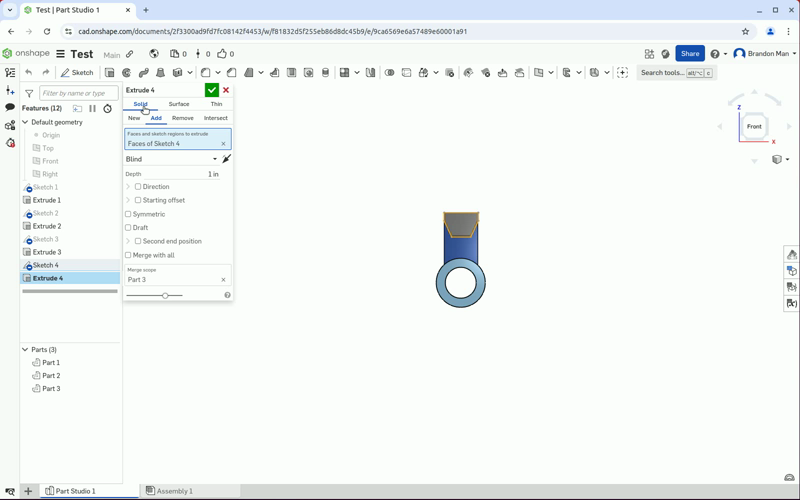
click(143, 106)
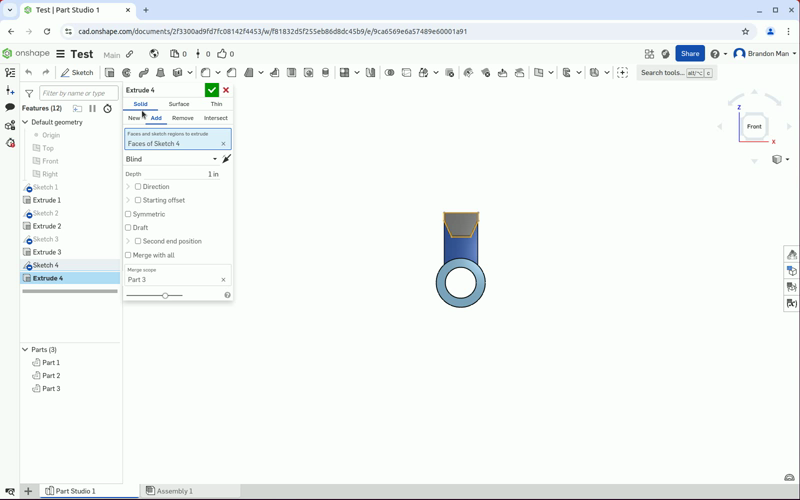
mouse_move(137, 120)
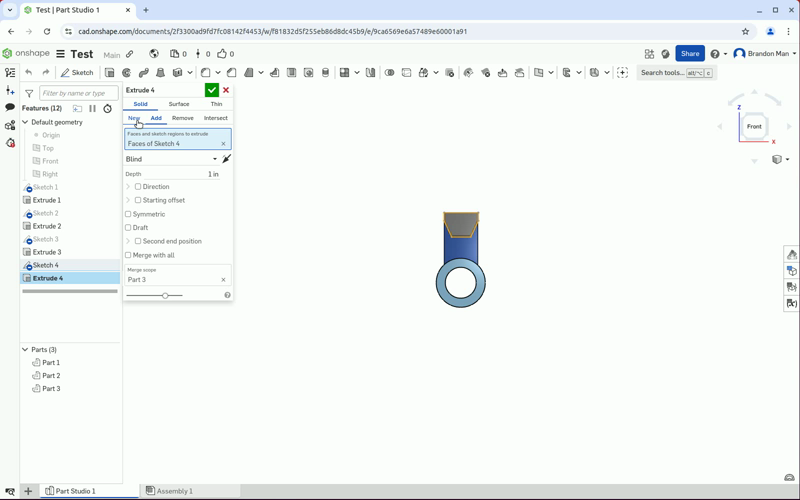
click(137, 120)
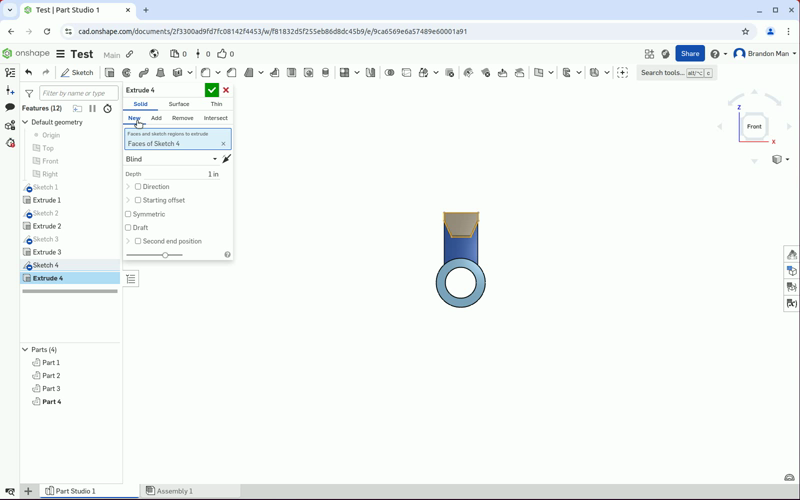
key(tab, 4)
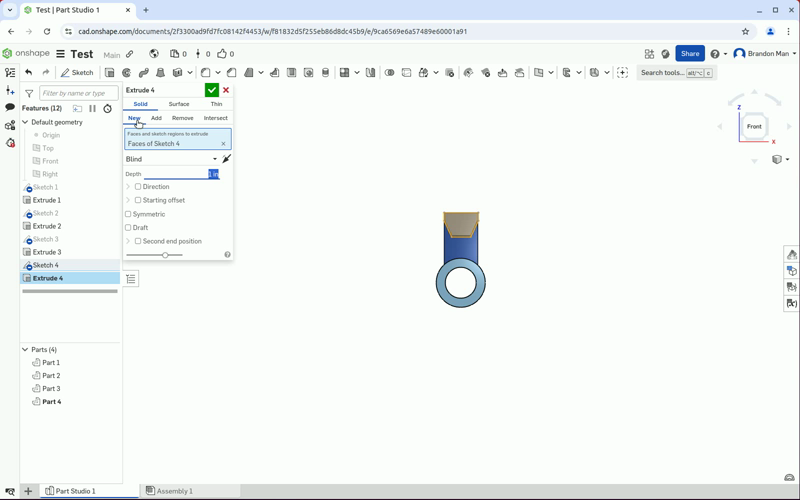
text(3.852)
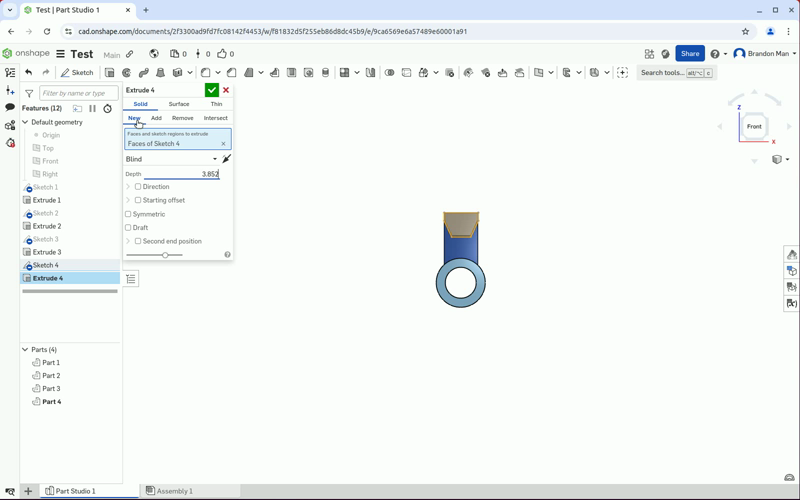
key(tab, 3)
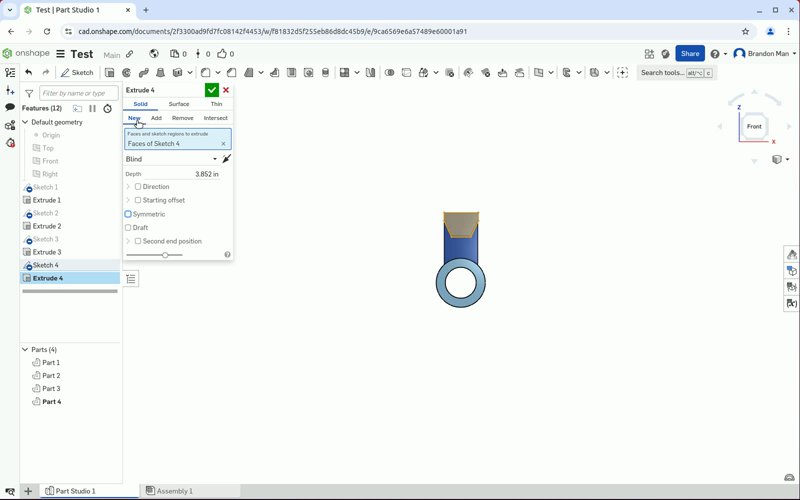
key(space)
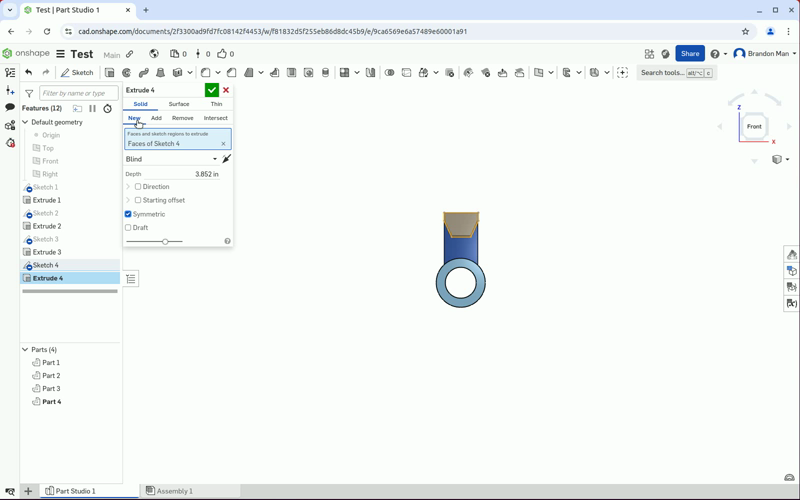
key(enter)
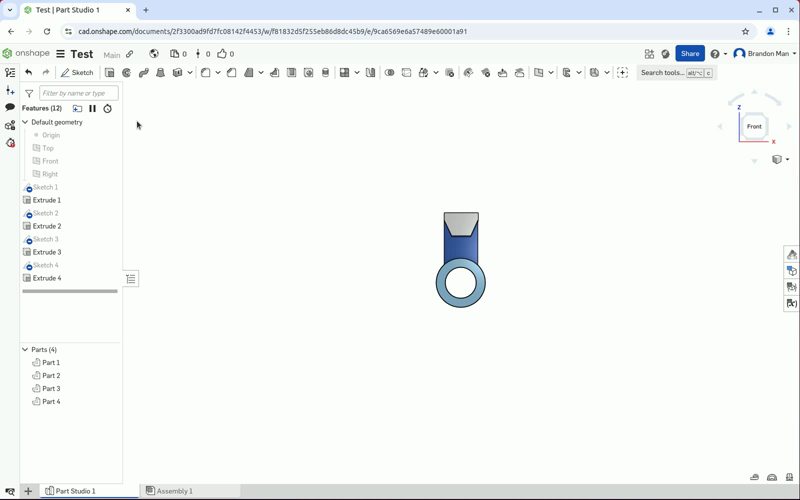
key(shift+h)
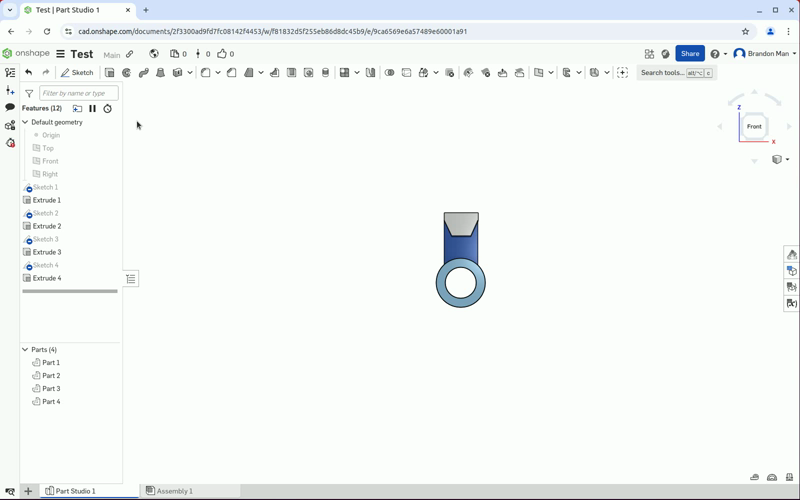
key(shift+h)
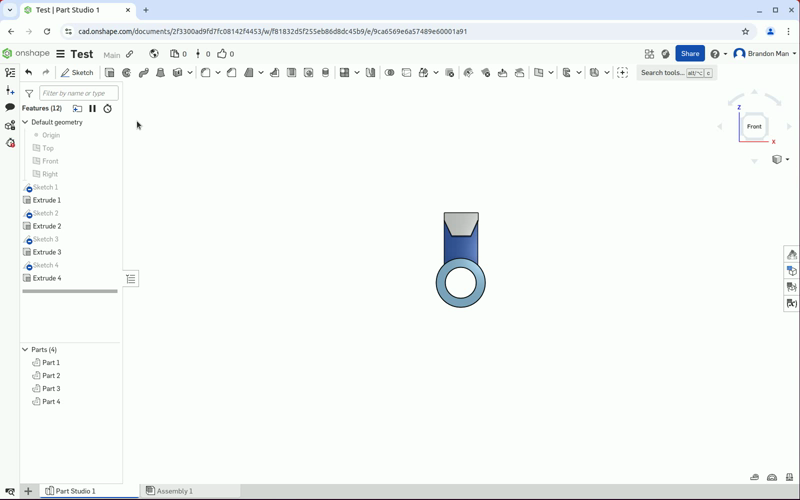
mouse_move(73, 189)
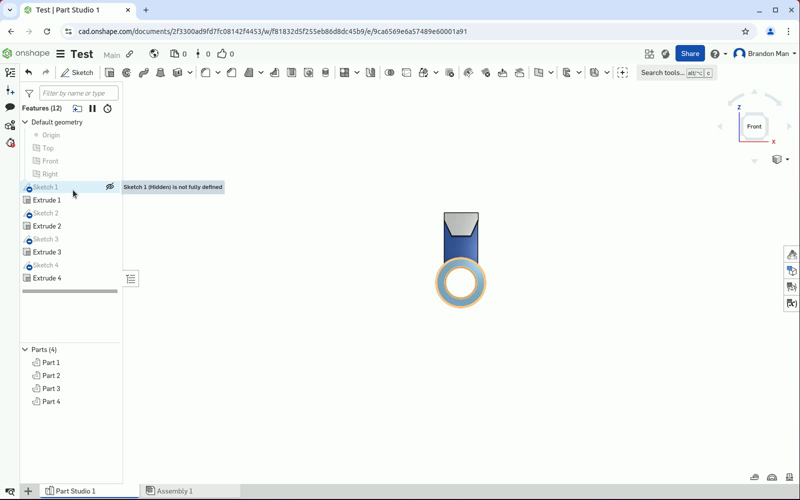
click(73, 189)
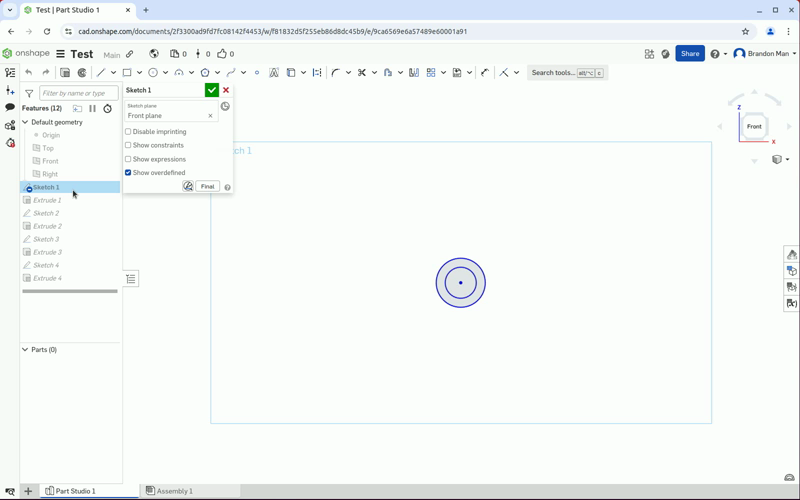
mouse_move(229, 92)
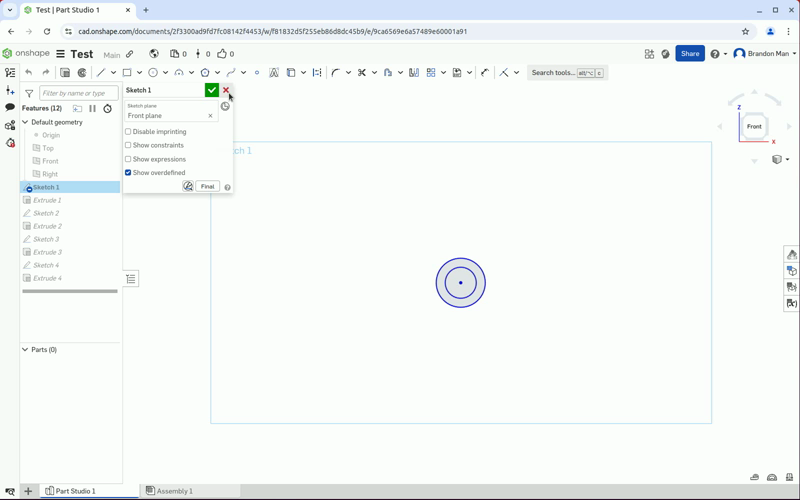
click(229, 92)
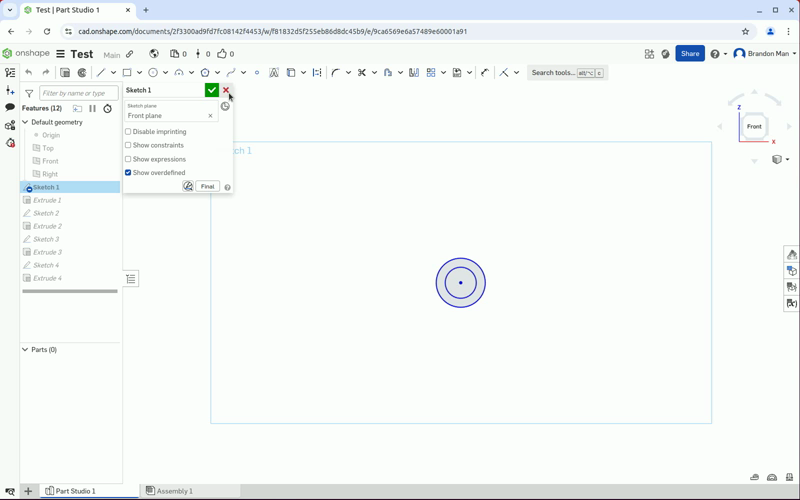
key(shift+s)
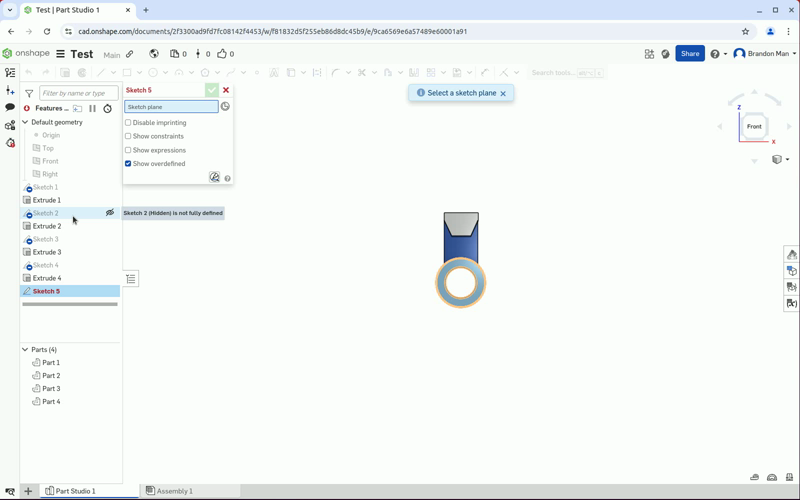
scroll(3)
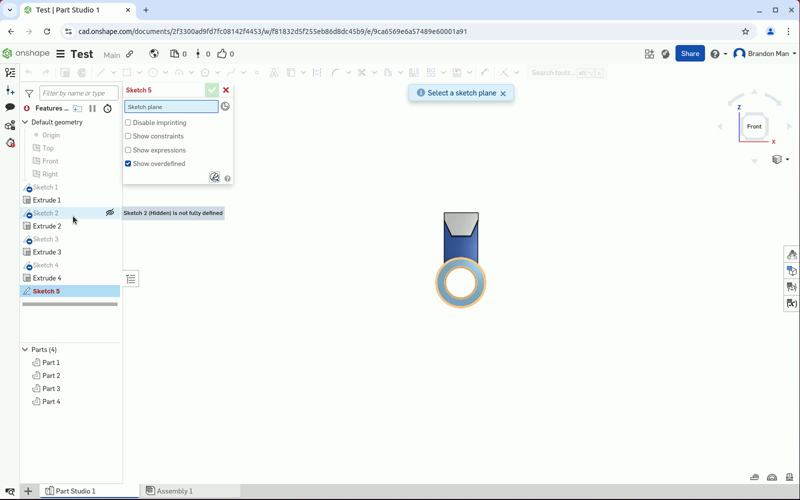
mouse_move(73, 163)
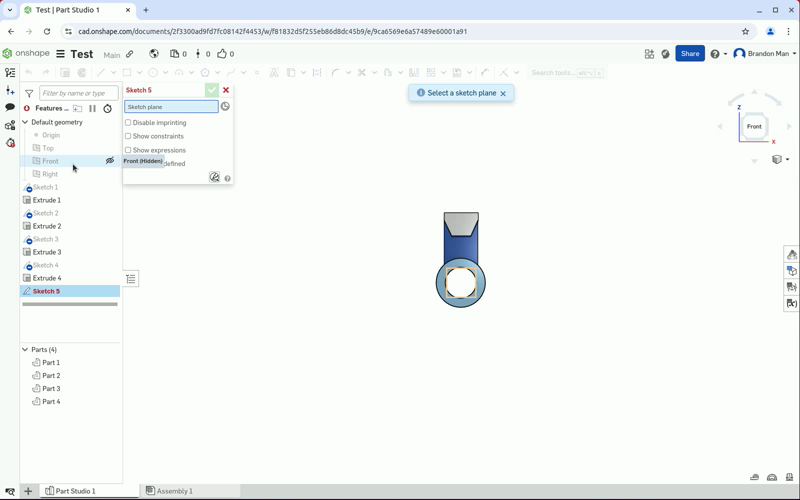
click(73, 163)
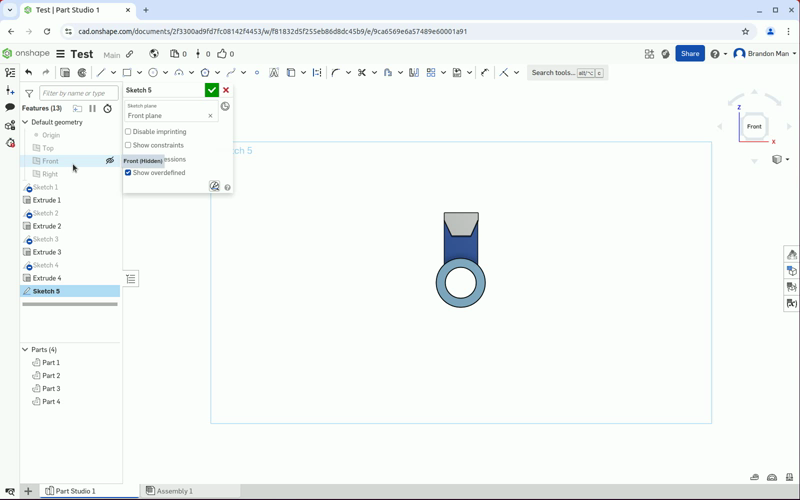
mouse_move(73, 352)
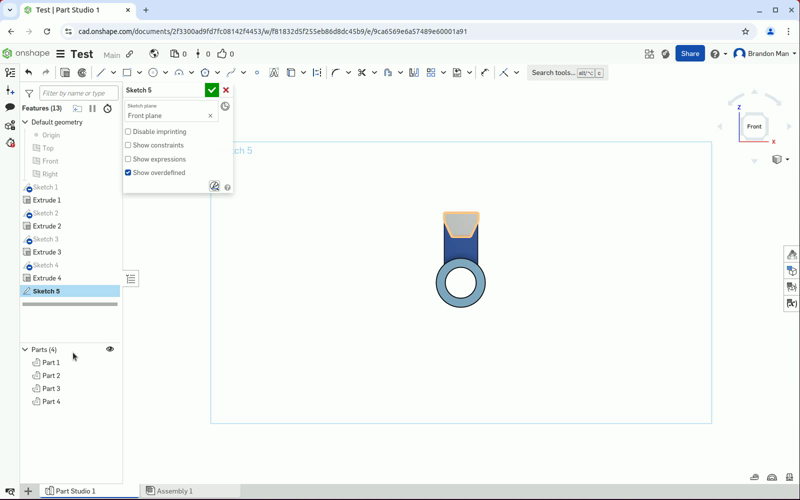
key(y)
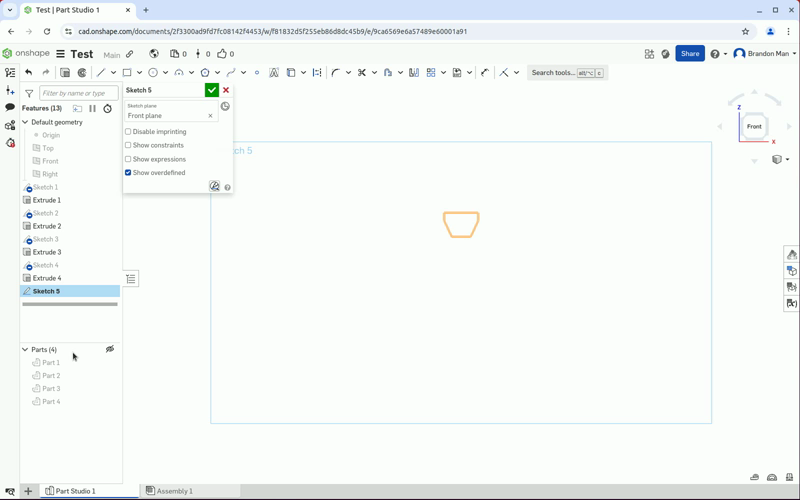
key(l)
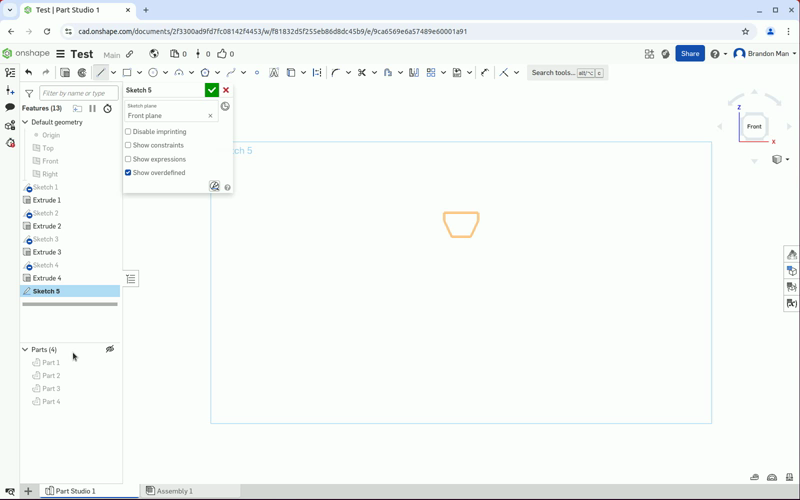
key_down(shift)
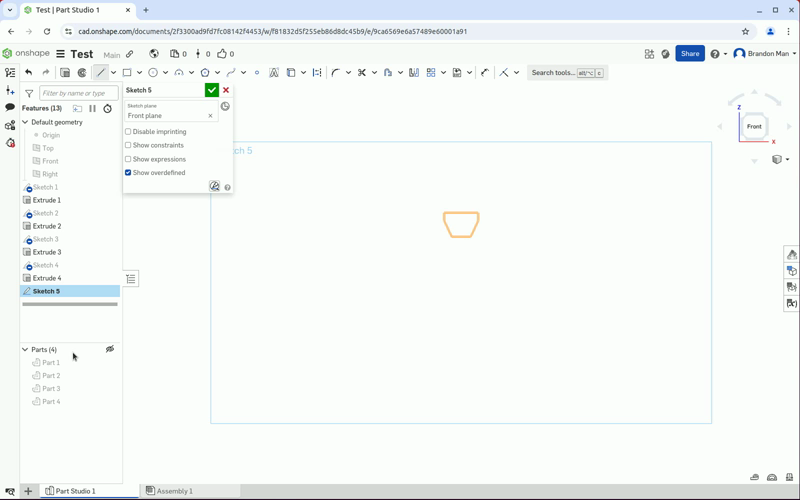
mouse_move(444, 220)
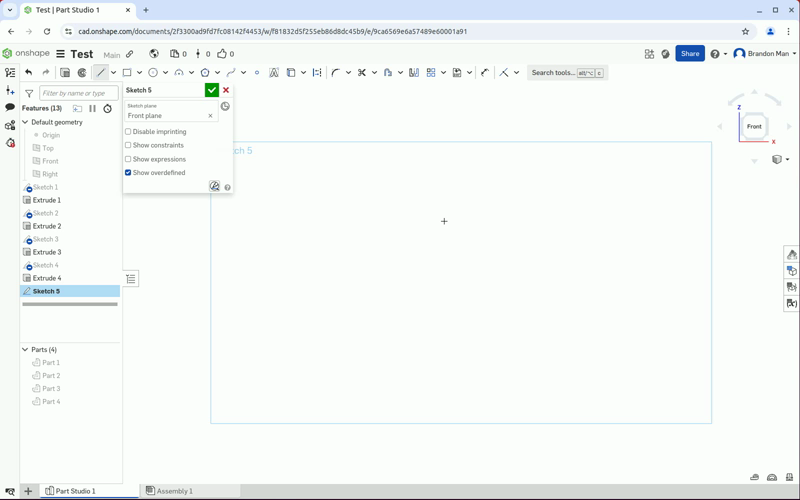
click(444, 220)
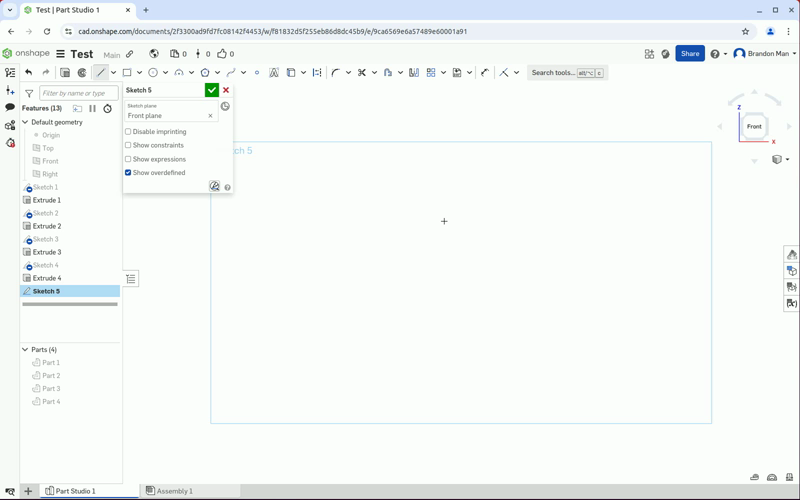
key_up(shift)
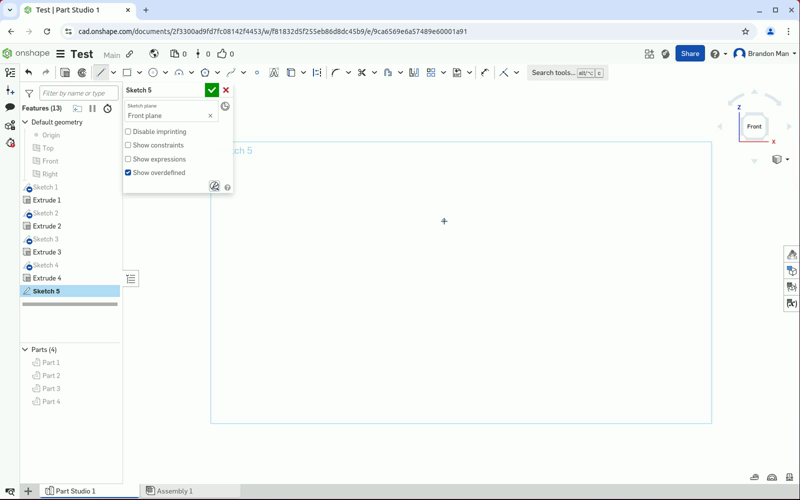
key_down(shift)
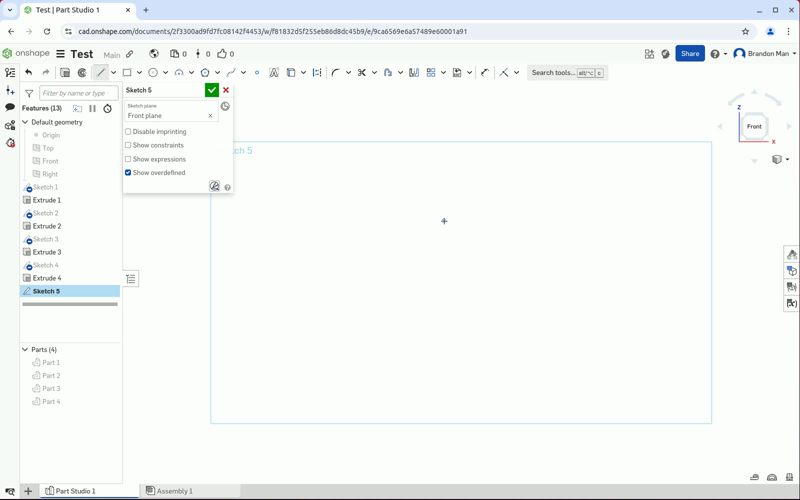
mouse_move(474, 220)
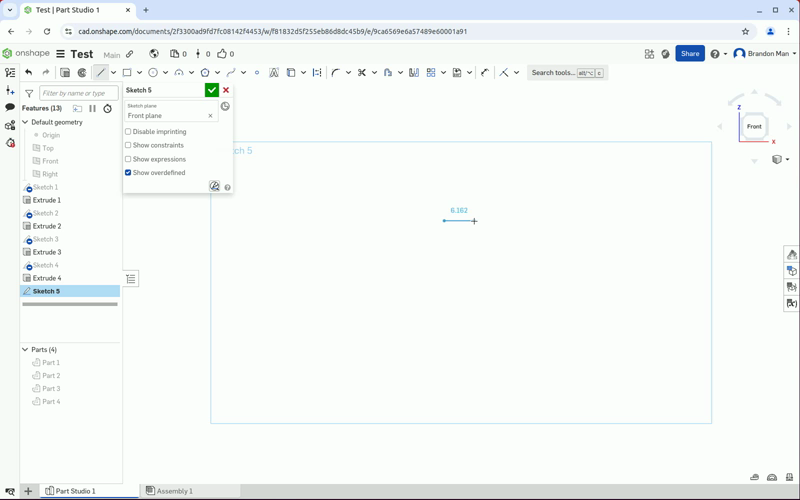
mouse_move(452, 237)
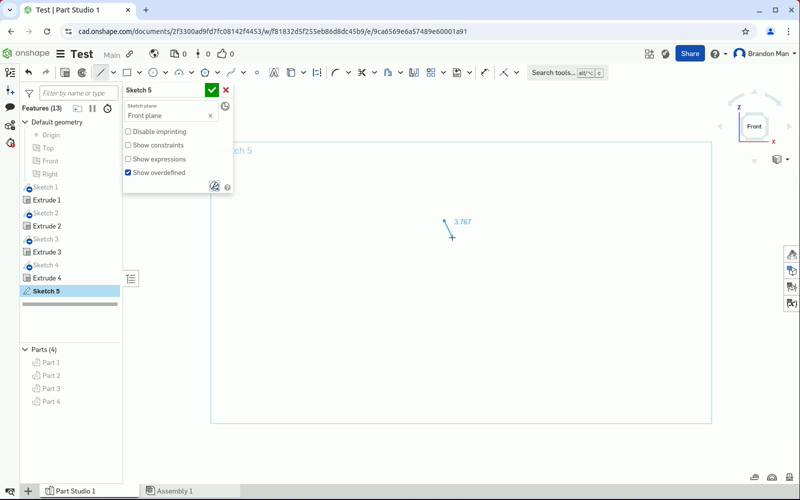
click(452, 237)
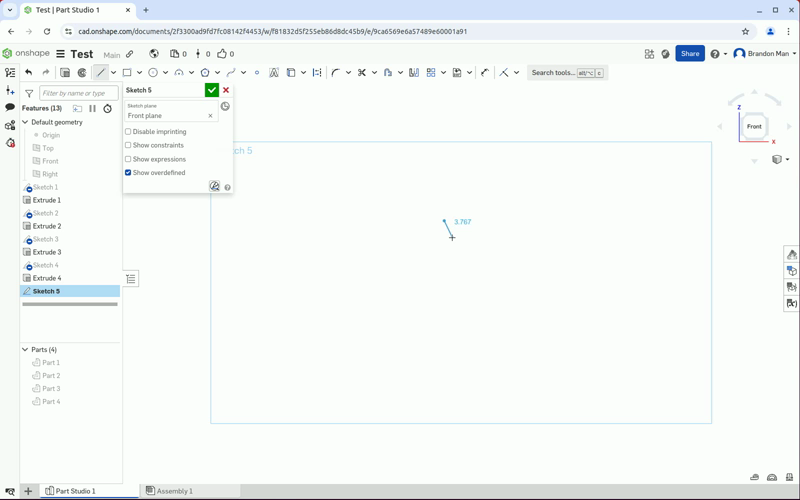
key_up(shift)
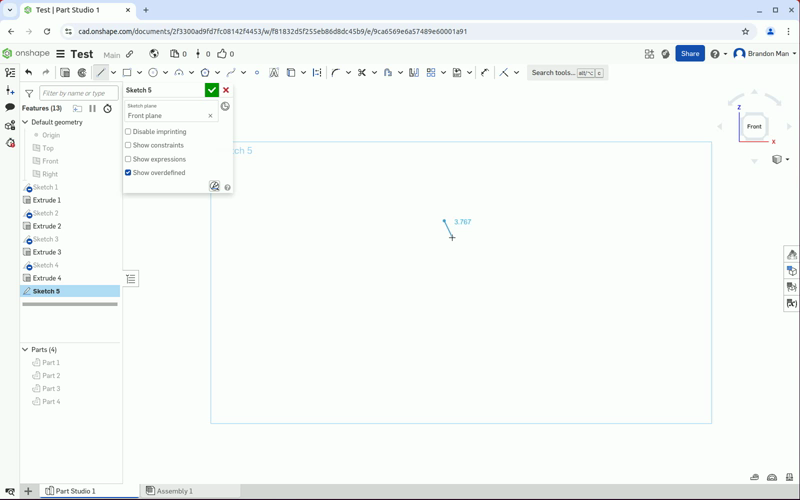
key_down(shift)
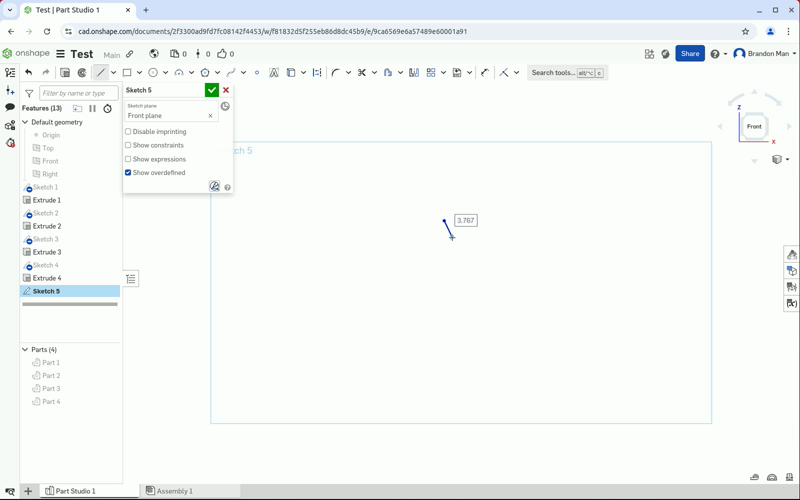
mouse_move(482, 237)
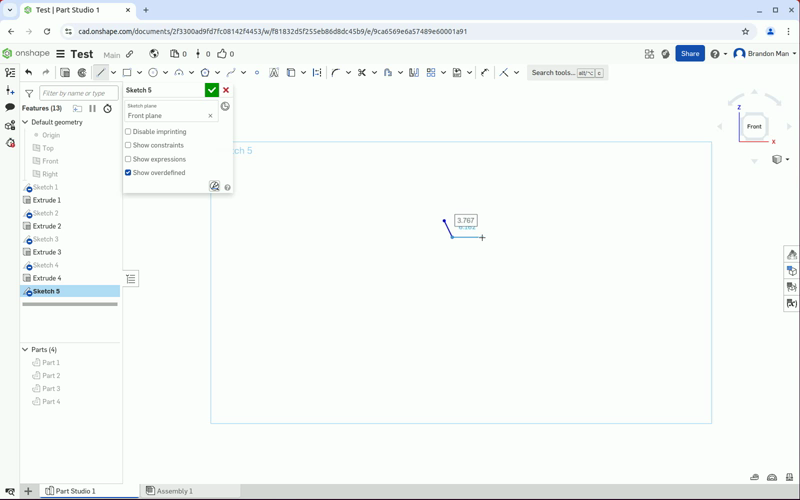
mouse_move(471, 237)
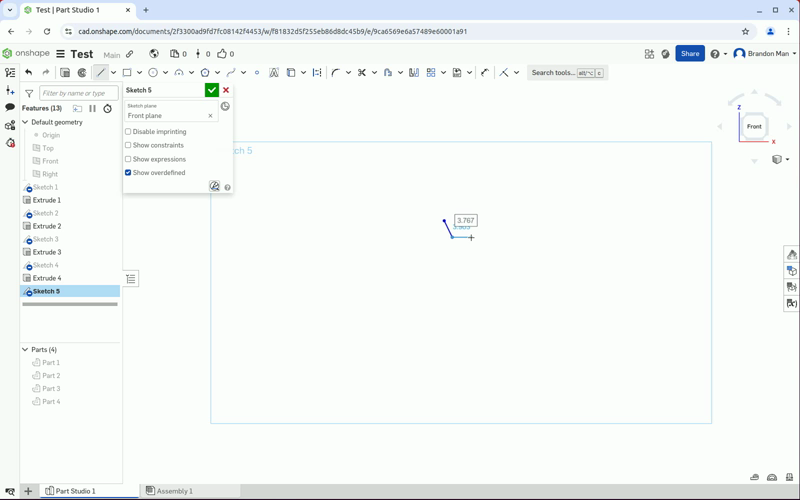
click(471, 237)
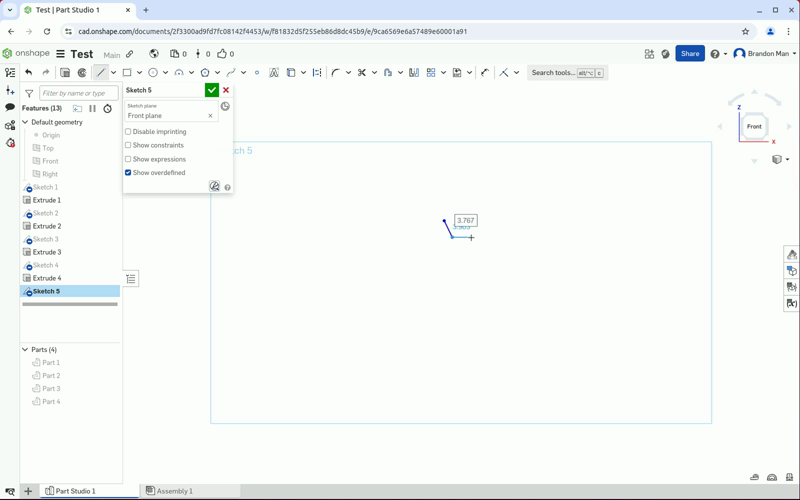
key_up(shift)
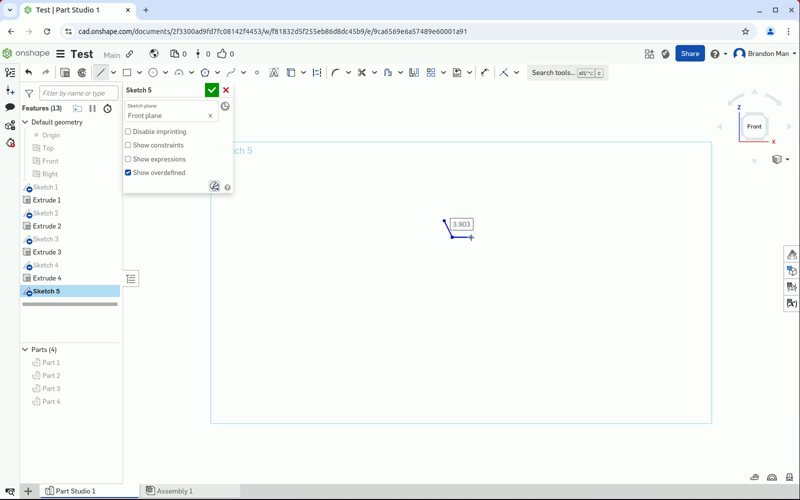
key_down(shift)
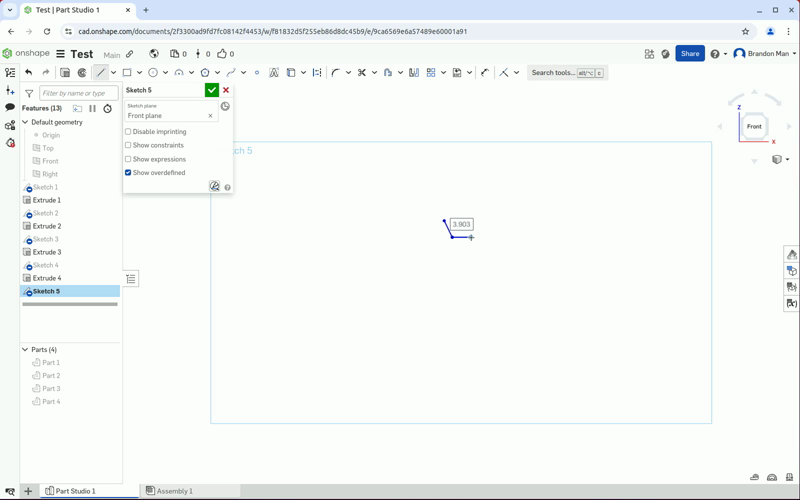
mouse_move(501, 237)
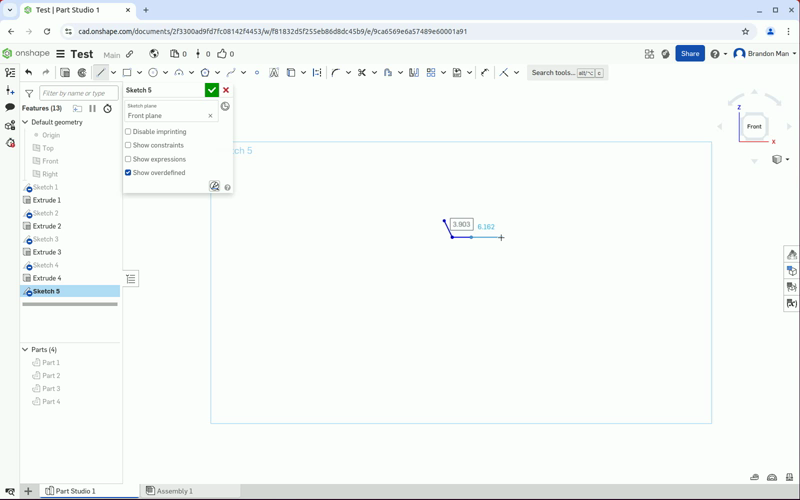
mouse_move(478, 221)
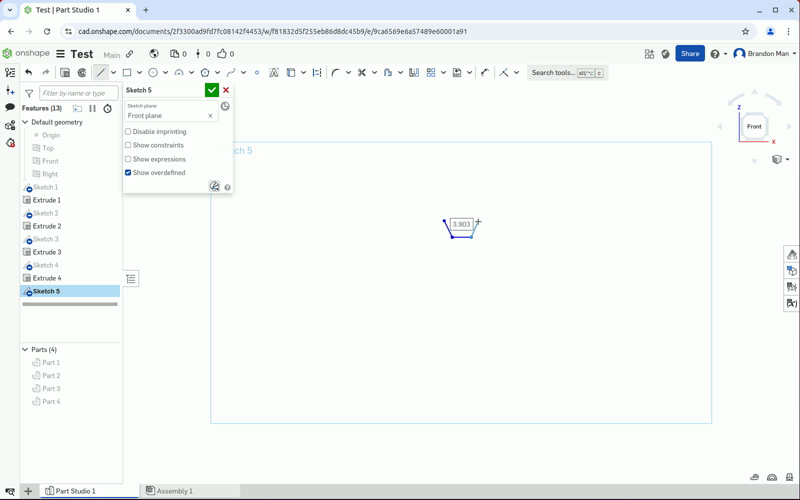
click(478, 221)
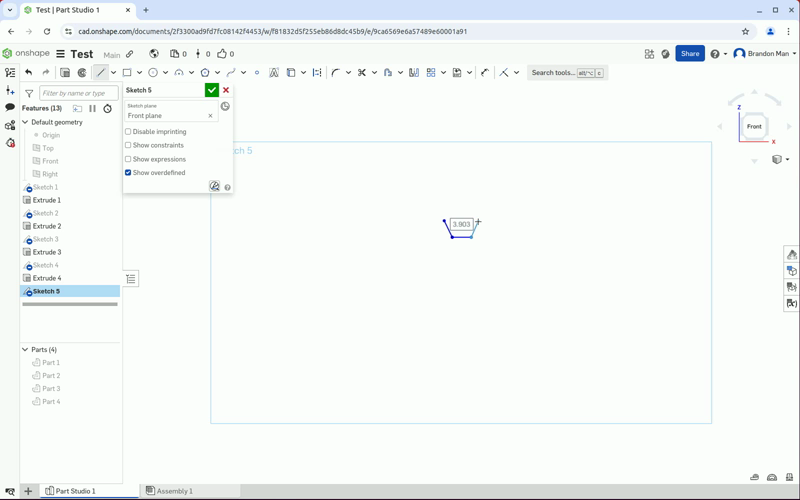
key_up(shift)
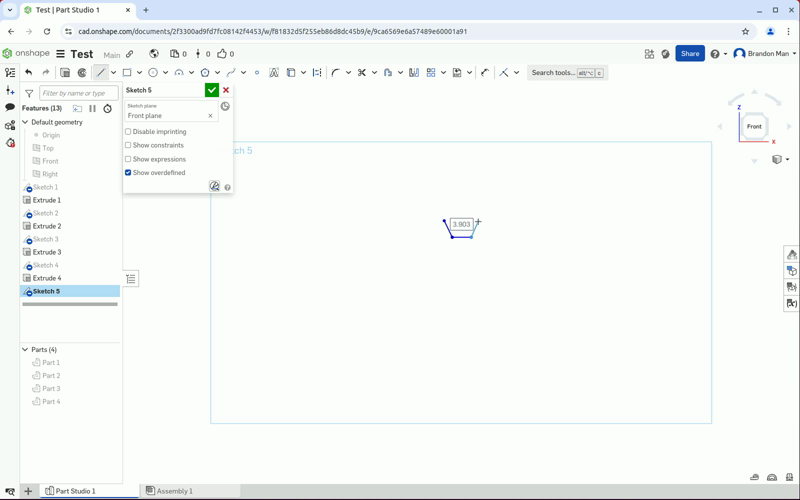
key_down(shift)
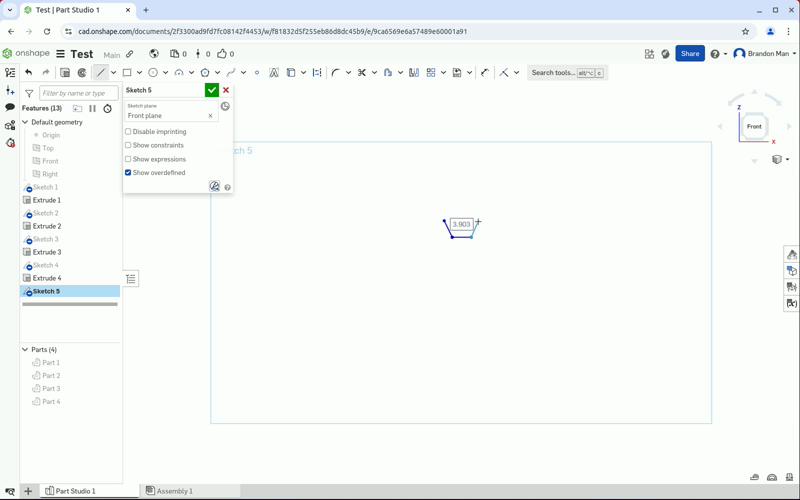
mouse_move(508, 221)
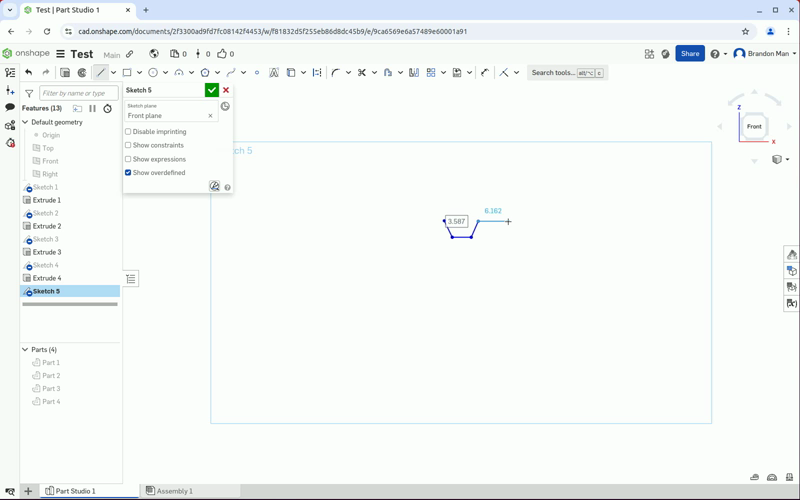
mouse_move(478, 220)
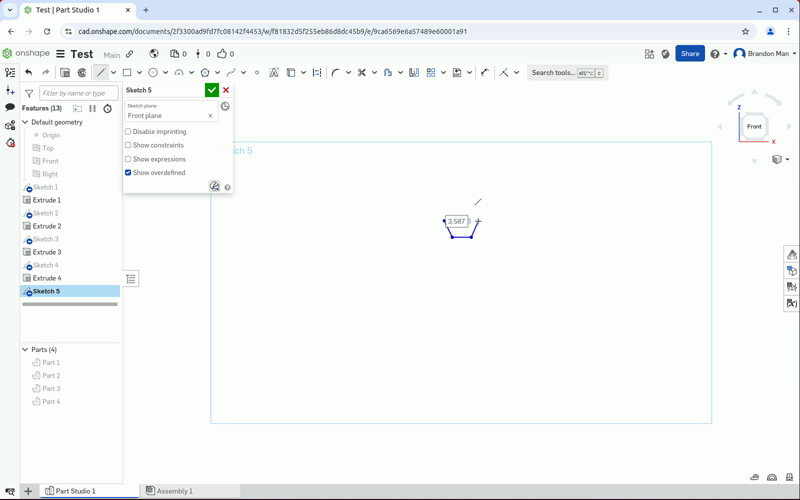
scroll(6)
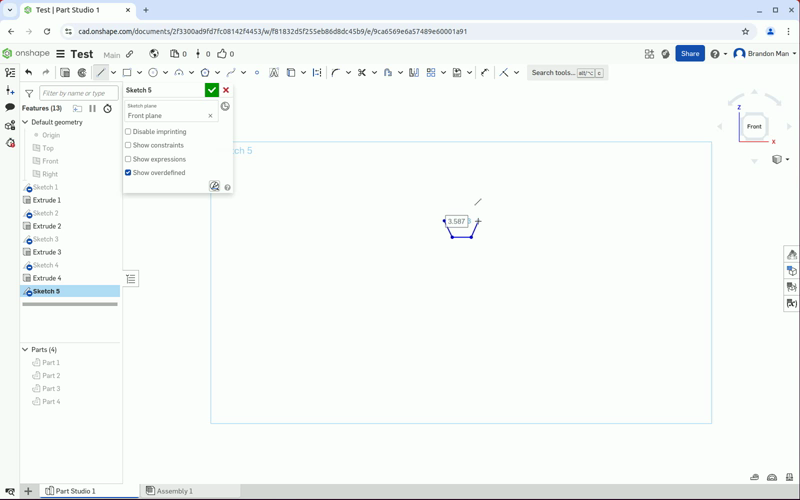
scroll(6)
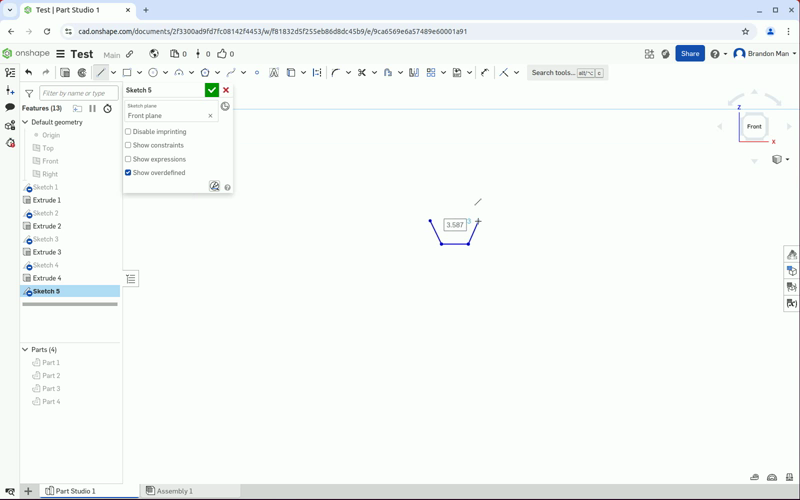
scroll(6)
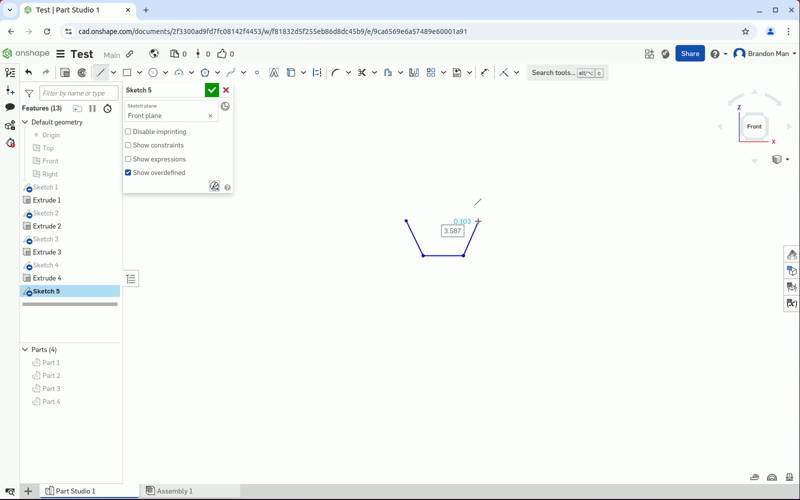
scroll(6)
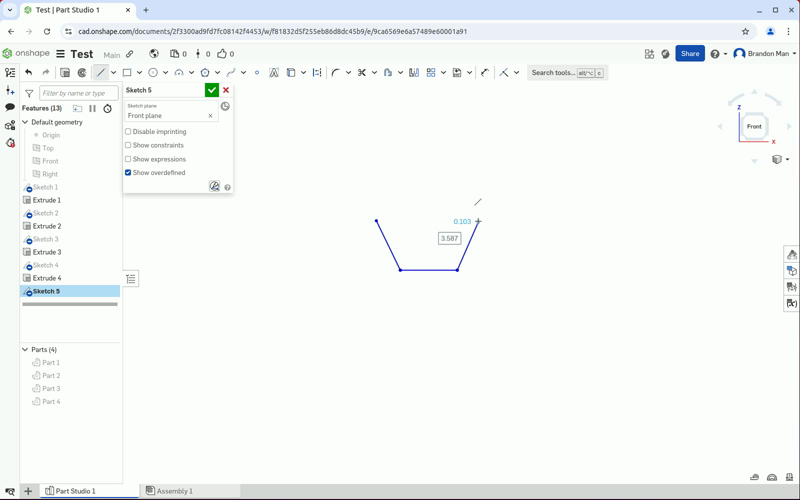
scroll(6)
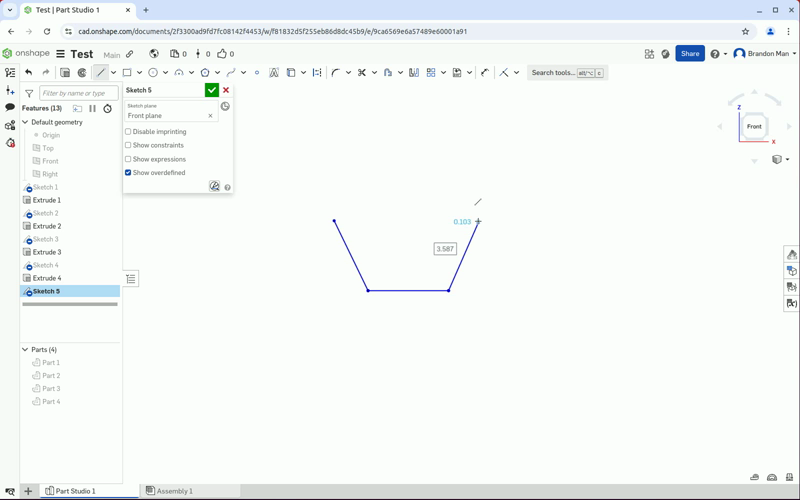
scroll(6)
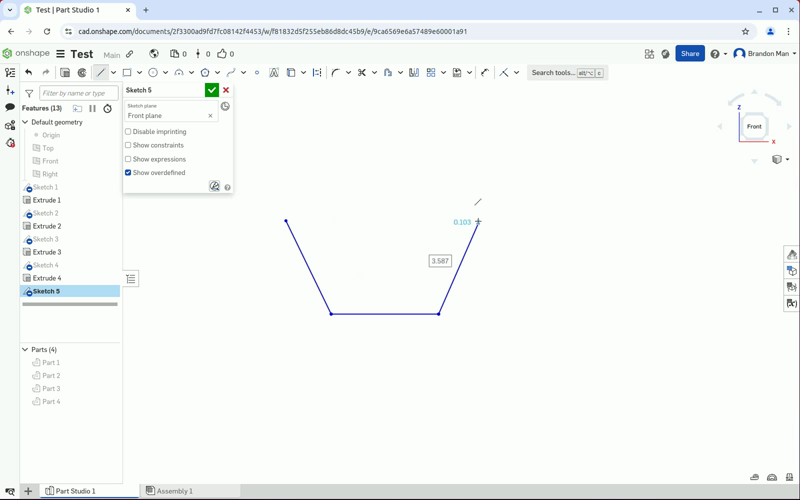
scroll(6)
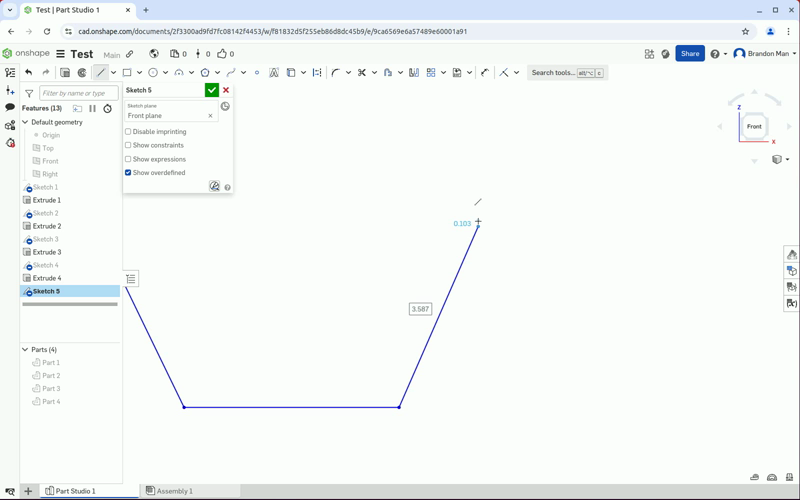
click(478, 220)
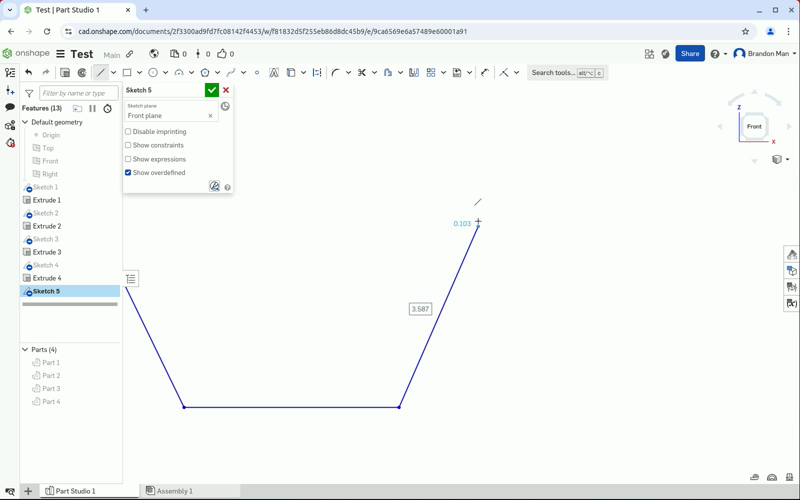
scroll(-6)
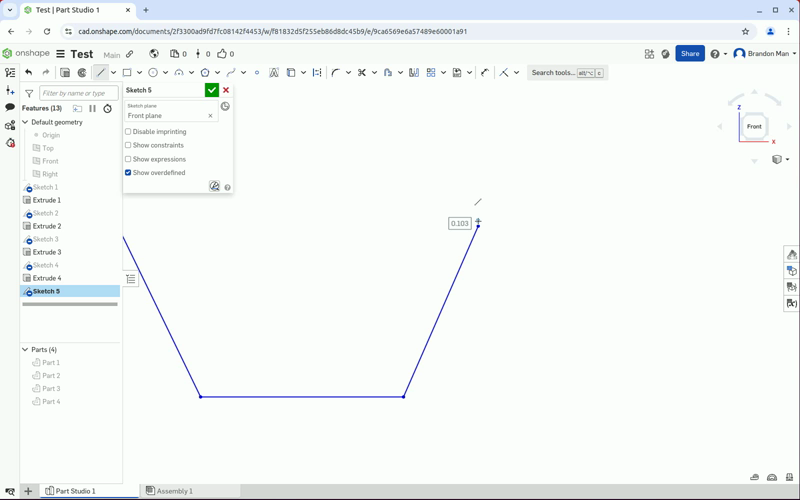
scroll(-6)
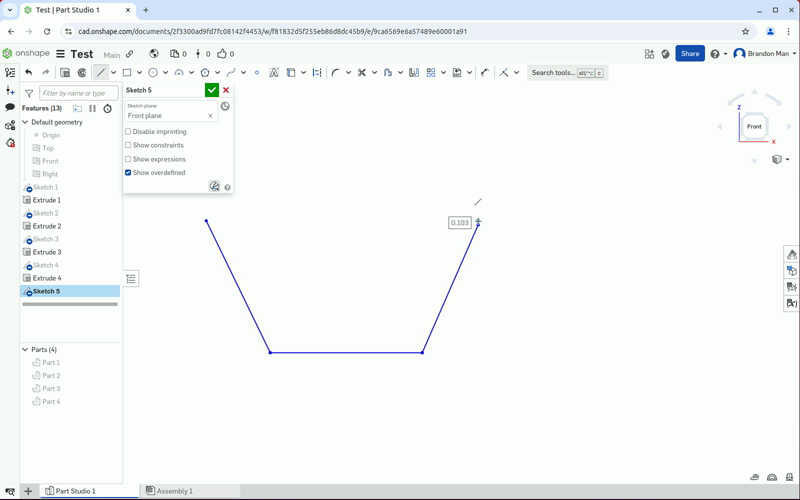
scroll(-6)
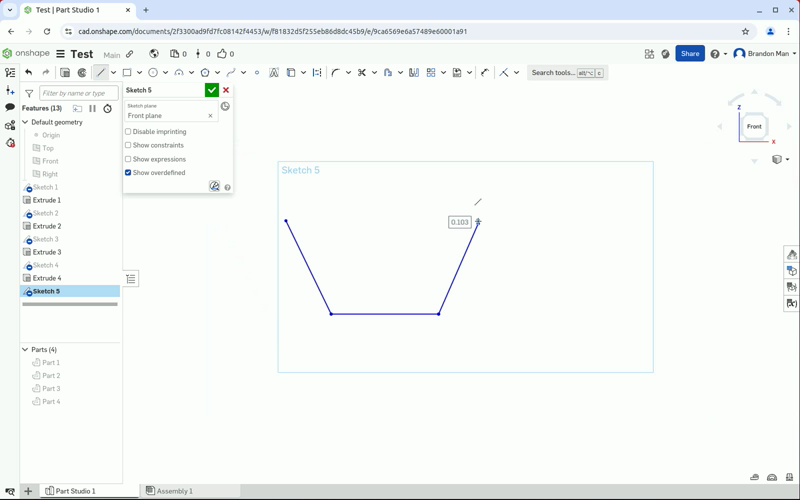
scroll(-6)
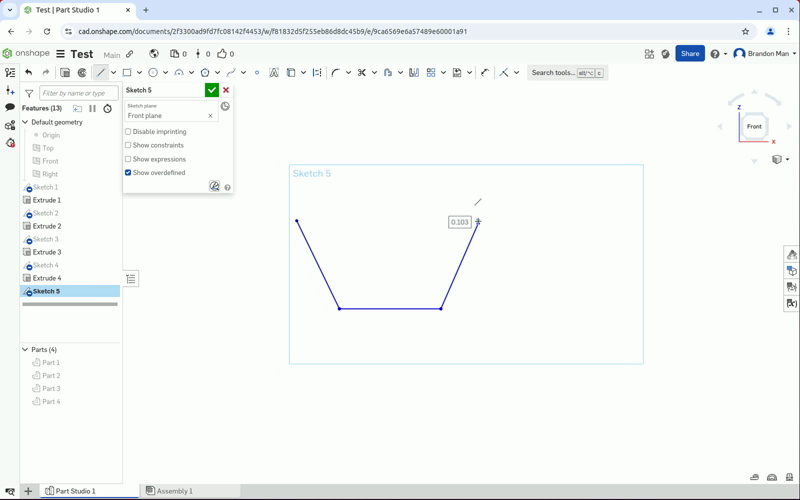
scroll(-6)
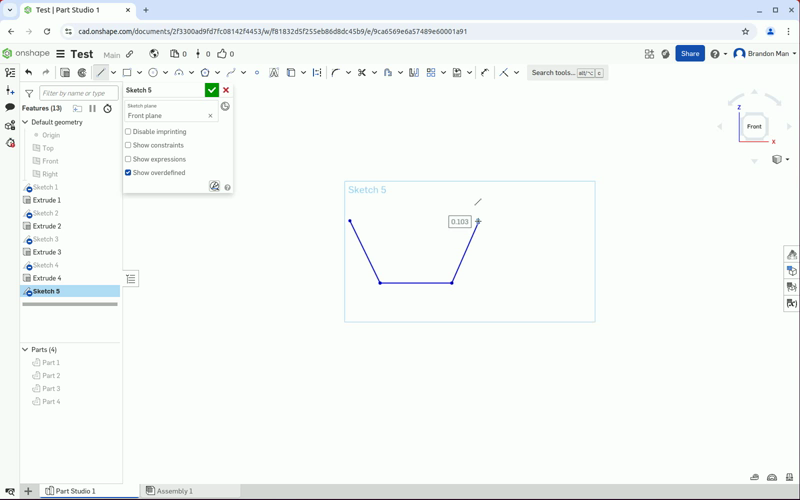
scroll(-6)
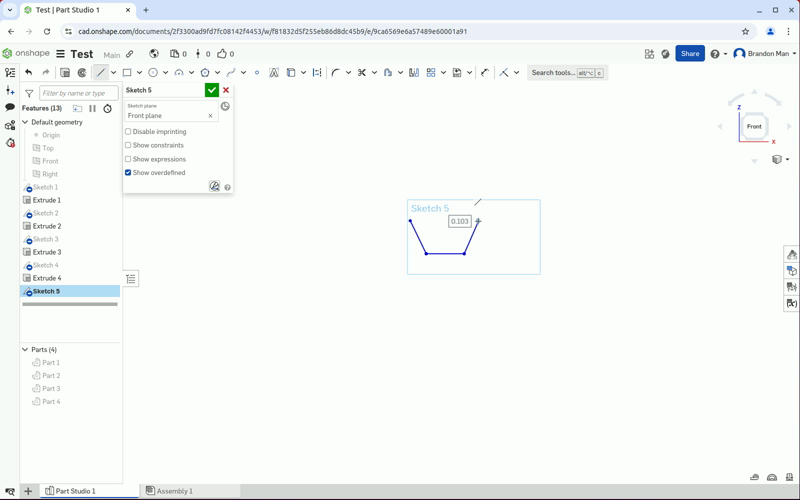
scroll(-6)
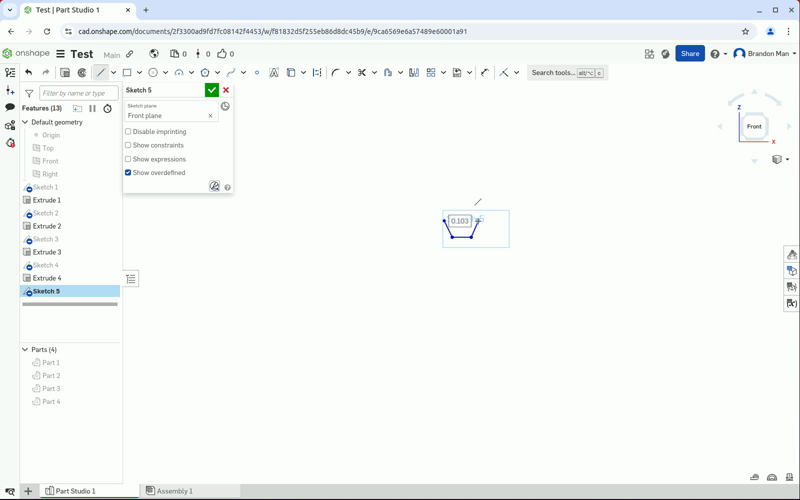
key_up(shift)
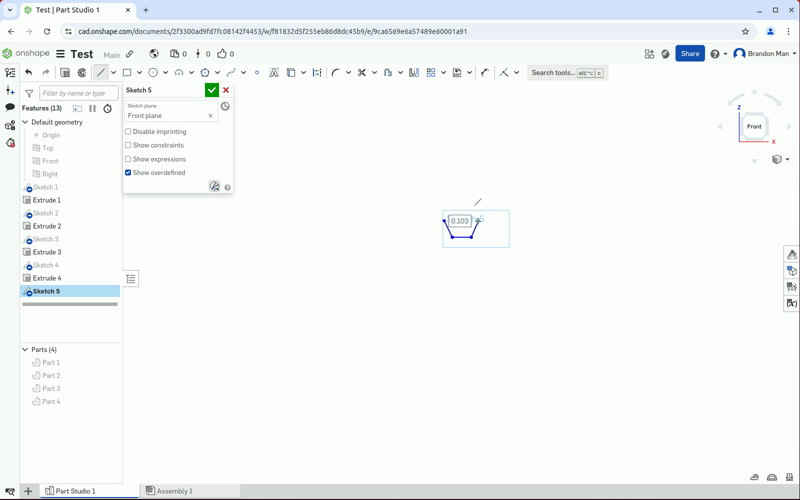
key(esc)
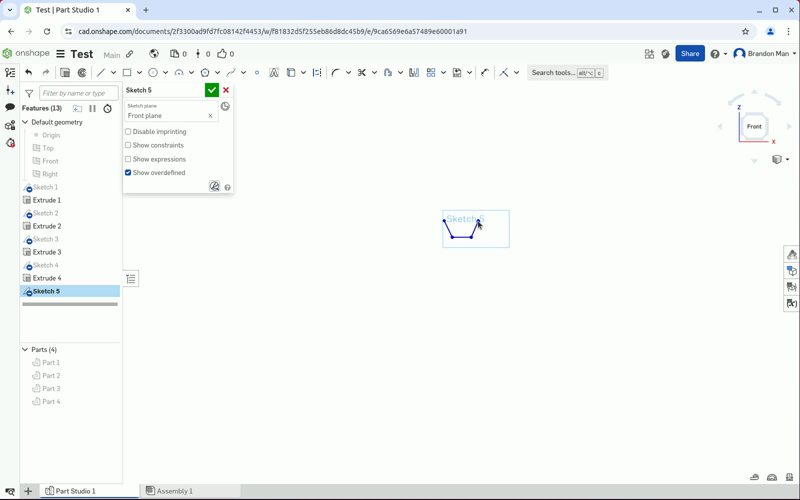
key(a)
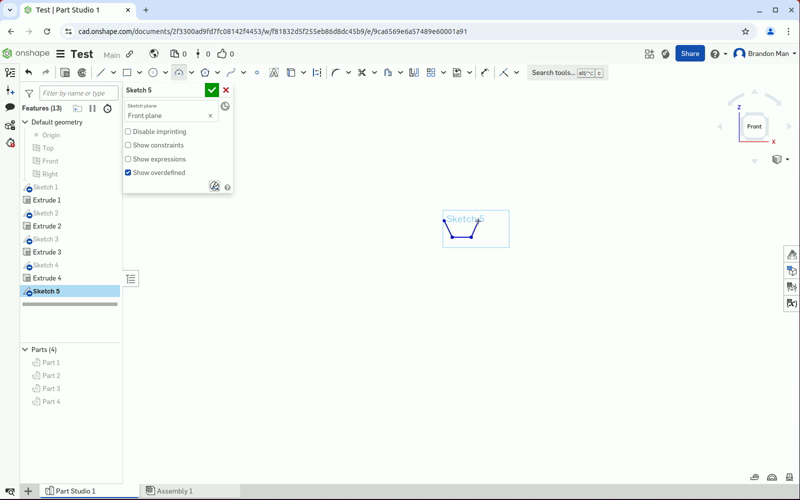
mouse_move(478, 220)
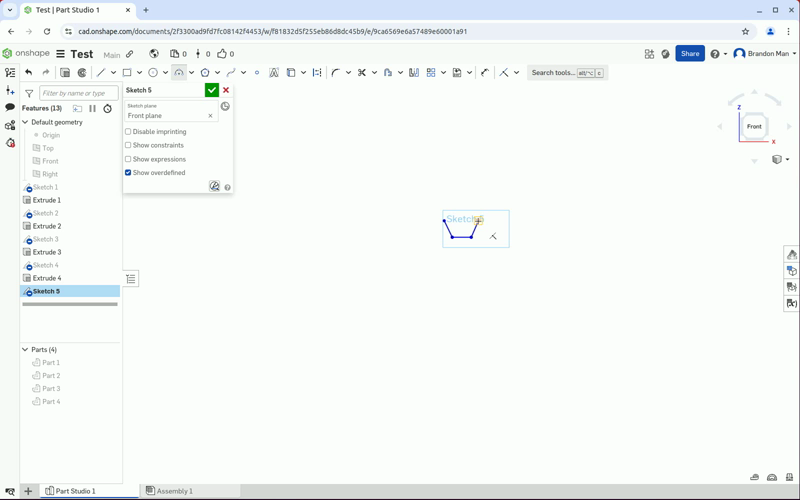
scroll(6)
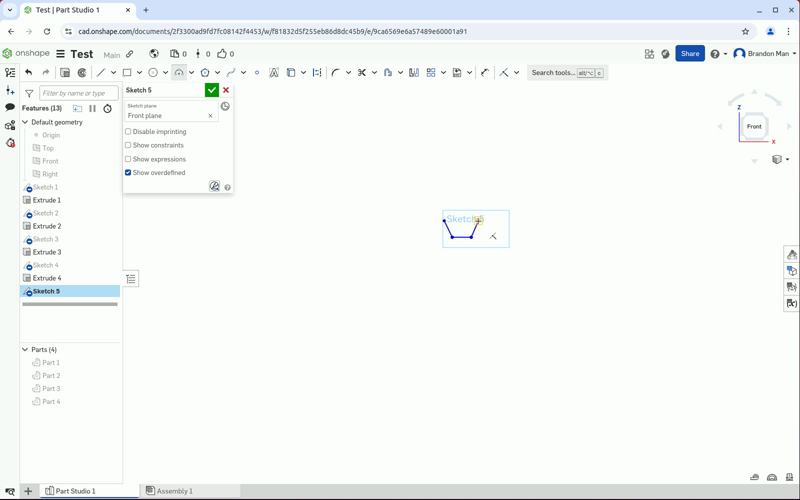
scroll(6)
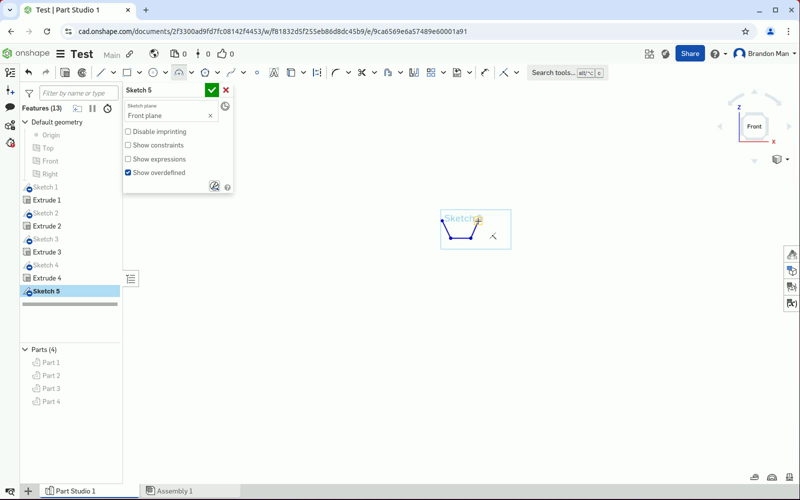
scroll(6)
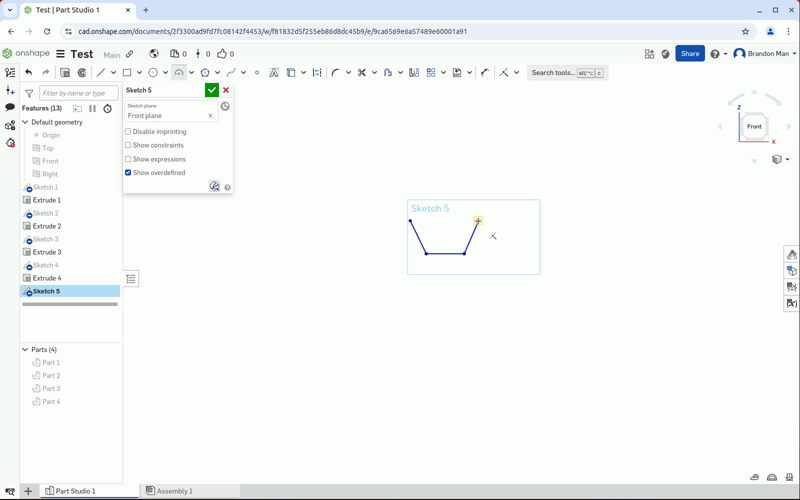
scroll(6)
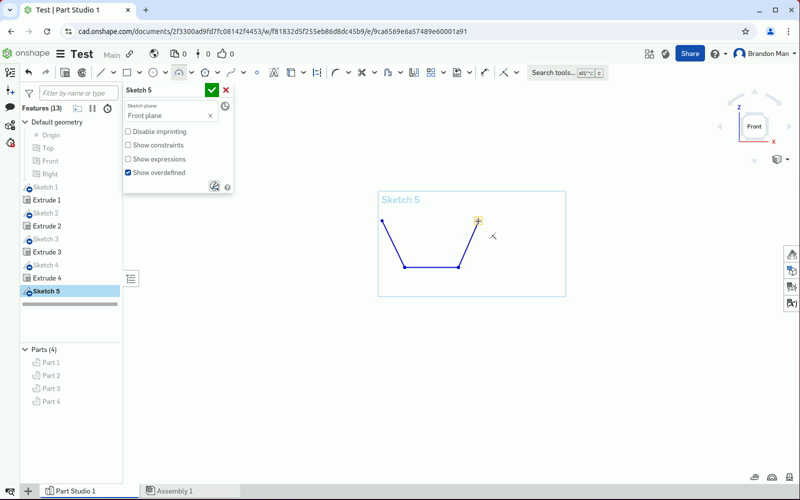
scroll(6)
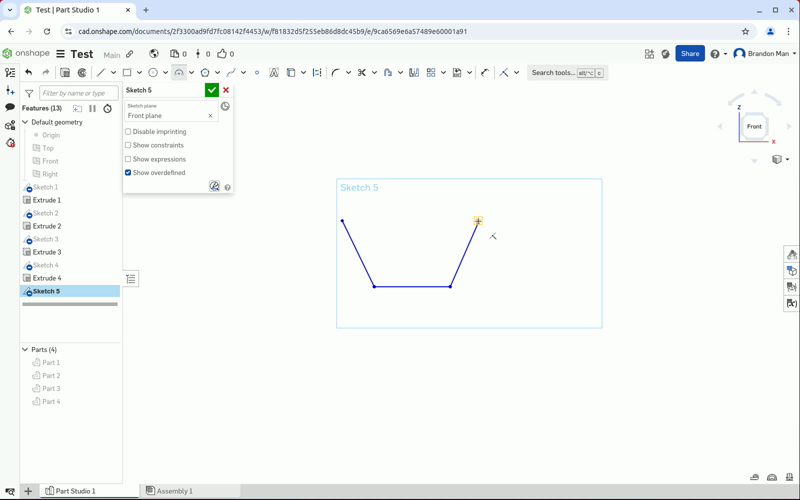
scroll(6)
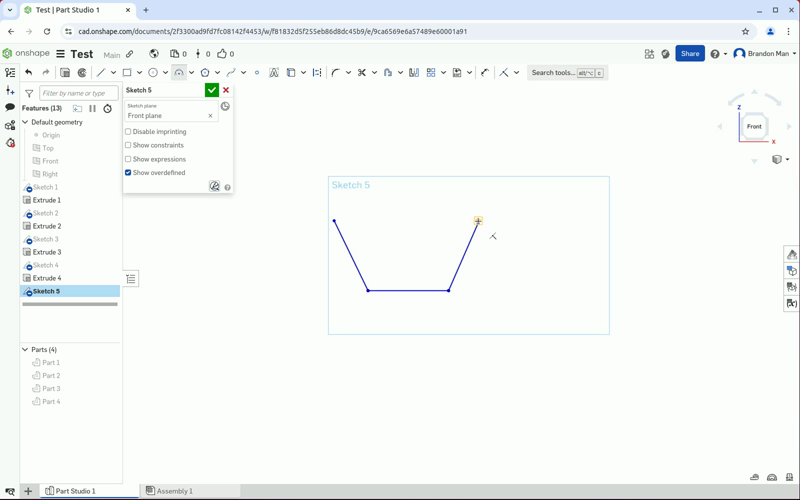
scroll(6)
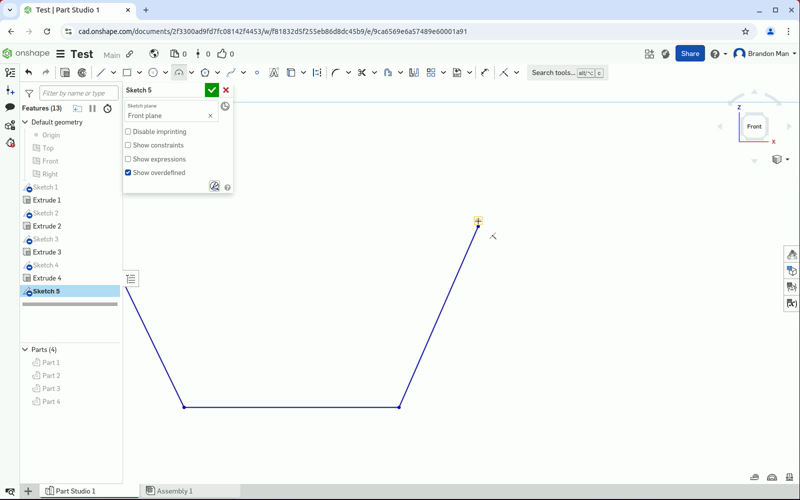
click(478, 220)
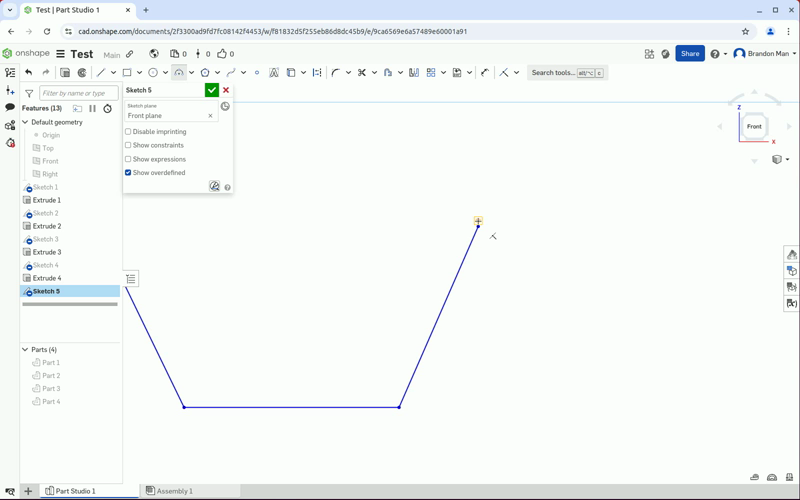
scroll(-6)
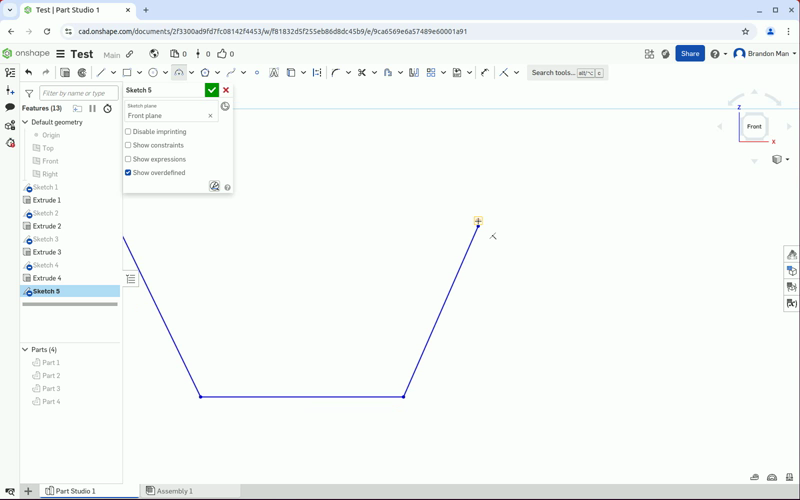
scroll(-6)
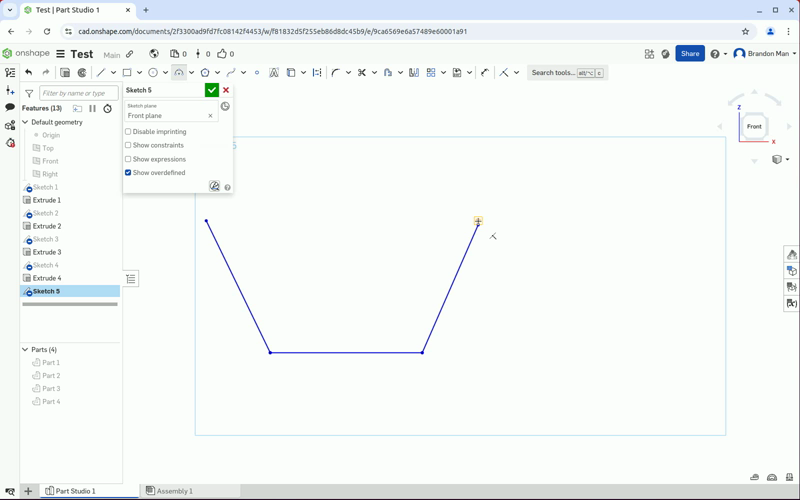
scroll(-6)
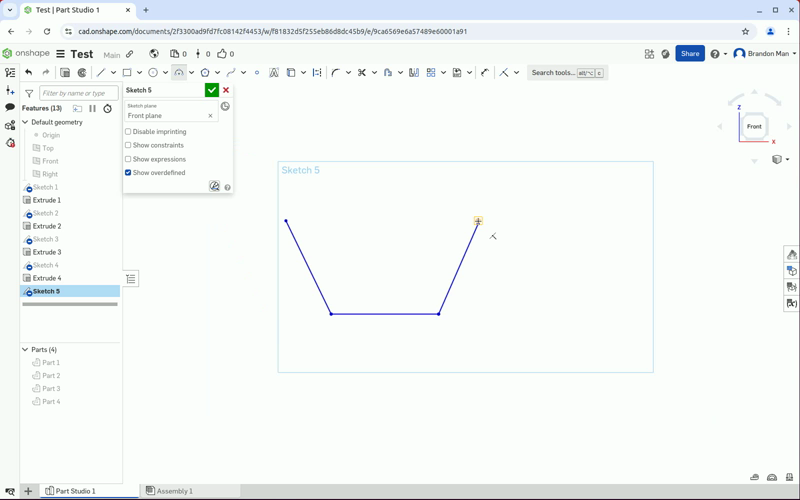
scroll(-6)
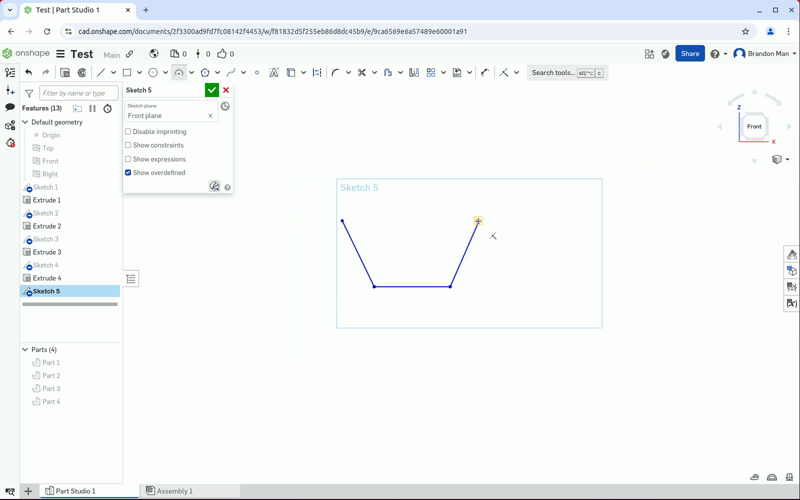
scroll(-6)
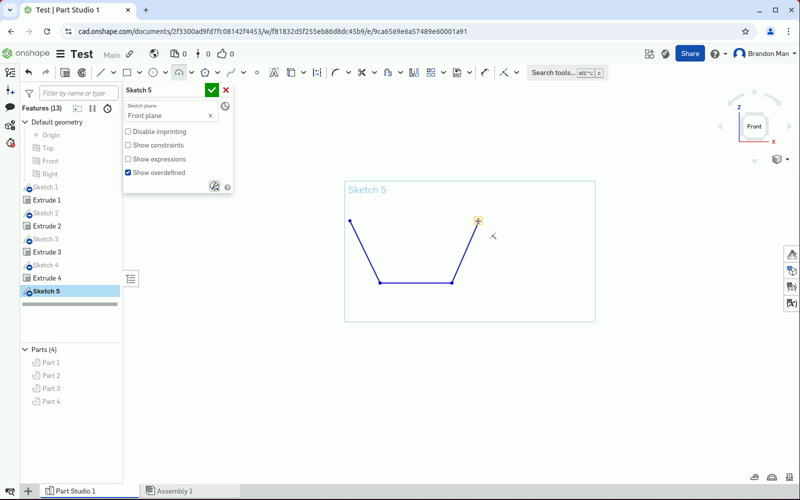
scroll(-6)
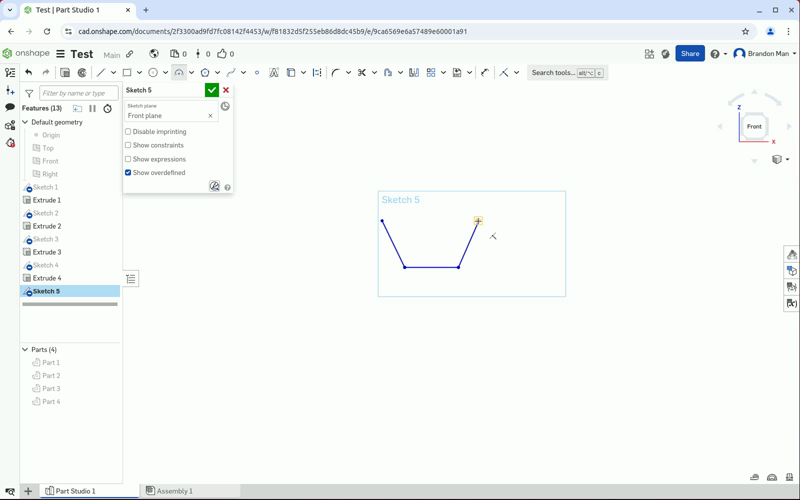
scroll(-6)
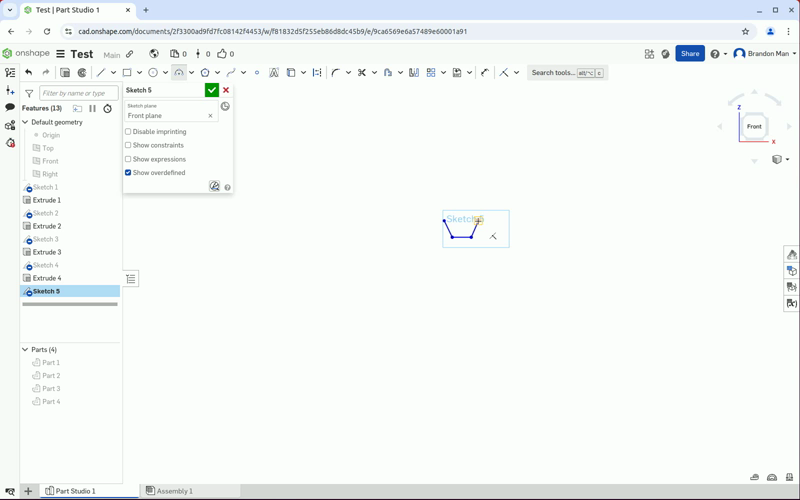
key_down(shift)
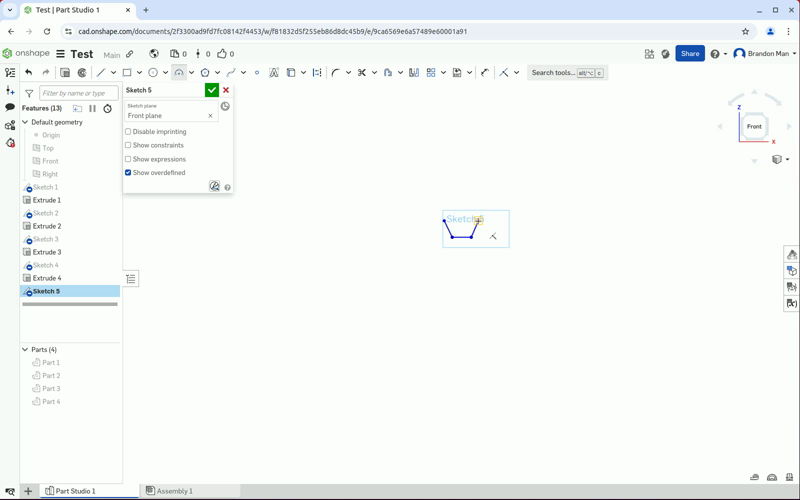
mouse_move(471, 197)
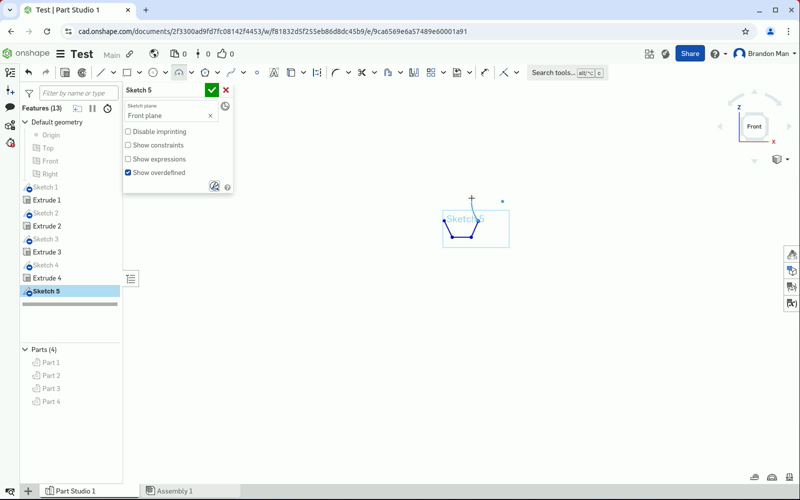
click(471, 197)
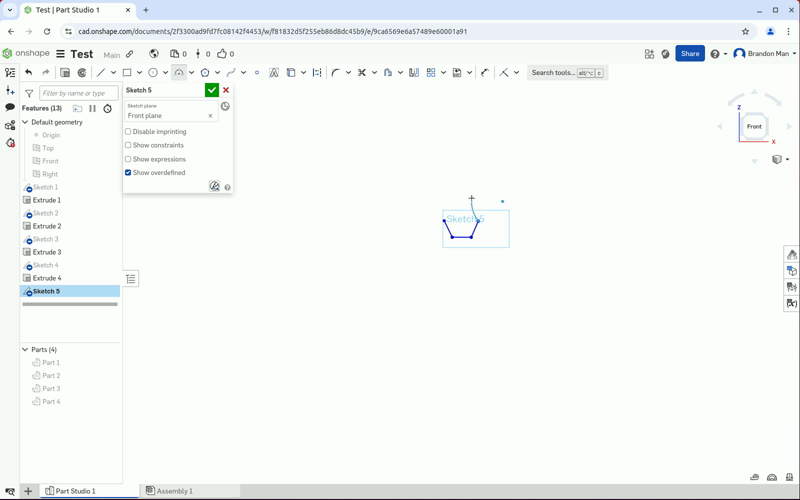
mouse_move(479, 208)
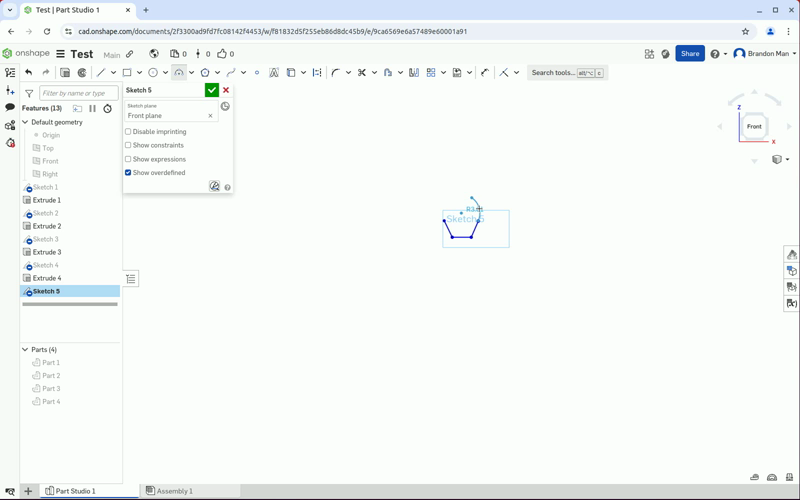
click(479, 208)
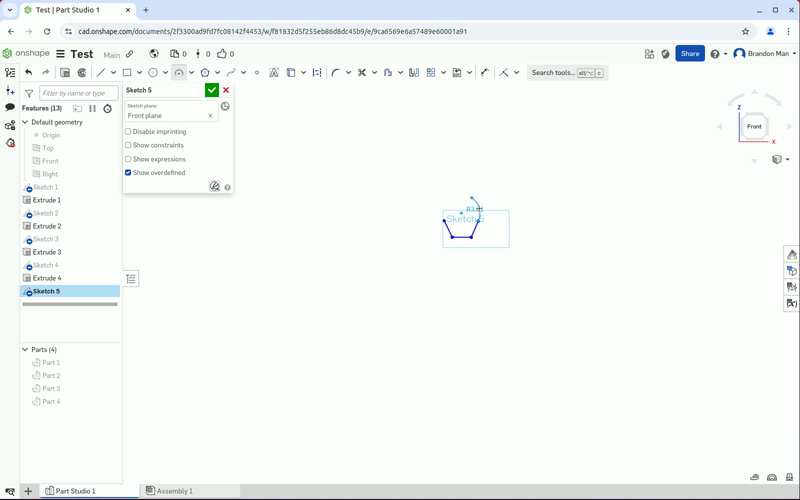
key_up(shift)
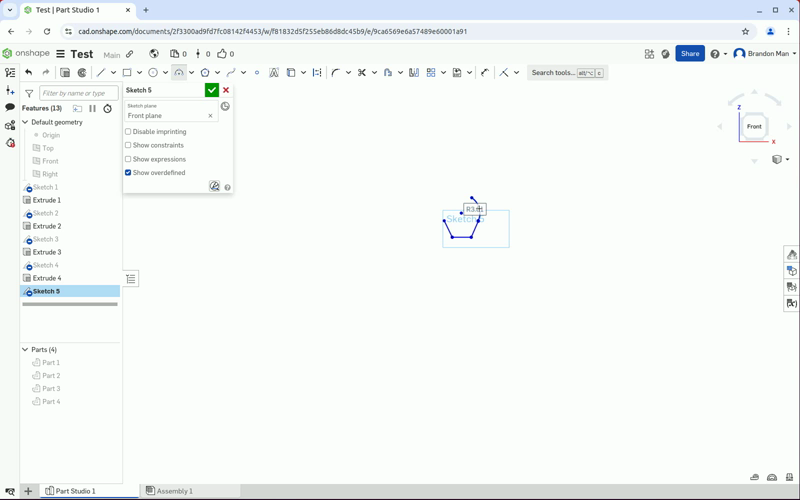
key(esc)
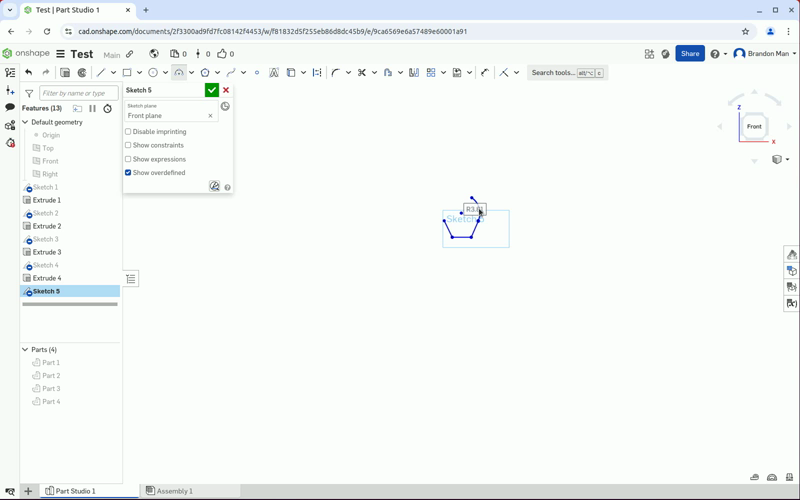
key(l)
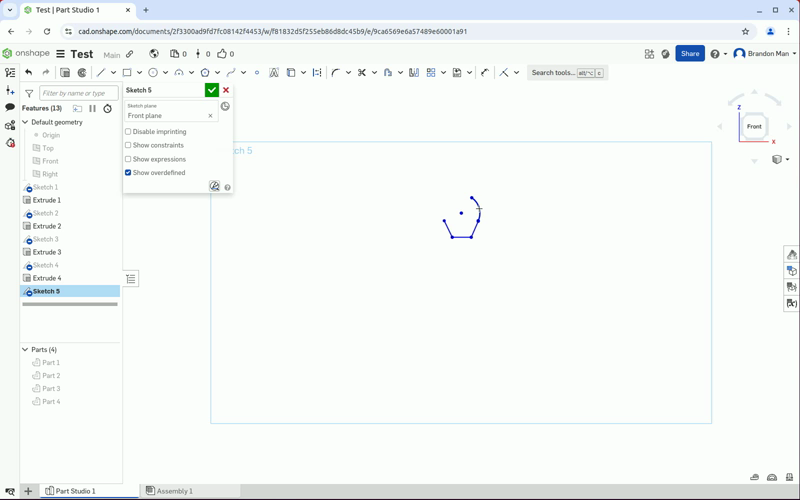
mouse_move(471, 197)
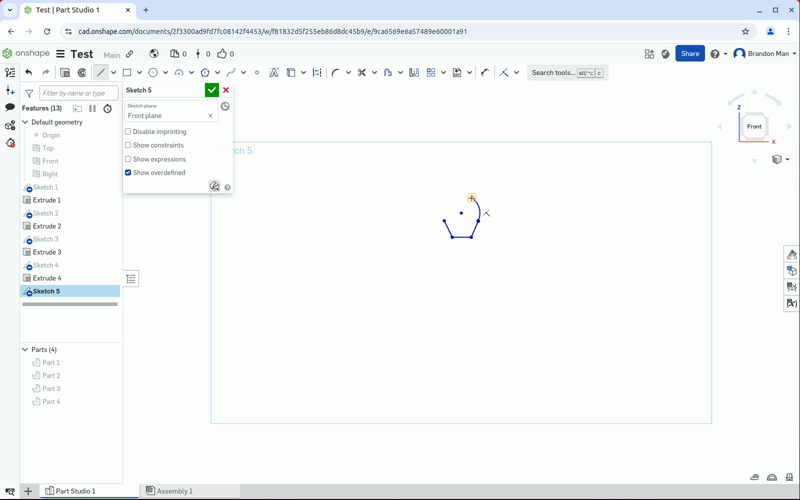
click(471, 197)
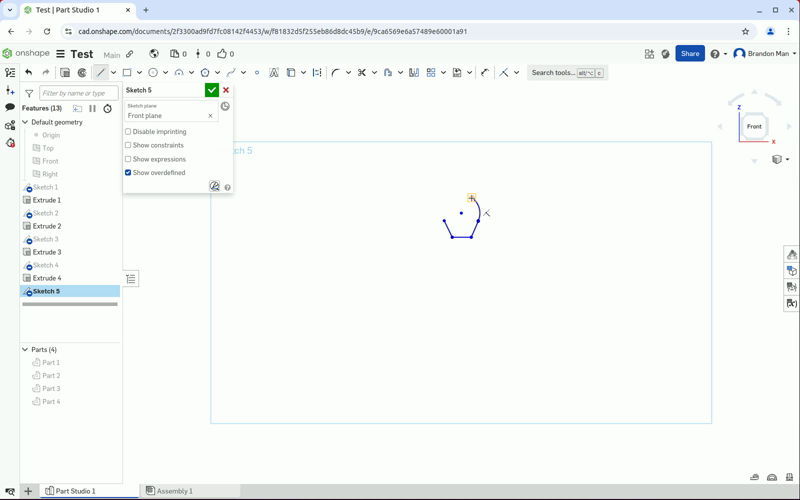
key_down(shift)
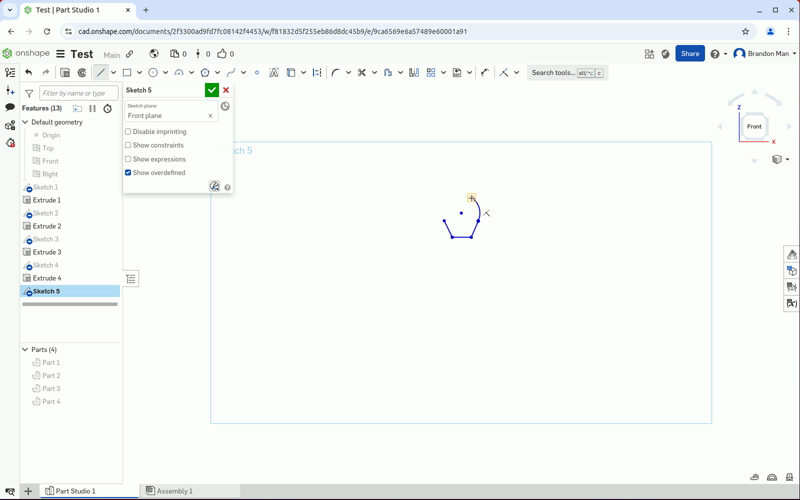
mouse_move(501, 197)
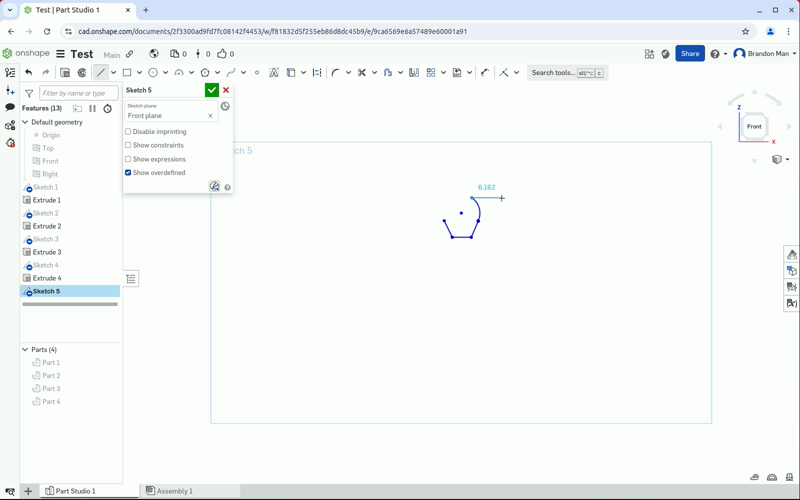
mouse_move(471, 180)
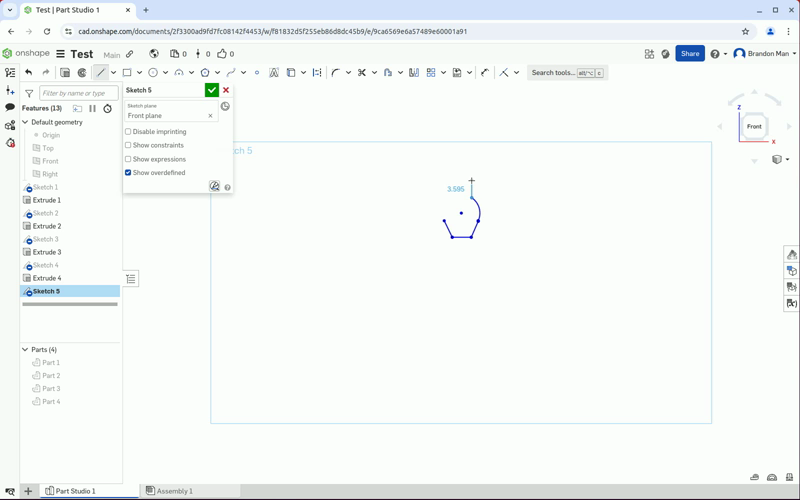
click(471, 180)
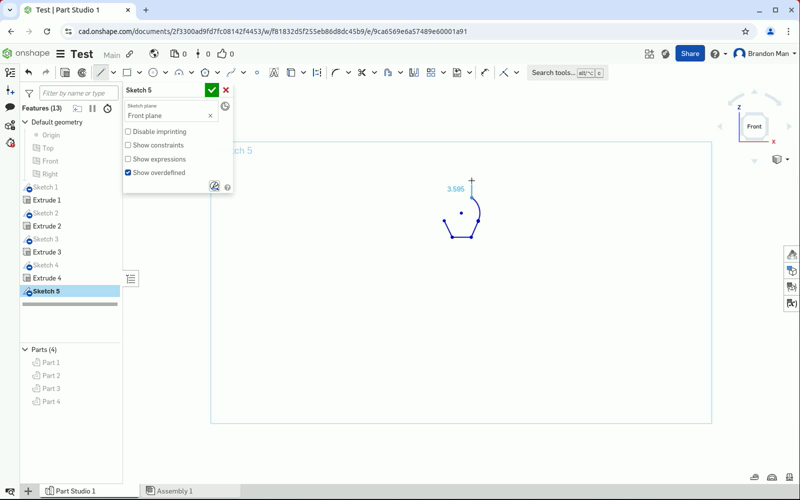
key_up(shift)
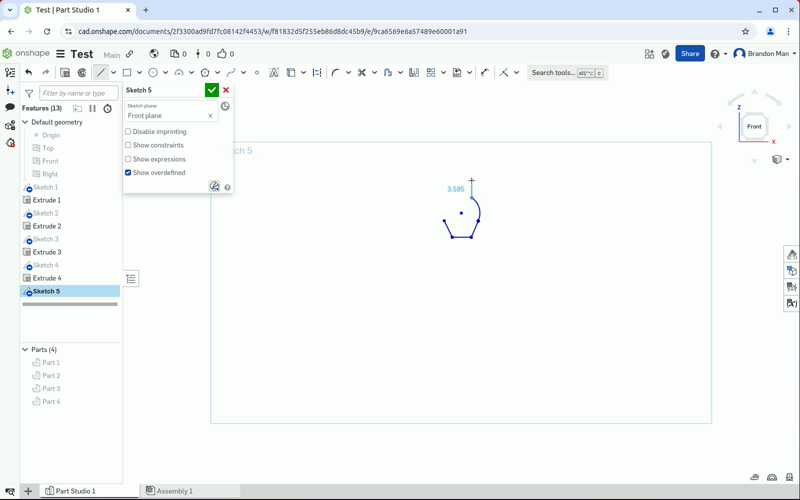
key(esc)
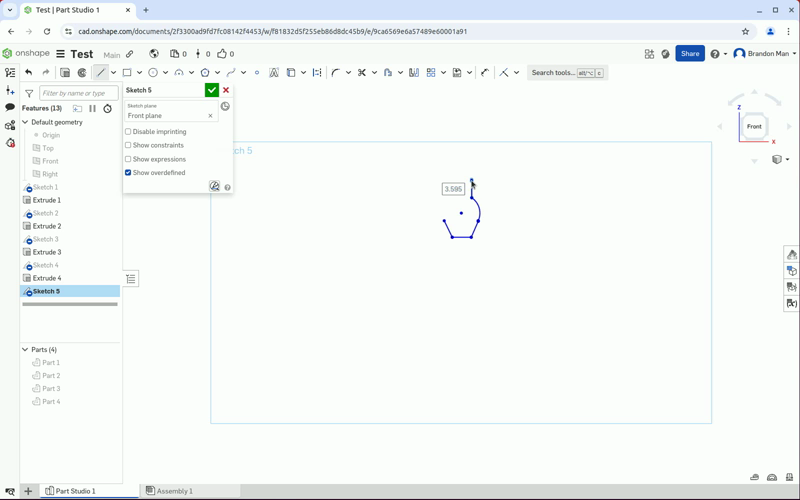
key(a)
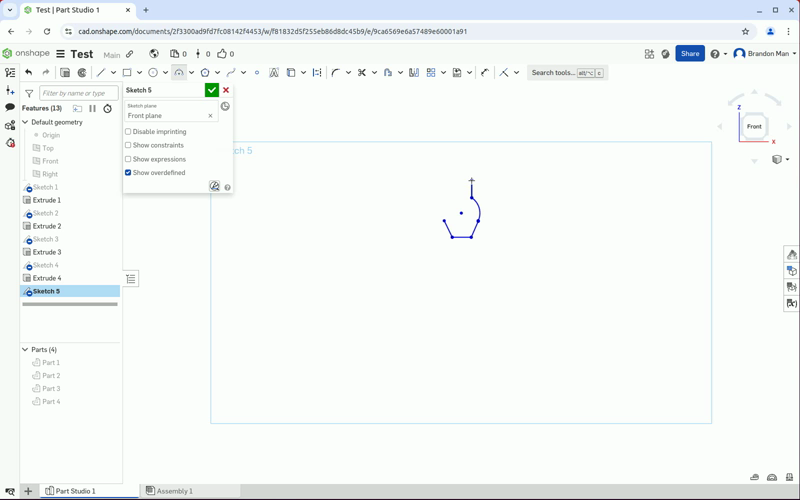
mouse_move(471, 180)
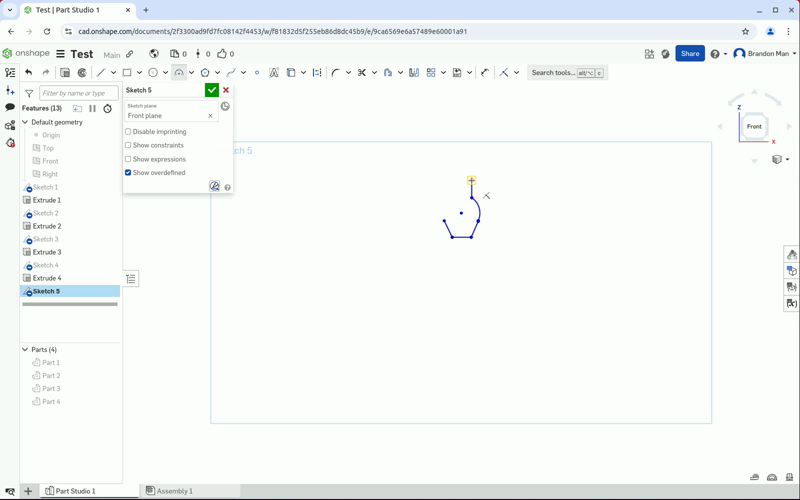
click(471, 180)
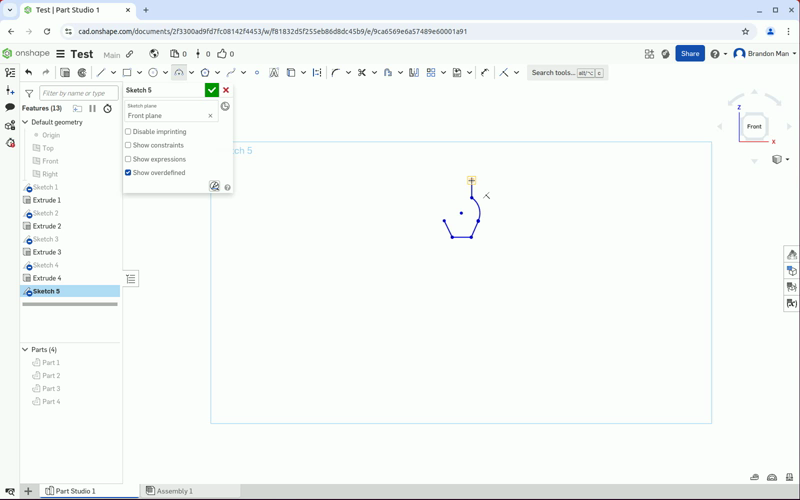
key_down(shift)
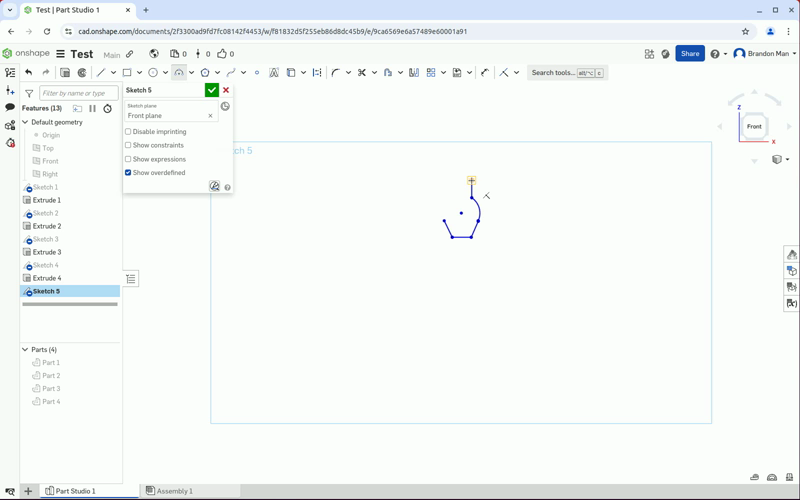
mouse_move(450, 180)
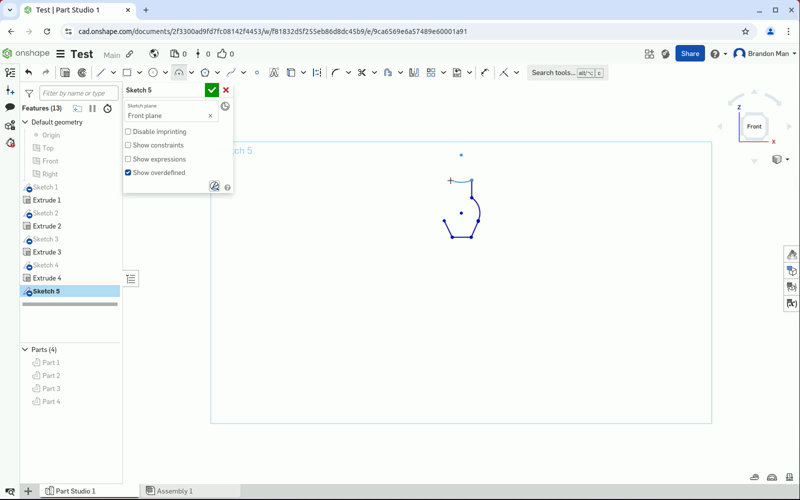
click(450, 180)
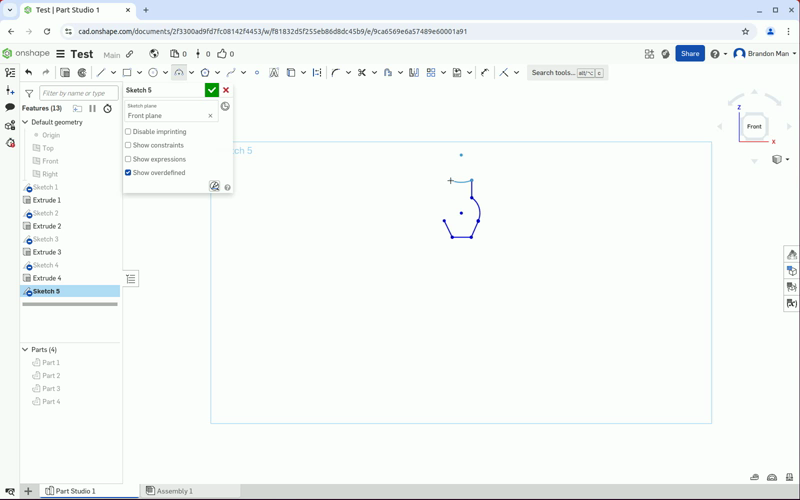
mouse_move(461, 169)
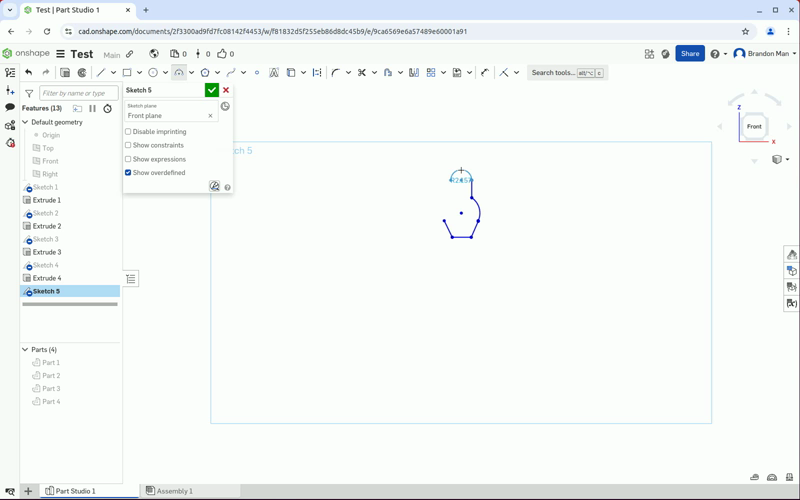
click(461, 169)
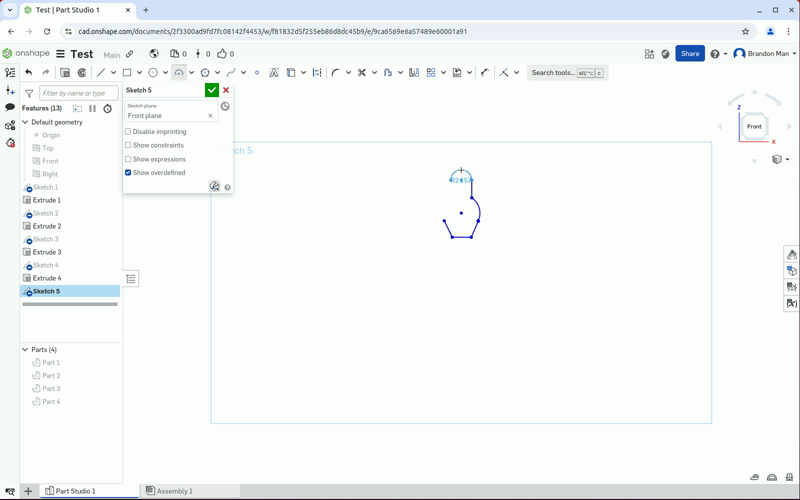
key_up(shift)
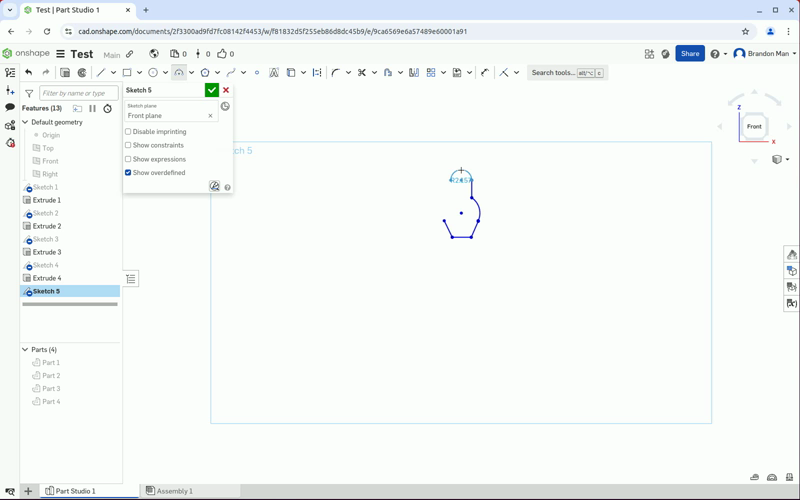
key(esc)
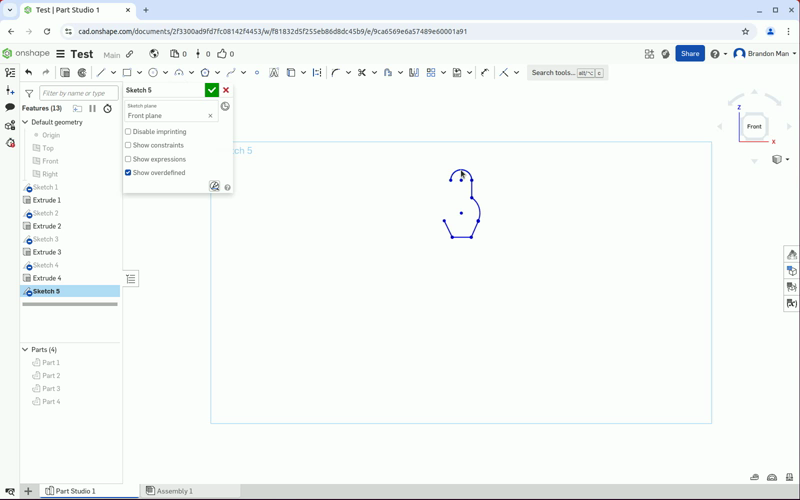
key(l)
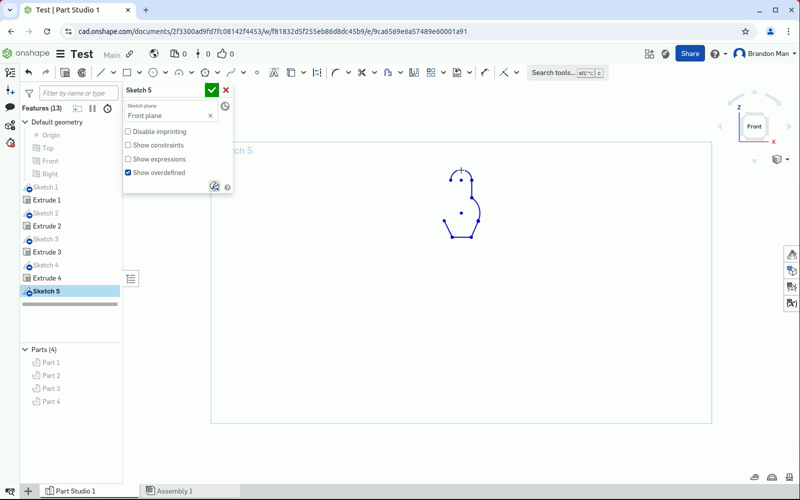
mouse_move(450, 180)
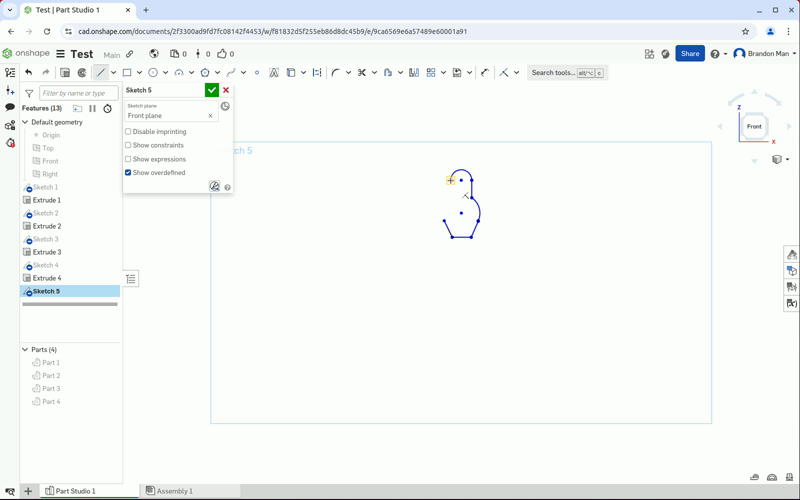
click(450, 180)
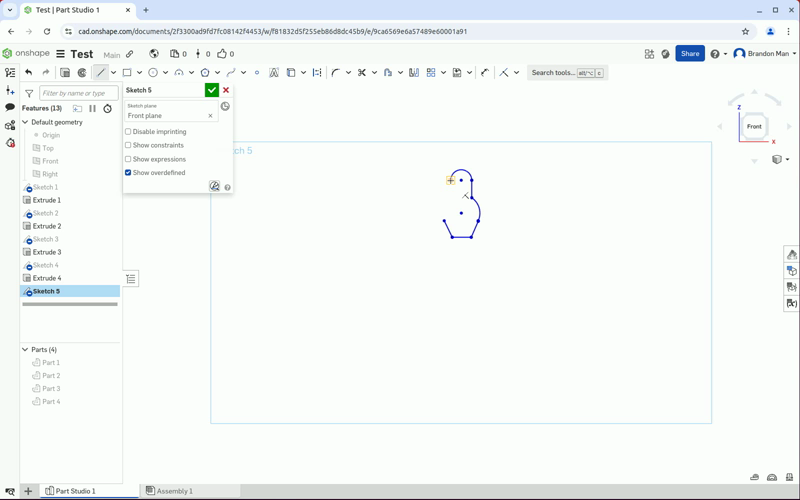
key_down(shift)
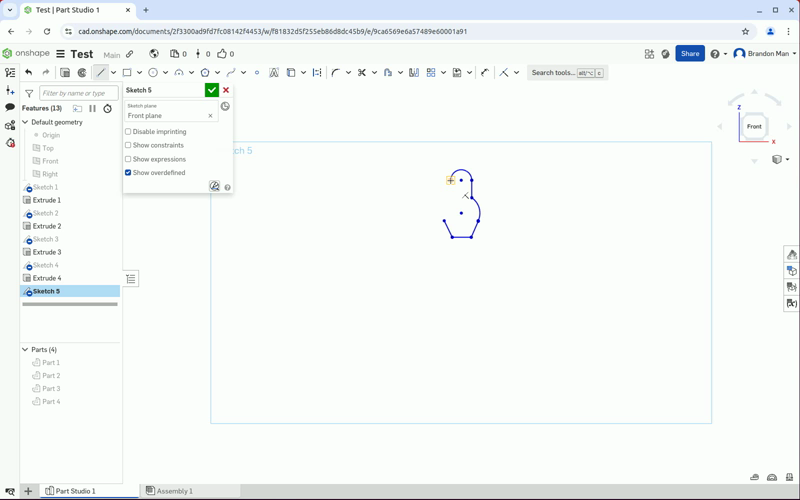
mouse_move(480, 180)
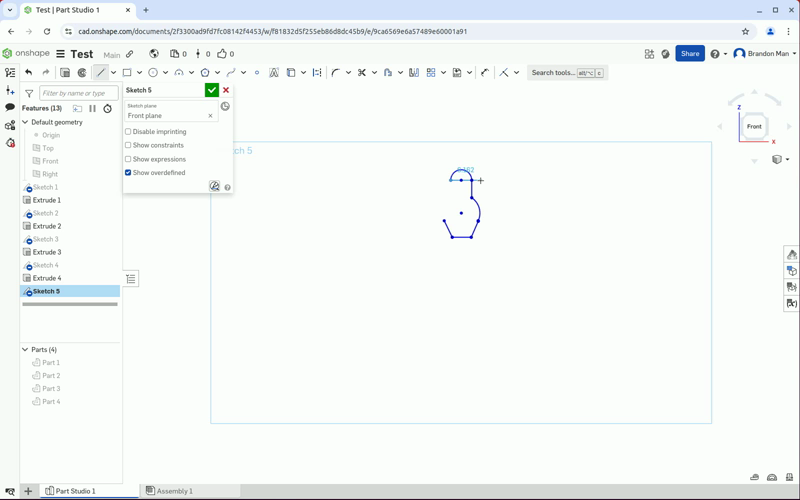
mouse_move(450, 197)
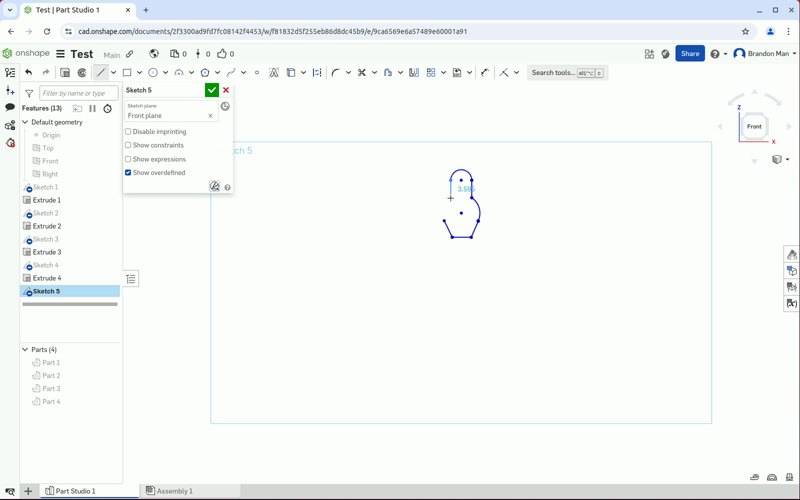
click(450, 197)
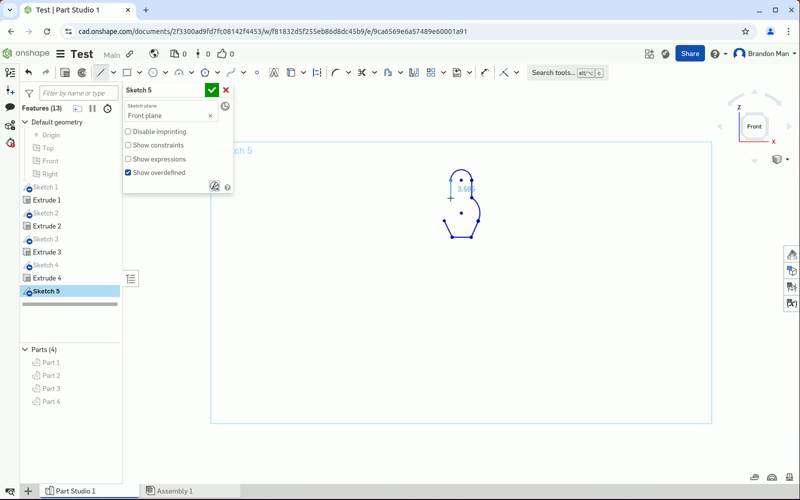
key_up(shift)
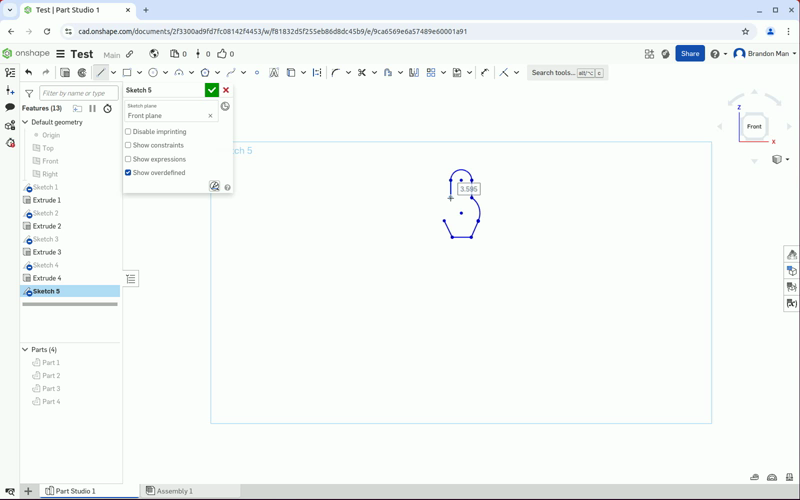
key(esc)
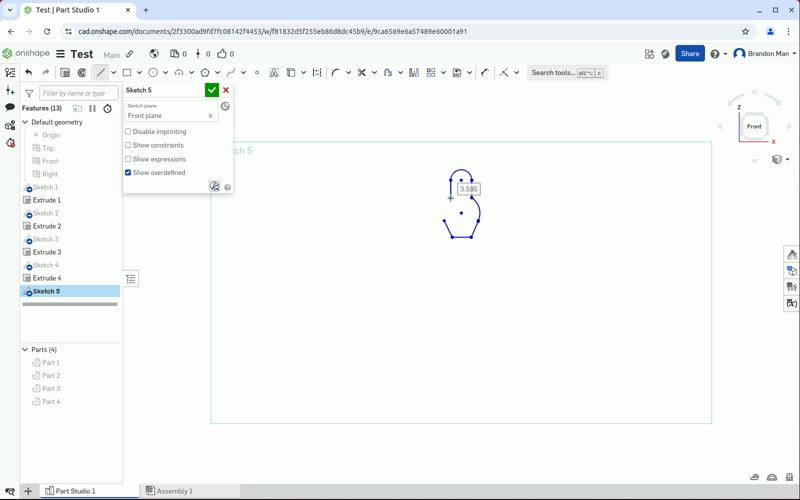
key(a)
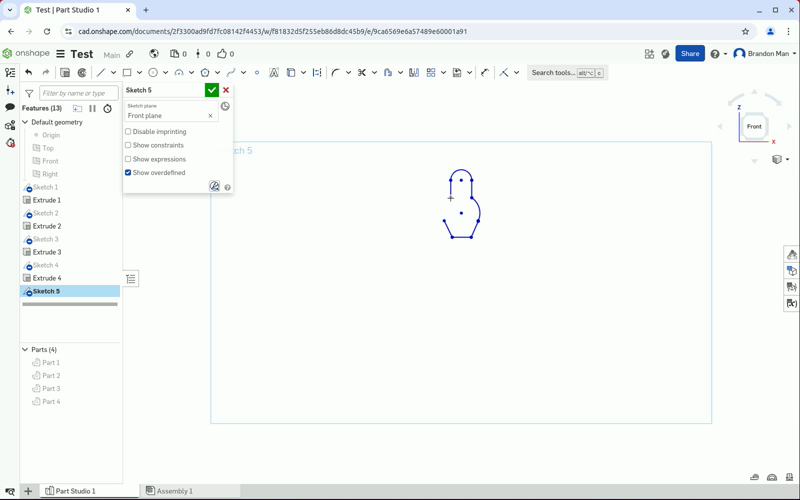
mouse_move(450, 197)
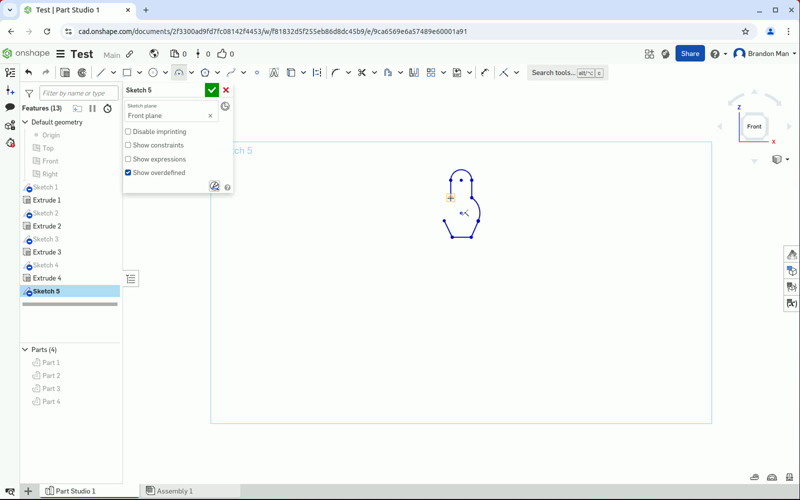
click(450, 197)
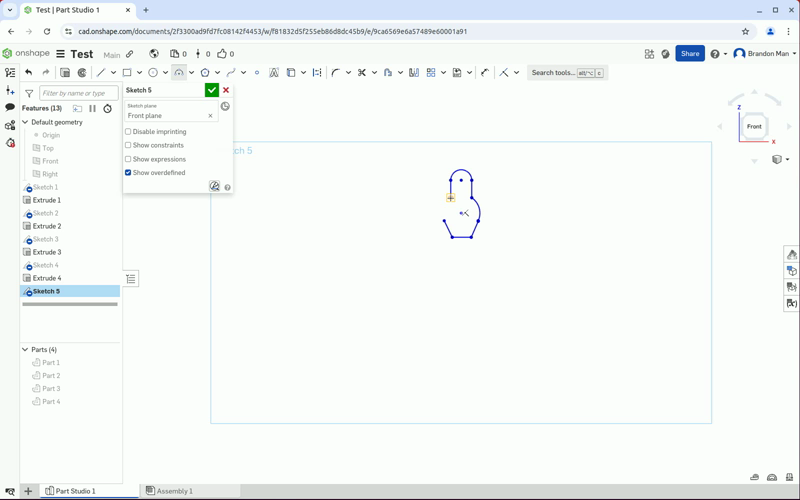
mouse_move(444, 220)
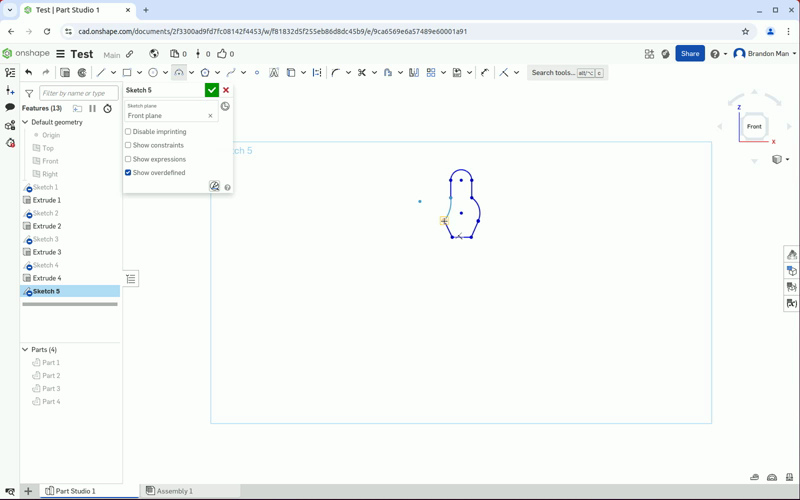
click(444, 220)
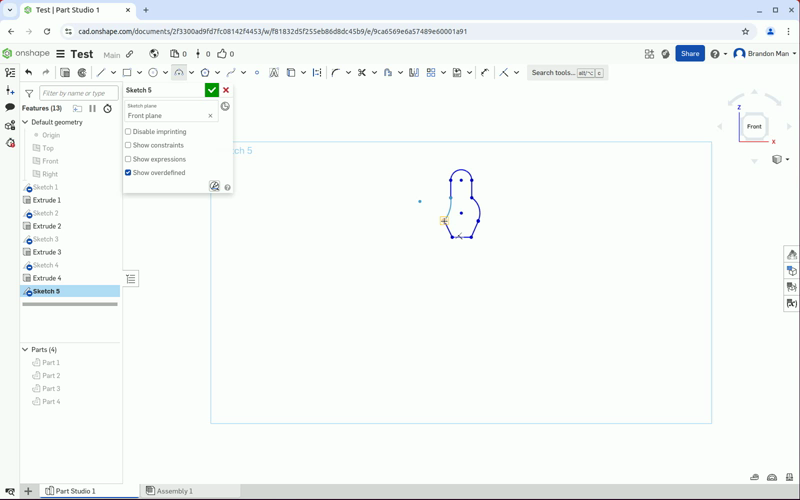
key_down(shift)
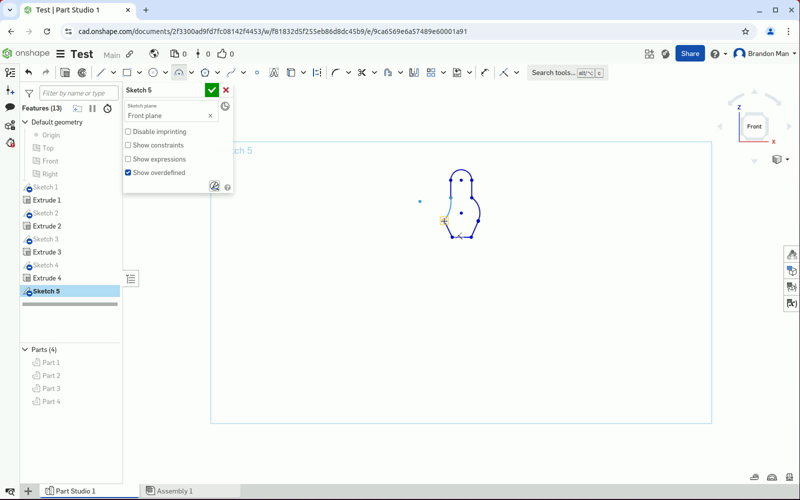
mouse_move(443, 208)
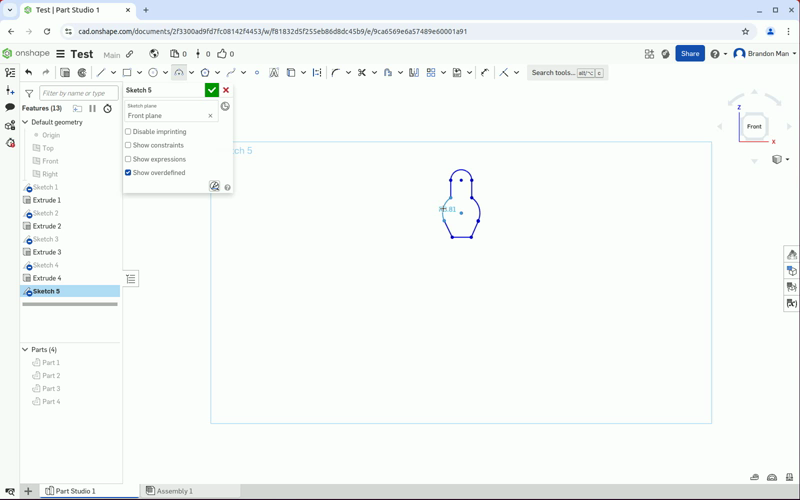
click(443, 208)
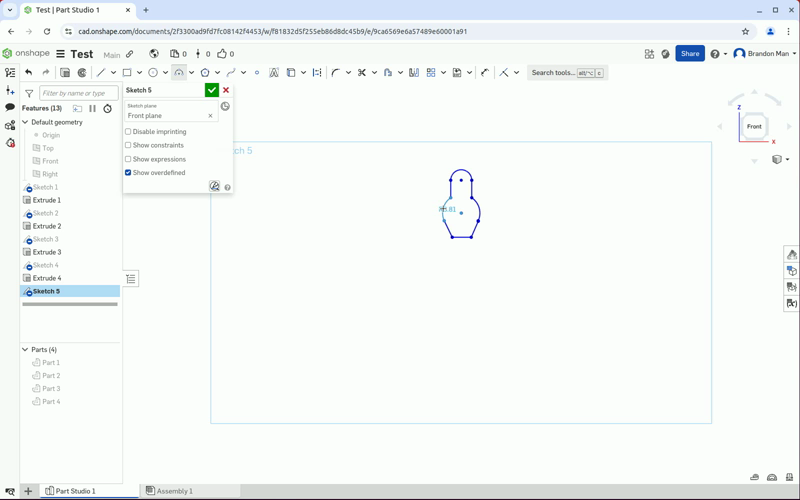
key_up(shift)
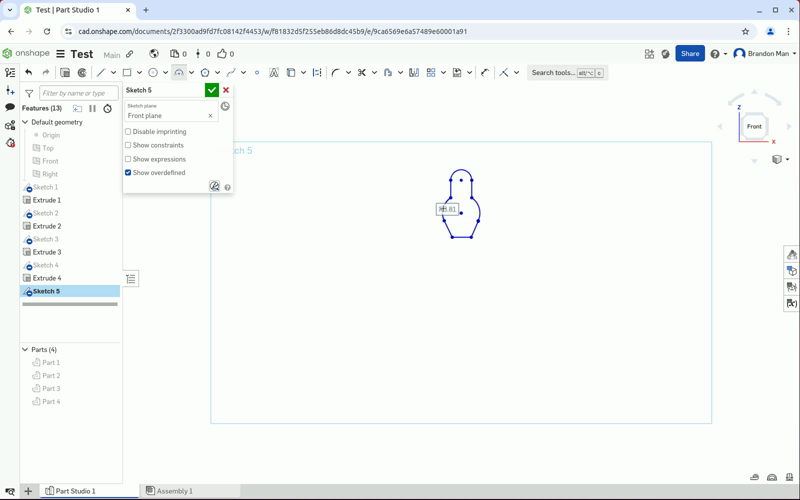
key(esc)
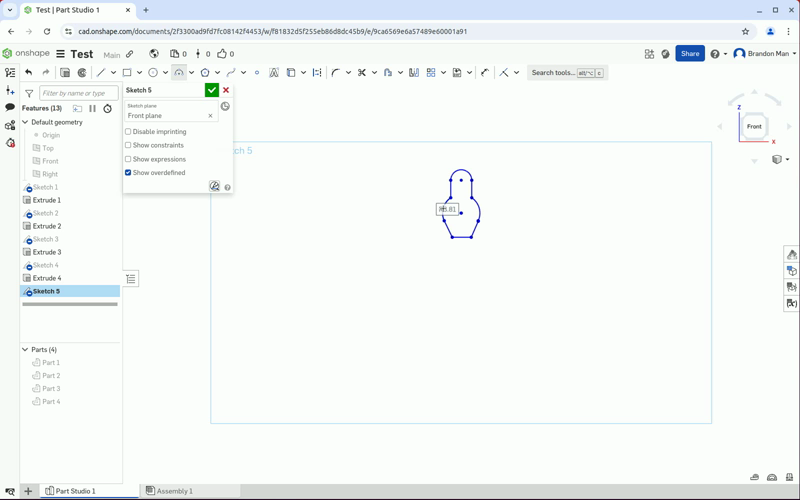
mouse_move(472, 224)
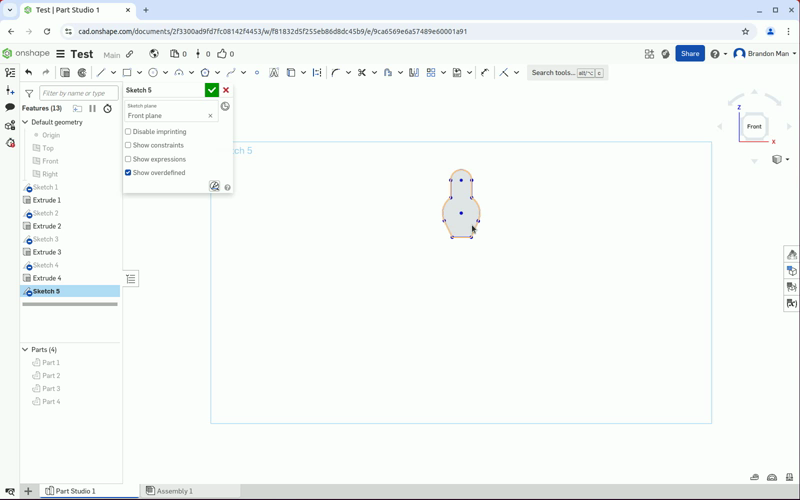
scroll(6)
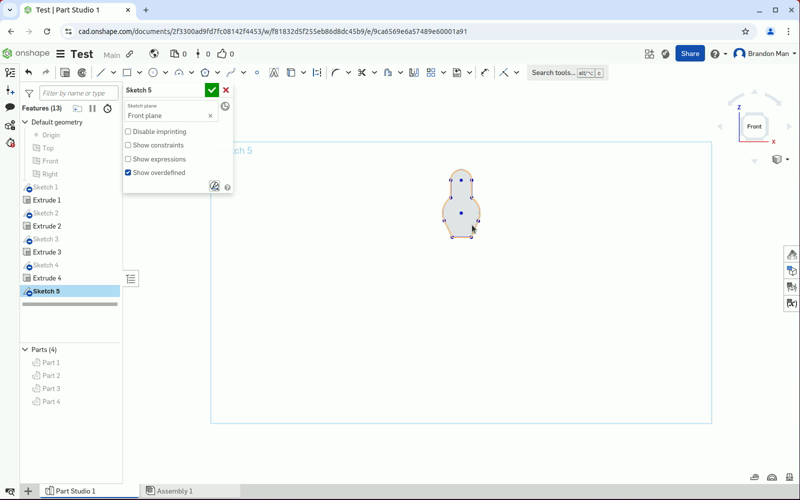
scroll(6)
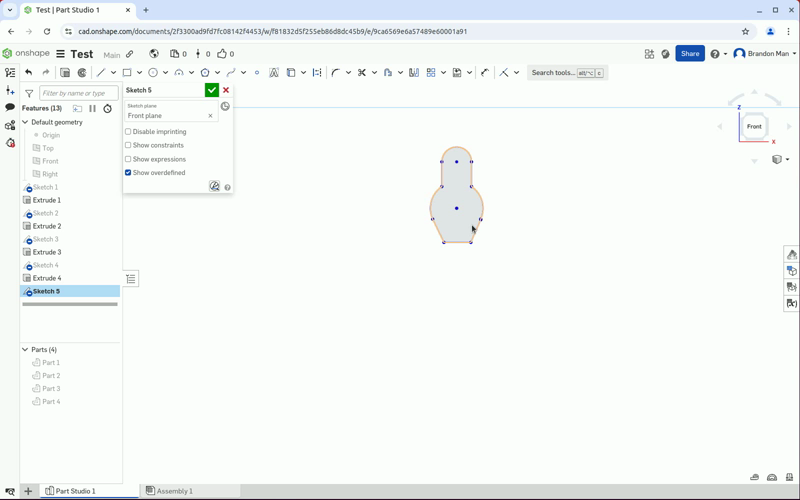
scroll(6)
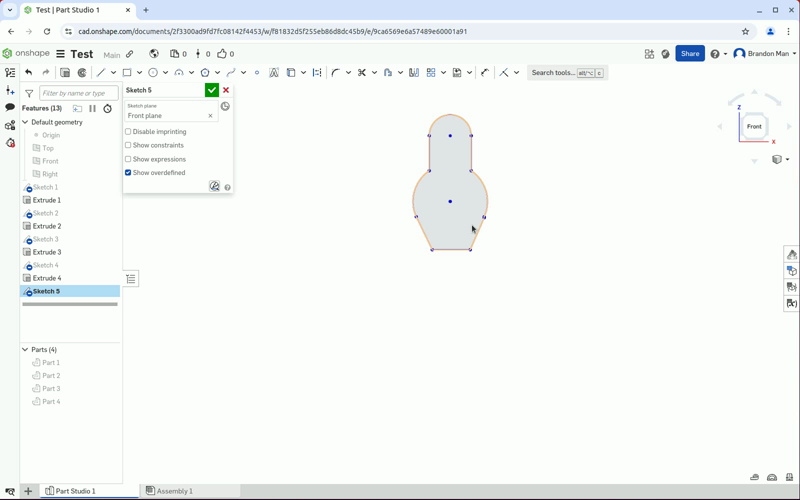
scroll(6)
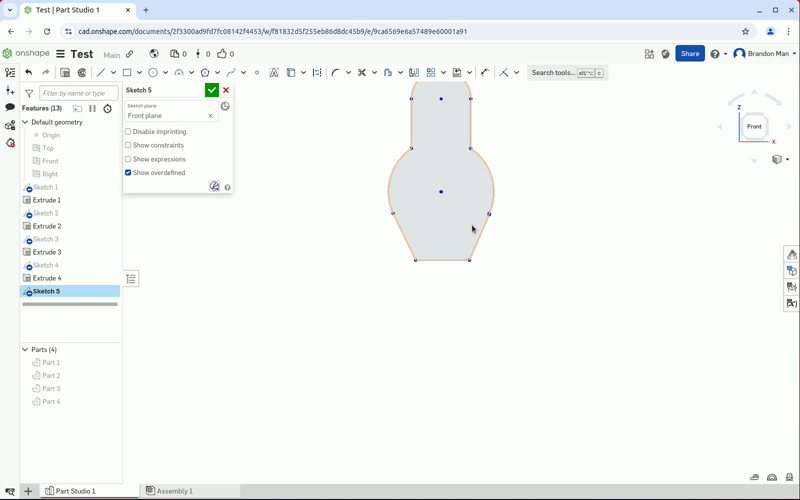
scroll(6)
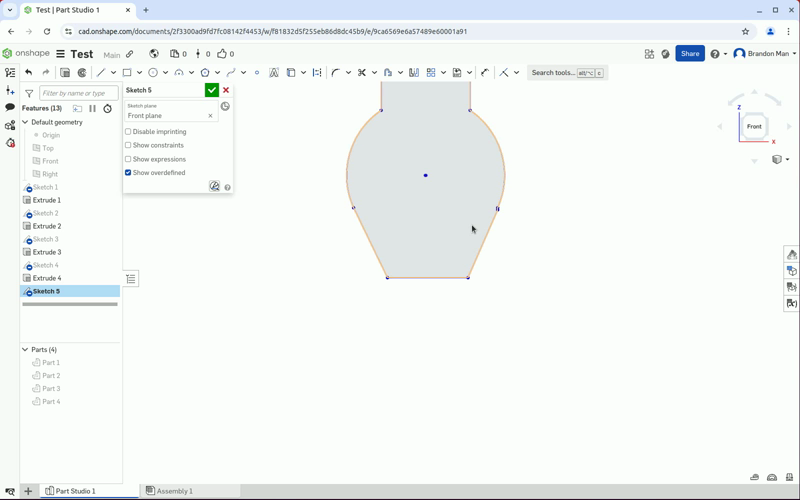
scroll(6)
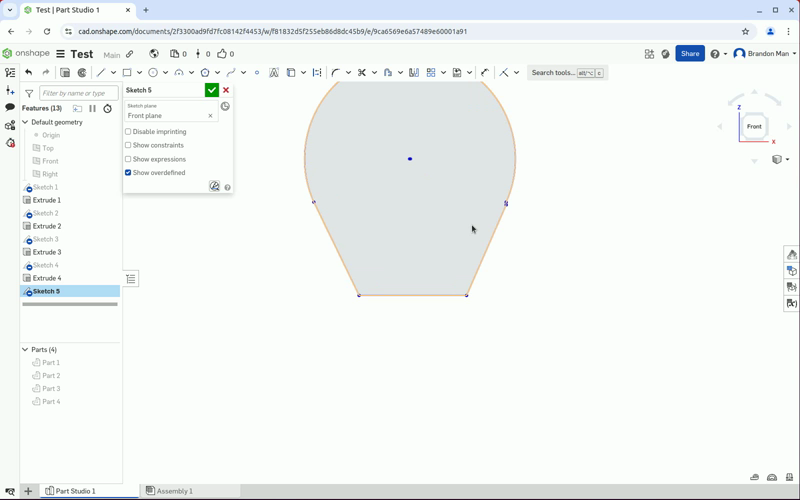
scroll(6)
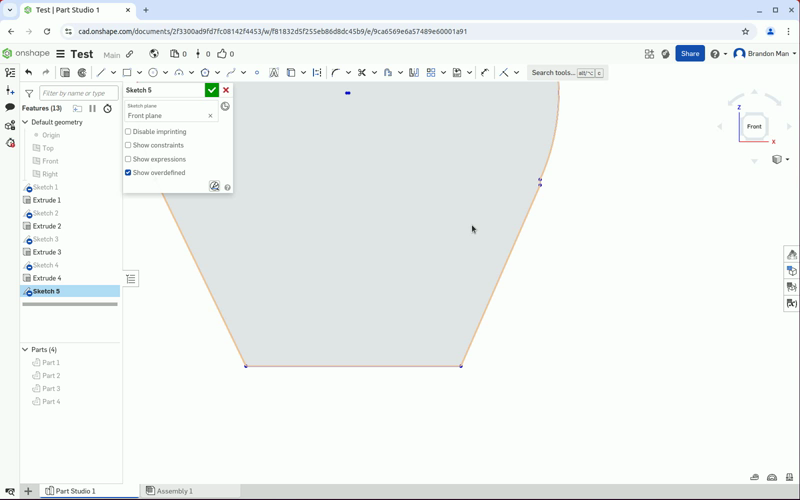
click(472, 224)
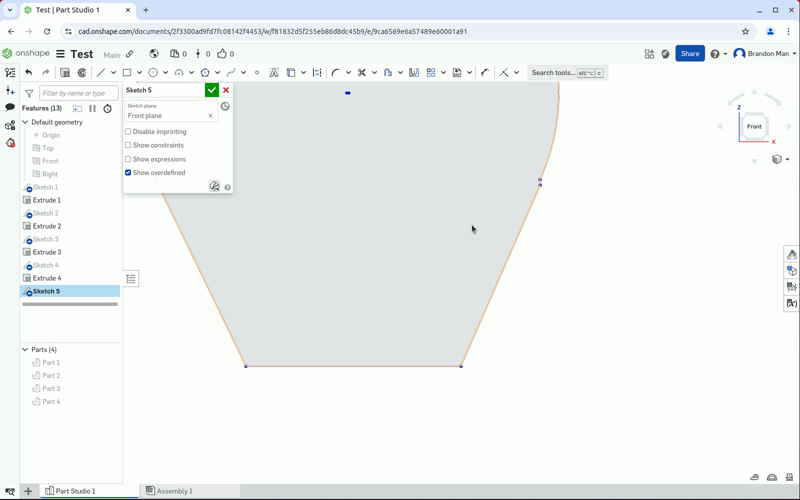
scroll(-6)
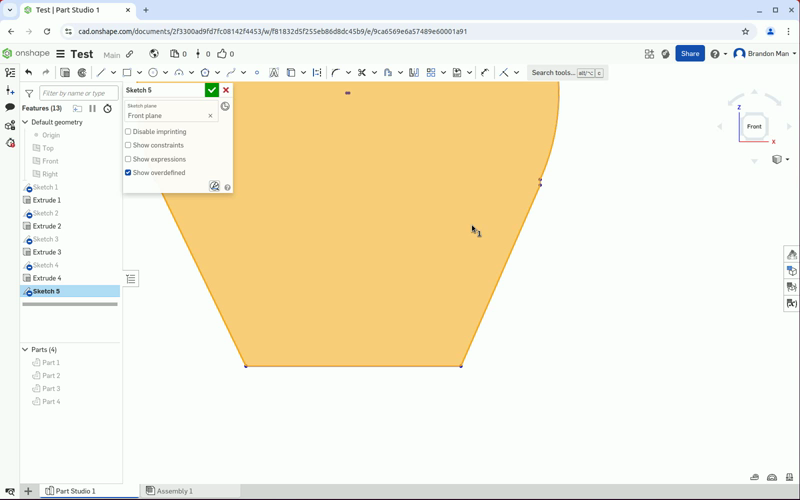
scroll(-6)
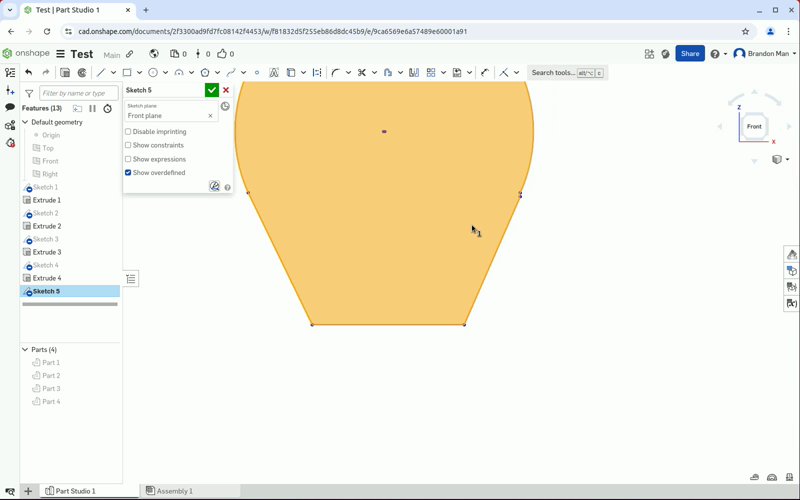
scroll(-6)
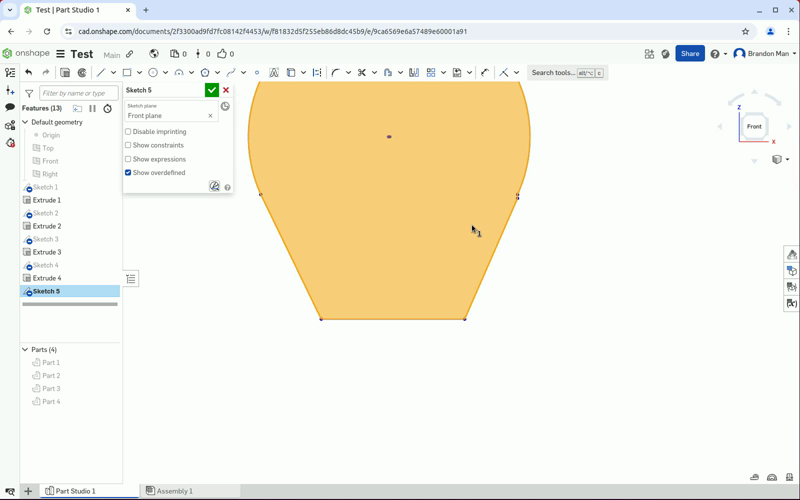
scroll(-6)
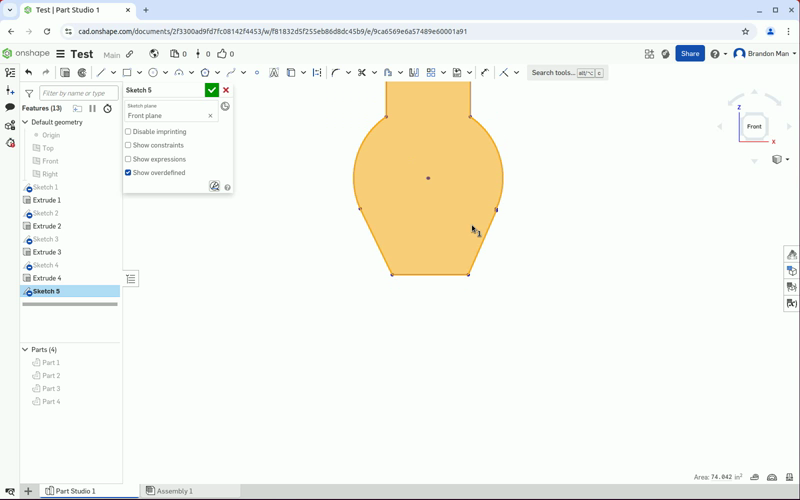
scroll(-6)
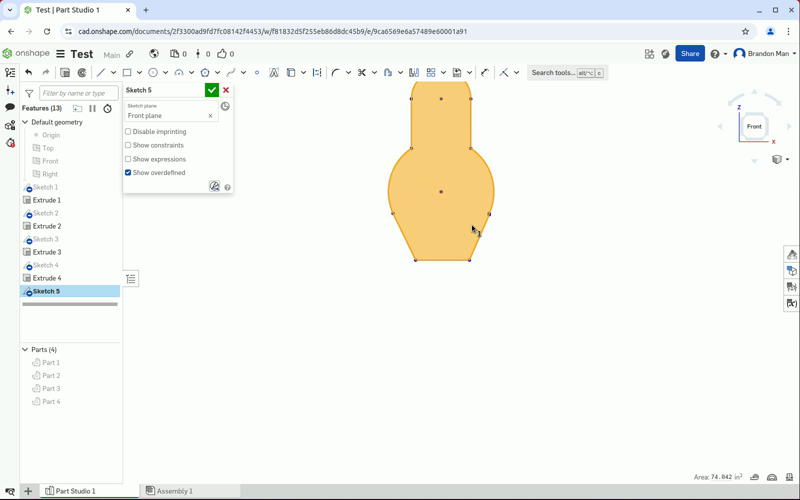
scroll(-6)
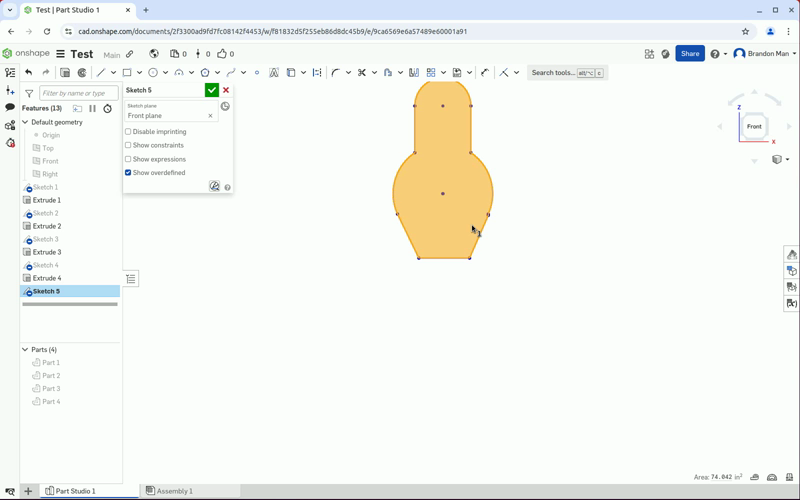
scroll(-6)
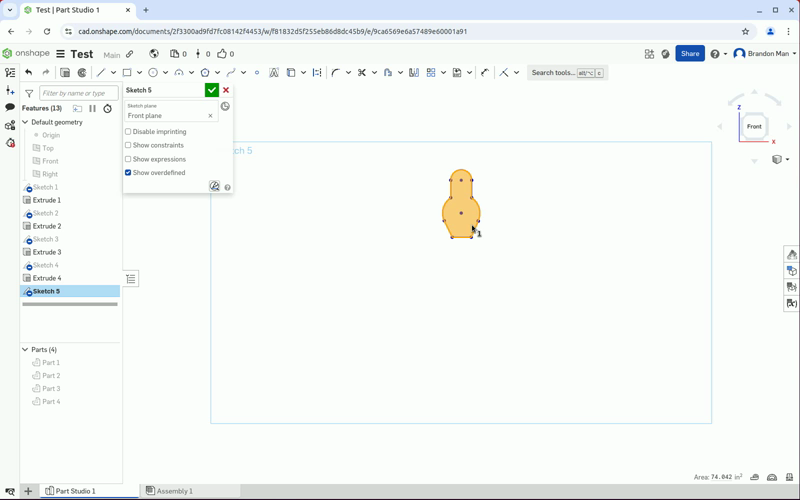
mouse_move(73, 352)
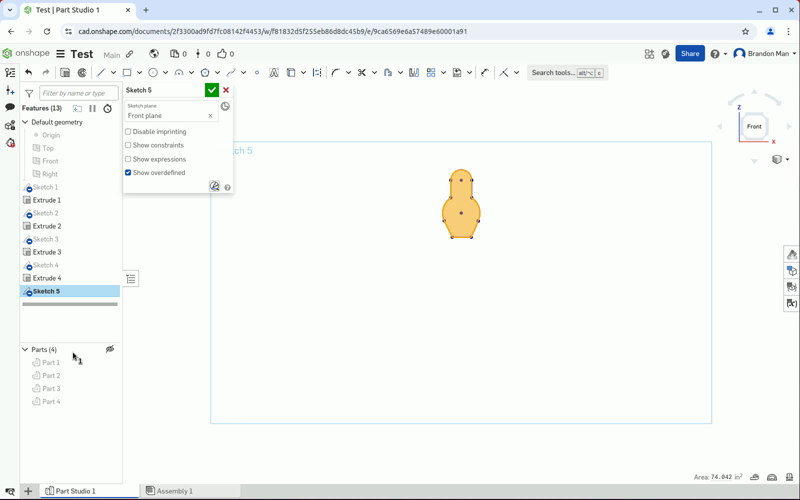
key(shift+y)
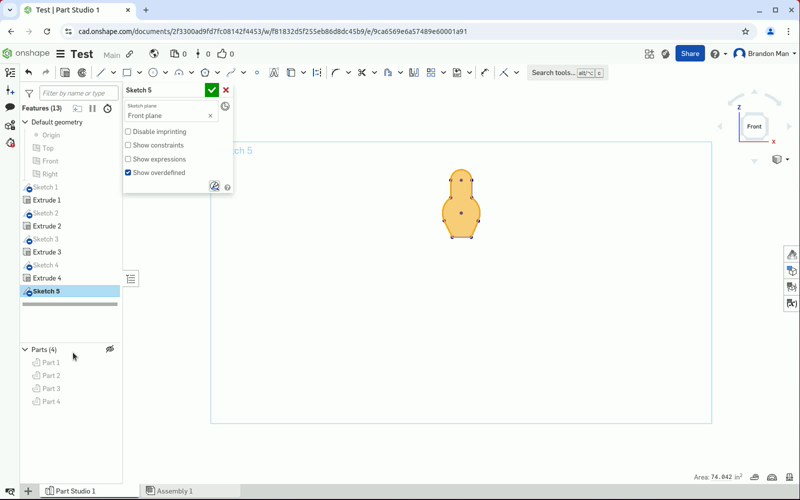
key(shift+e)
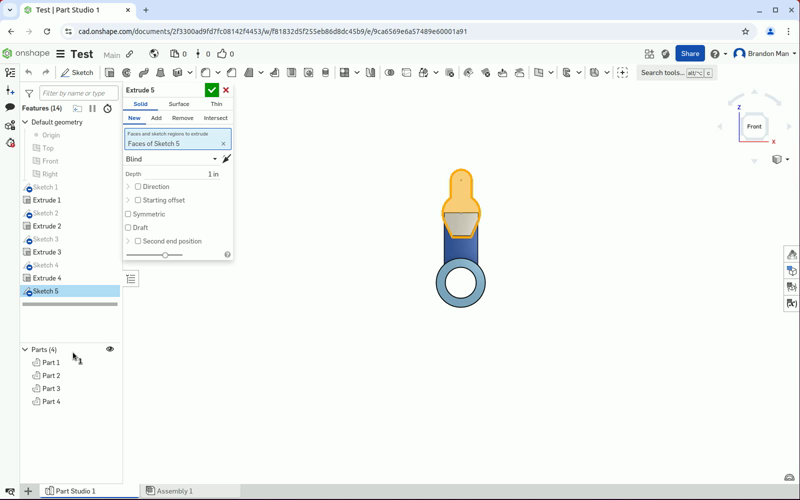
mouse_move(143, 106)
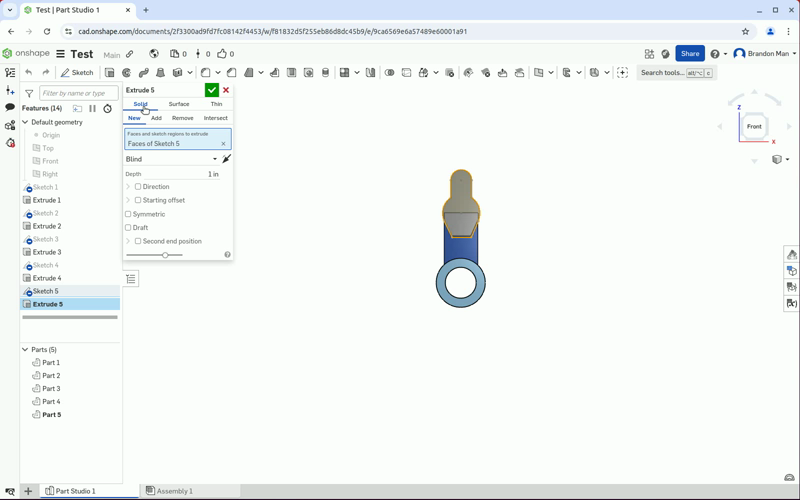
click(143, 106)
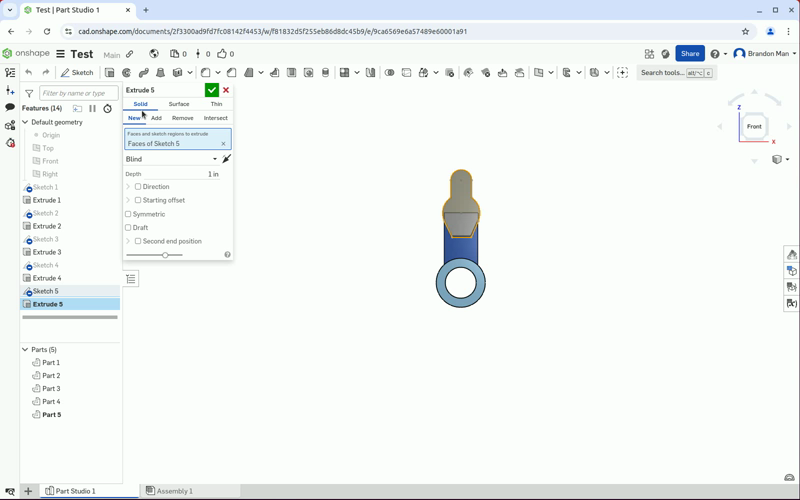
mouse_move(137, 120)
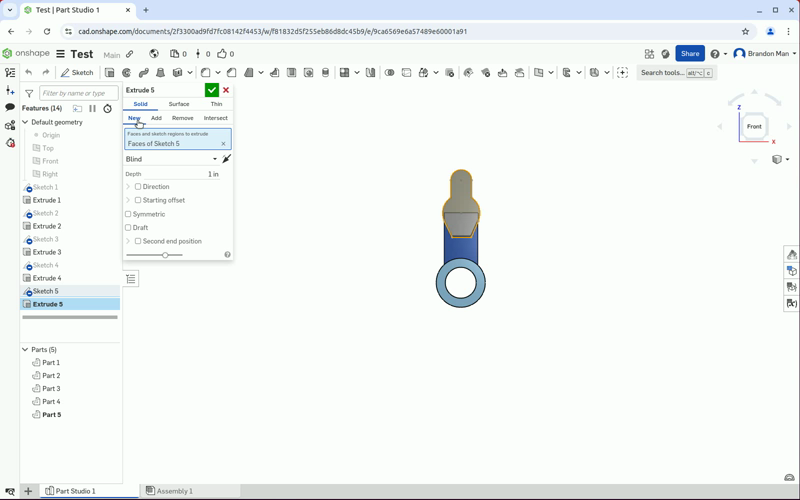
click(137, 120)
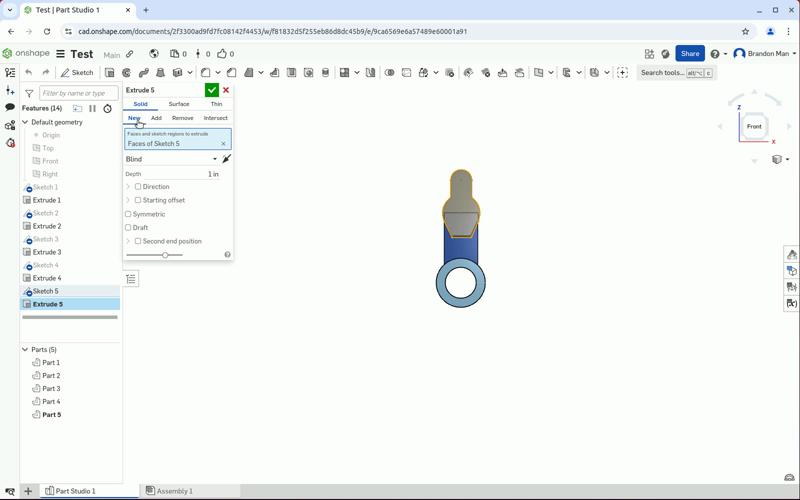
key(tab, 4)
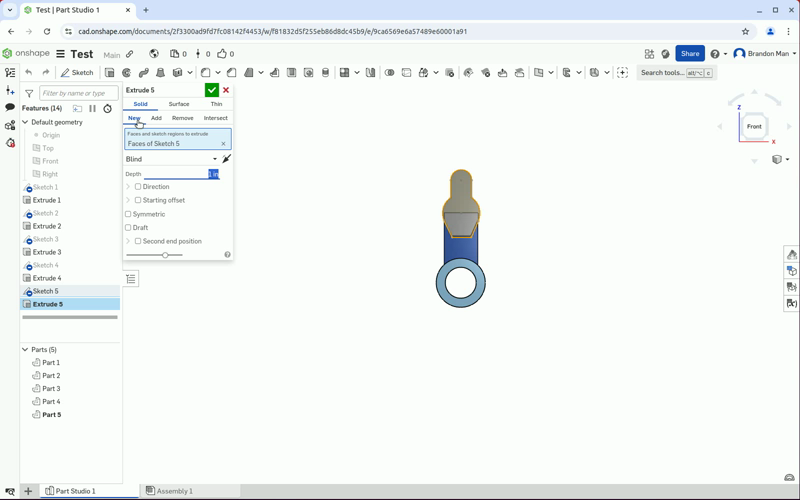
text(12.998)
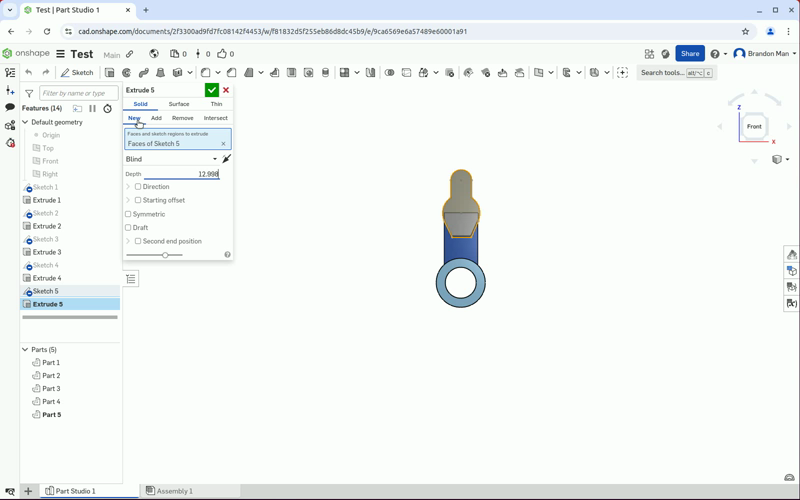
key(tab, 3)
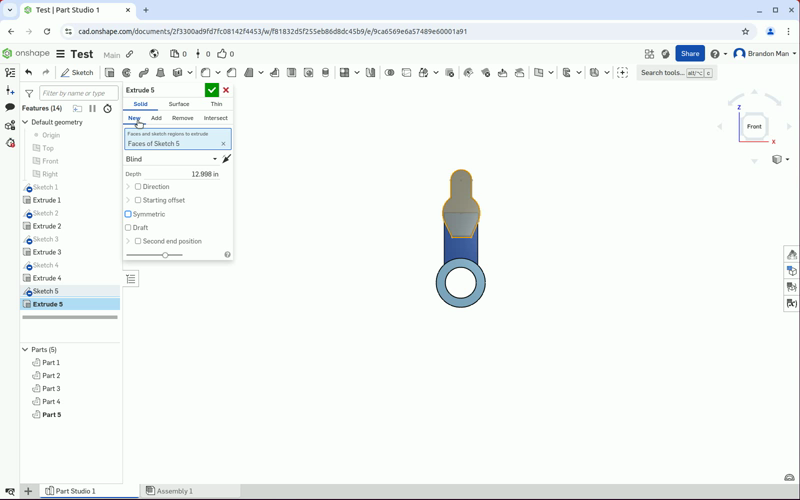
key(space)
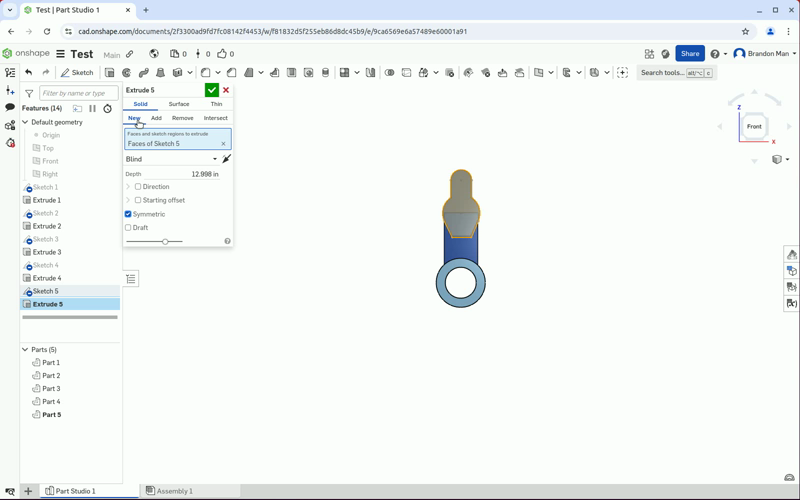
key(enter)
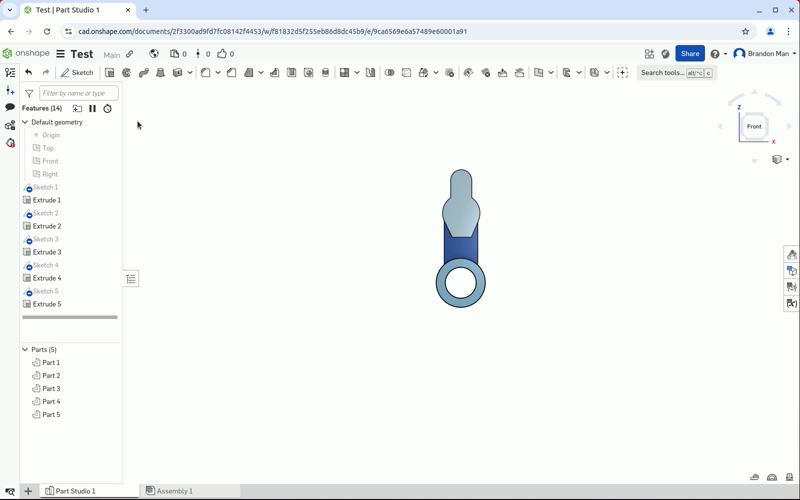
key(shift+h)
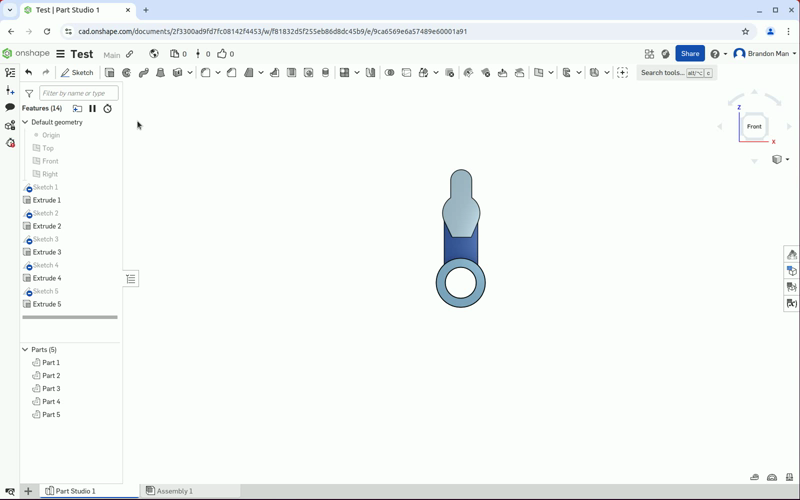
key(shift+h)
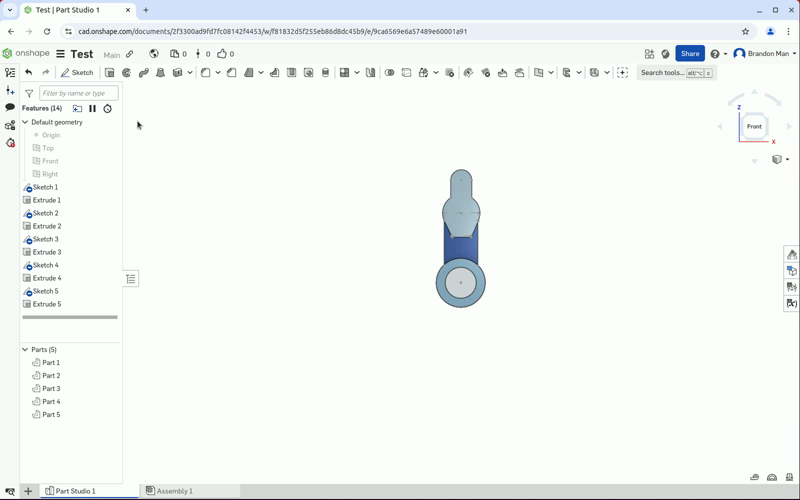
key(shift+7)
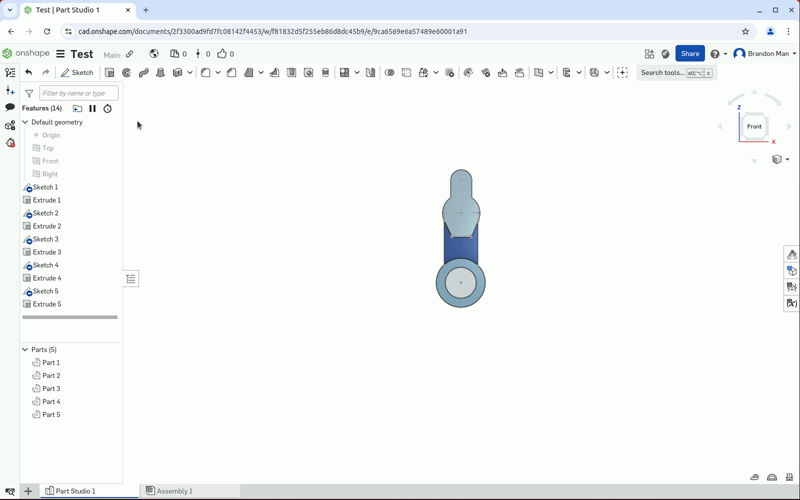
key(left, 2)
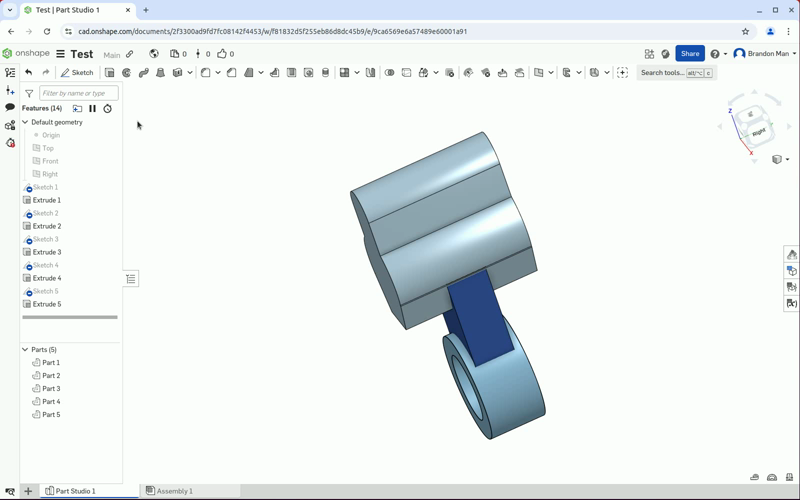
key(down, 2)
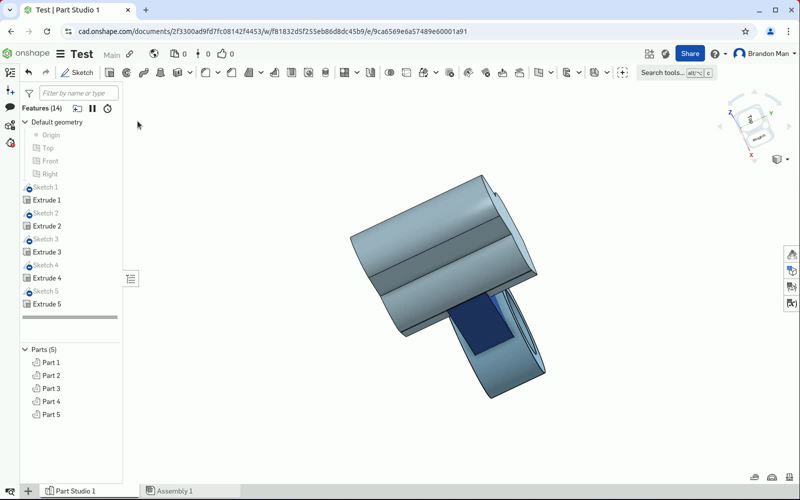
key(up, 2)
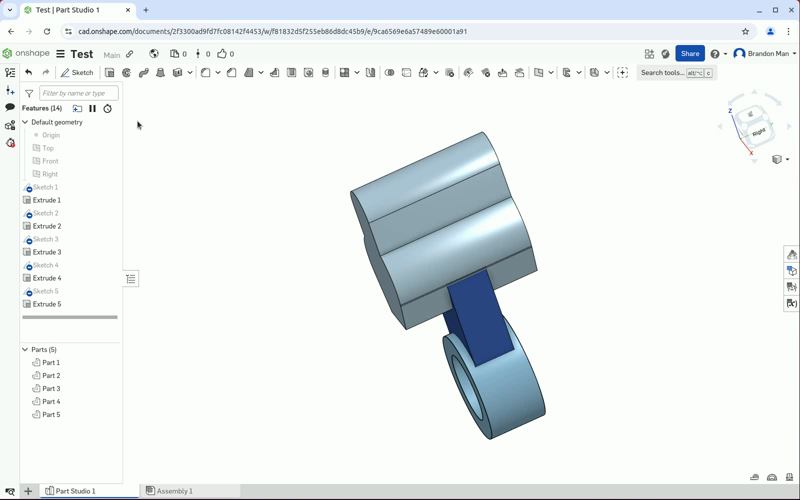
key(right, 2)
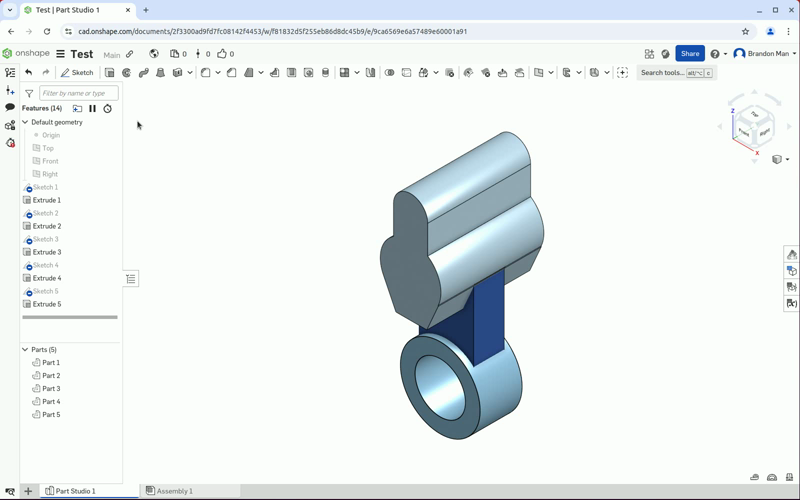
mouse_move(73, 189)
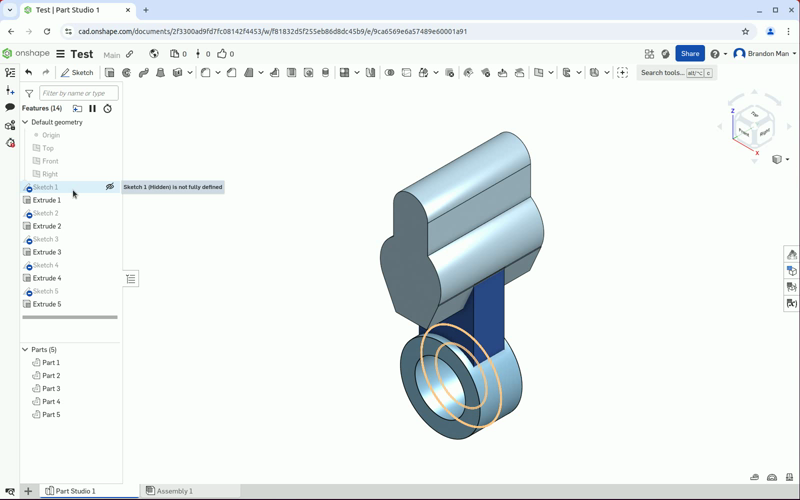
click(73, 189)